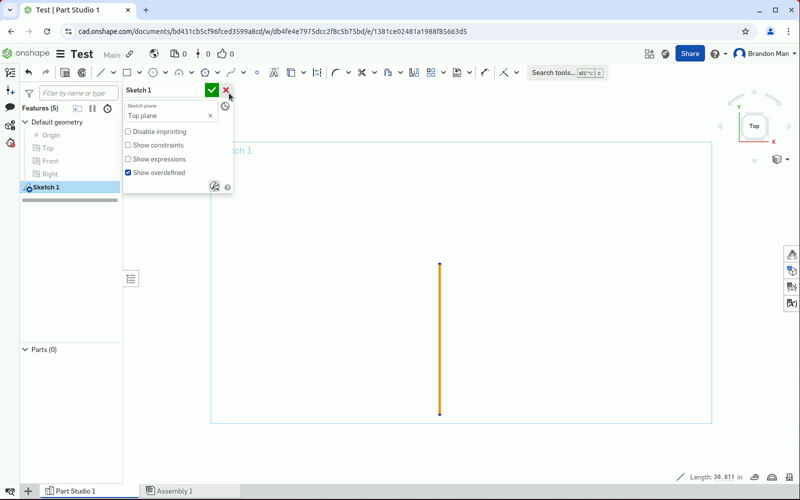
key(shift+h)
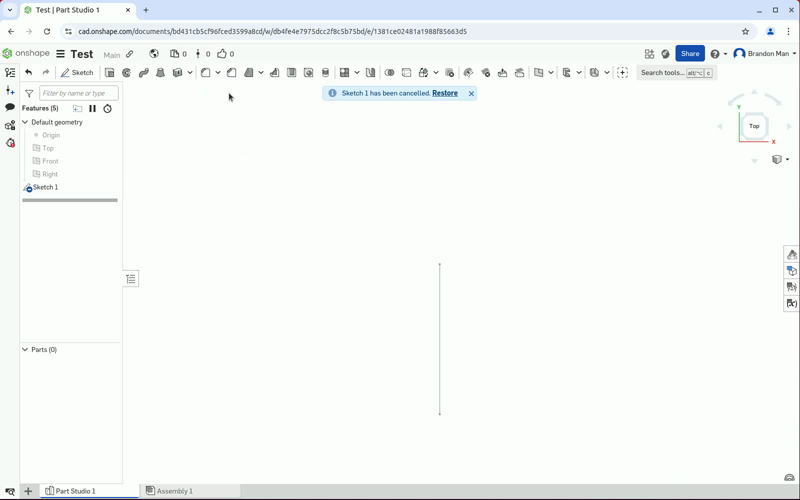
key(shift+s)
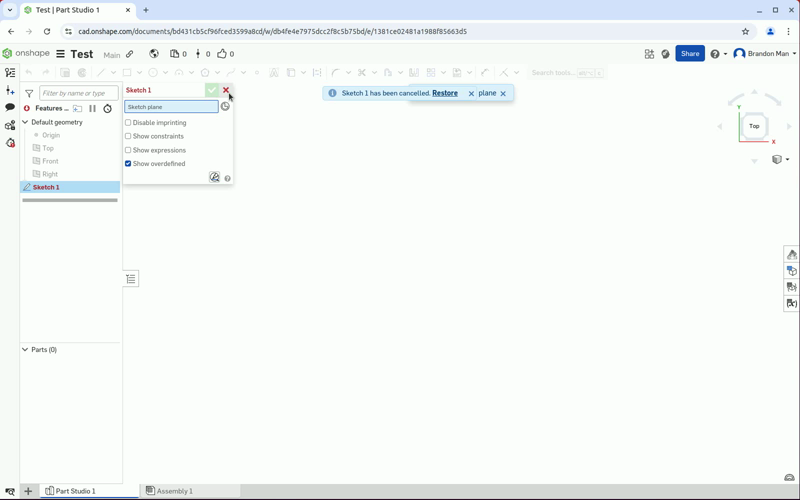
mouse_move(73, 150)
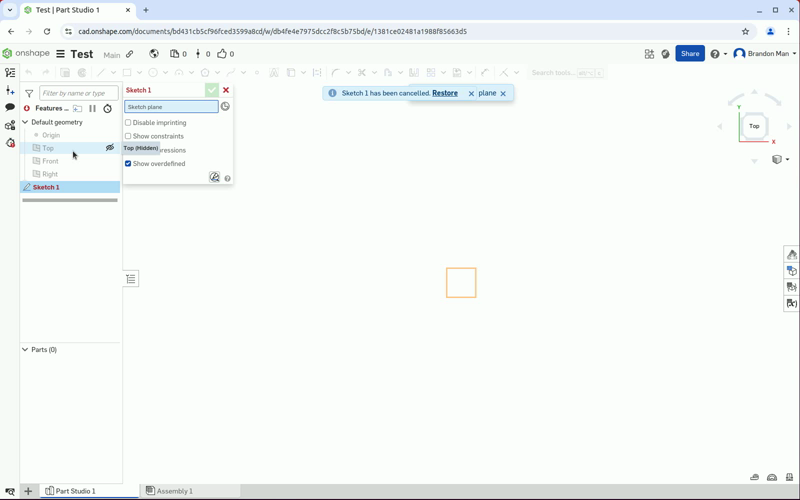
click(73, 150)
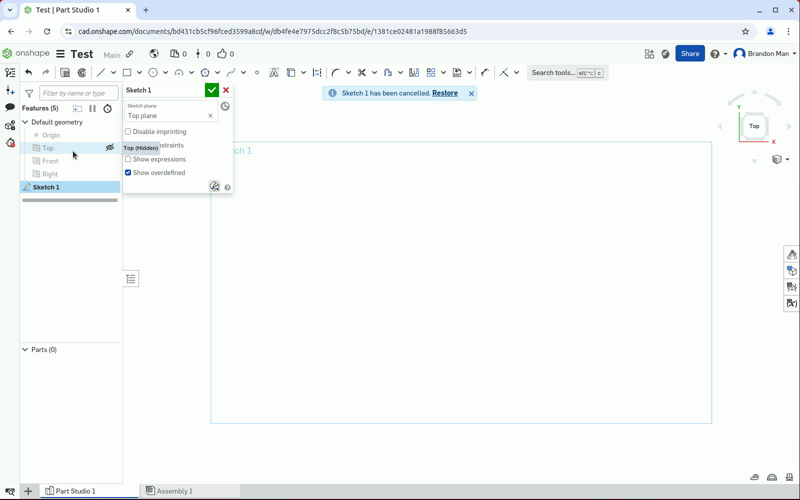
mouse_move(73, 352)
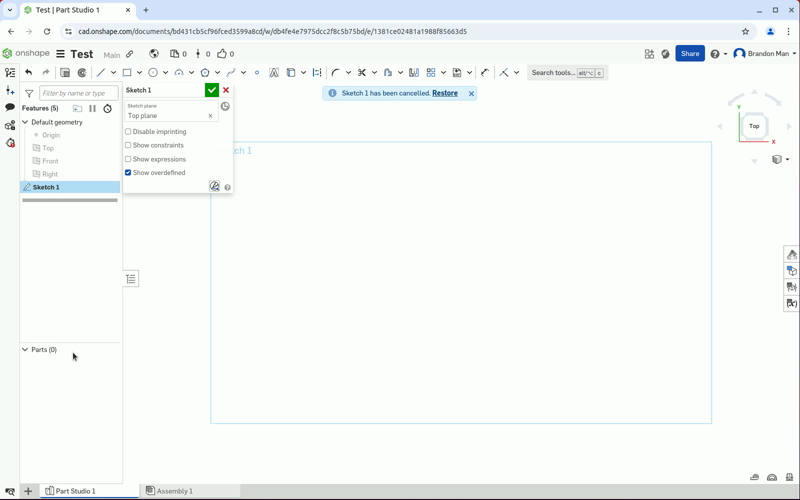
key(y)
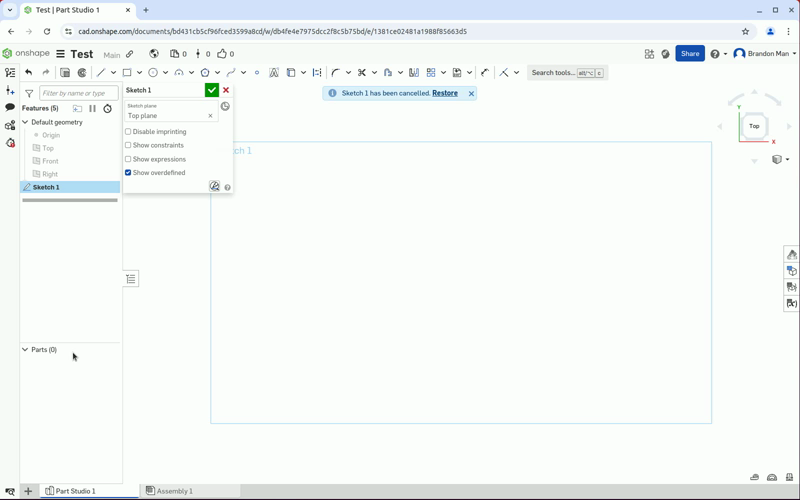
key(l)
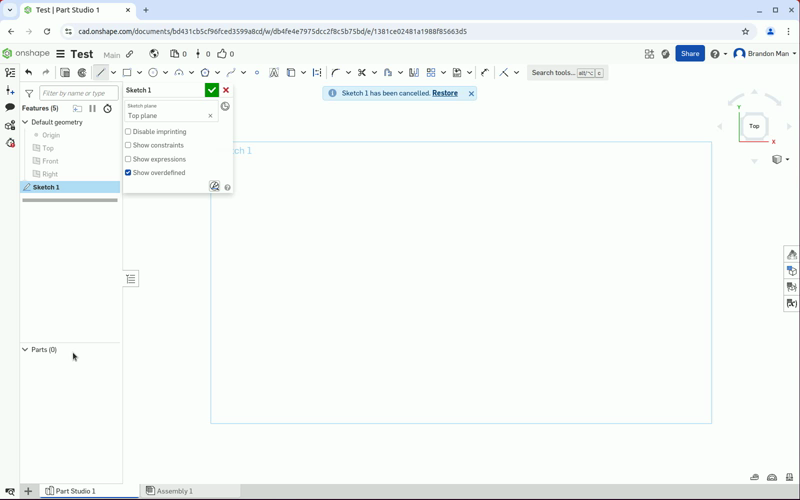
key_down(shift)
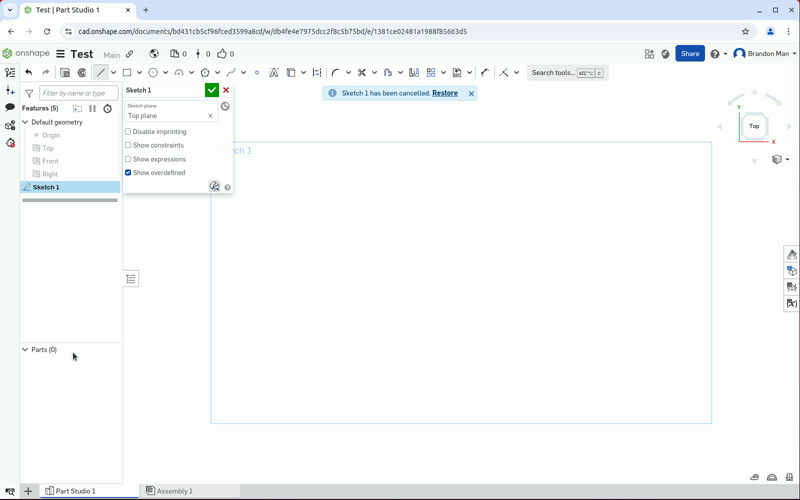
mouse_move(460, 287)
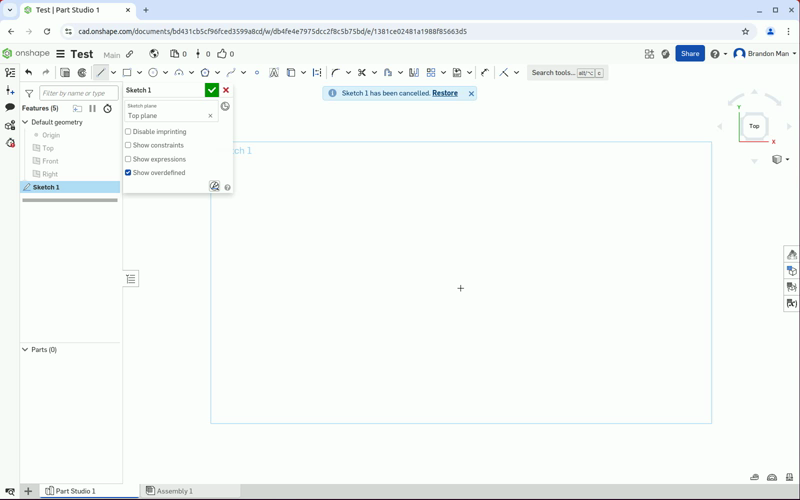
click(460, 287)
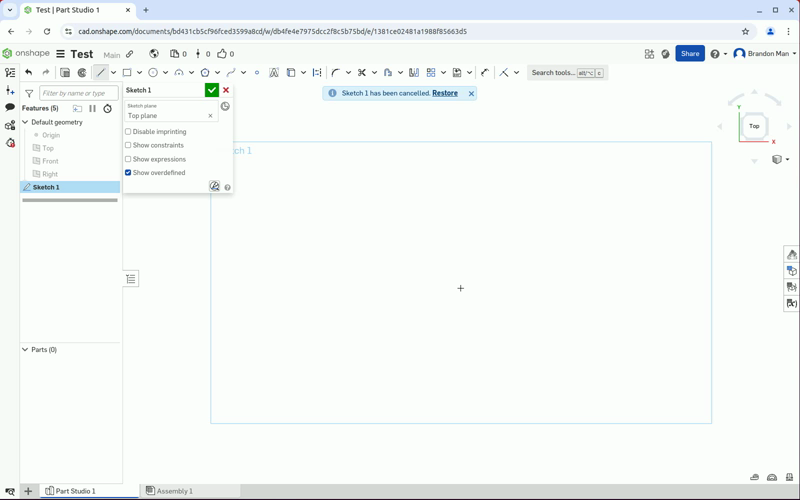
key_up(shift)
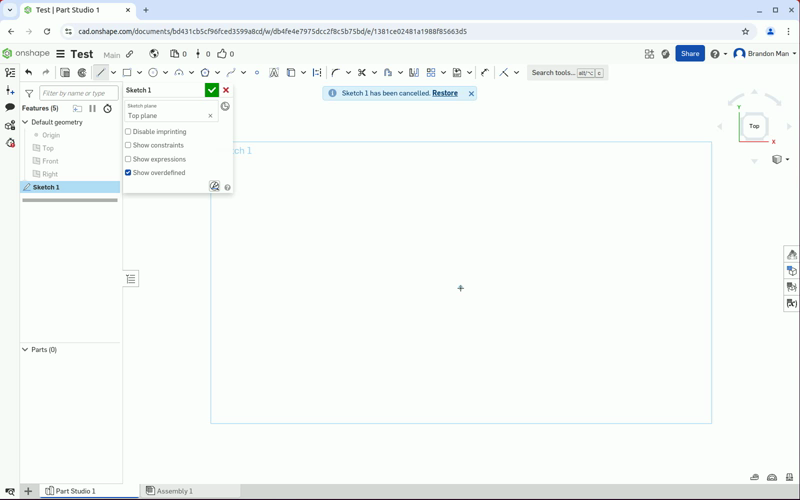
key_down(shift)
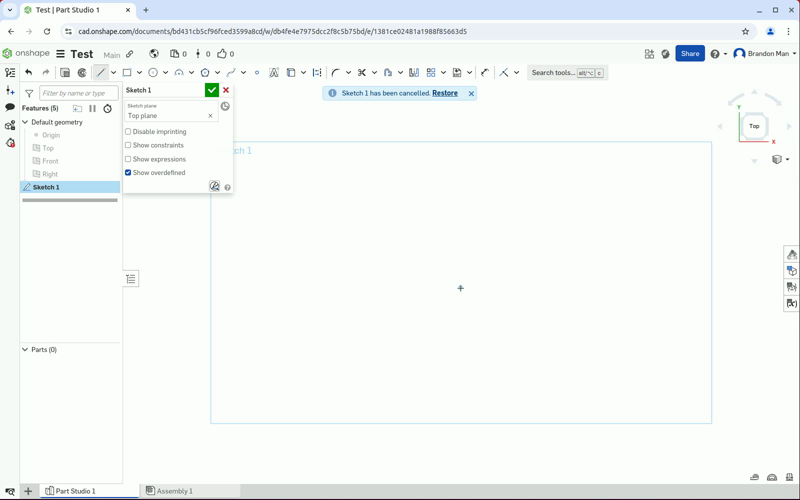
mouse_move(490, 287)
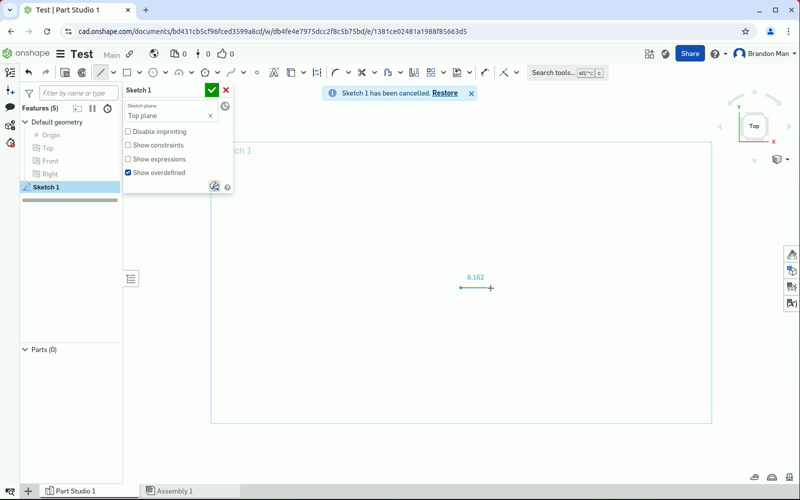
mouse_move(463, 287)
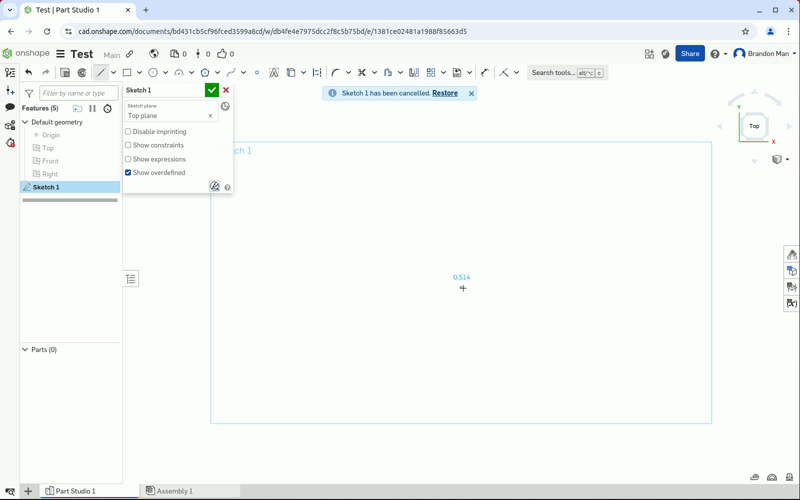
scroll(6)
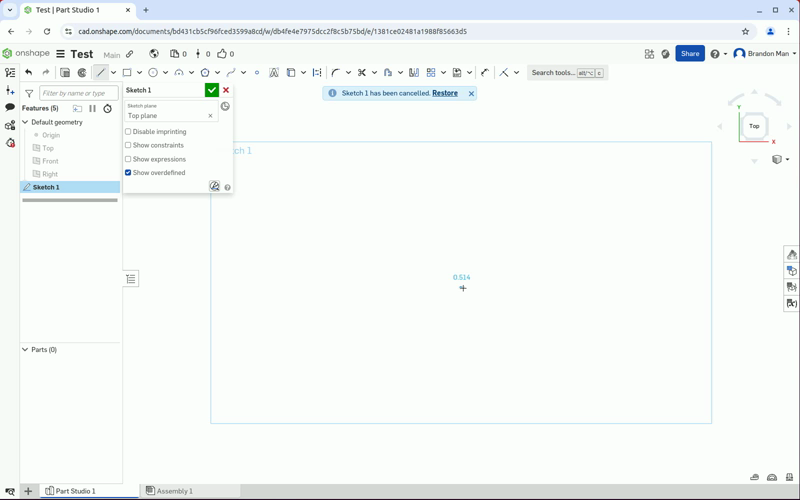
scroll(6)
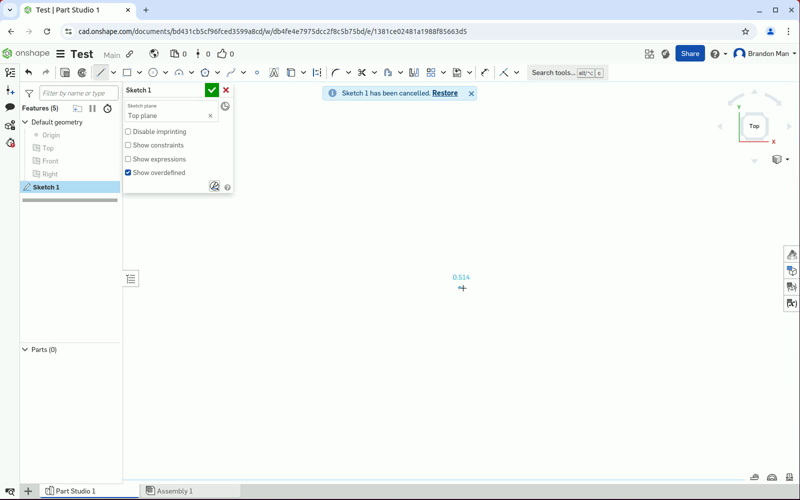
scroll(6)
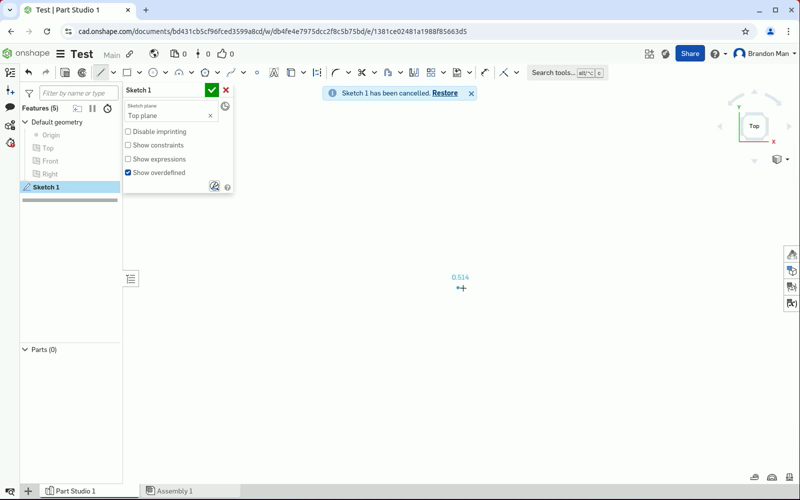
scroll(6)
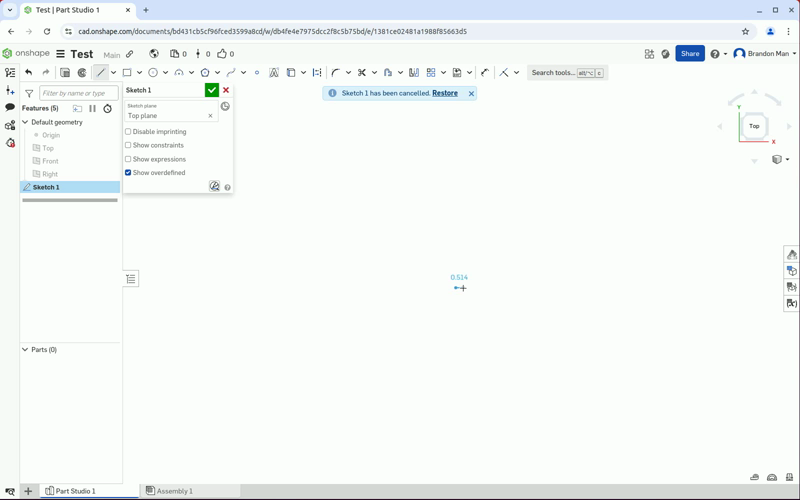
scroll(6)
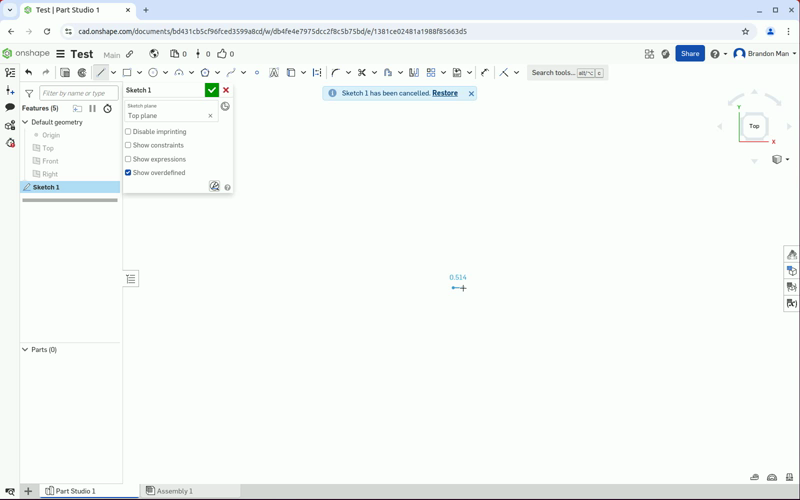
scroll(6)
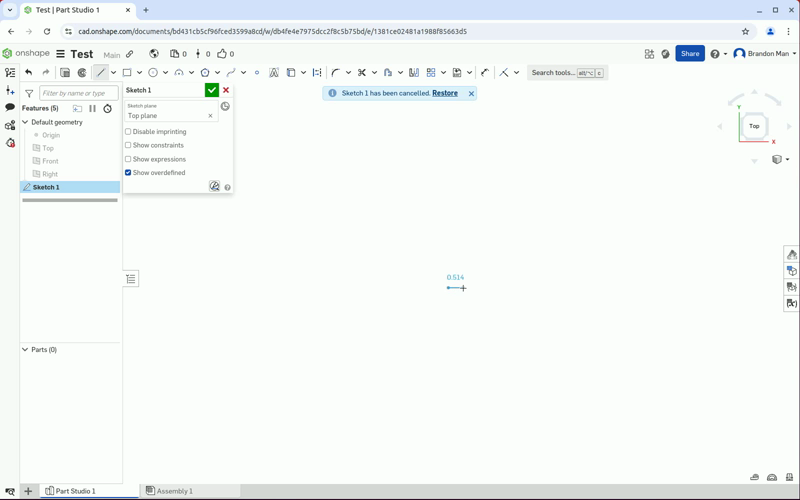
scroll(6)
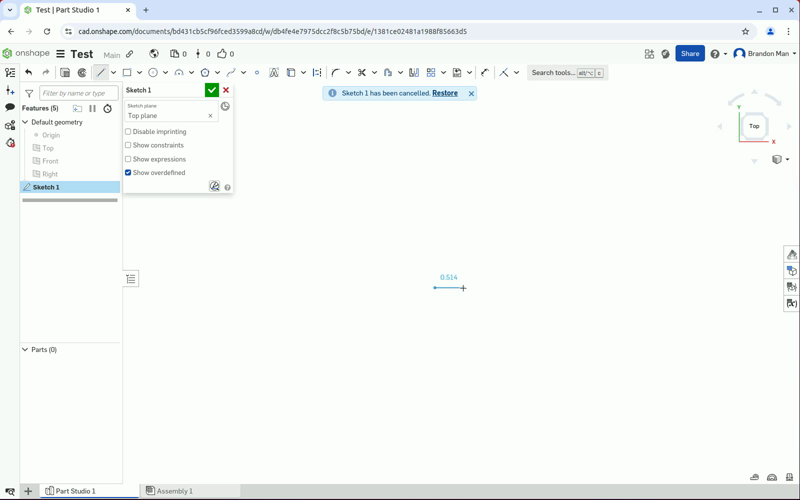
click(463, 287)
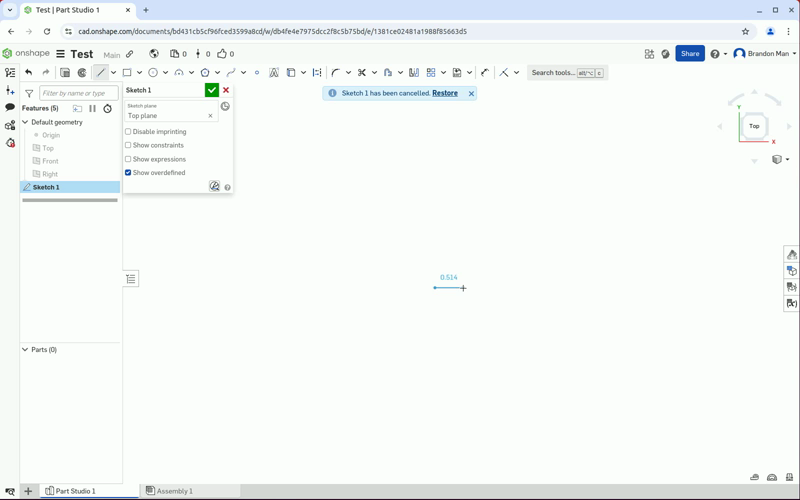
scroll(-6)
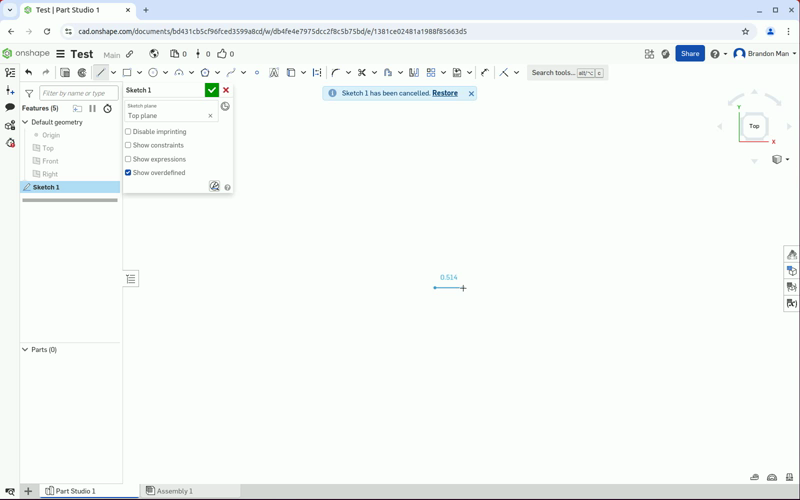
scroll(-6)
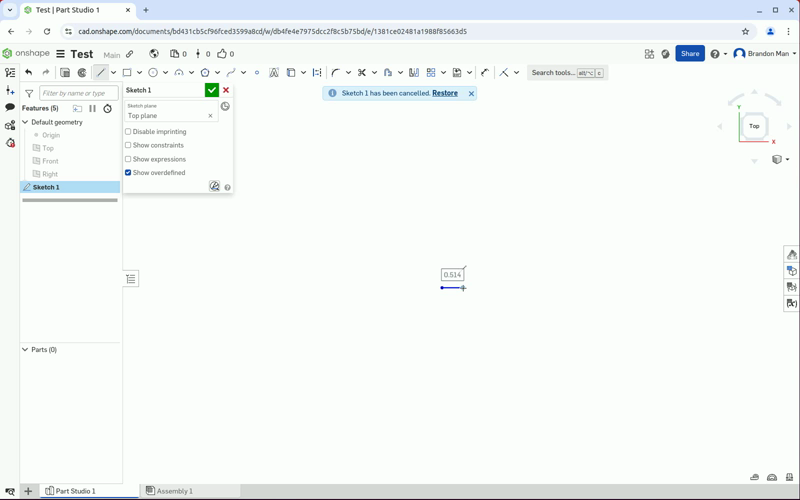
scroll(-6)
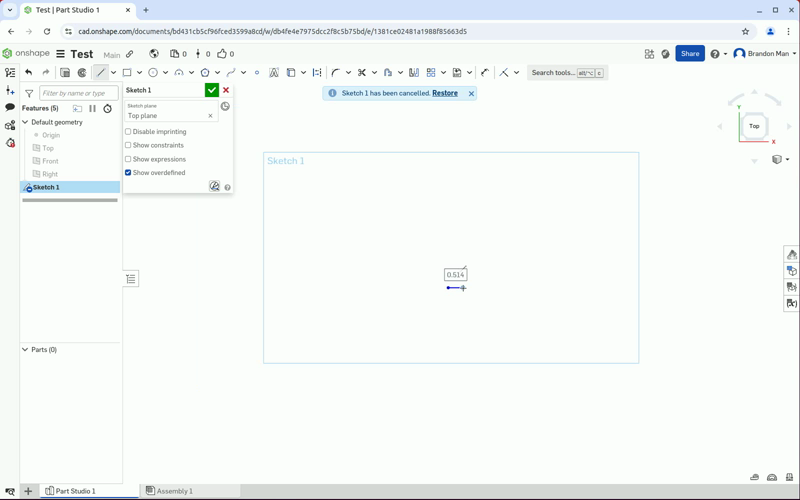
scroll(-6)
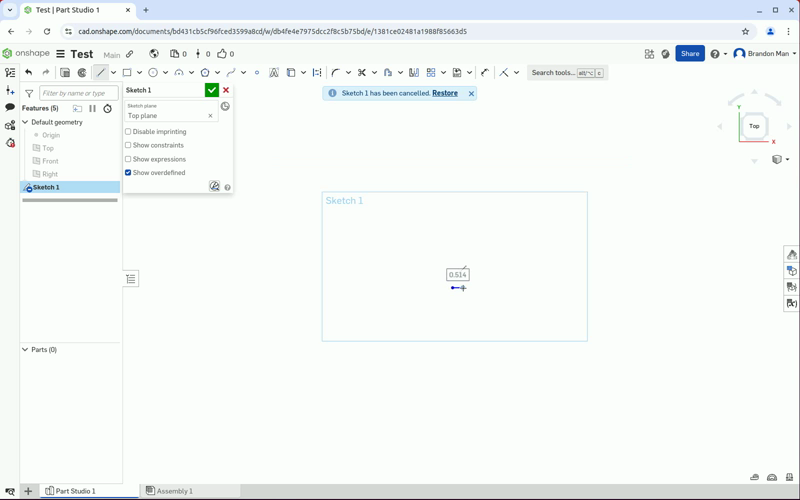
scroll(-6)
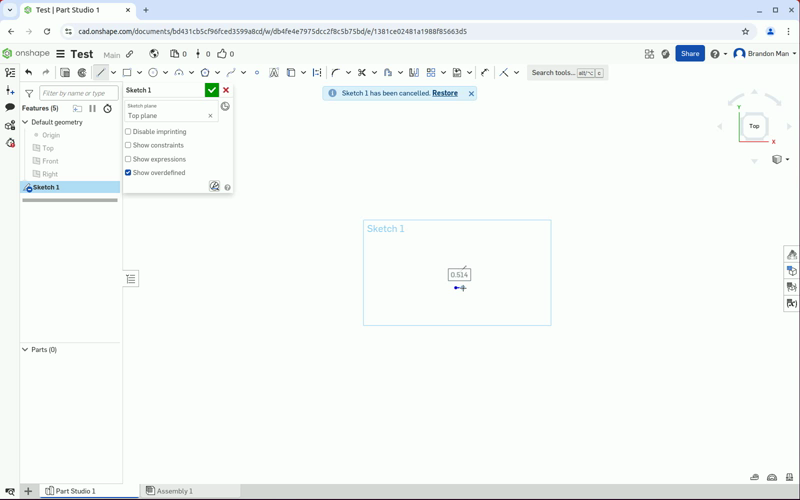
scroll(-6)
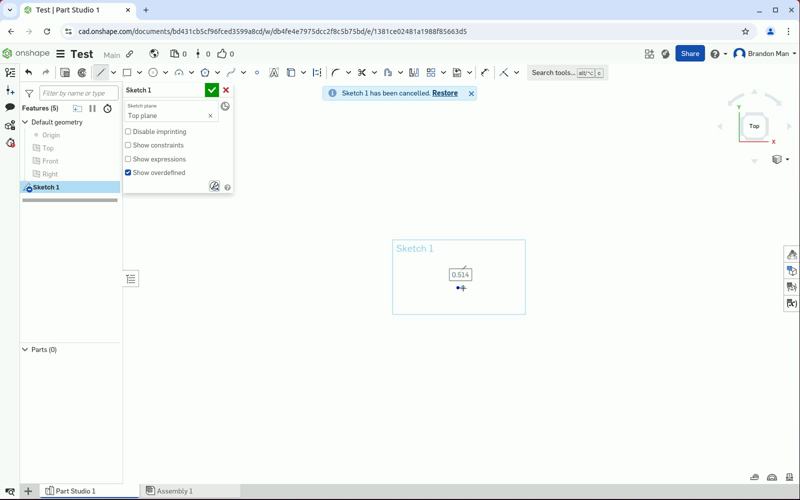
scroll(-6)
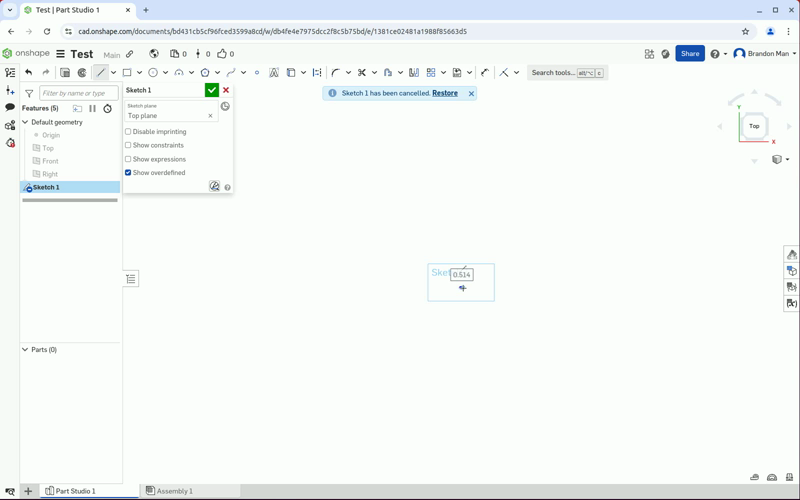
key_up(shift)
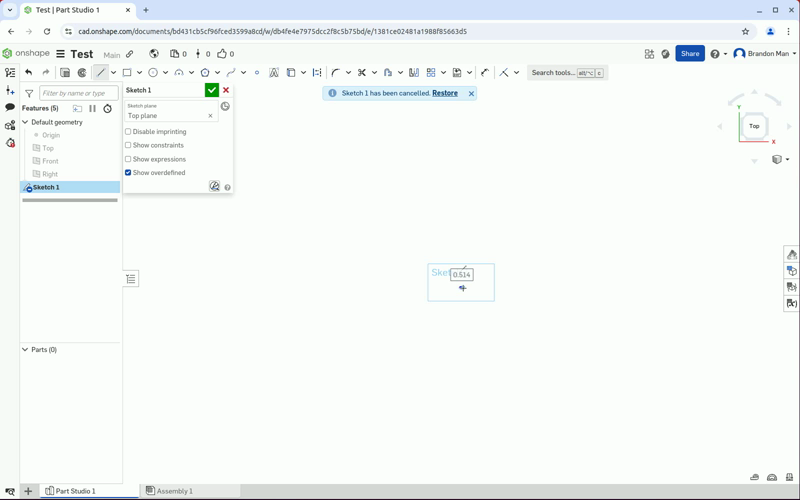
key_down(shift)
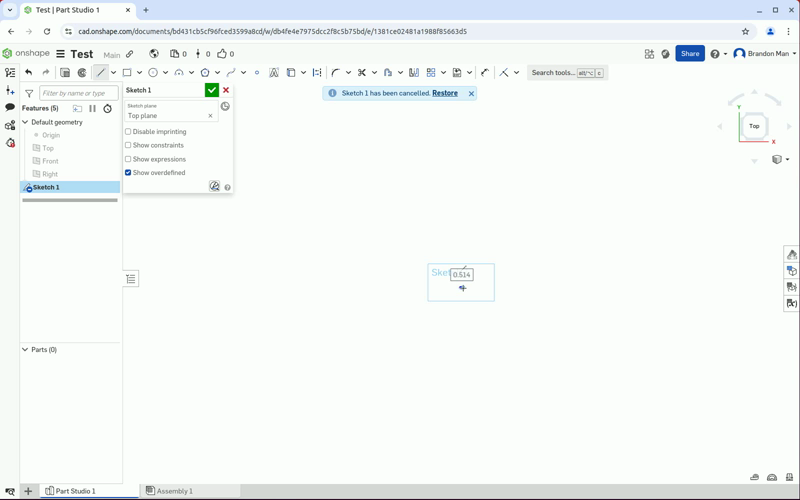
key_up(shift)
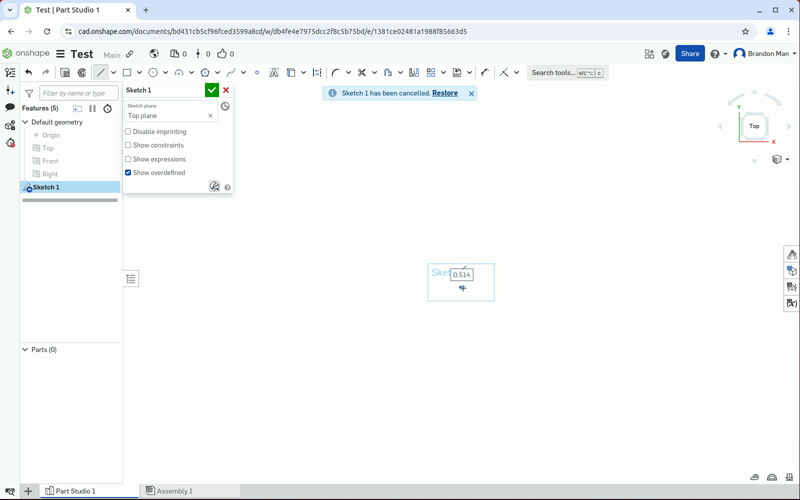
key_down(shift)
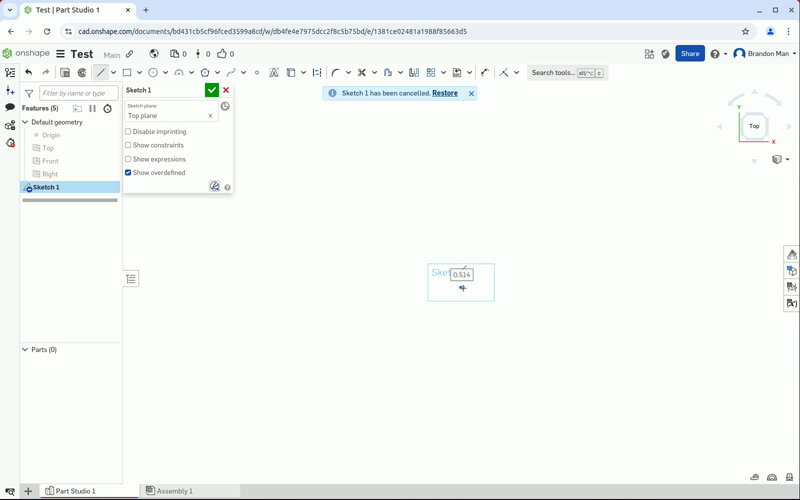
mouse_move(493, 287)
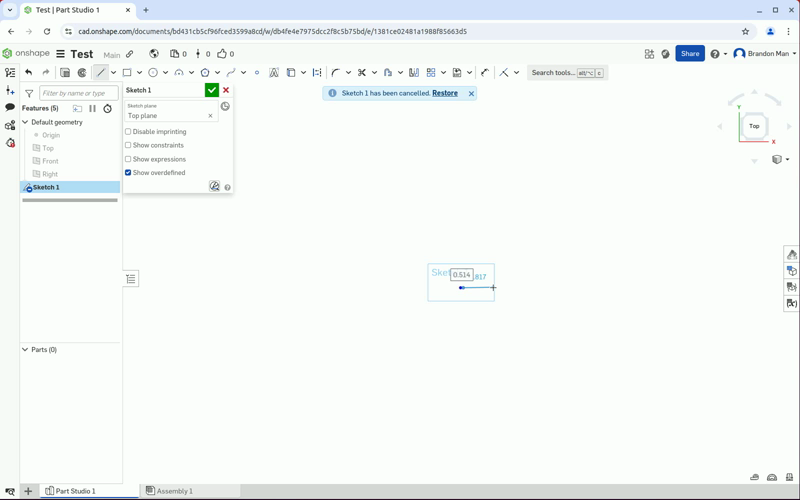
mouse_move(461, 287)
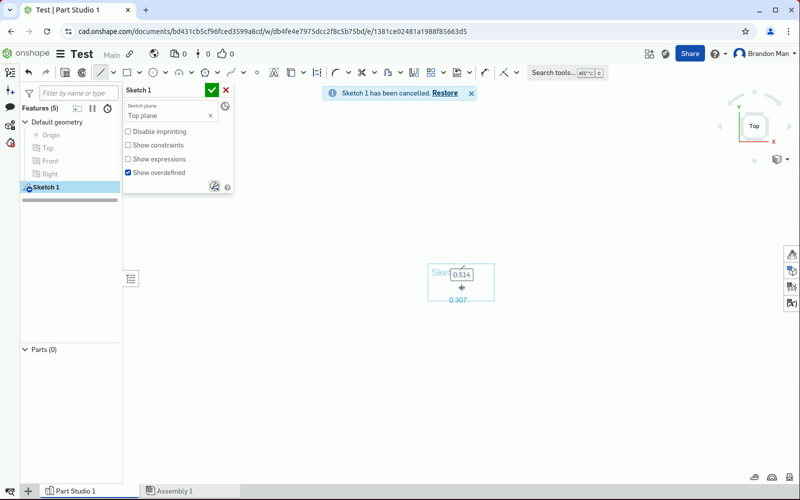
scroll(6)
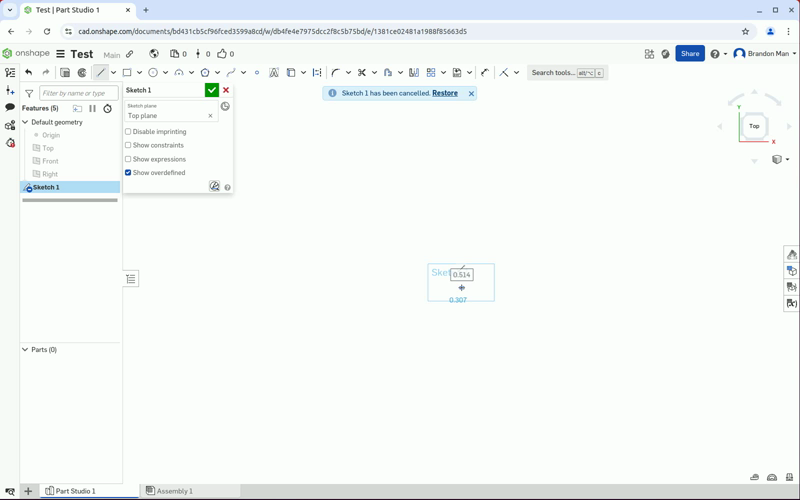
scroll(6)
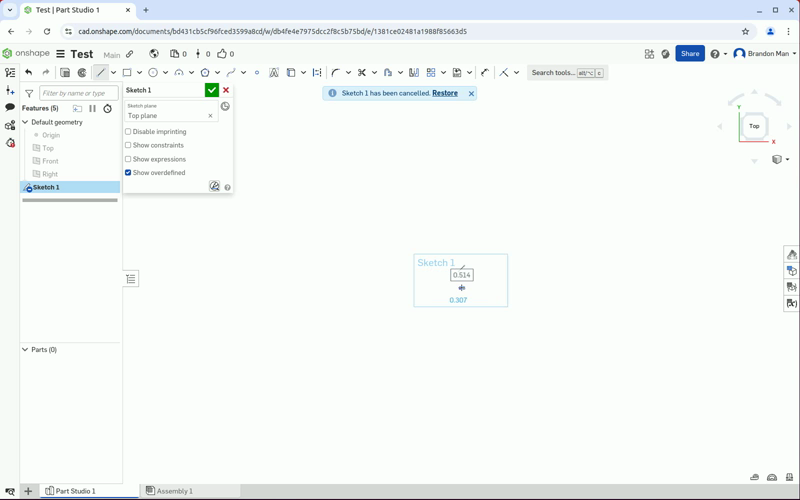
scroll(6)
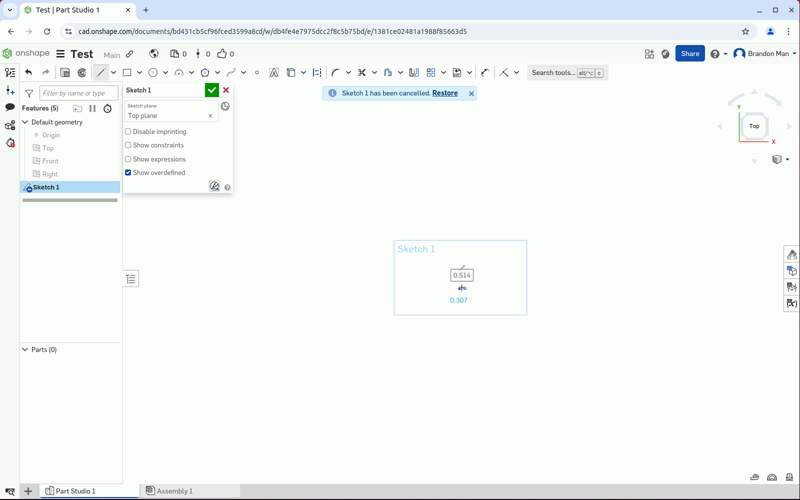
scroll(6)
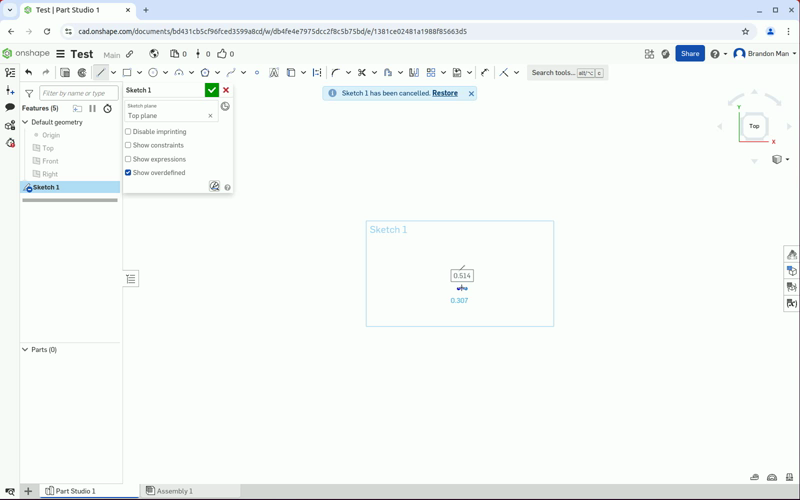
scroll(6)
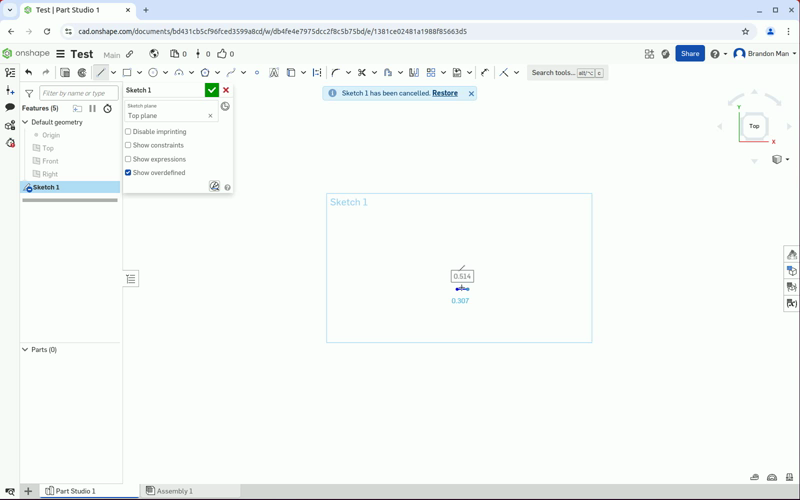
scroll(6)
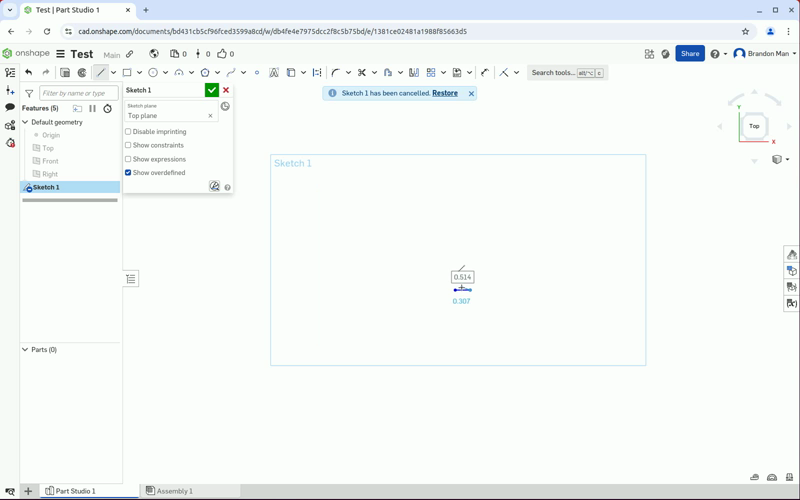
scroll(6)
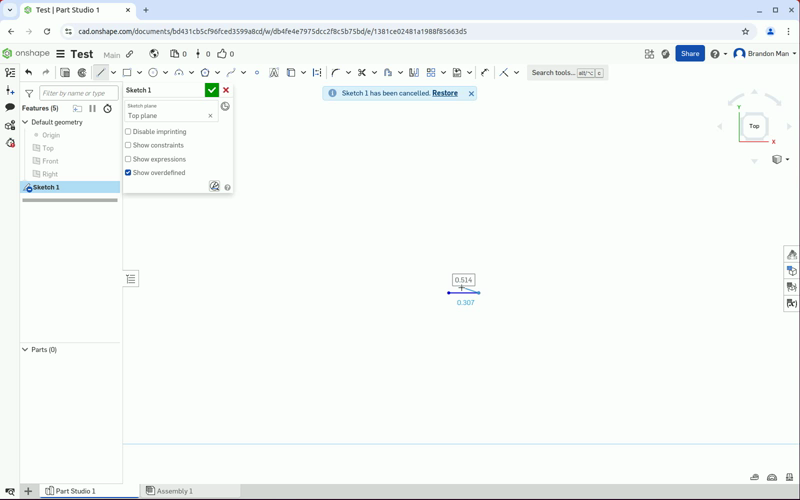
click(461, 287)
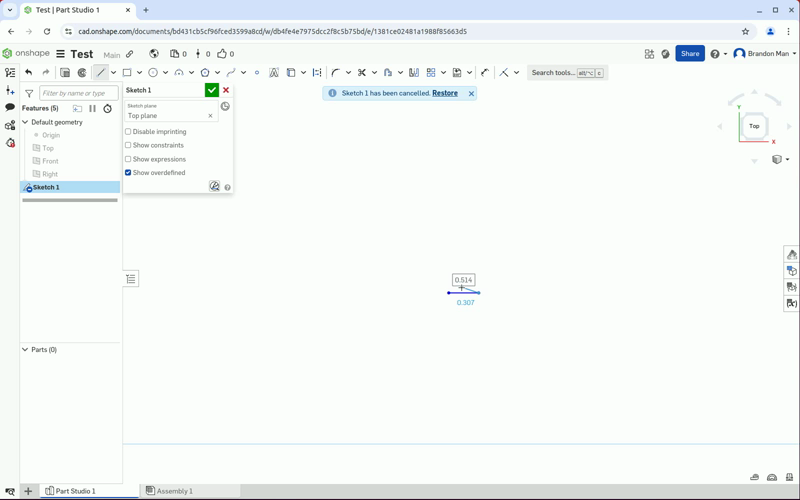
scroll(-6)
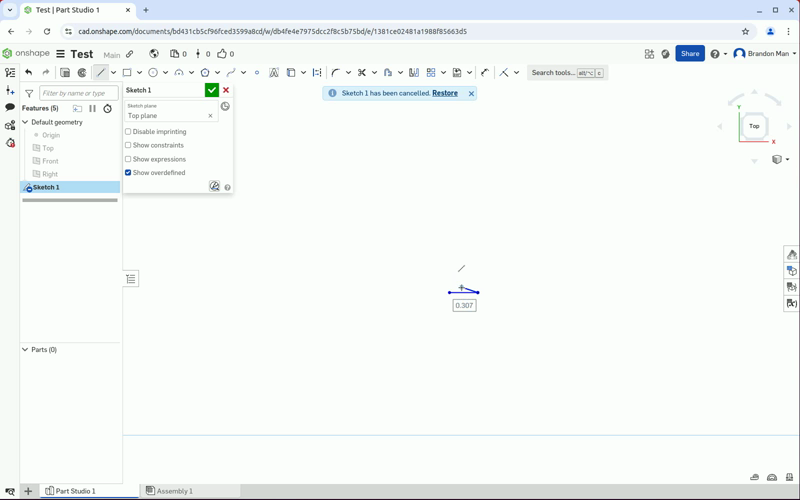
scroll(-6)
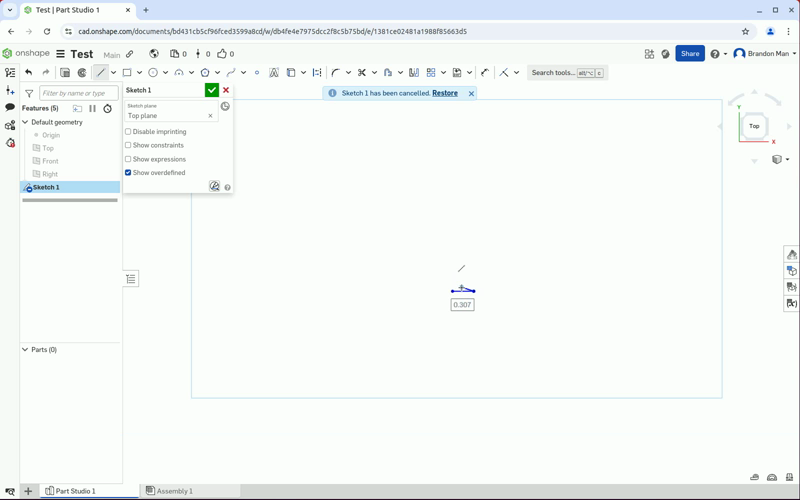
scroll(-6)
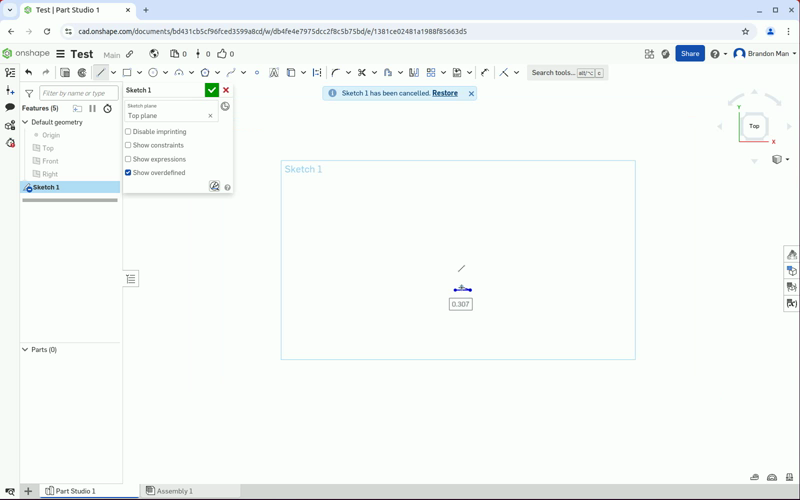
scroll(-6)
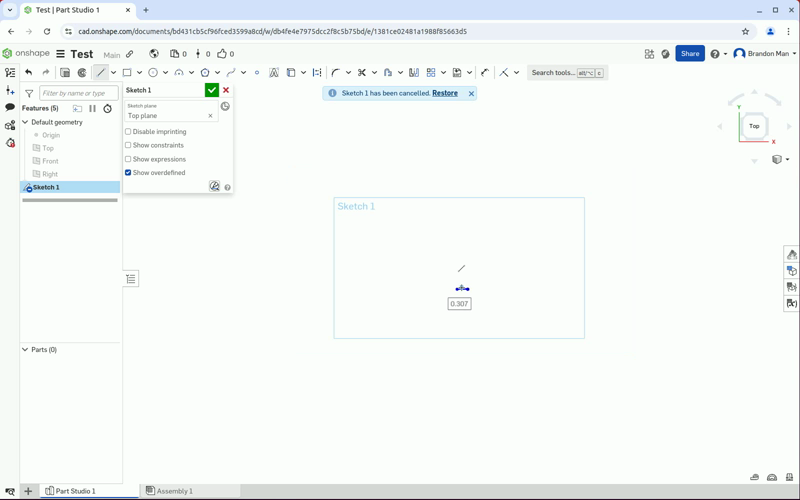
scroll(-6)
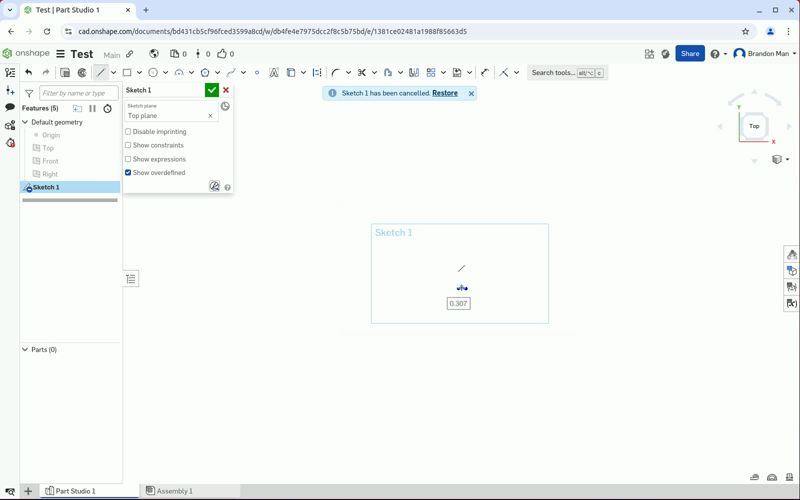
scroll(-6)
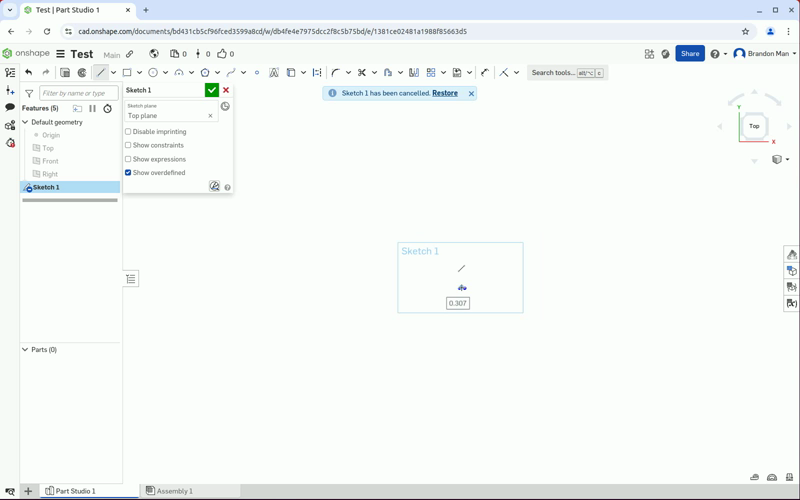
scroll(-6)
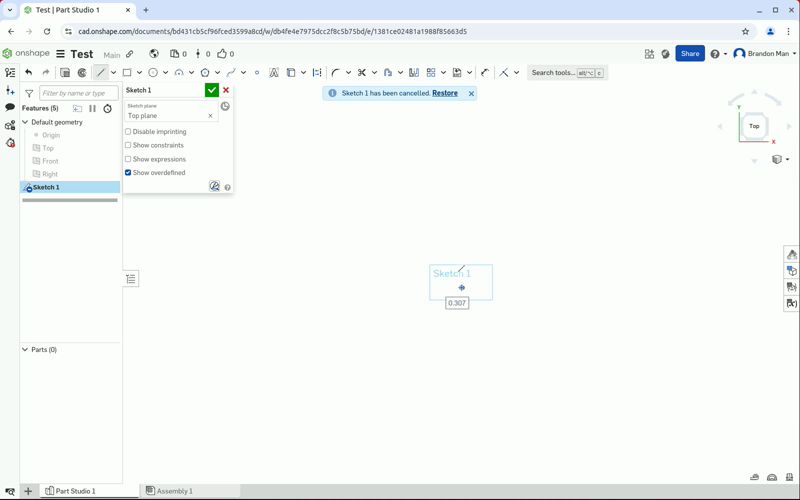
key_up(shift)
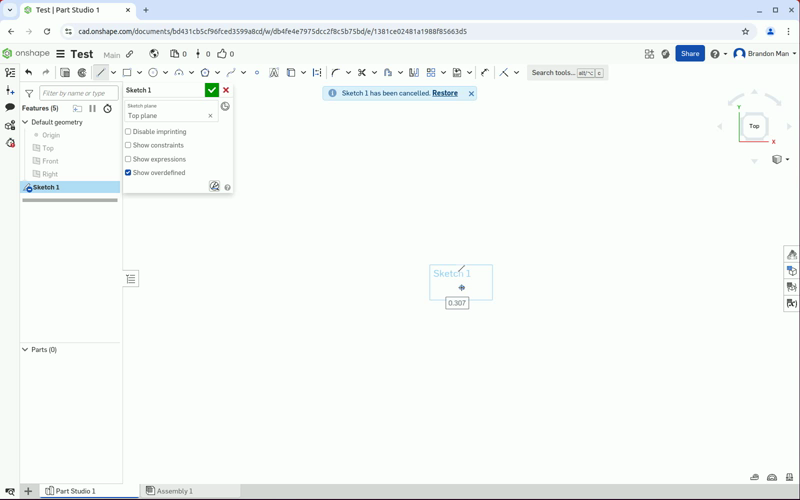
key_down(shift)
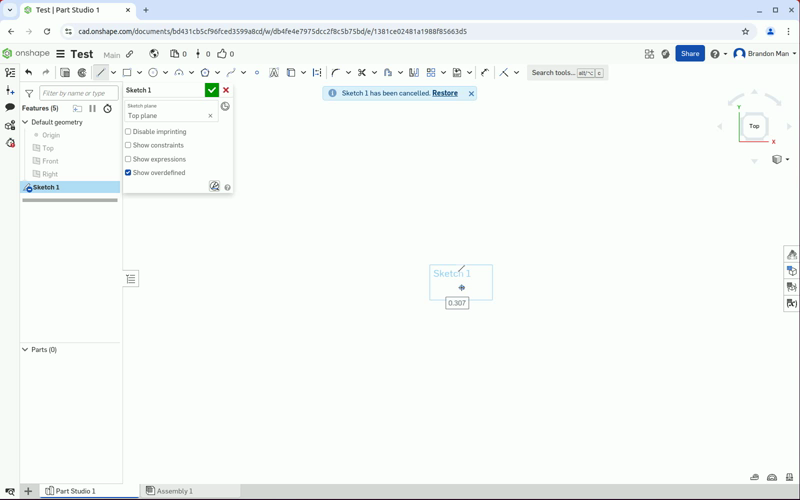
mouse_move(492, 287)
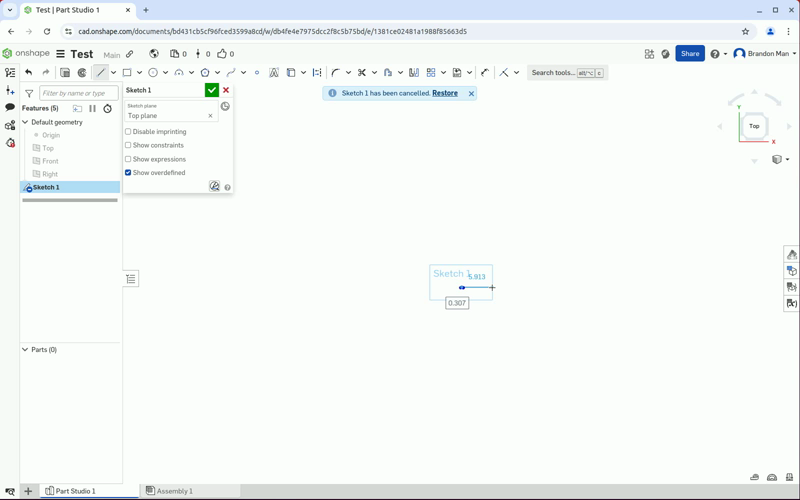
mouse_move(461, 282)
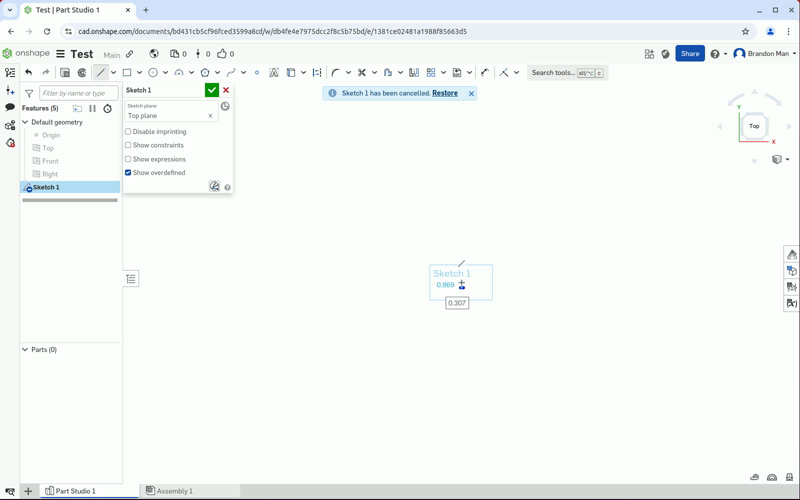
scroll(6)
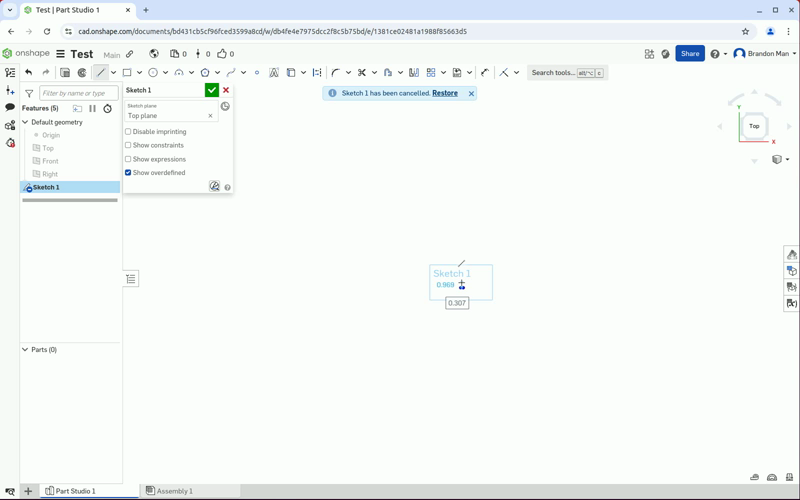
scroll(6)
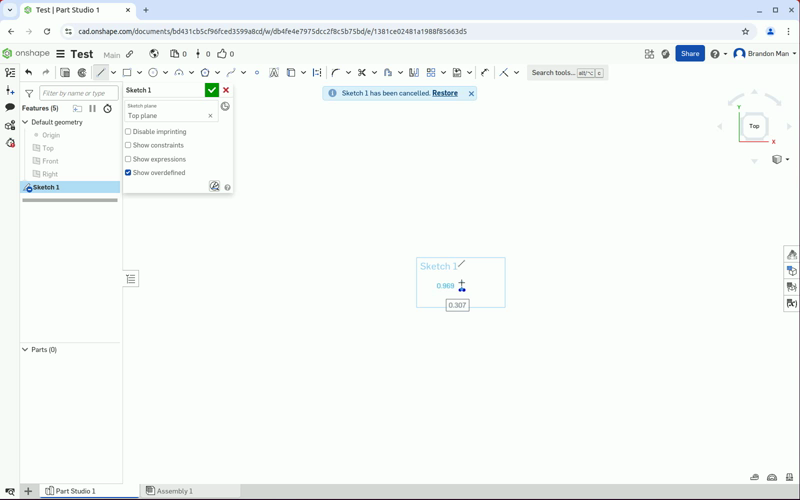
scroll(6)
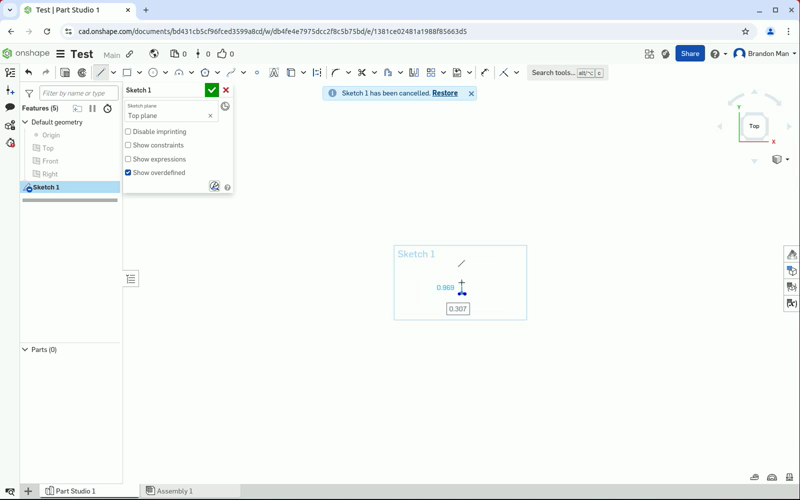
scroll(6)
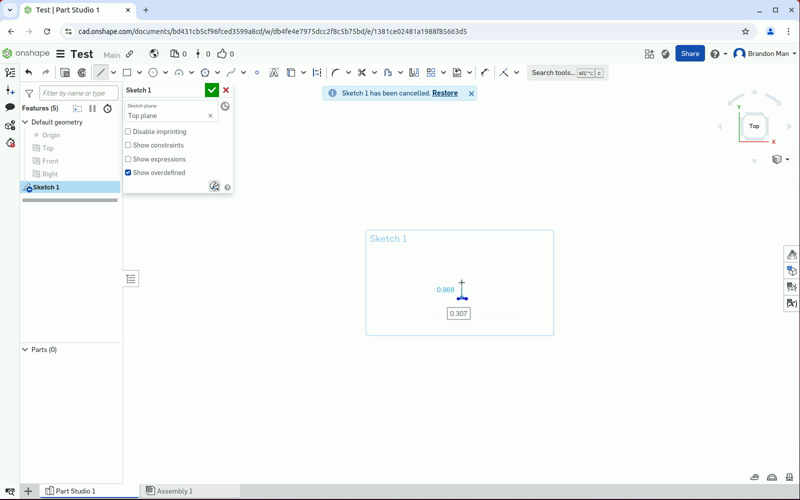
scroll(6)
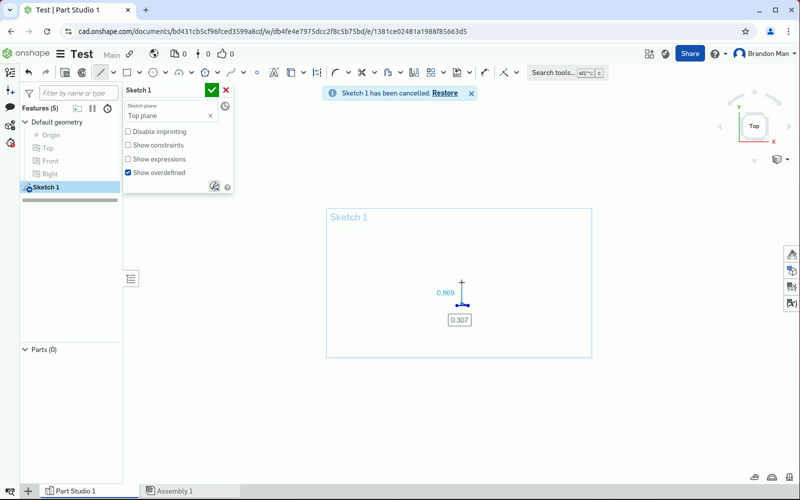
scroll(6)
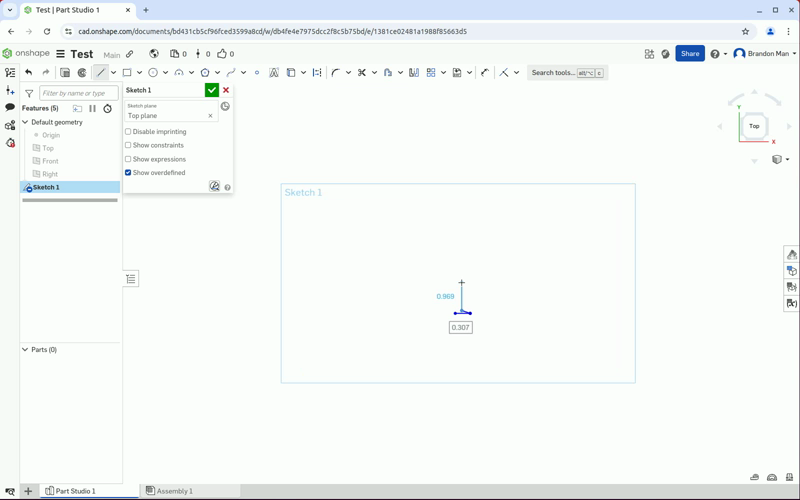
scroll(6)
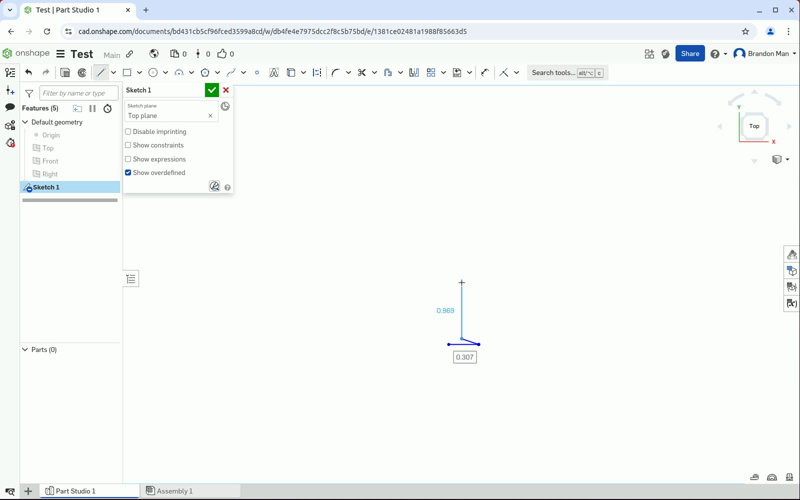
click(461, 282)
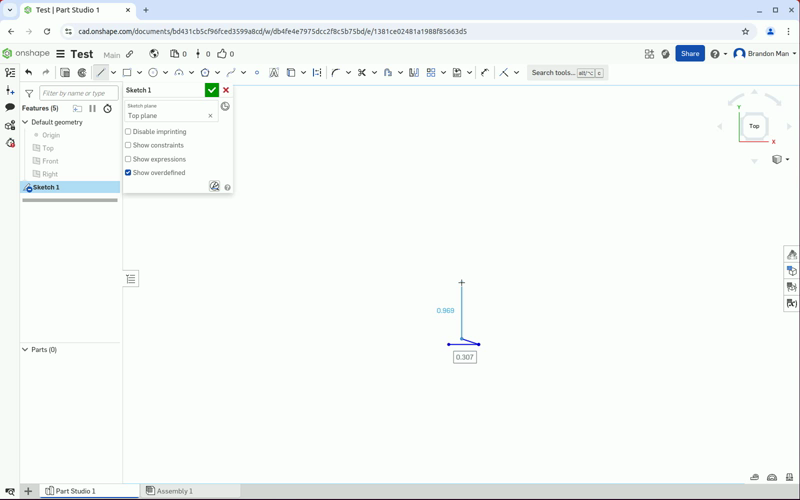
scroll(-6)
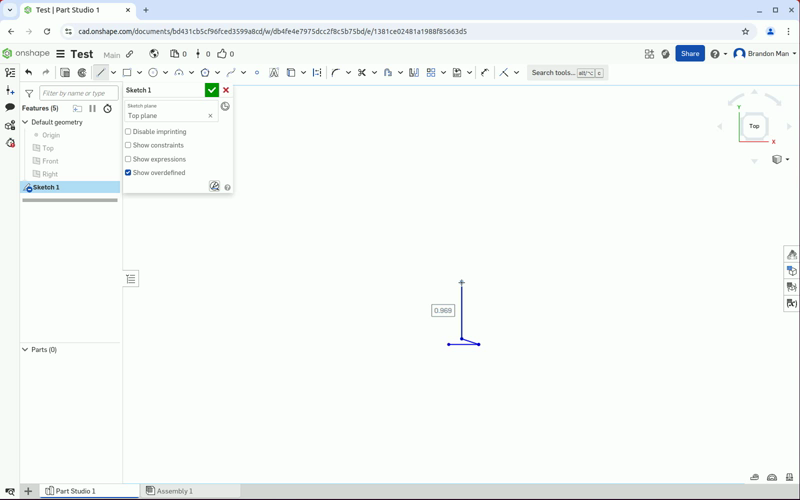
scroll(-6)
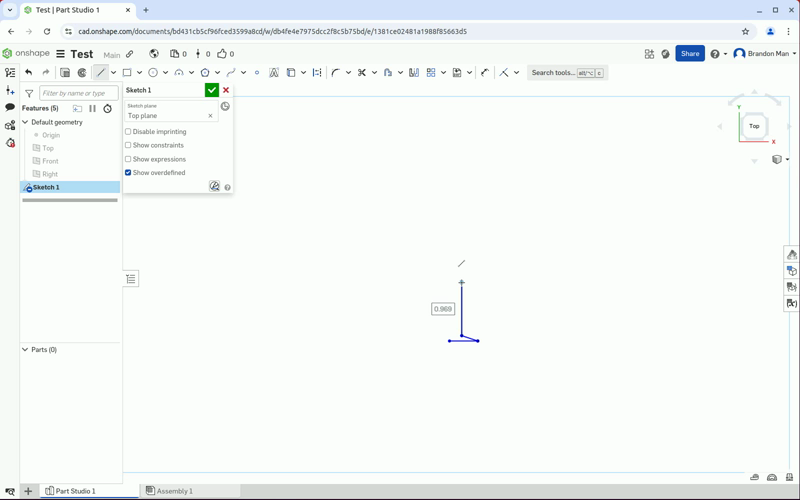
scroll(-6)
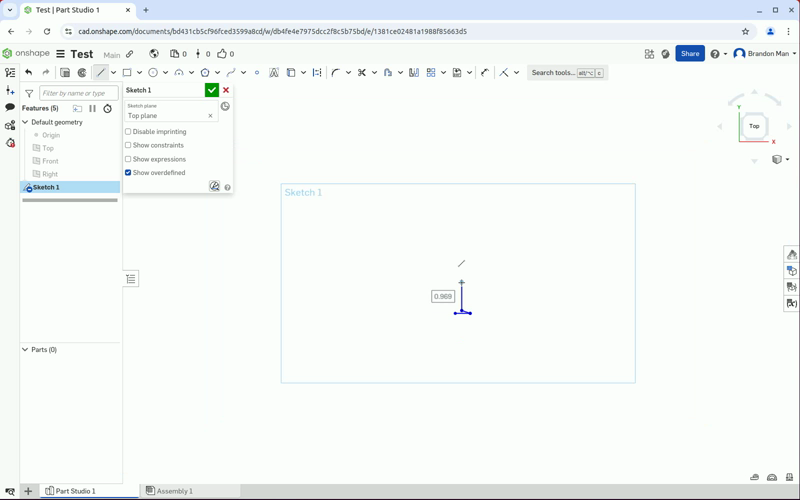
scroll(-6)
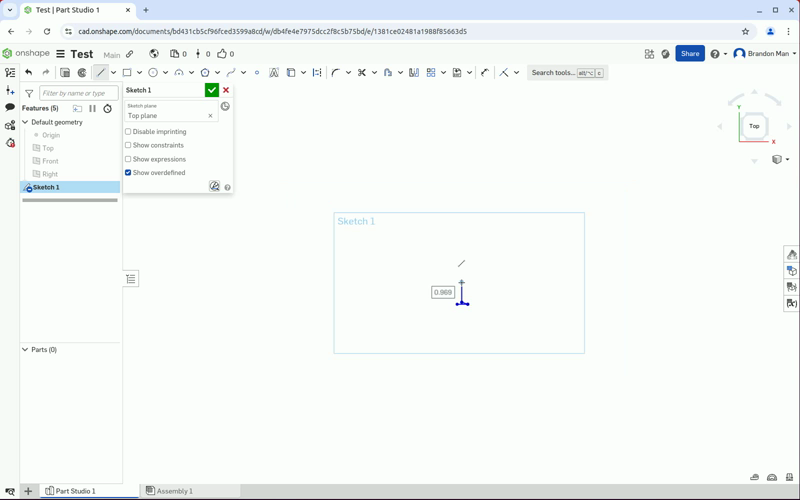
scroll(-6)
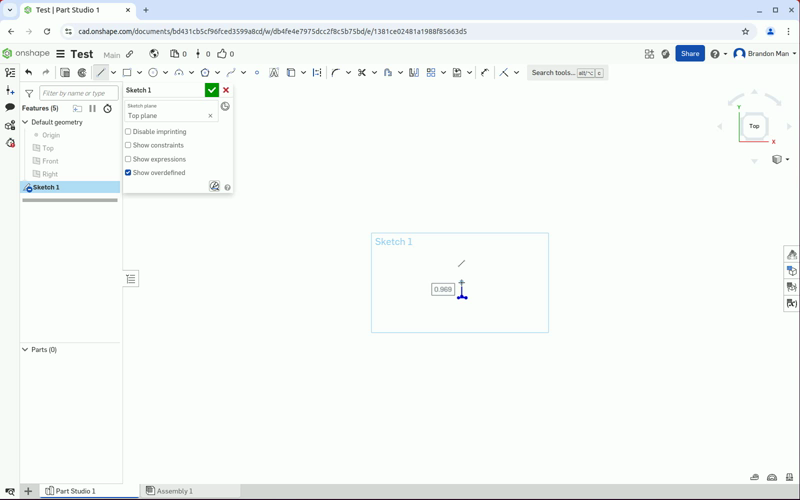
scroll(-6)
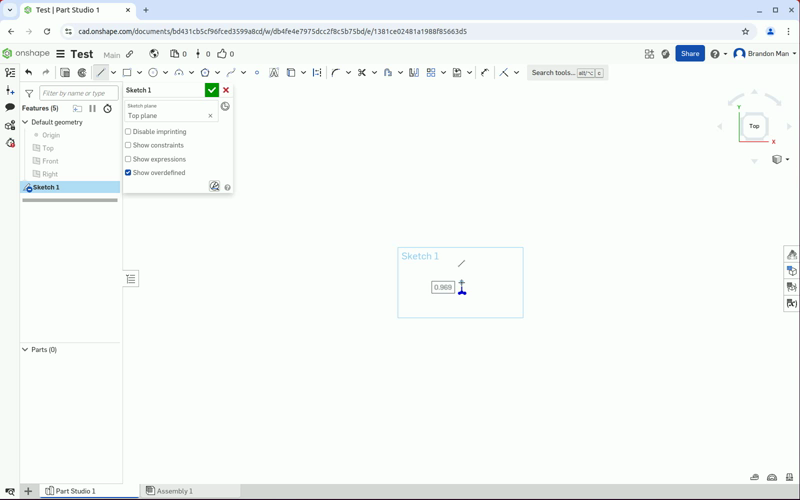
scroll(-6)
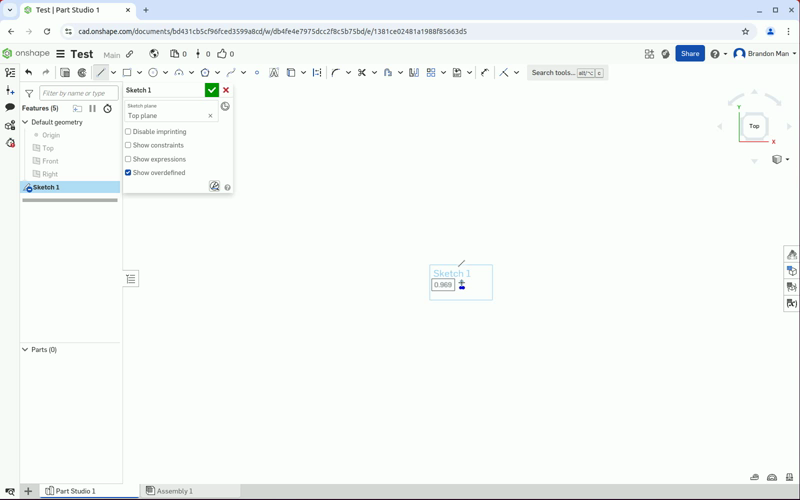
key_up(shift)
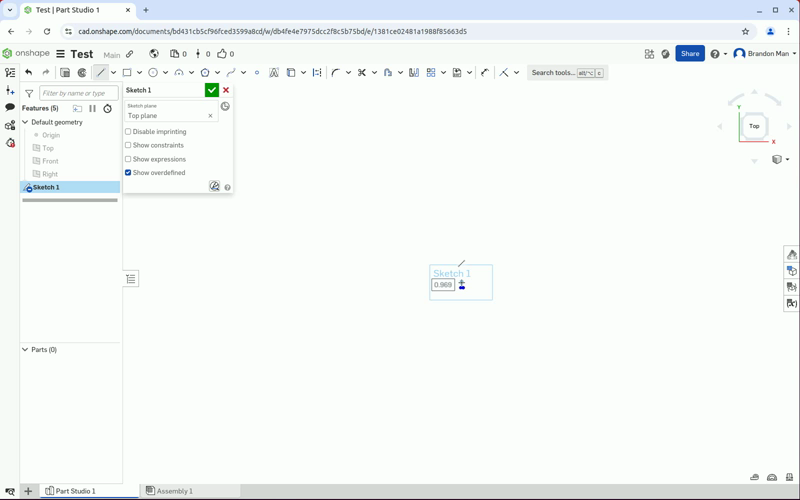
key_down(shift)
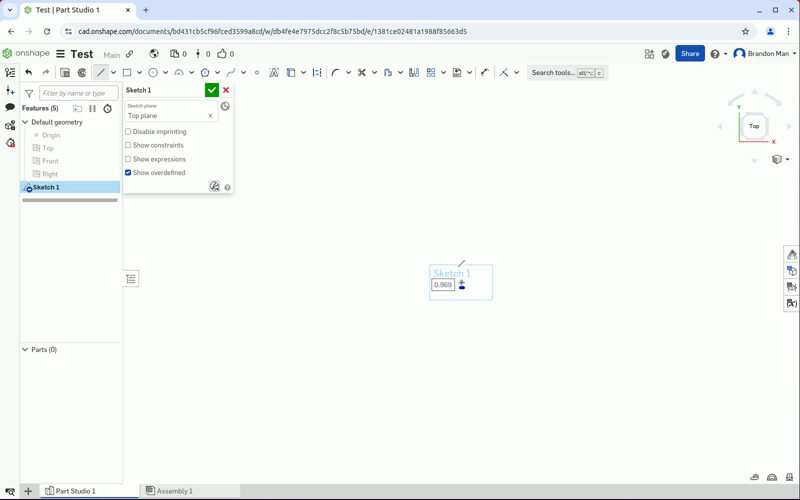
mouse_move(492, 282)
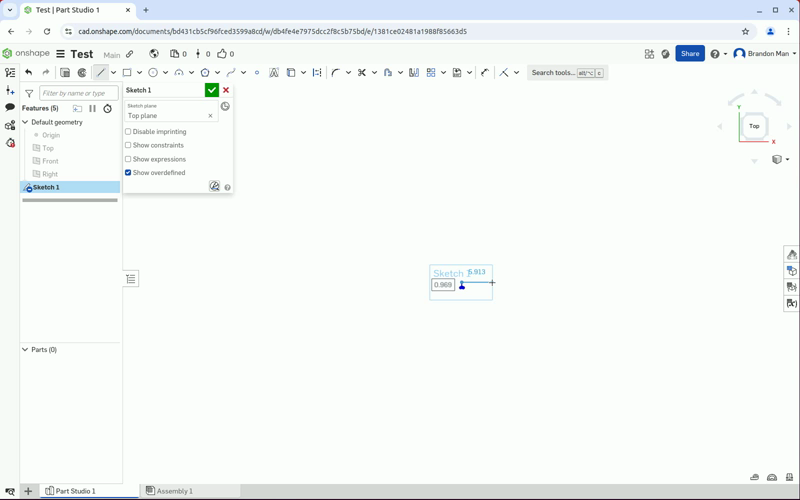
mouse_move(463, 282)
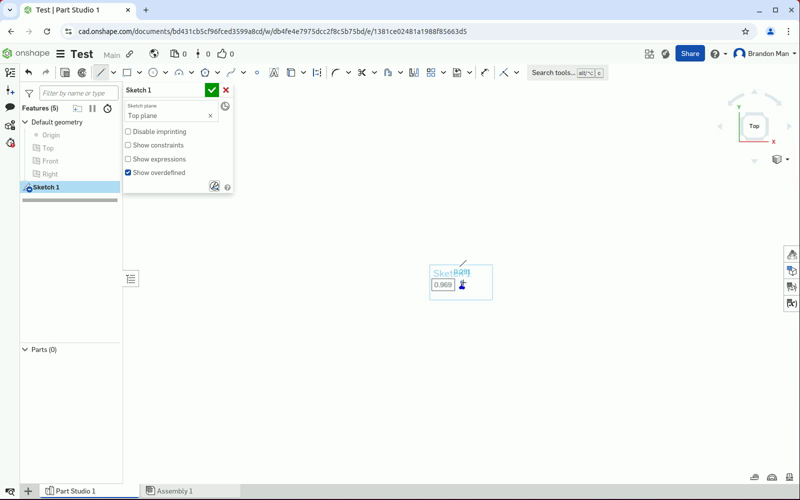
scroll(6)
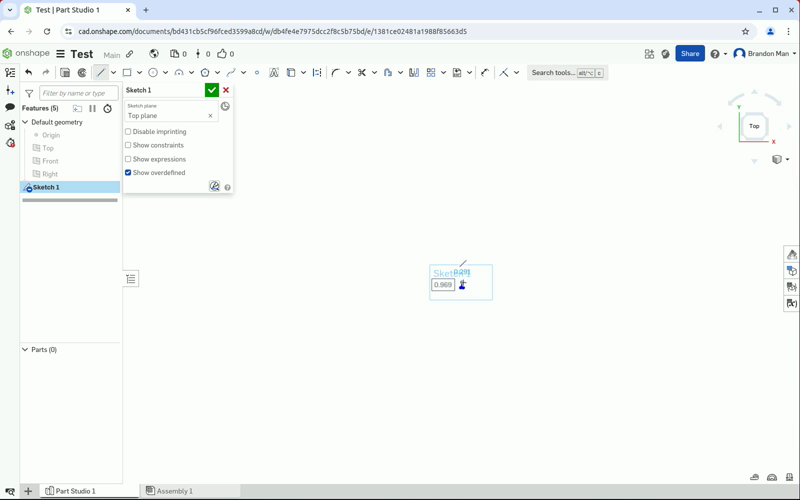
scroll(6)
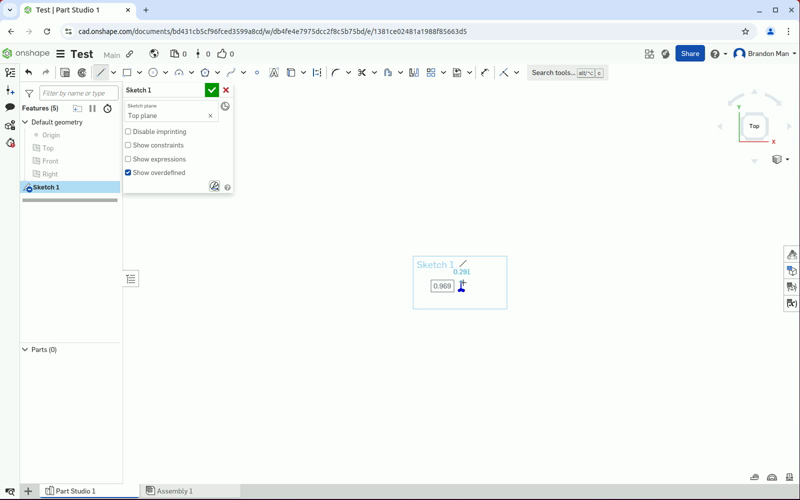
scroll(6)
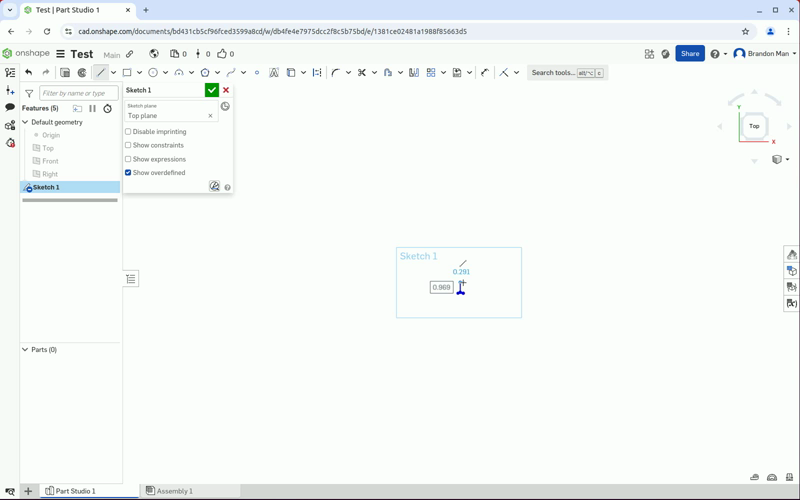
scroll(6)
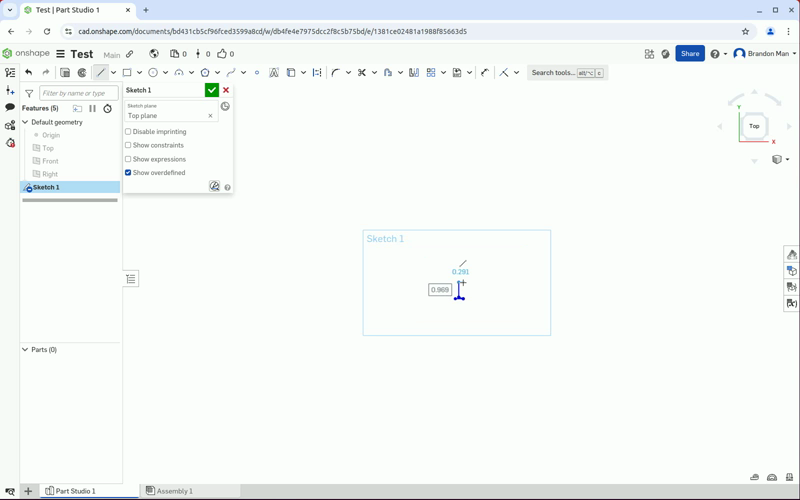
scroll(6)
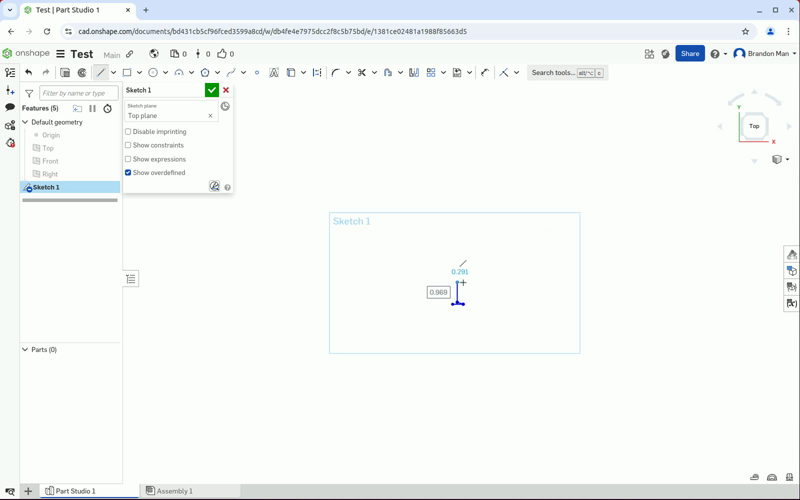
scroll(6)
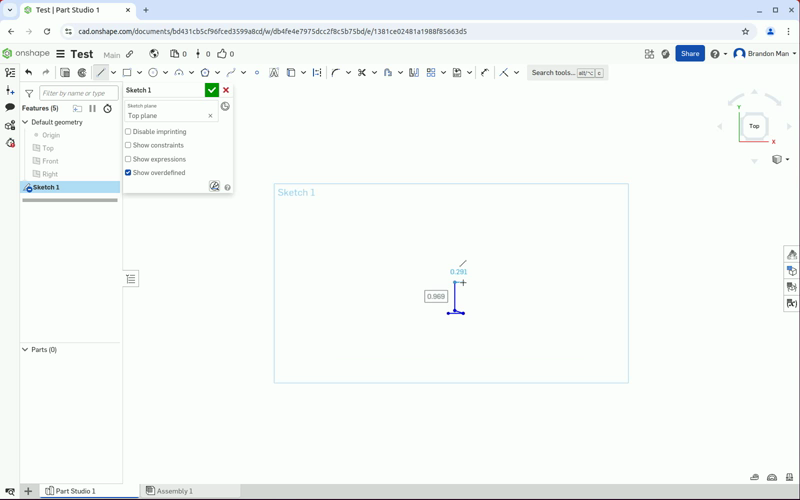
scroll(6)
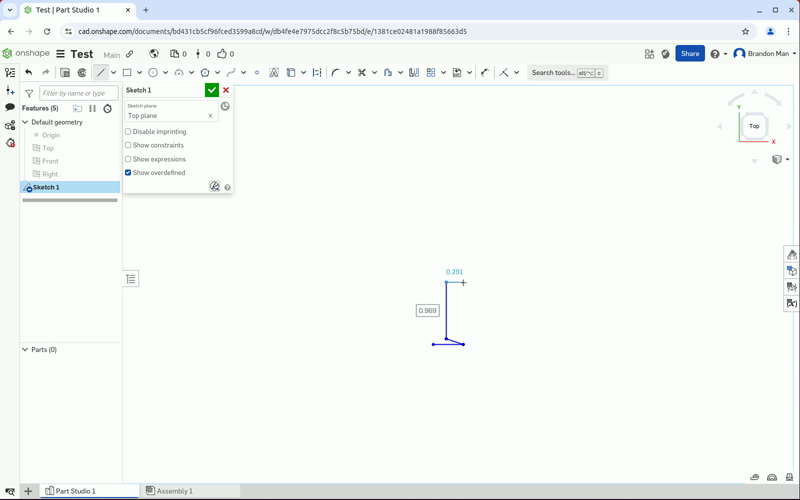
click(463, 282)
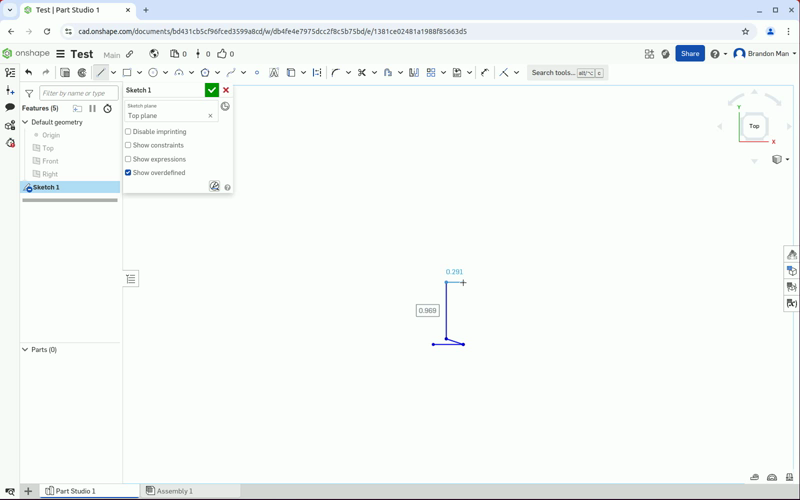
scroll(-6)
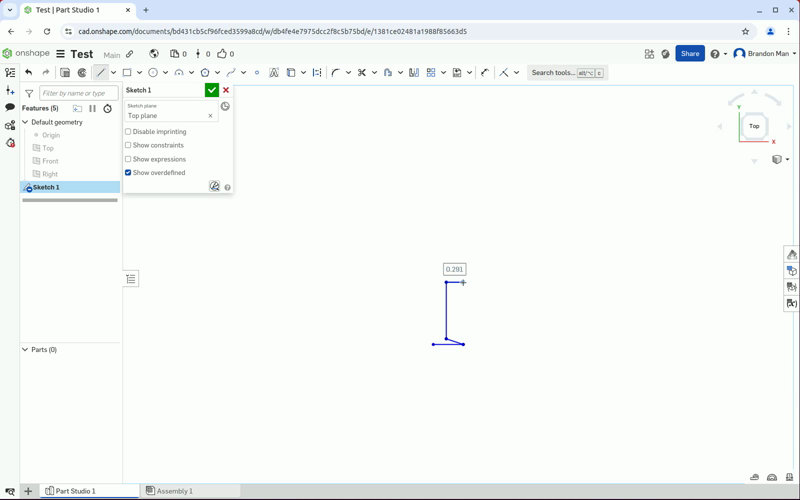
scroll(-6)
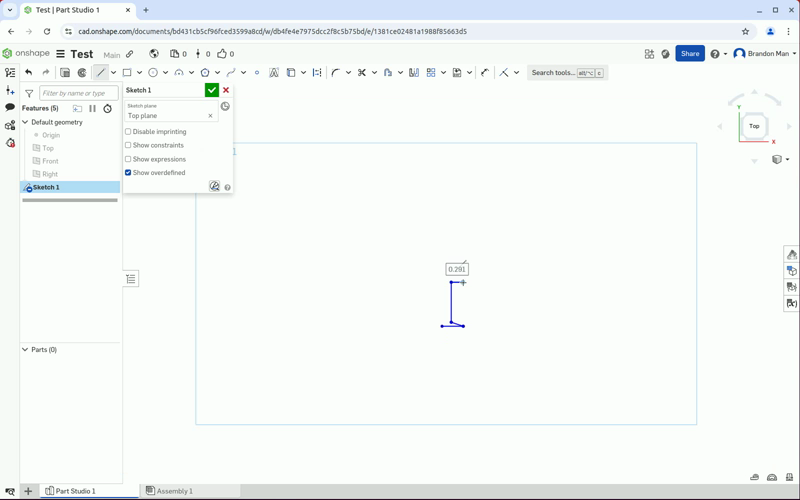
scroll(-6)
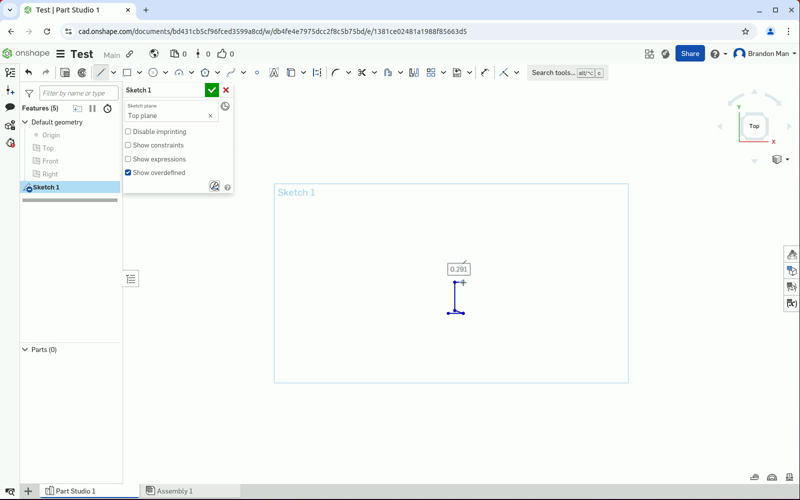
scroll(-6)
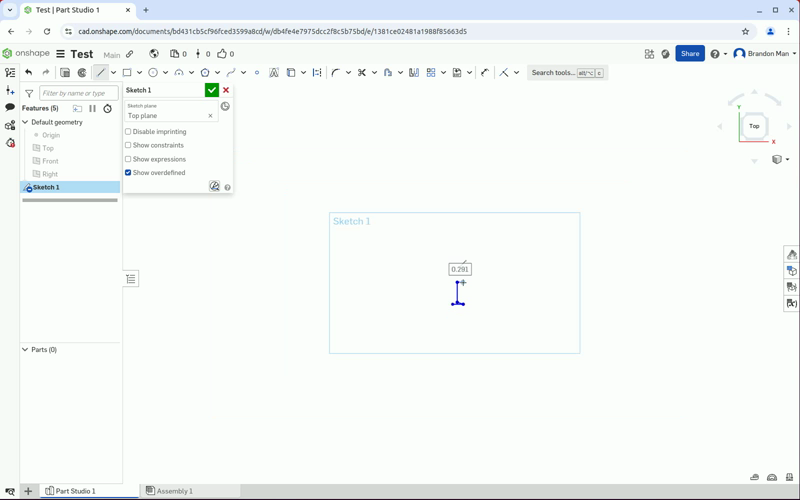
scroll(-6)
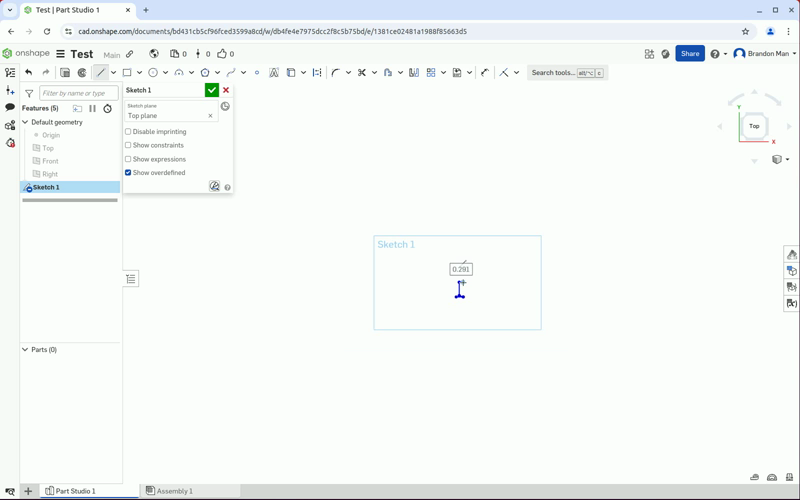
scroll(-6)
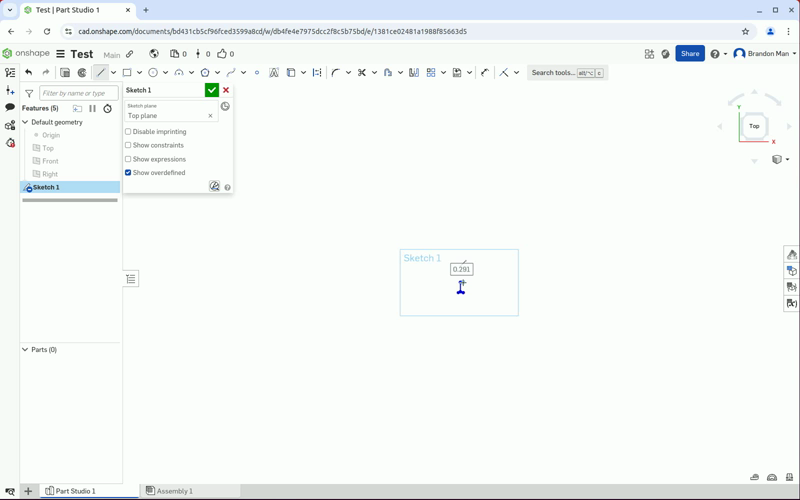
scroll(-6)
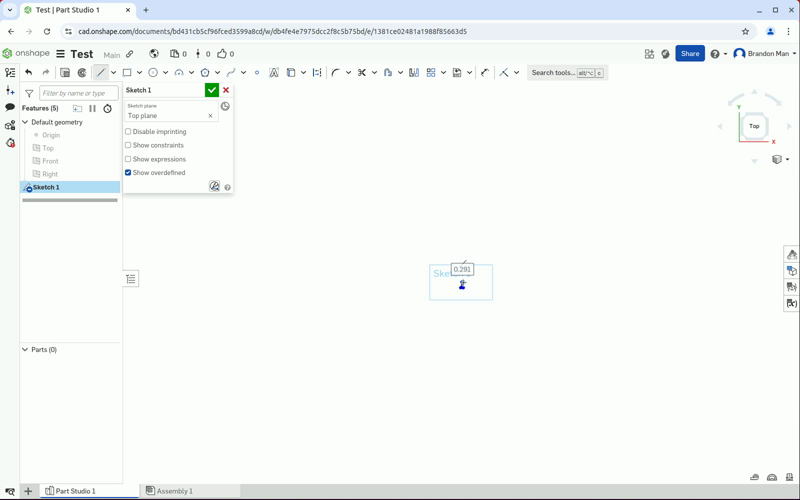
key_up(shift)
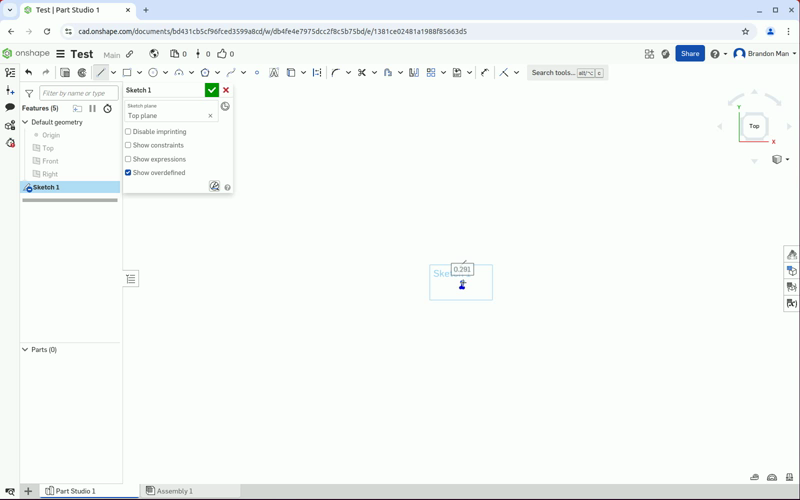
key_down(shift)
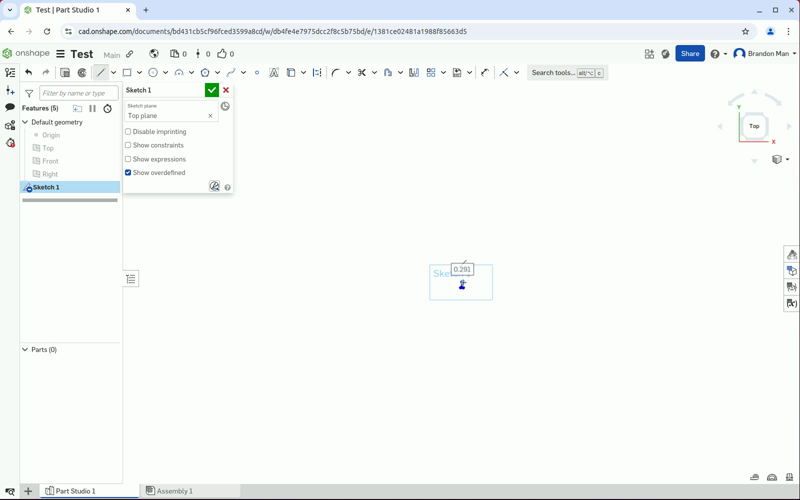
key_up(shift)
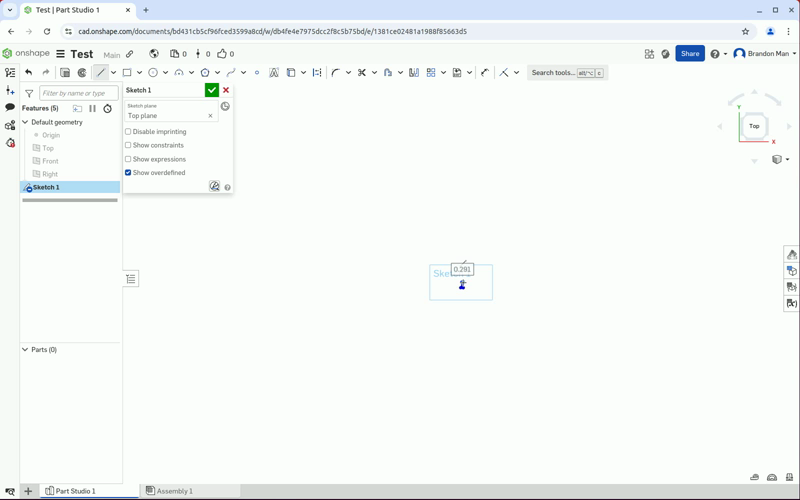
key_down(shift)
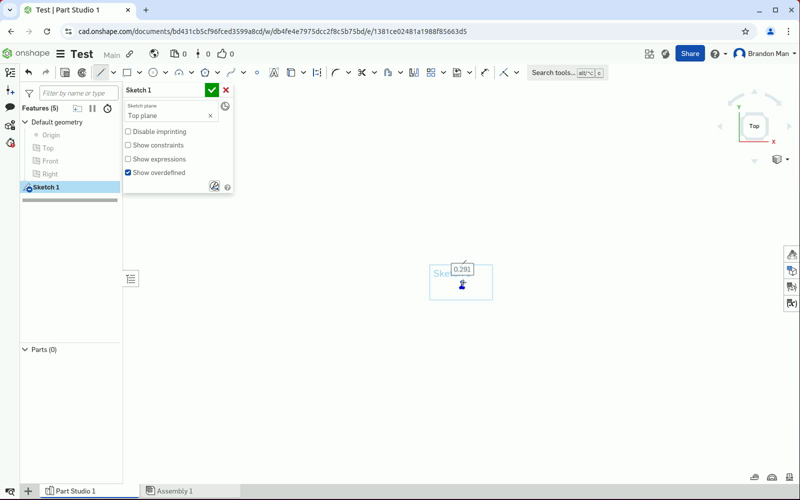
mouse_move(493, 281)
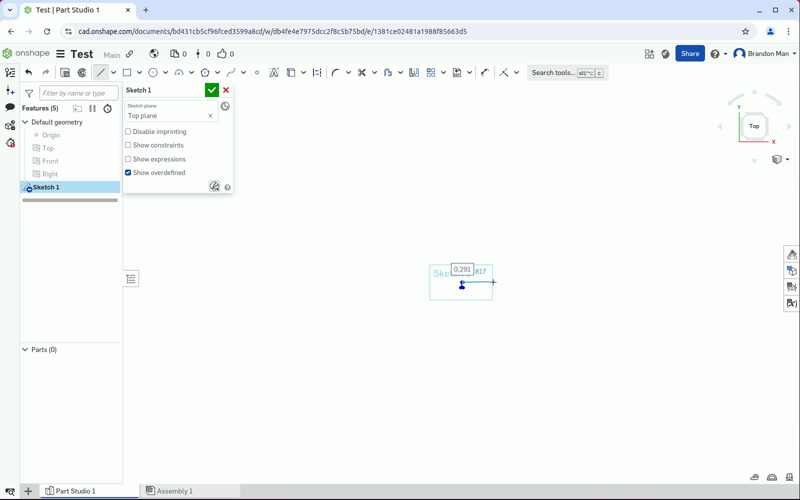
mouse_move(460, 281)
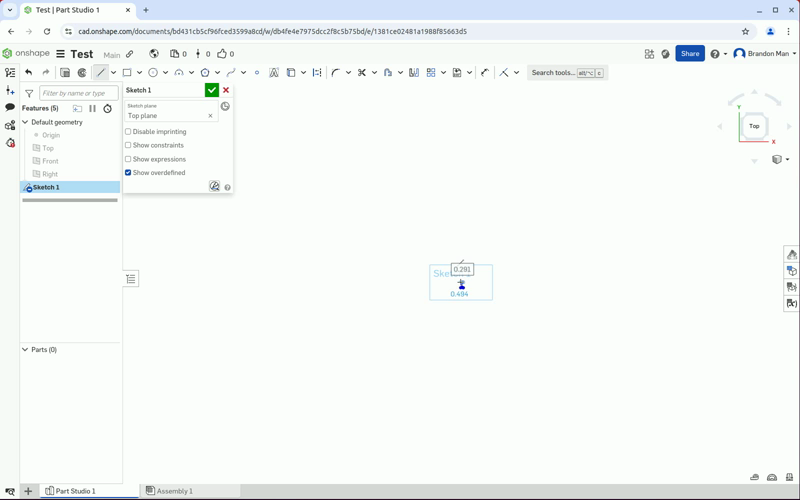
scroll(6)
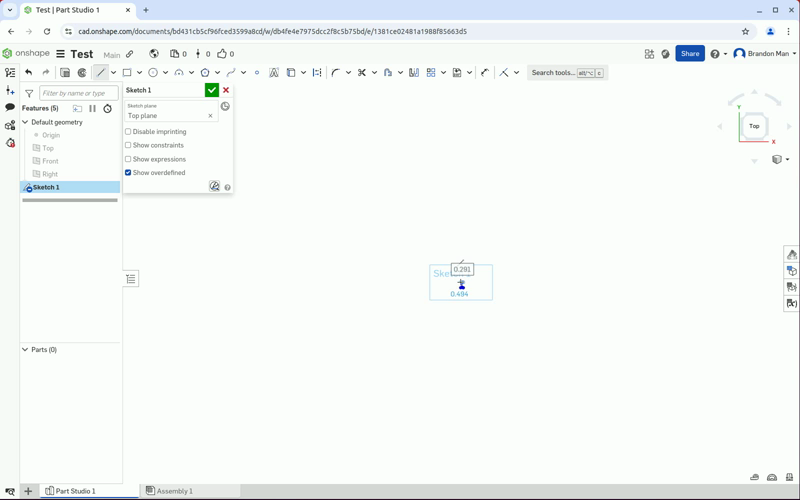
scroll(6)
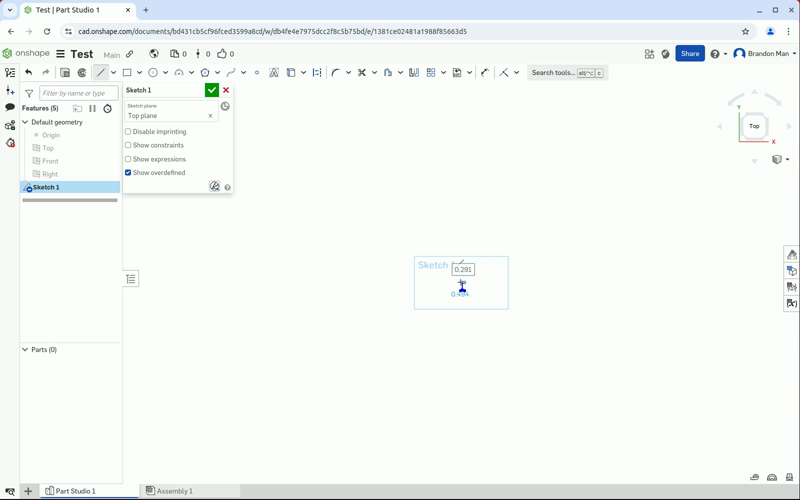
scroll(6)
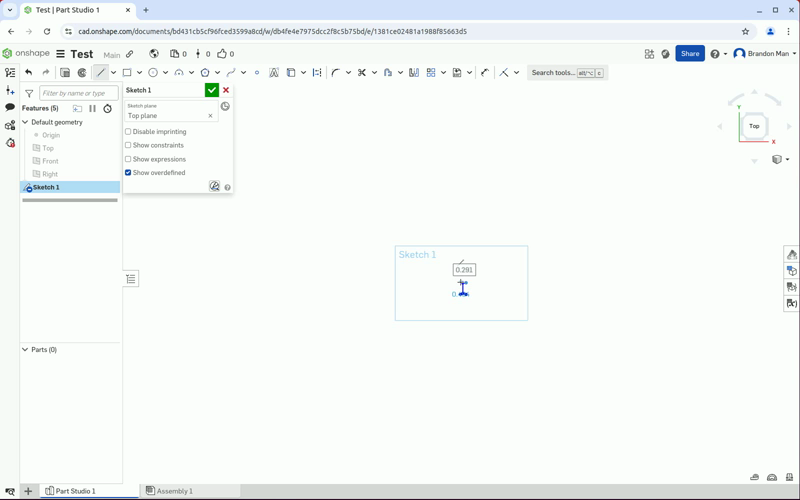
scroll(6)
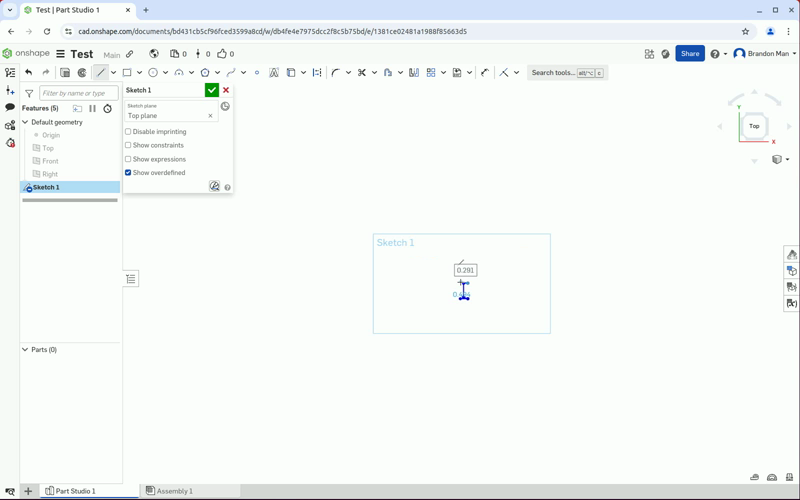
scroll(6)
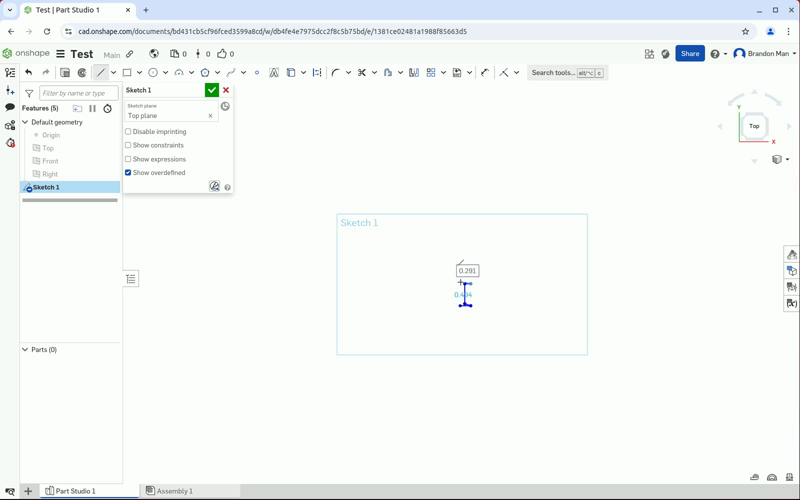
scroll(6)
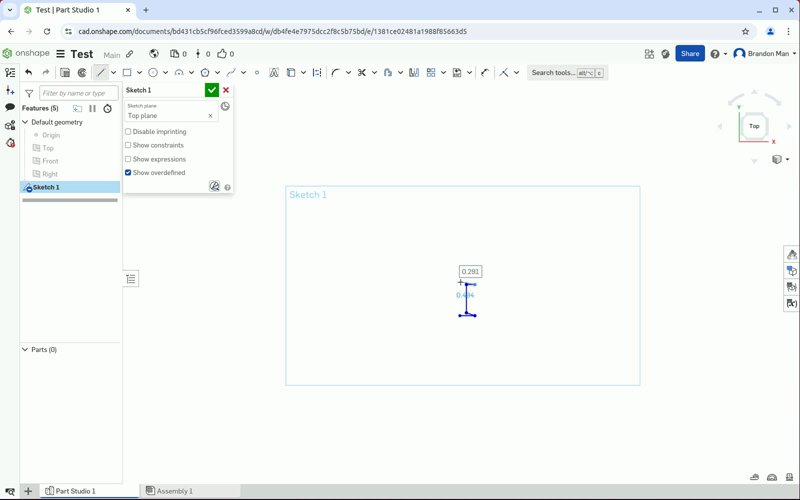
scroll(6)
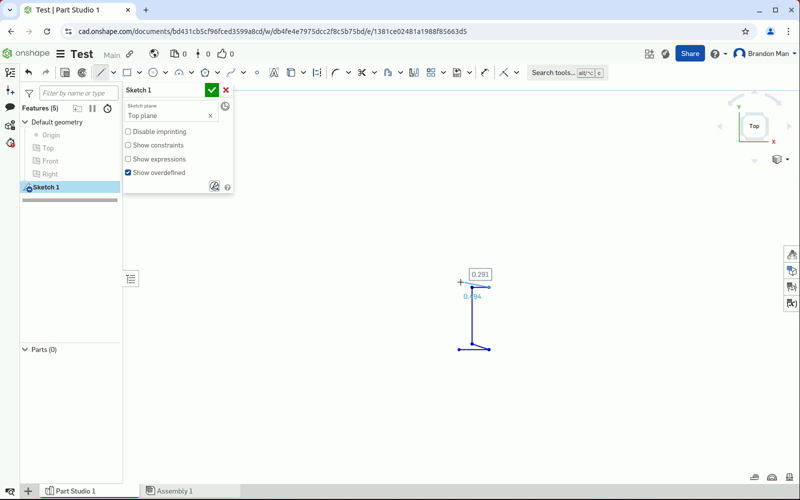
click(460, 281)
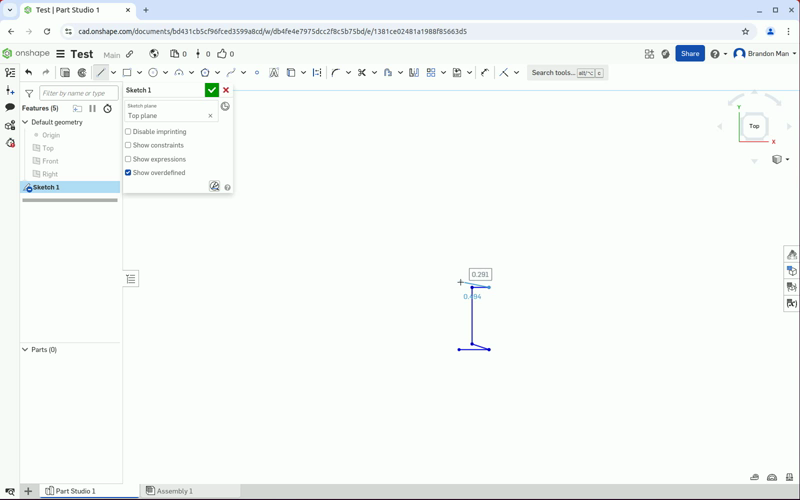
scroll(-6)
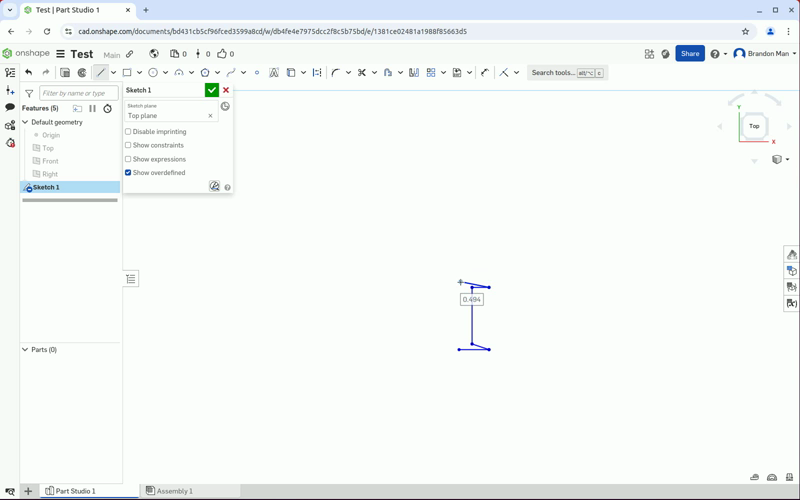
scroll(-6)
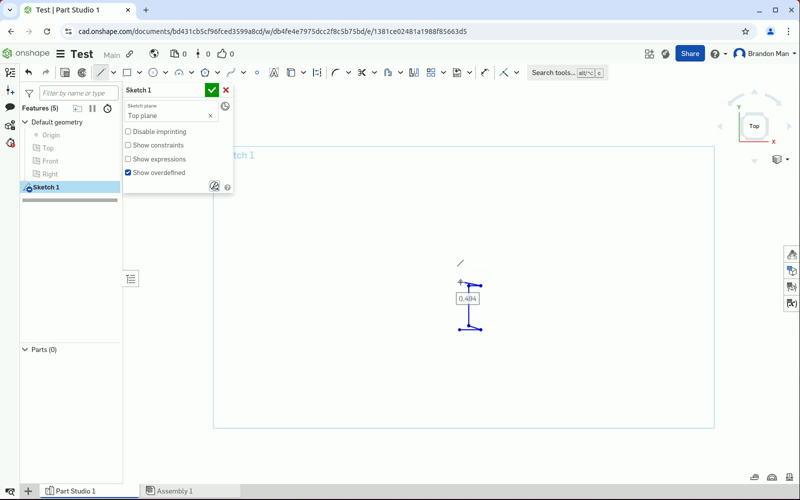
scroll(-6)
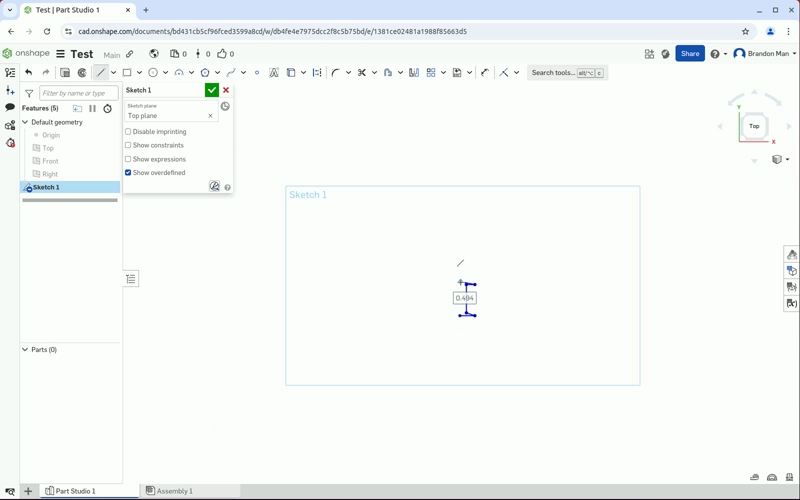
scroll(-6)
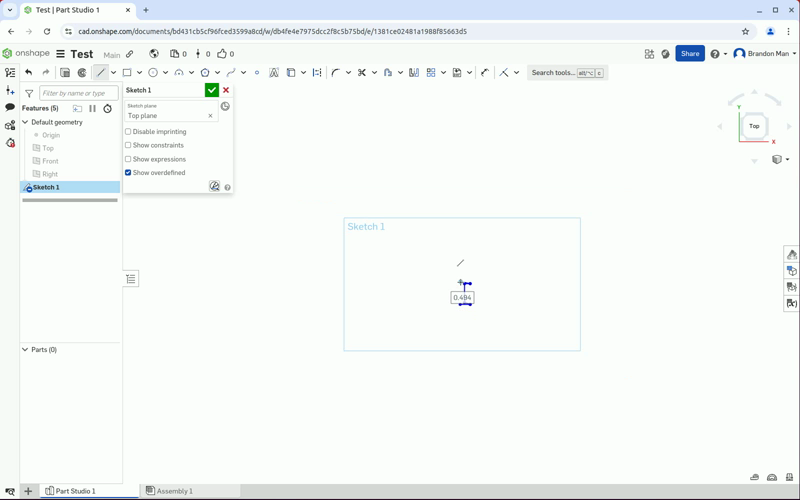
scroll(-6)
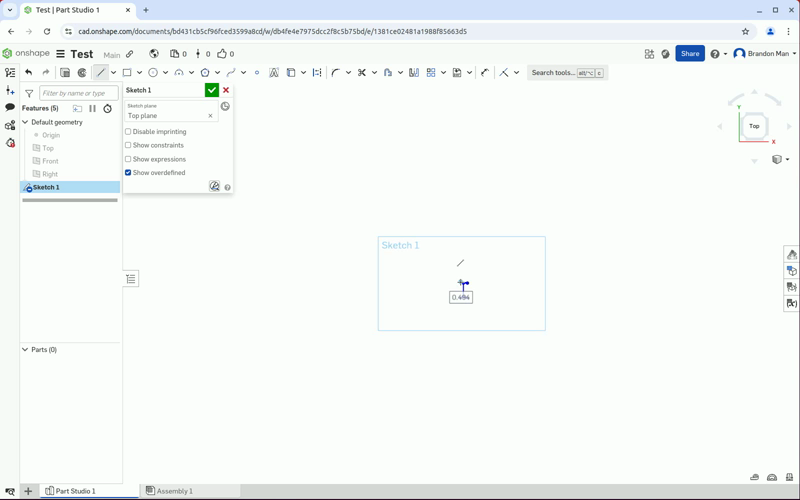
scroll(-6)
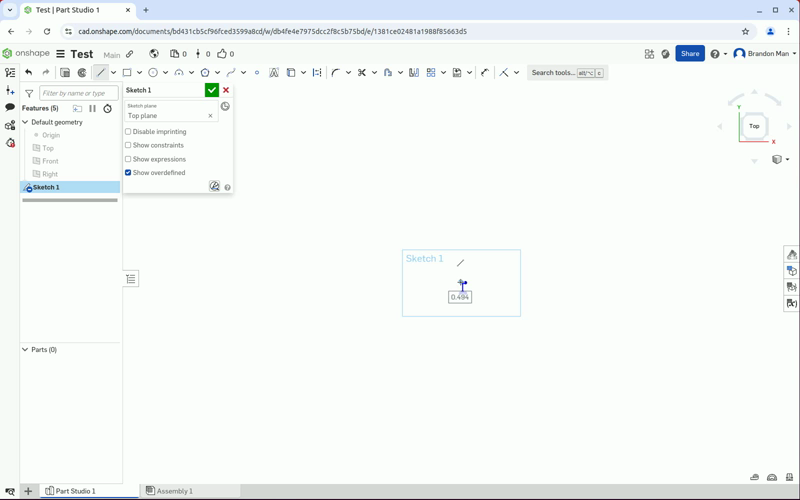
scroll(-6)
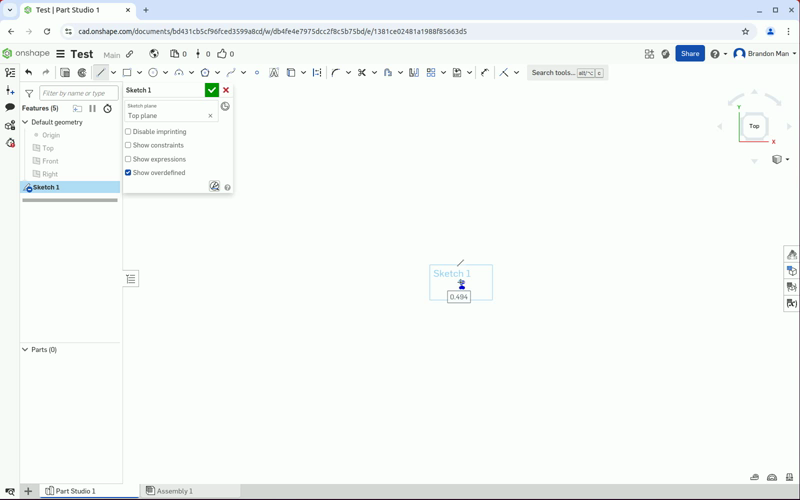
key_up(shift)
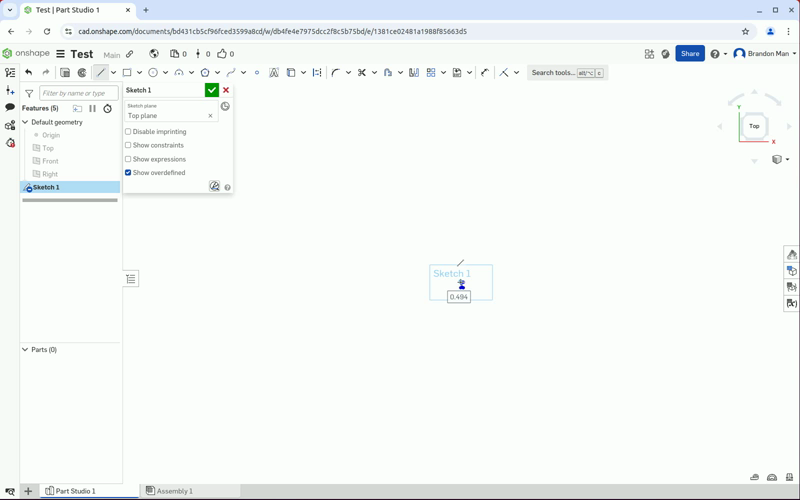
key_down(shift)
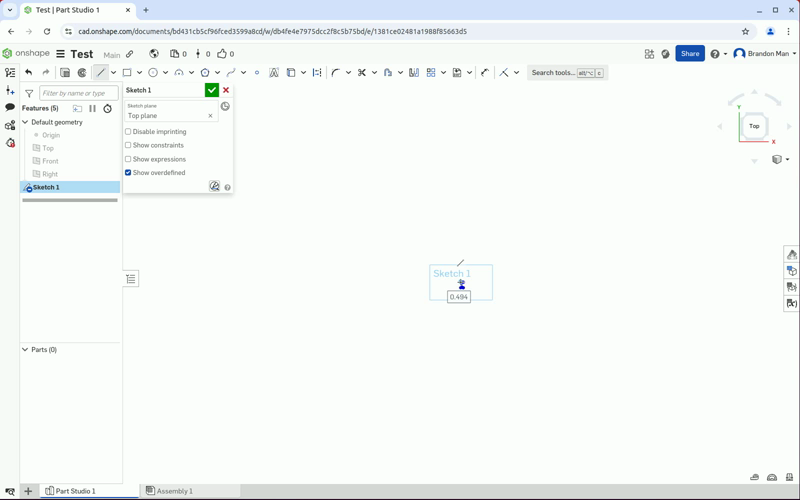
key_up(shift)
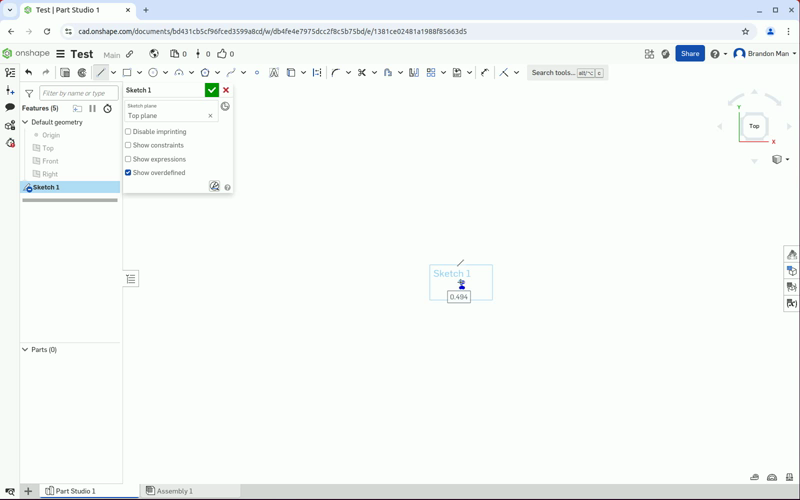
key_down(shift)
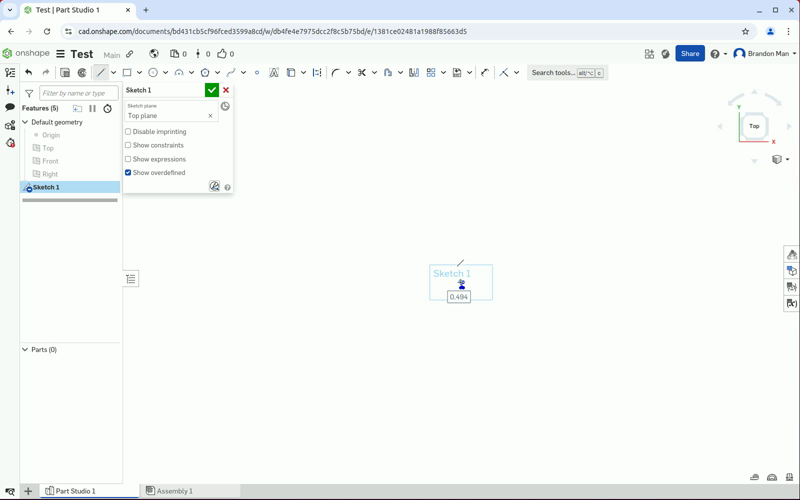
mouse_move(490, 282)
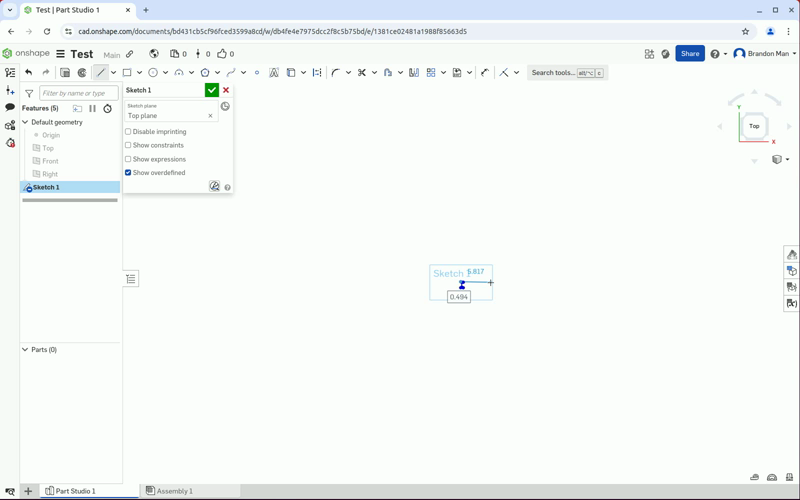
mouse_move(461, 282)
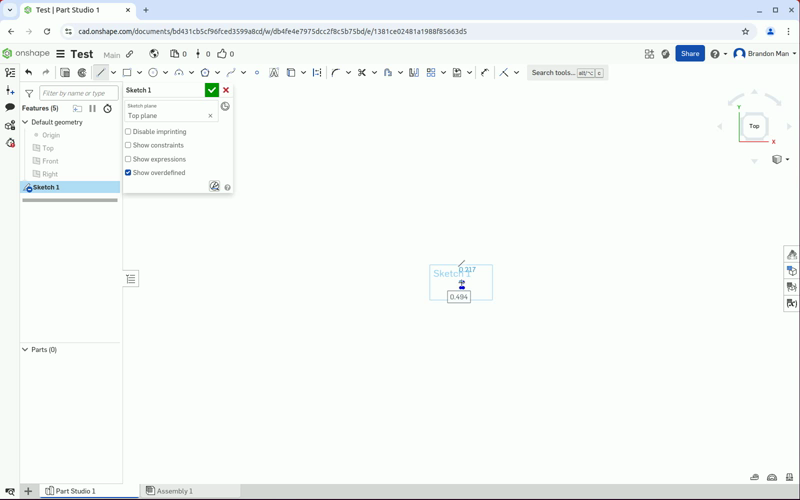
scroll(6)
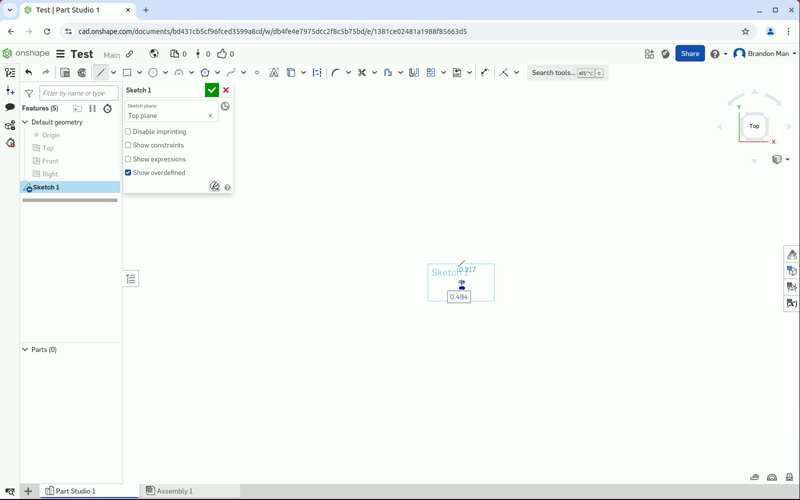
scroll(6)
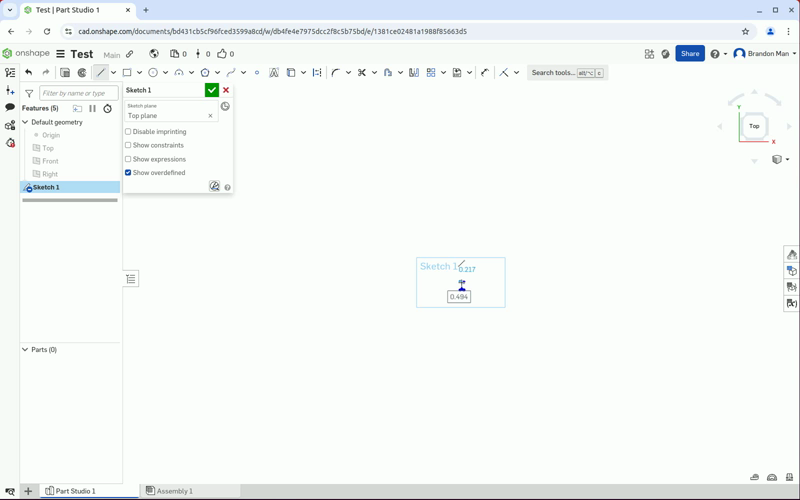
scroll(6)
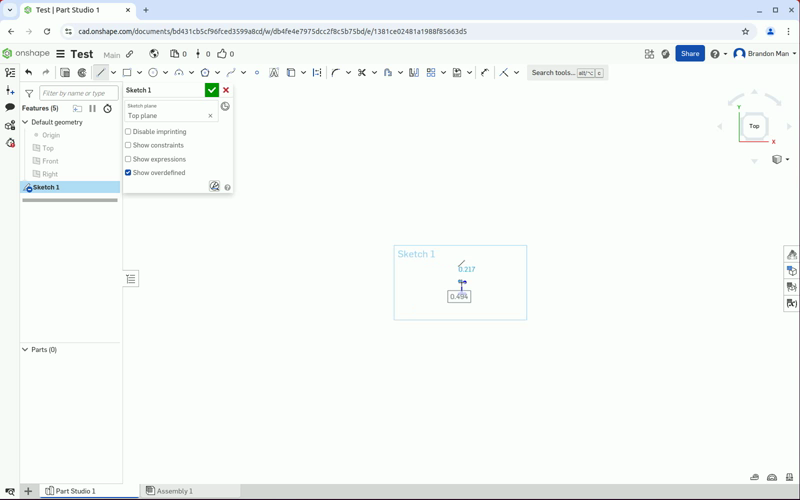
scroll(6)
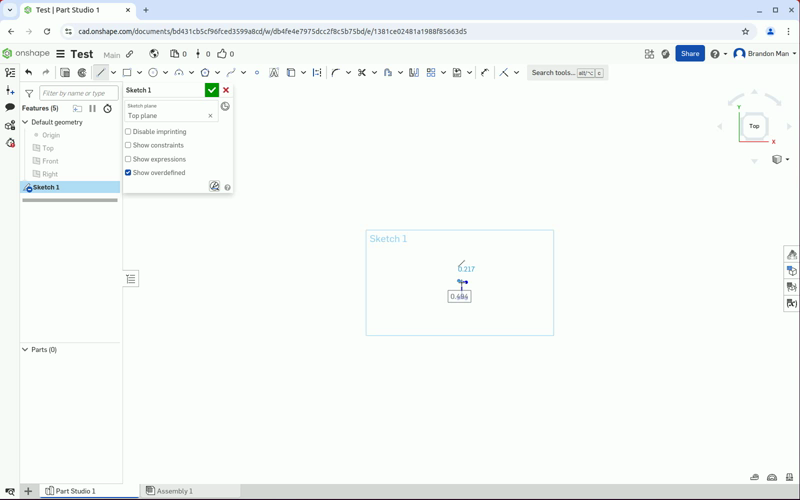
scroll(6)
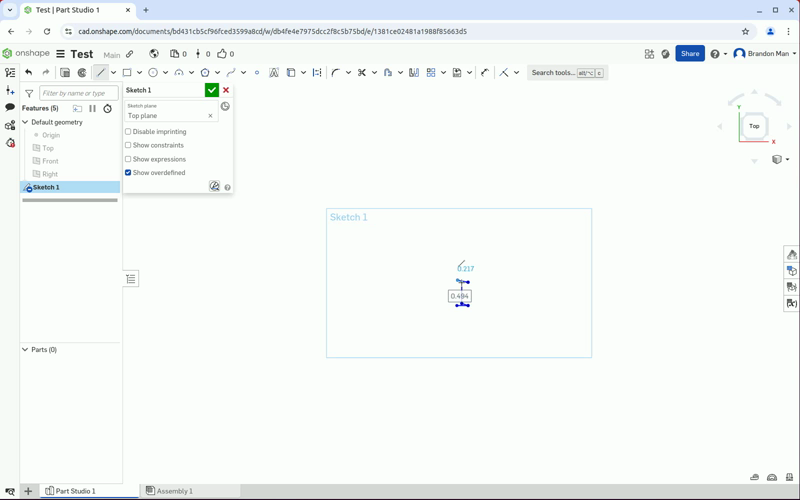
scroll(6)
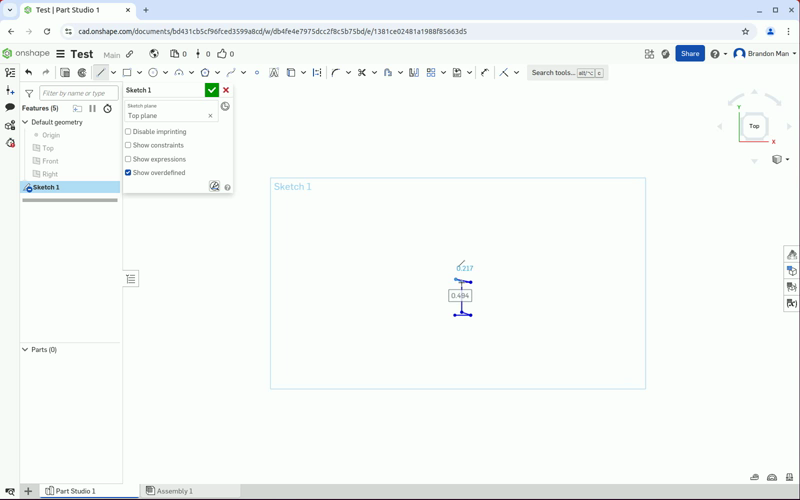
scroll(6)
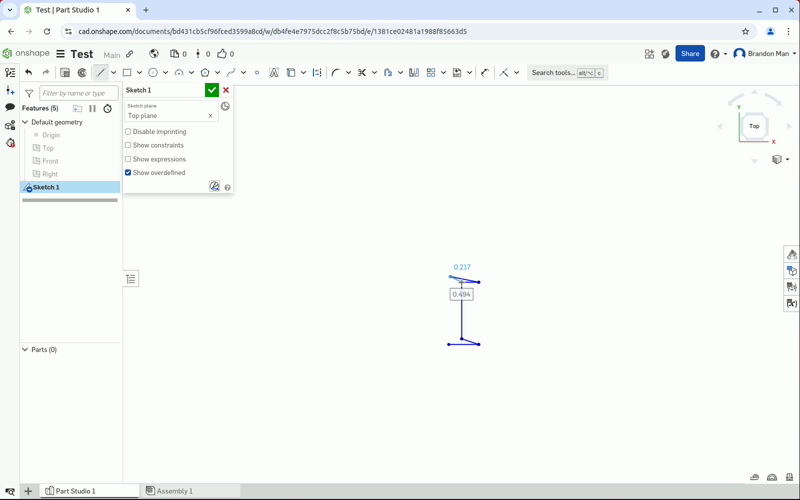
click(461, 282)
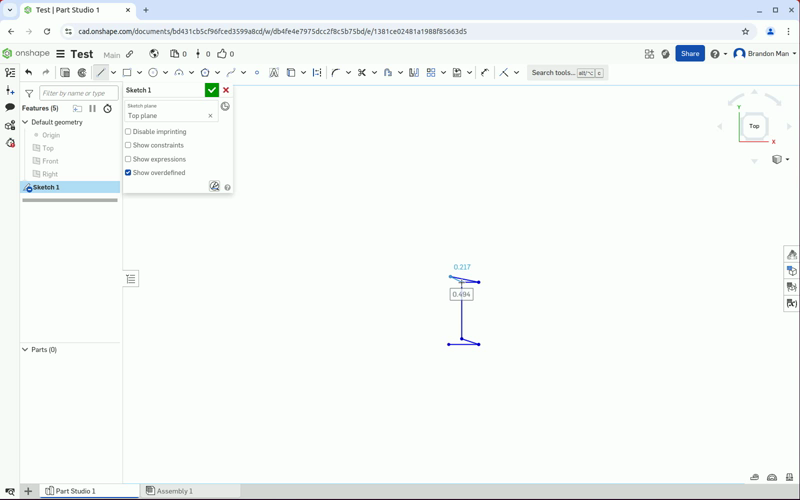
scroll(-6)
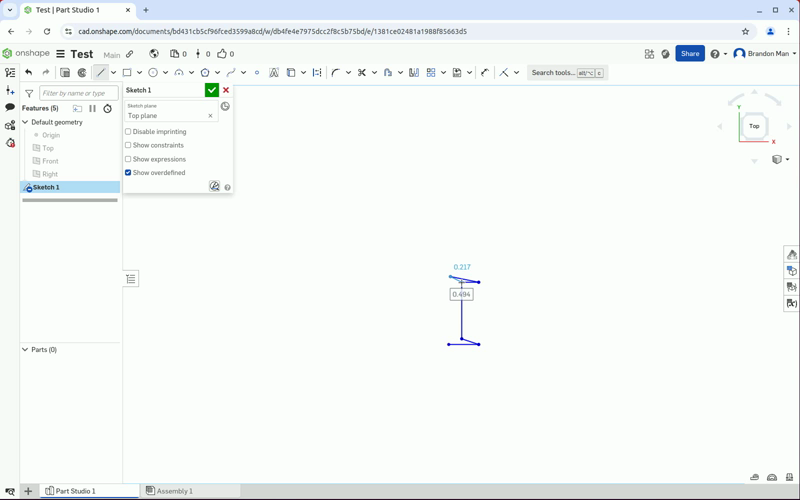
scroll(-6)
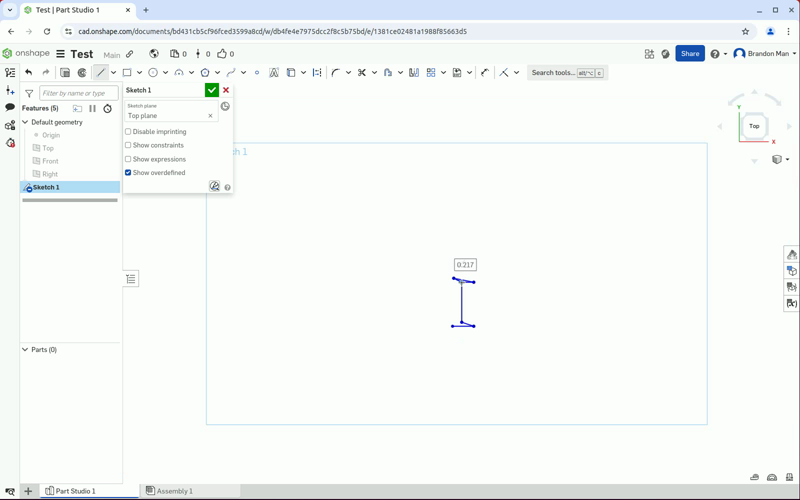
scroll(-6)
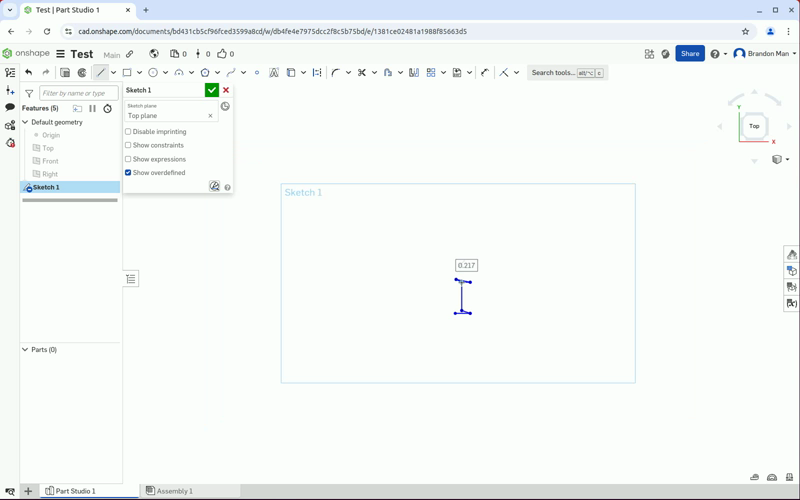
scroll(-6)
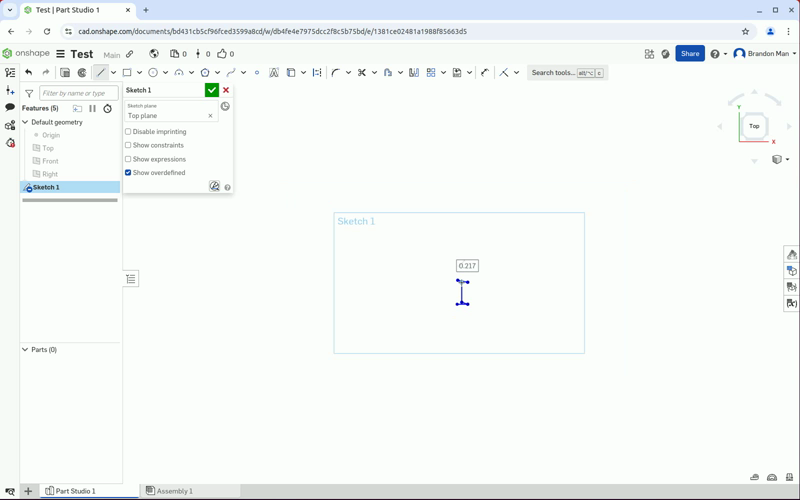
scroll(-6)
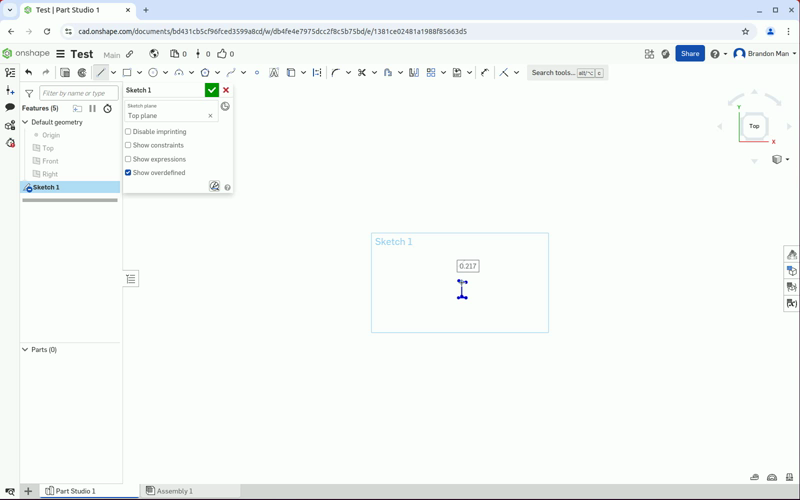
scroll(-6)
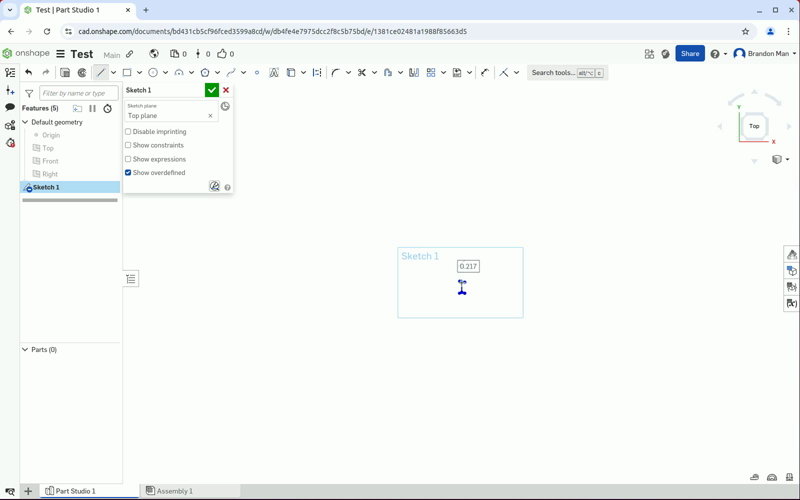
scroll(-6)
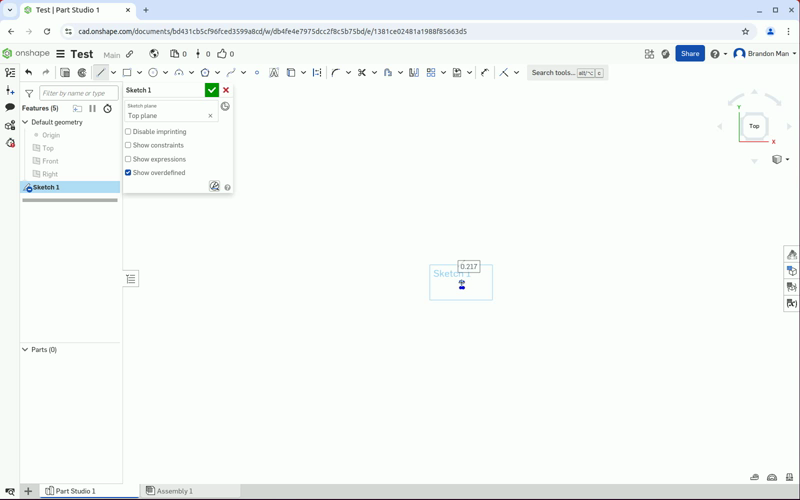
key_up(shift)
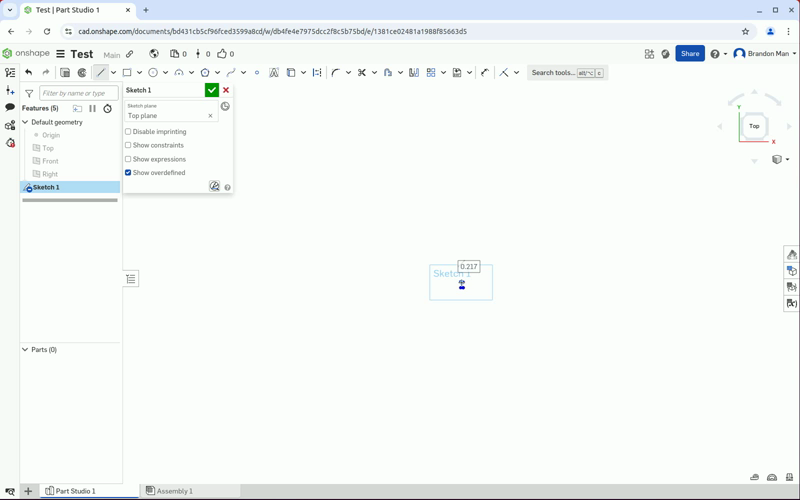
key_down(shift)
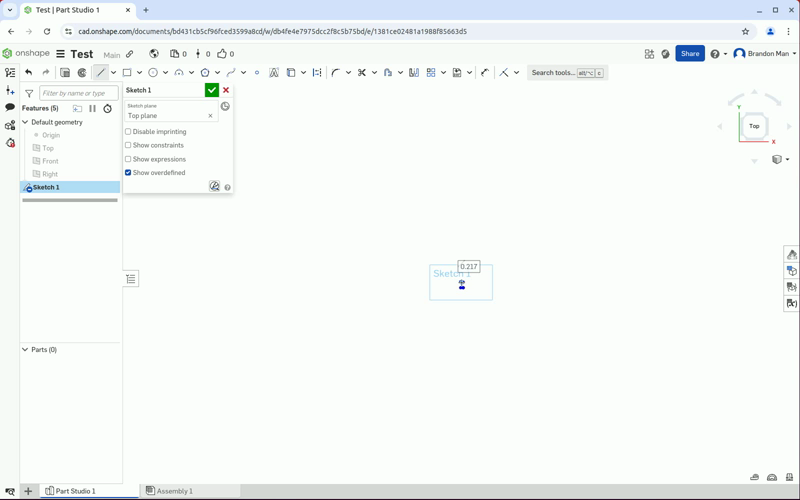
mouse_move(492, 282)
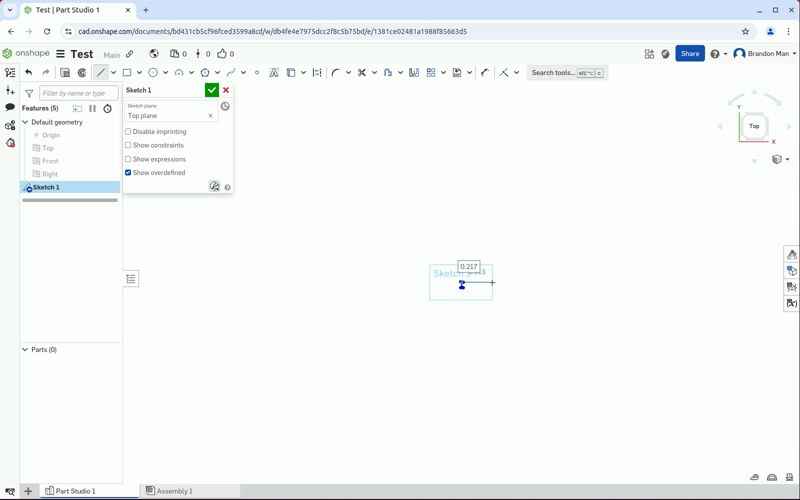
mouse_move(461, 287)
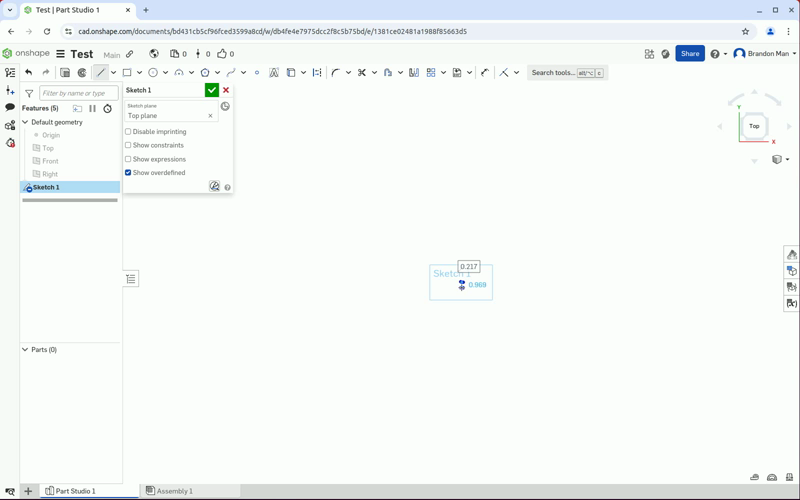
scroll(6)
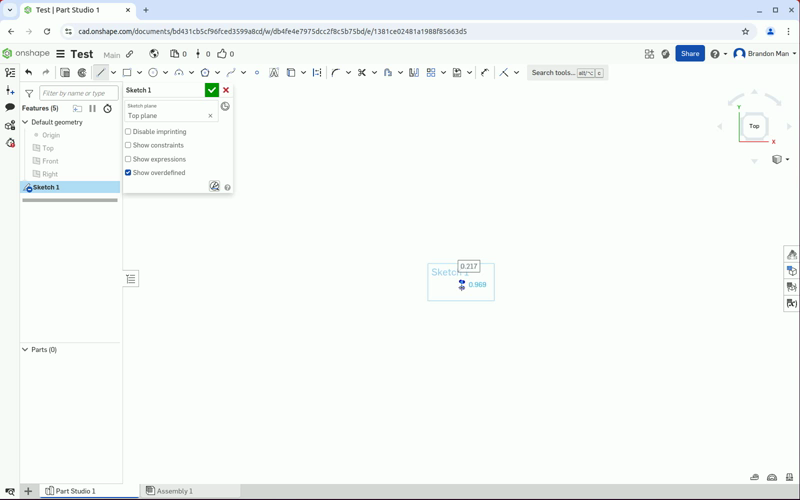
scroll(6)
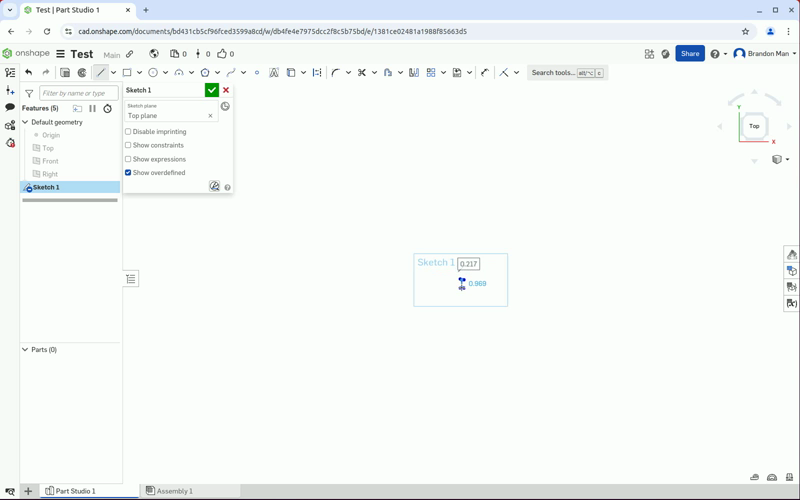
scroll(6)
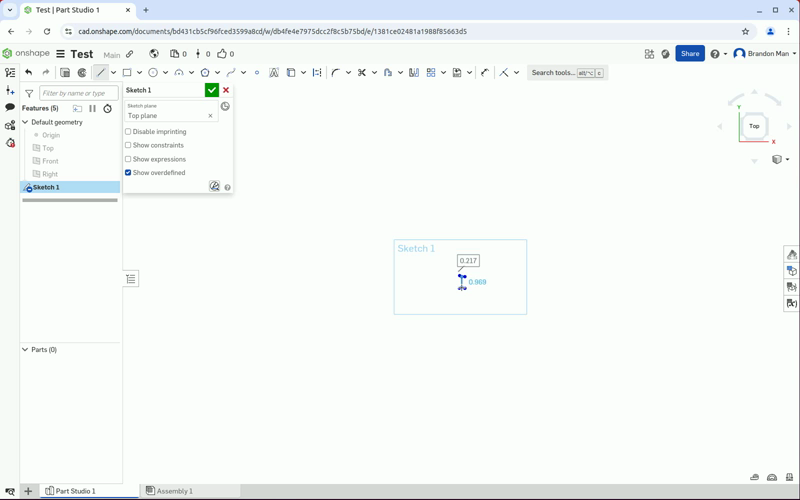
scroll(6)
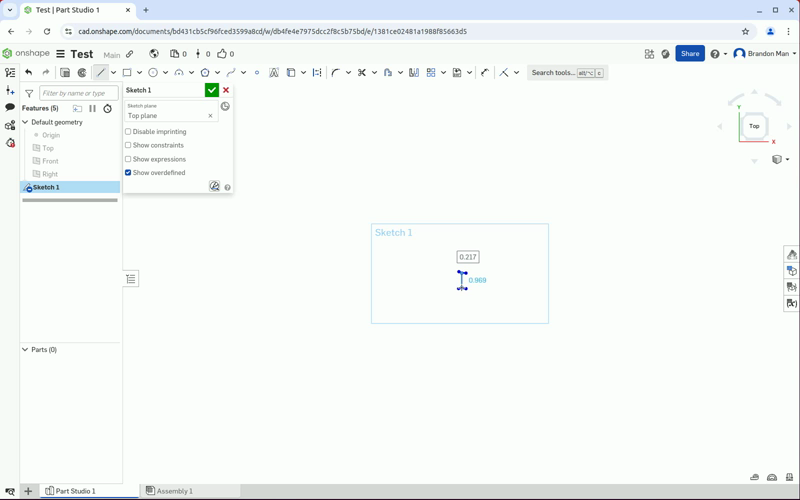
scroll(6)
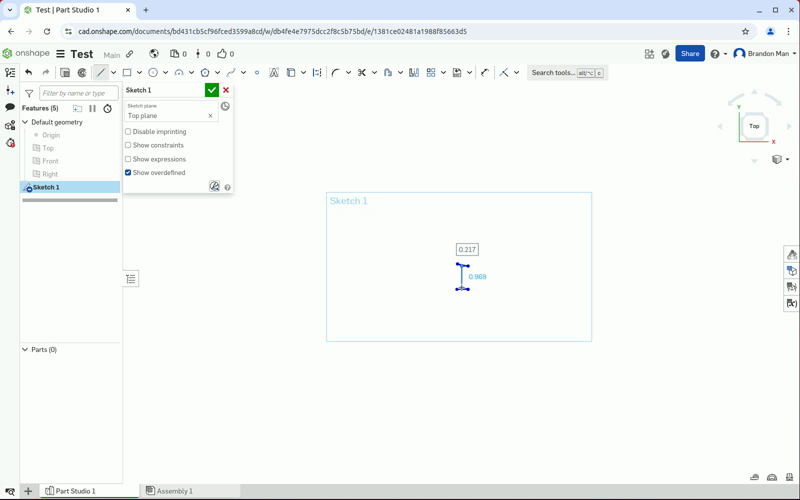
scroll(6)
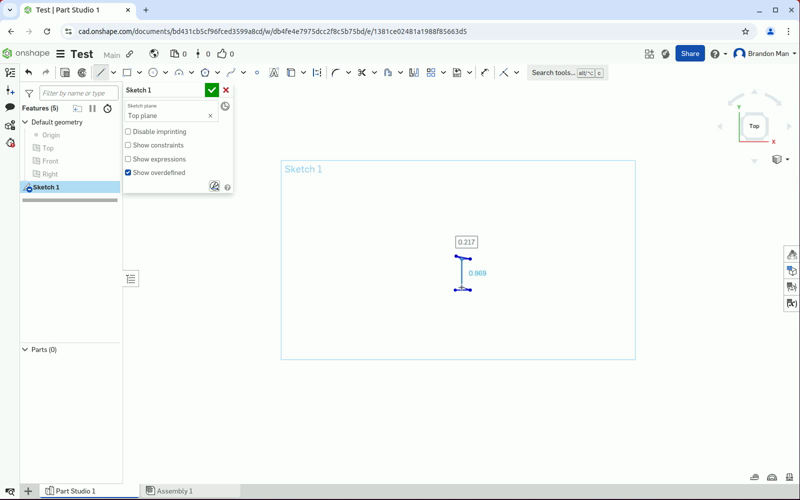
scroll(6)
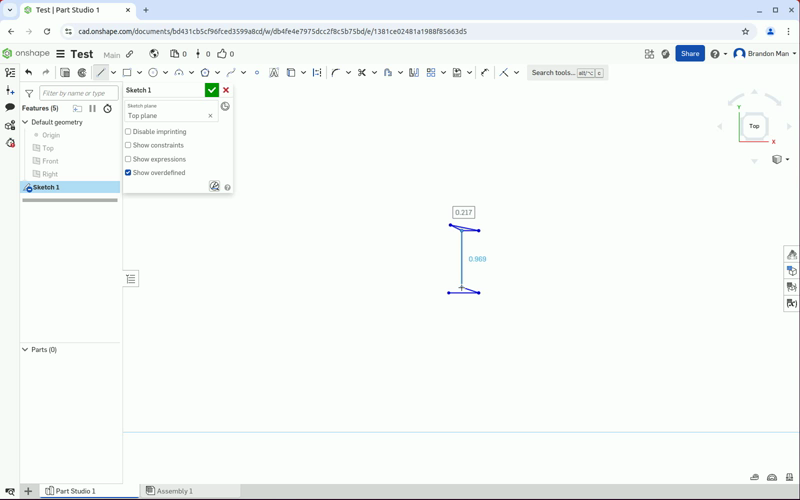
click(461, 287)
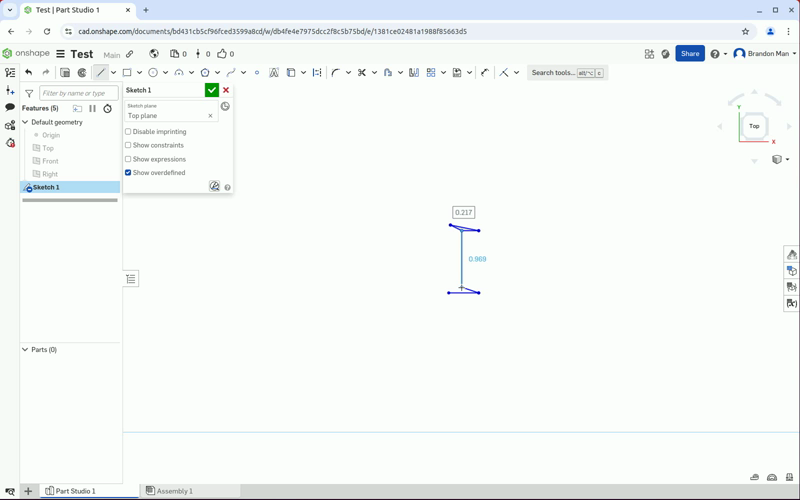
scroll(-6)
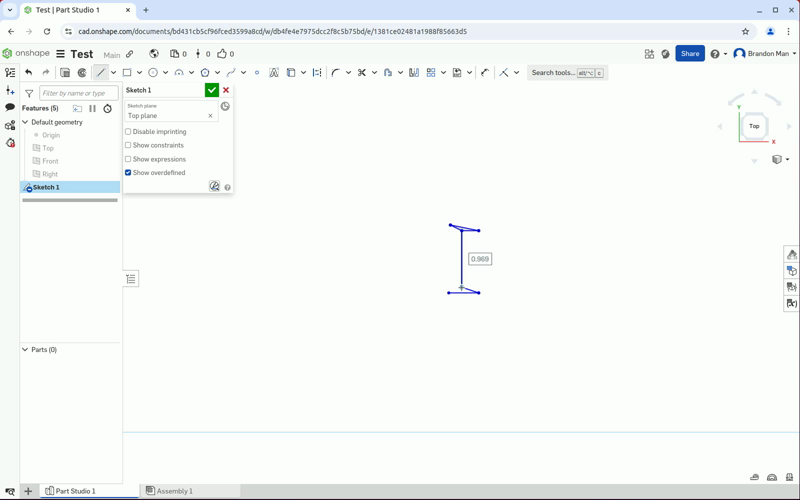
scroll(-6)
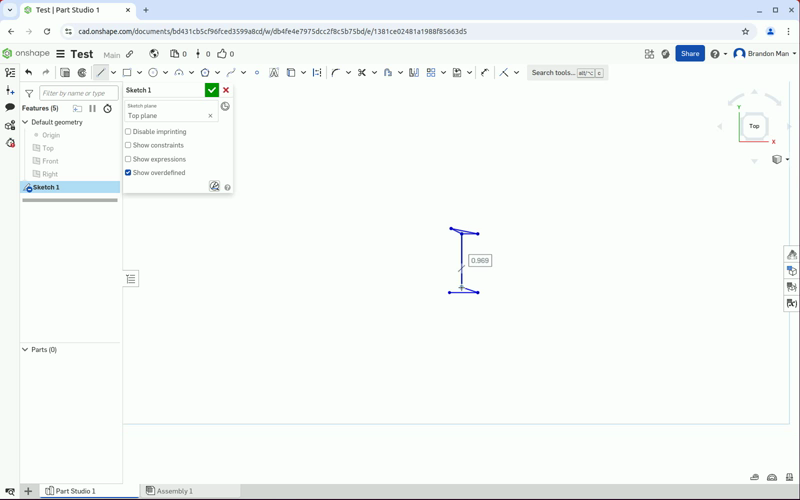
scroll(-6)
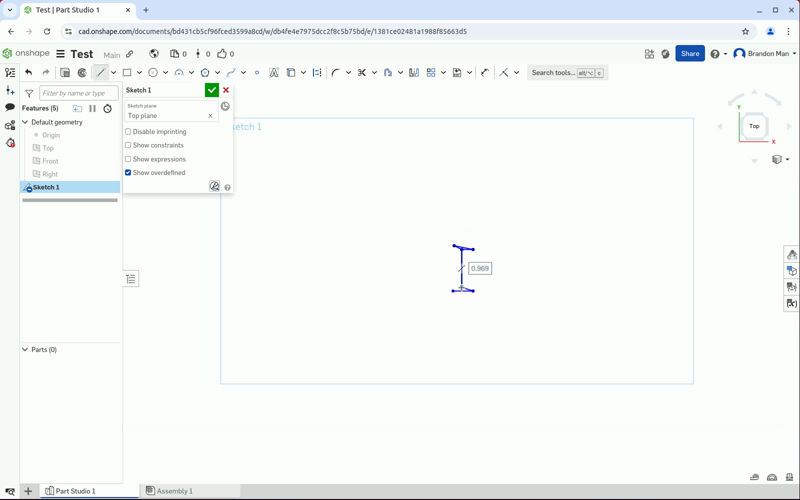
scroll(-6)
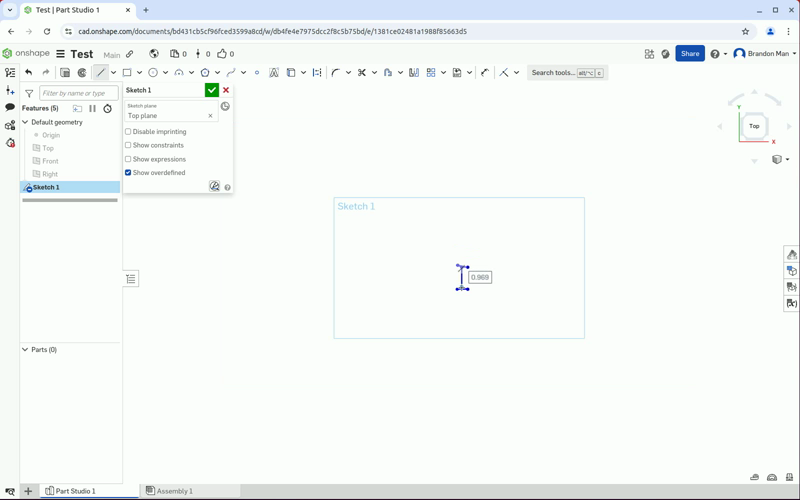
scroll(-6)
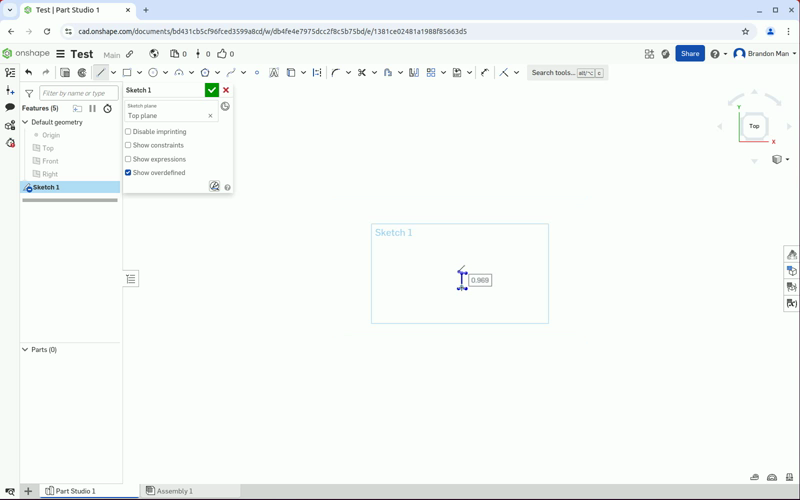
scroll(-6)
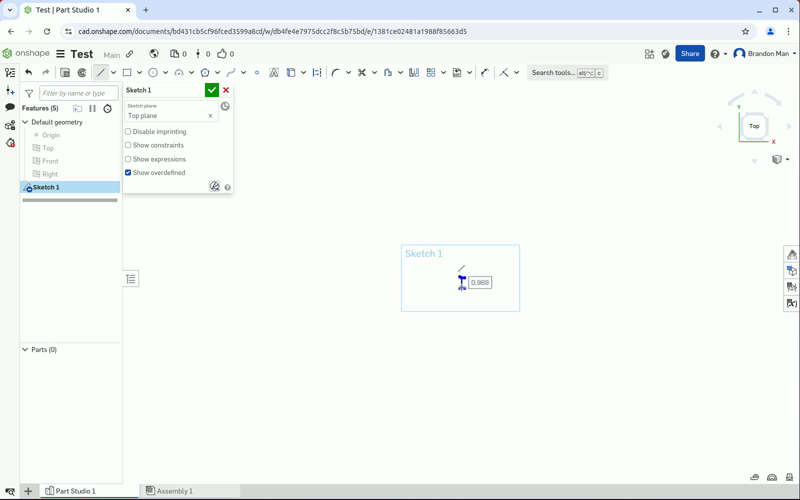
scroll(-6)
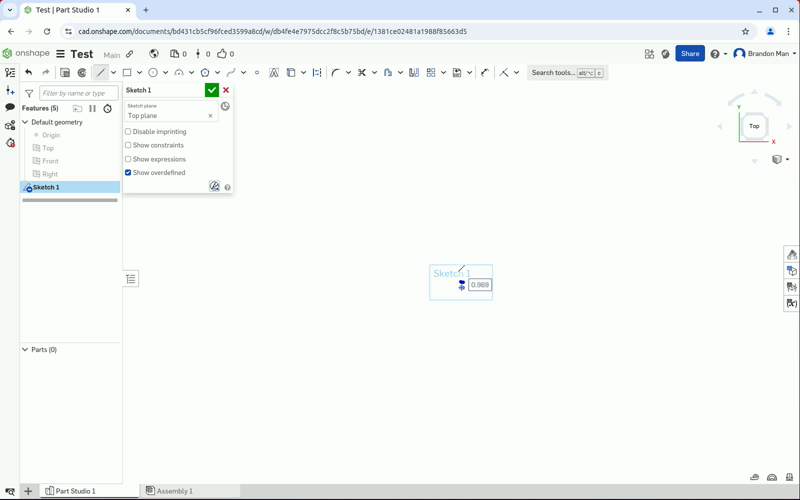
key_up(shift)
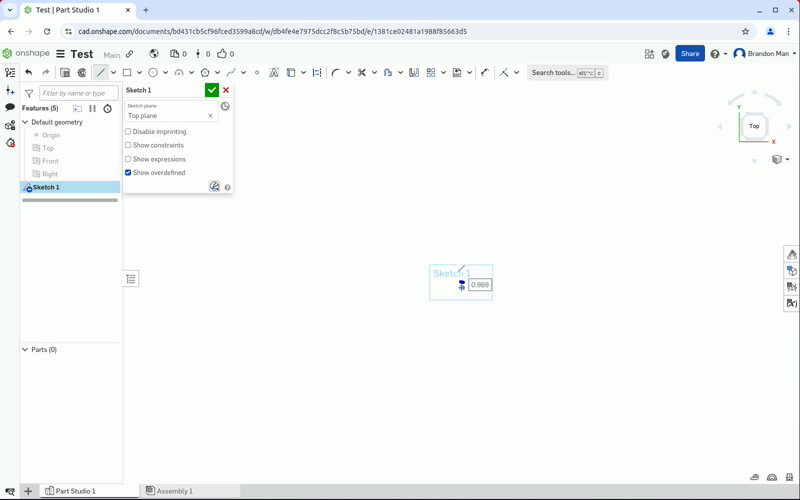
key_down(shift)
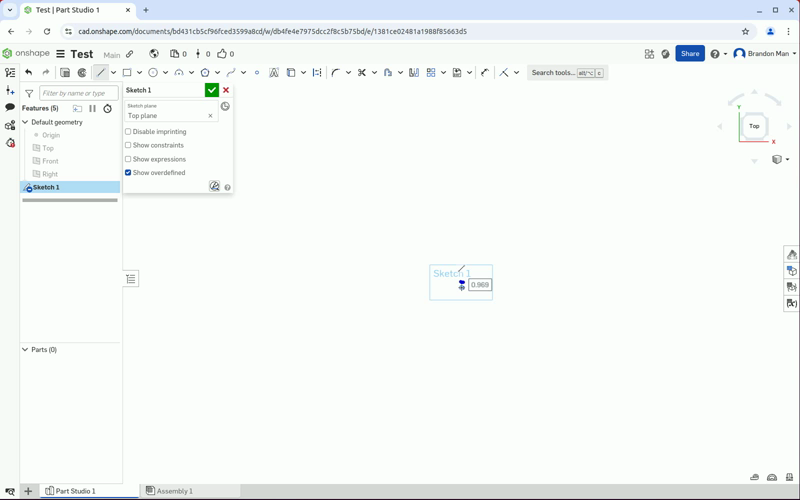
mouse_move(492, 287)
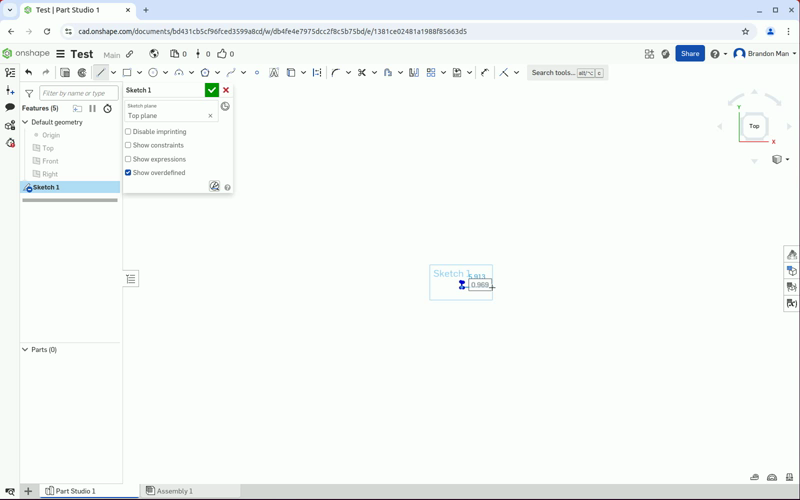
mouse_move(460, 287)
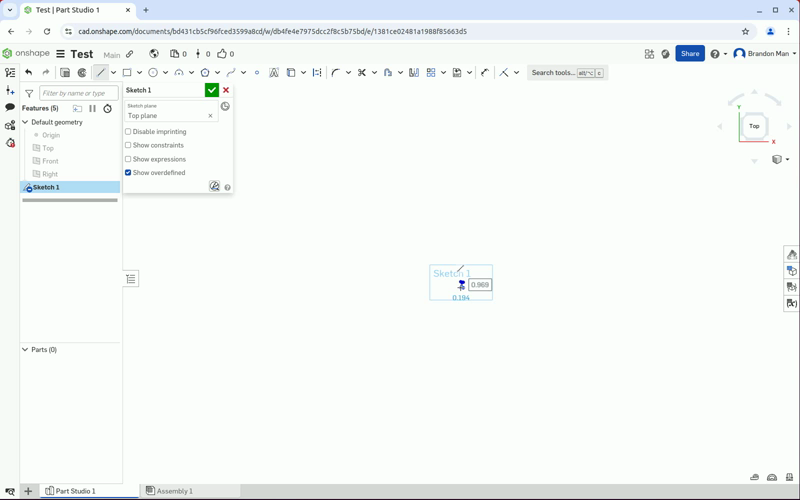
scroll(6)
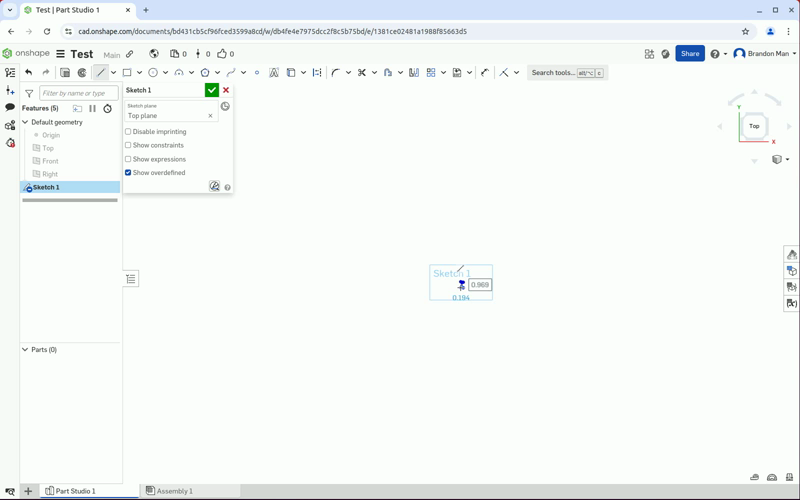
scroll(6)
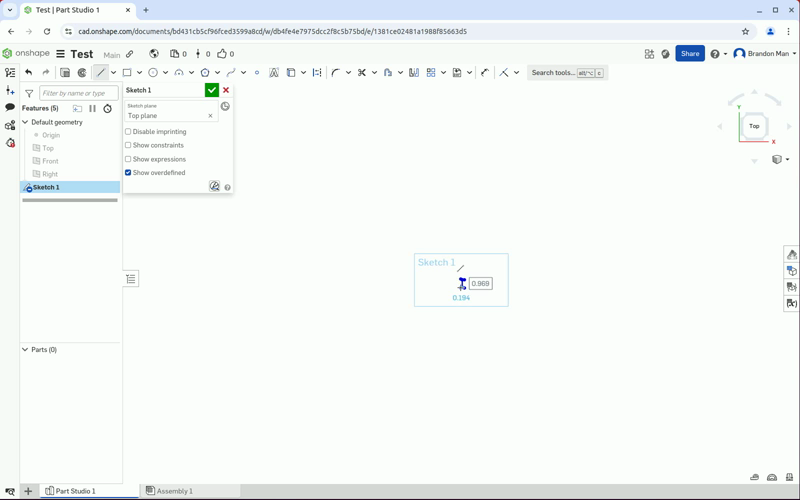
scroll(6)
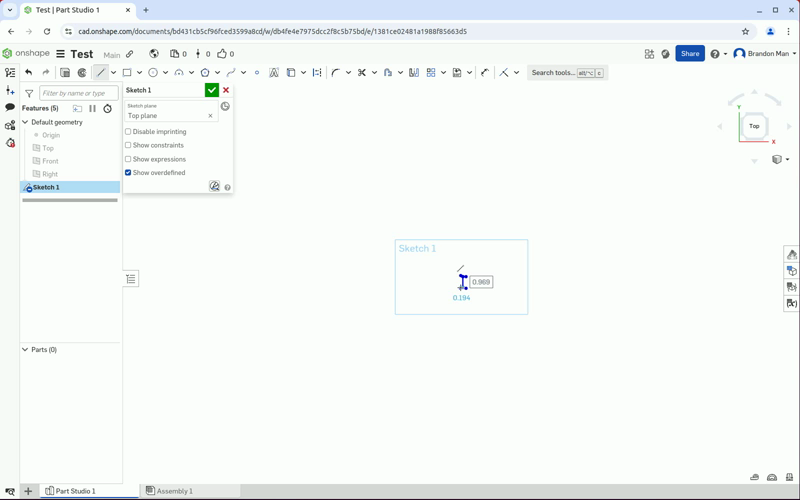
scroll(6)
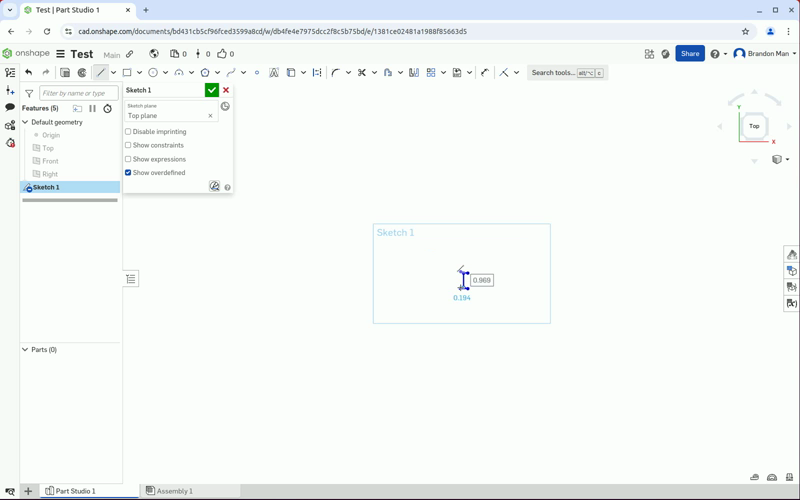
scroll(6)
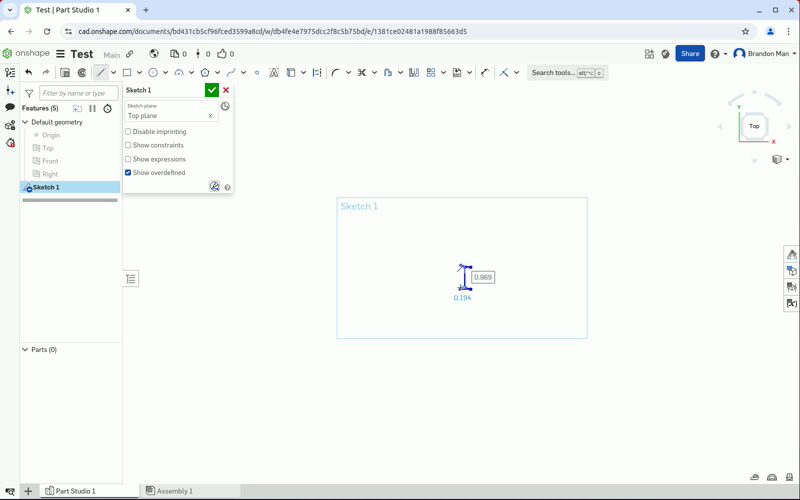
scroll(6)
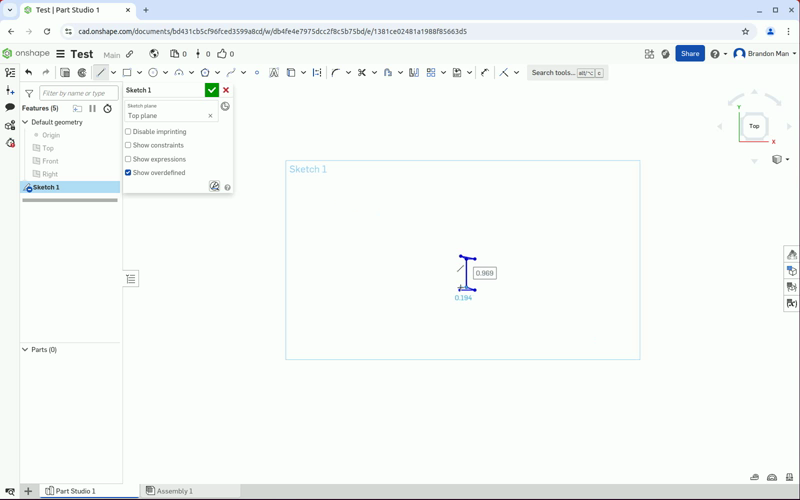
scroll(6)
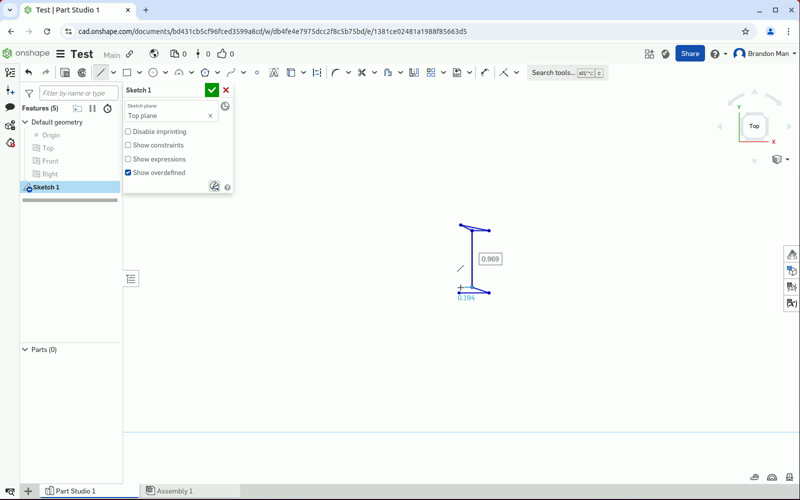
click(460, 287)
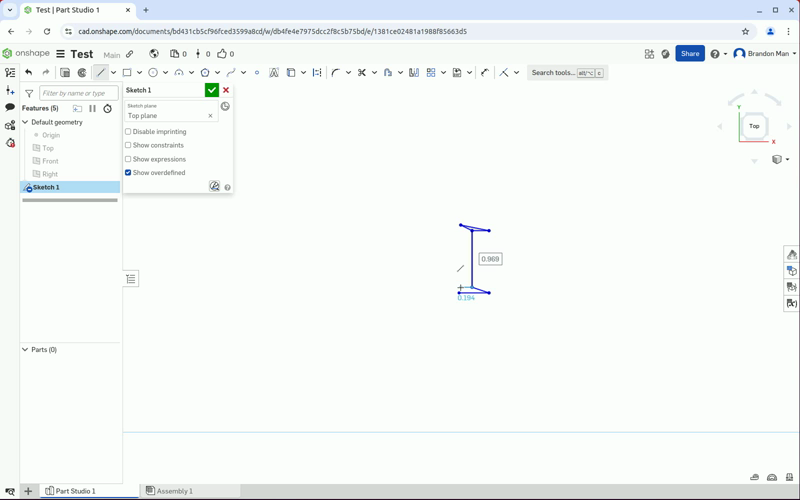
scroll(-6)
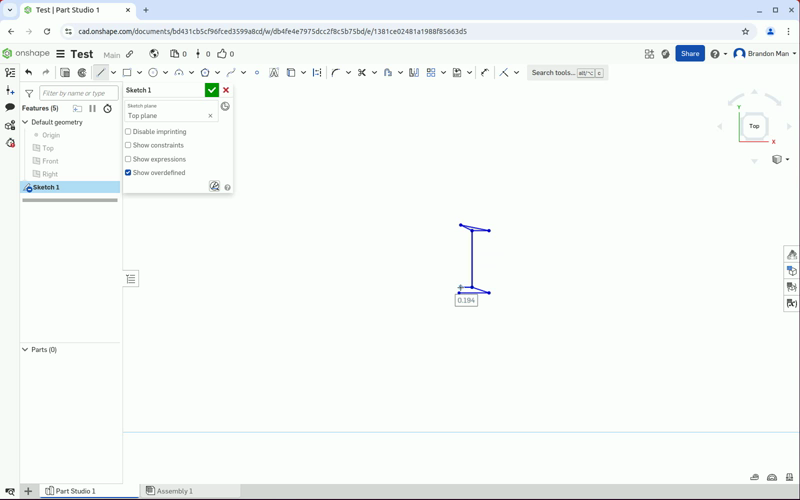
scroll(-6)
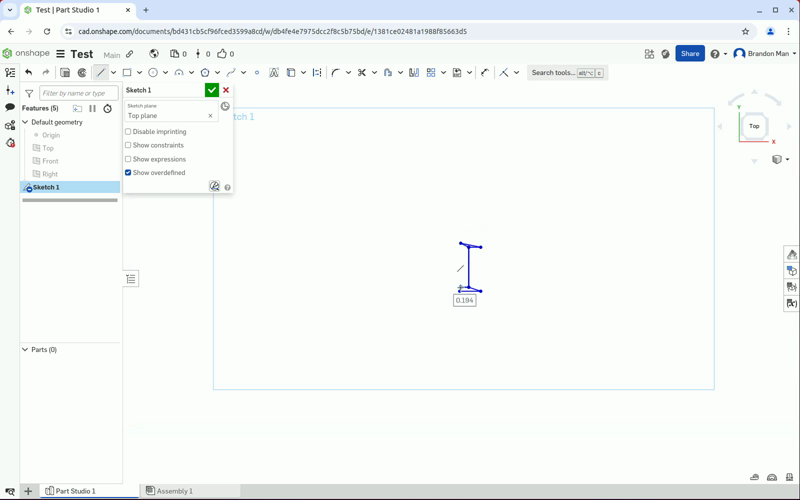
scroll(-6)
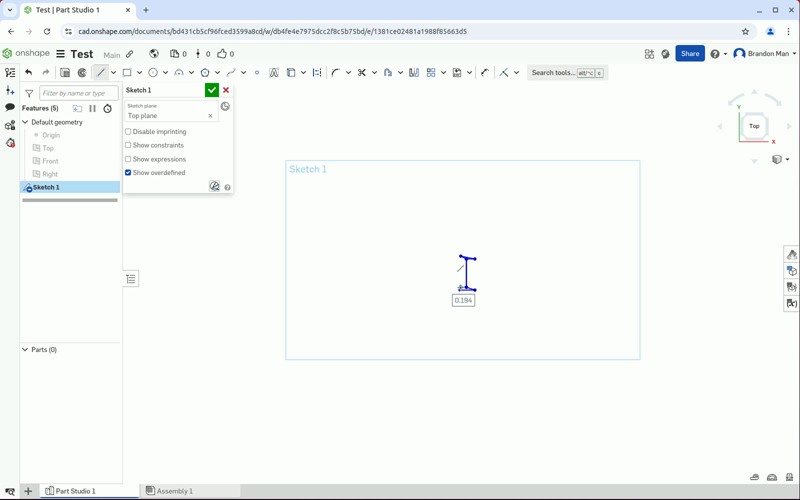
scroll(-6)
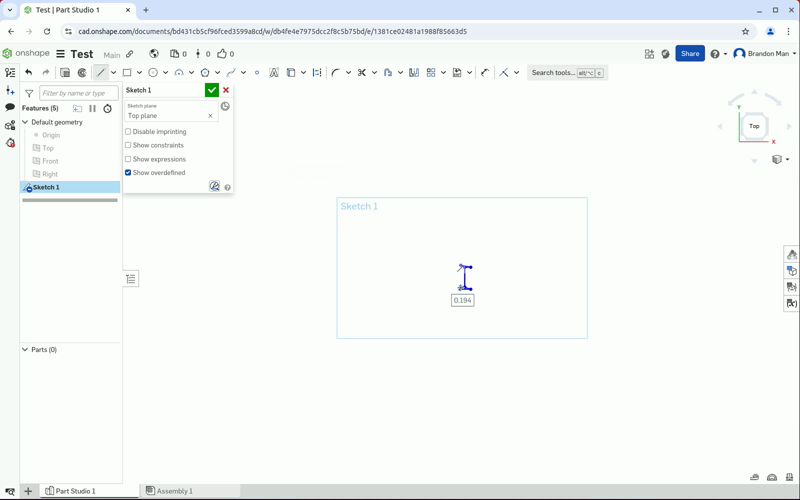
scroll(-6)
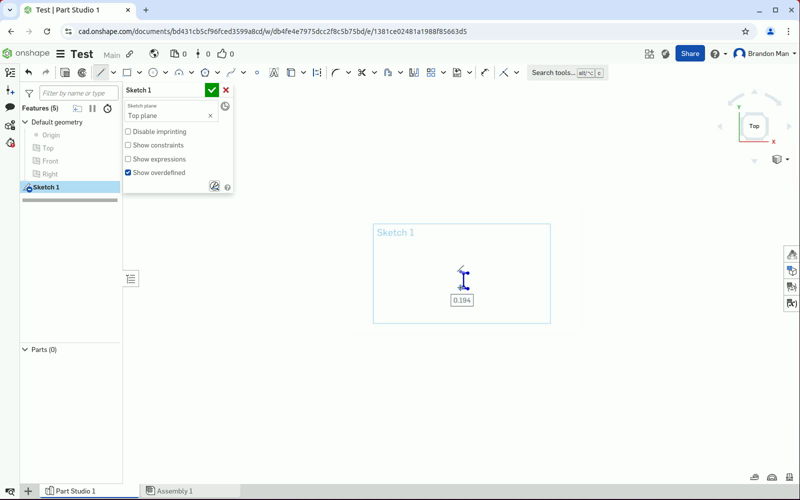
scroll(-6)
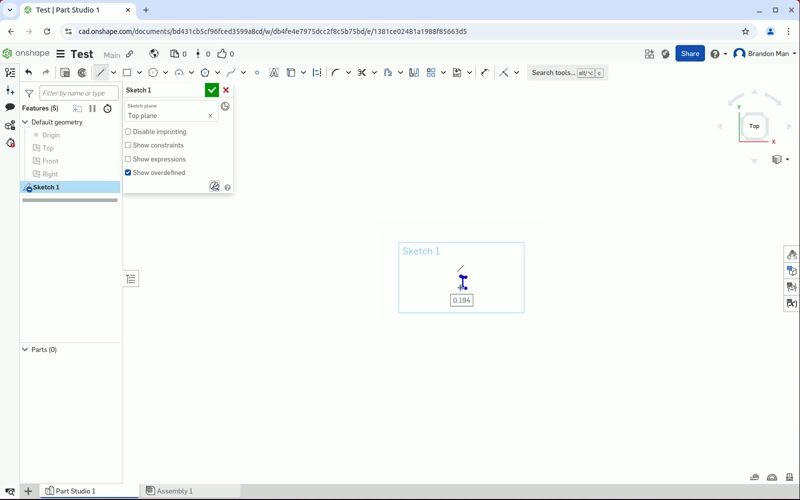
scroll(-6)
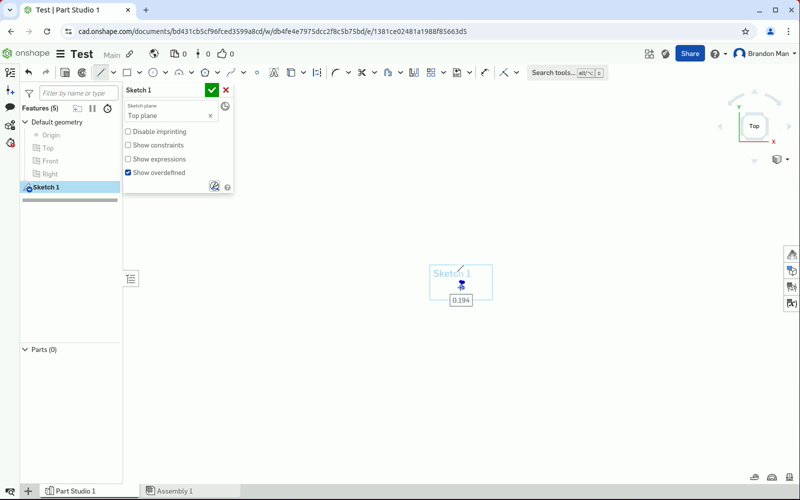
key_up(shift)
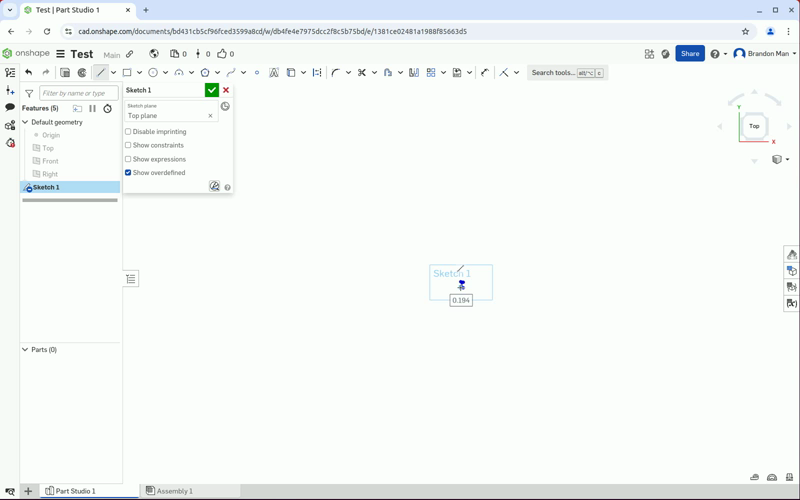
key(esc)
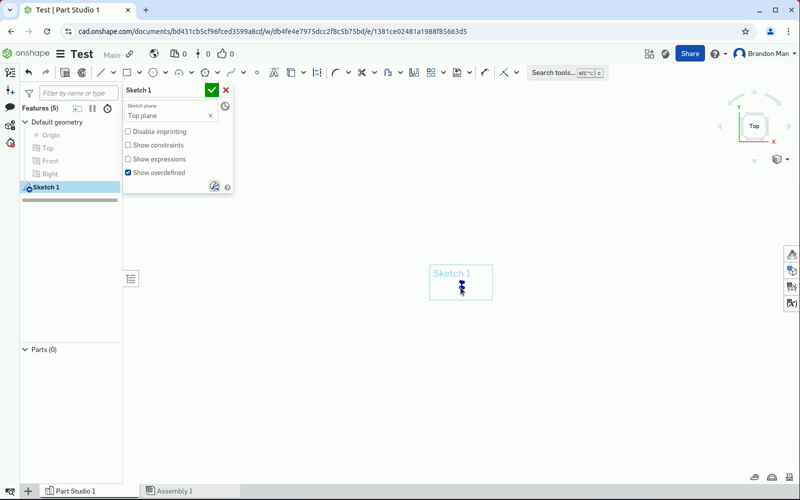
mouse_move(461, 281)
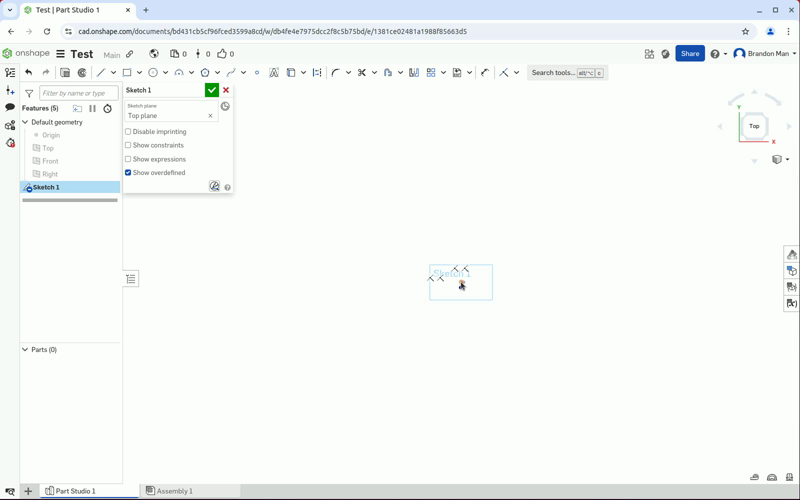
scroll(6)
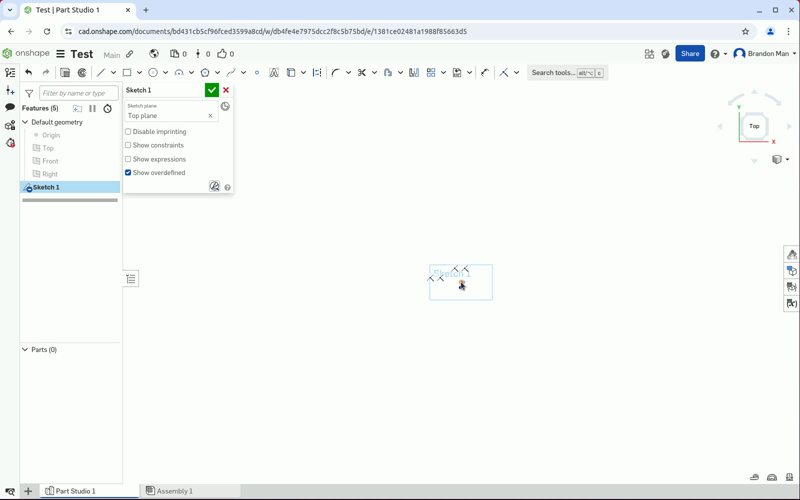
scroll(6)
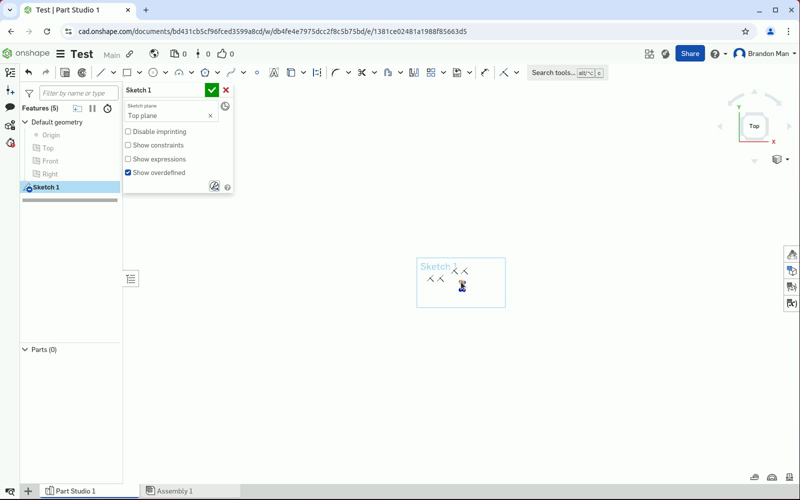
scroll(6)
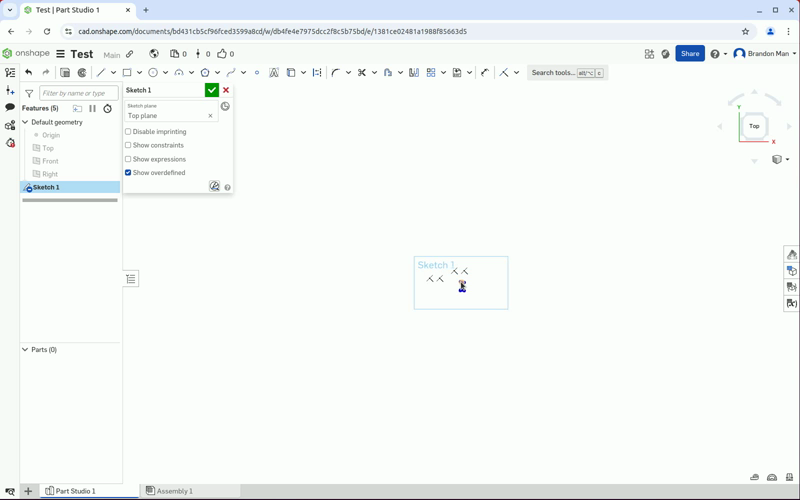
scroll(6)
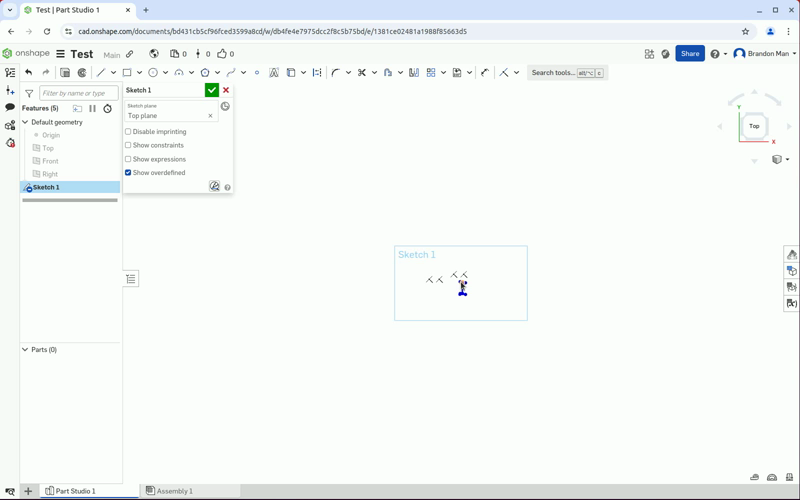
scroll(6)
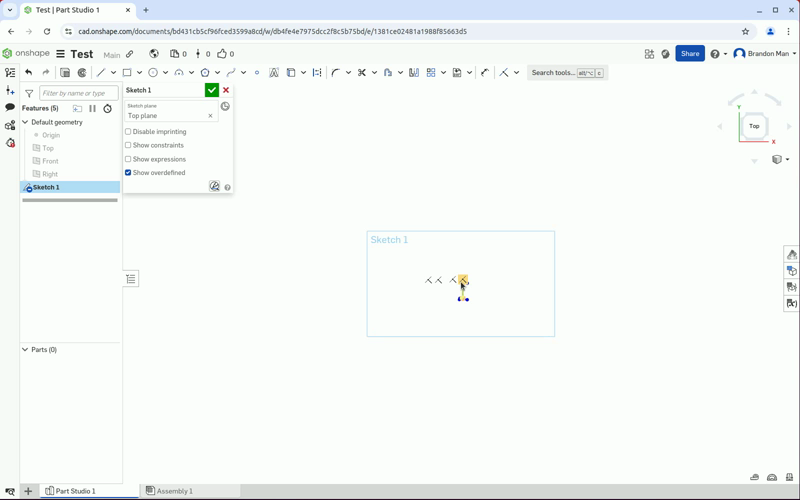
scroll(6)
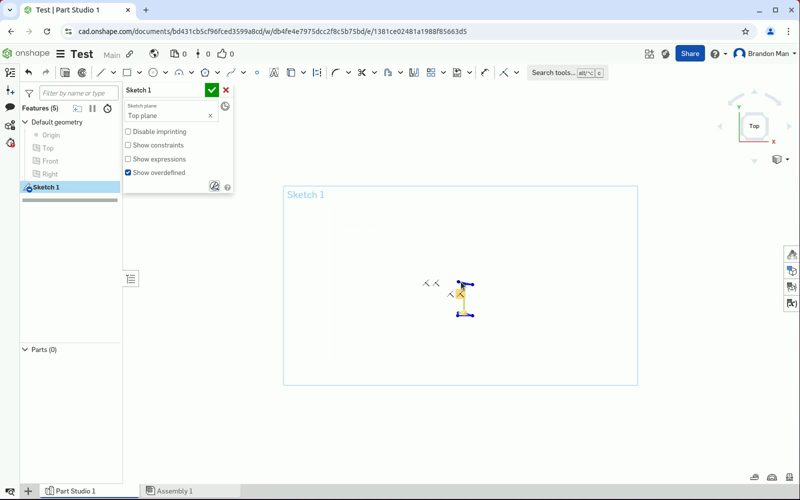
scroll(6)
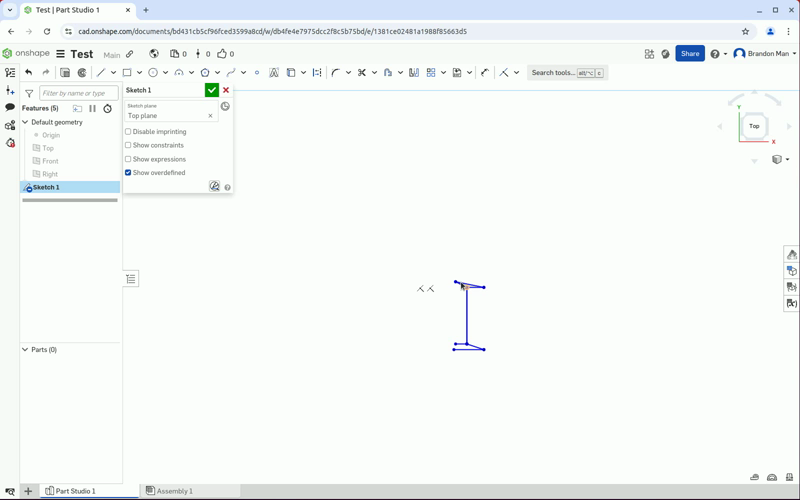
click(461, 281)
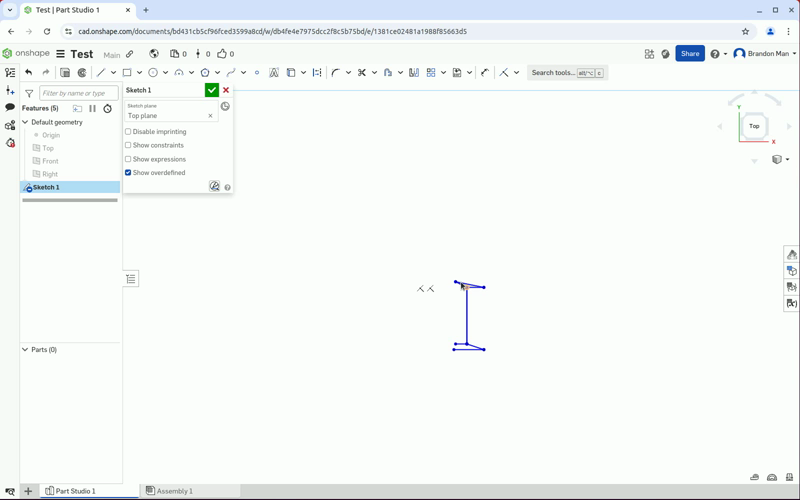
scroll(-6)
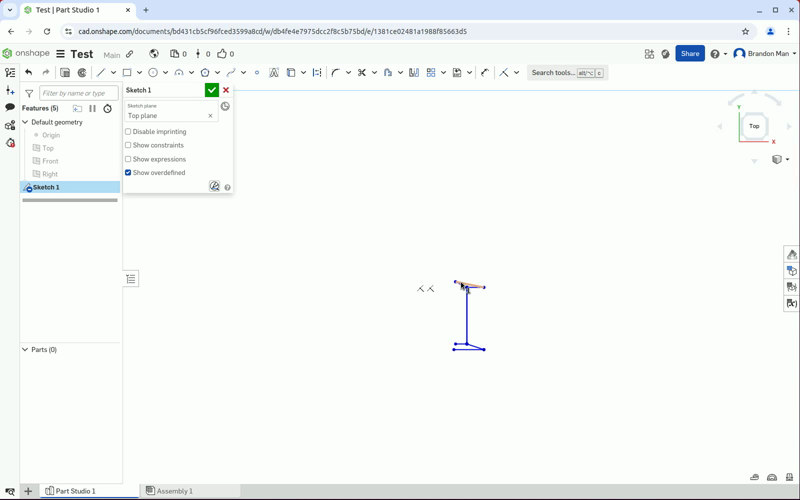
scroll(-6)
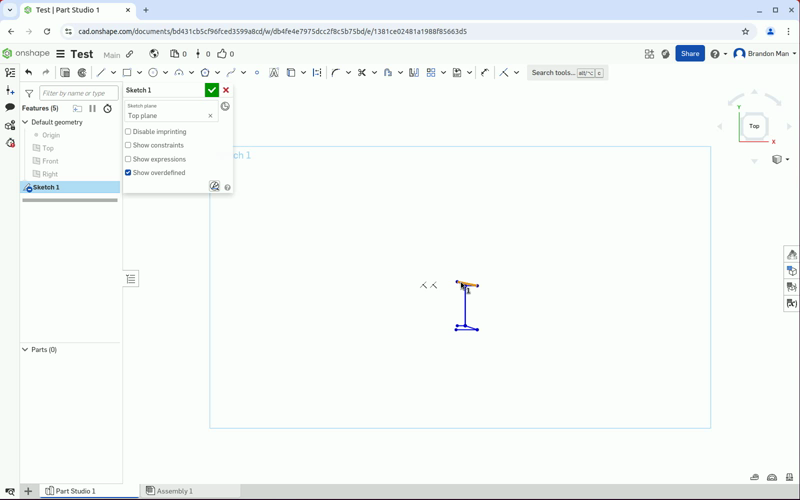
scroll(-6)
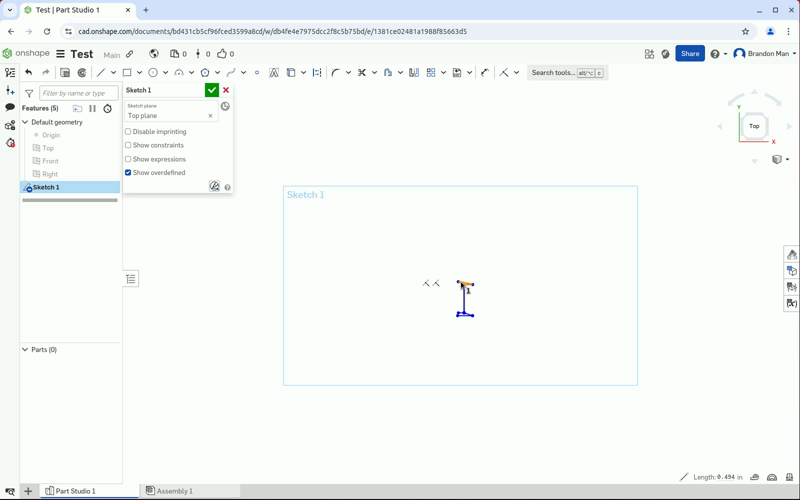
scroll(-6)
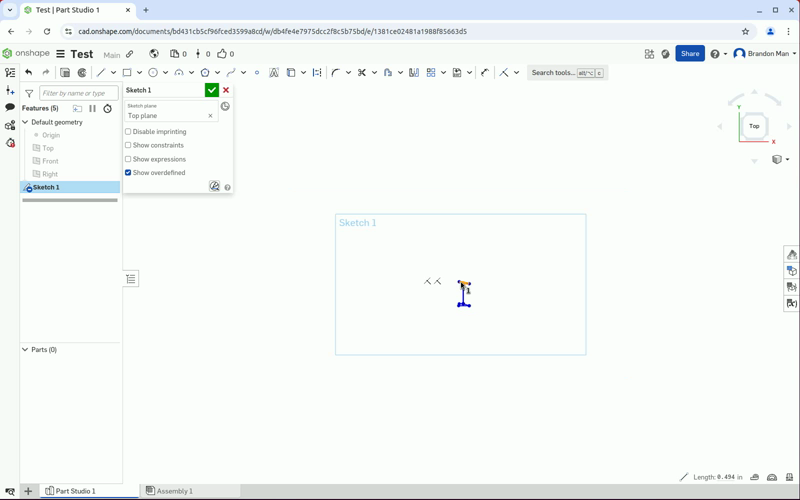
scroll(-6)
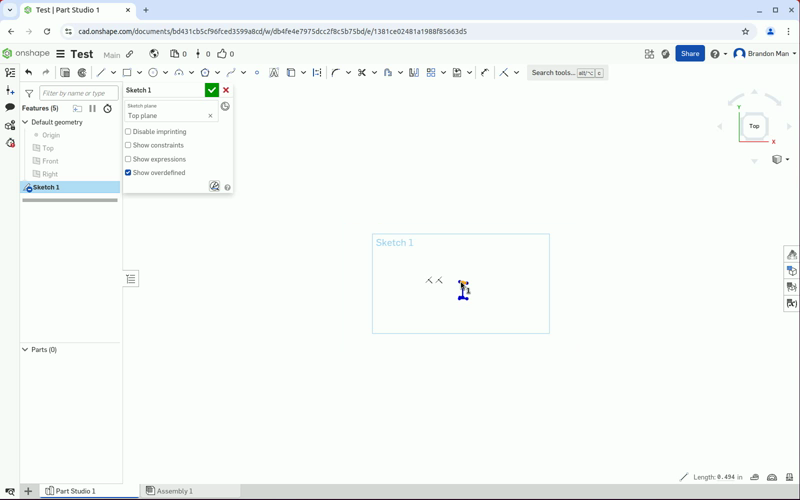
scroll(-6)
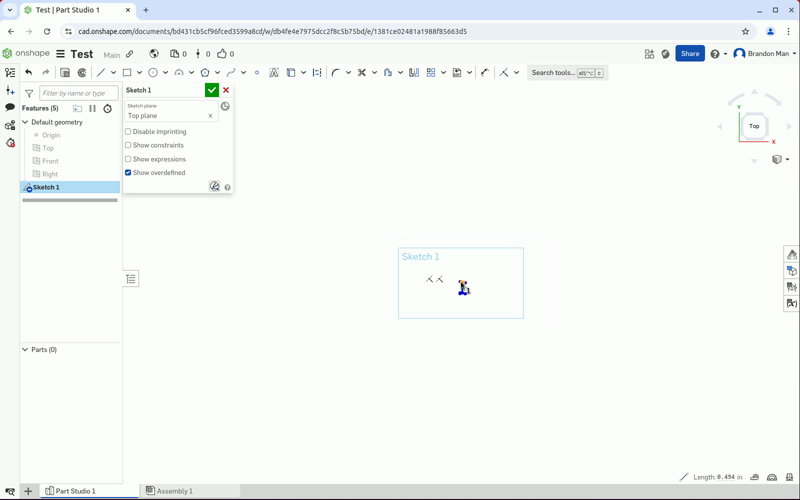
scroll(-6)
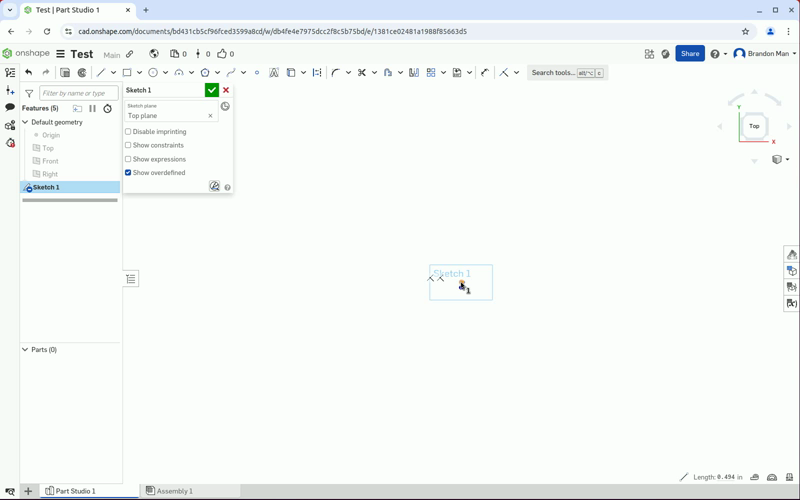
mouse_move(73, 352)
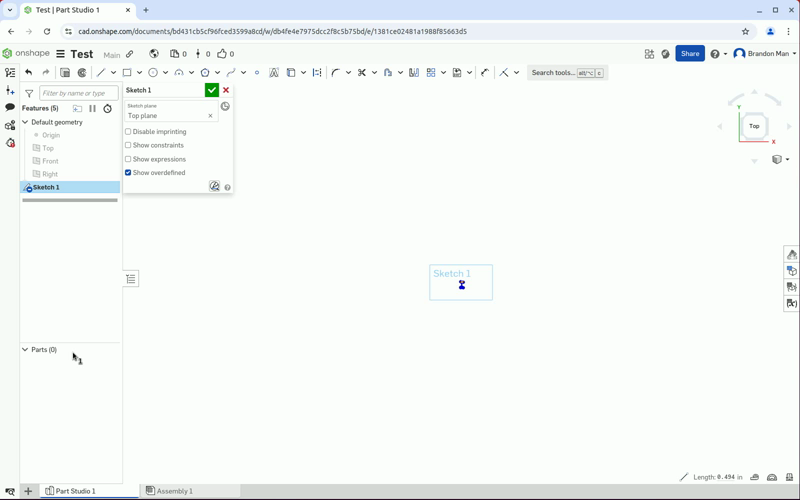
key(shift+y)
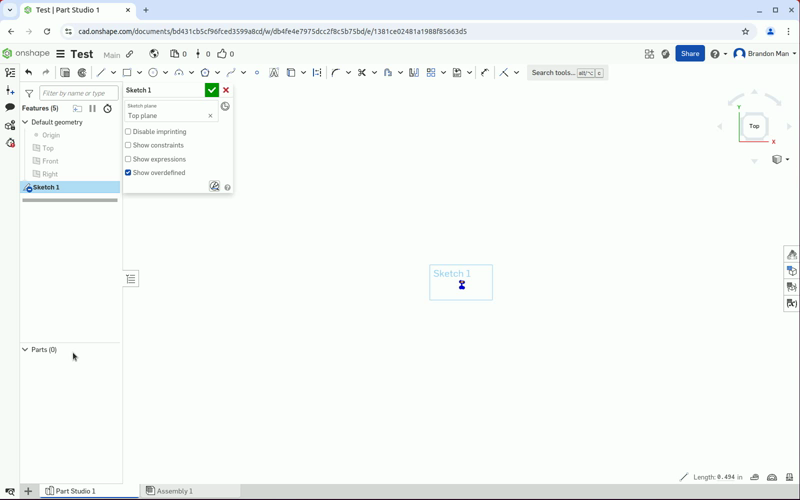
key(shift+e)
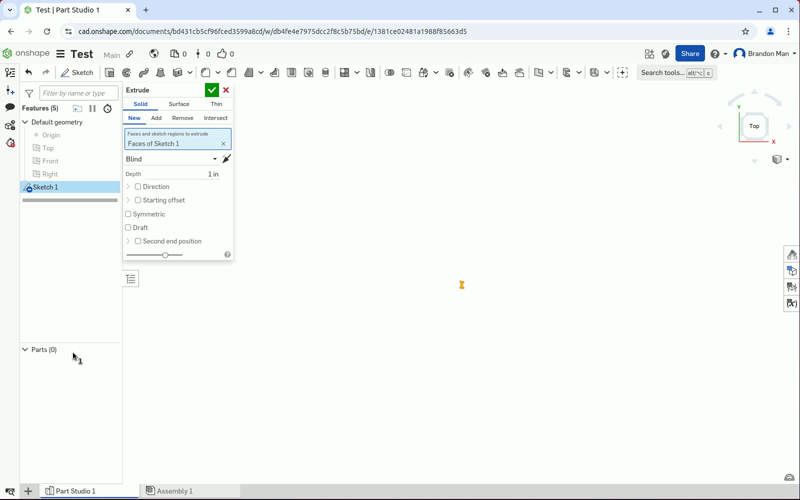
mouse_move(143, 106)
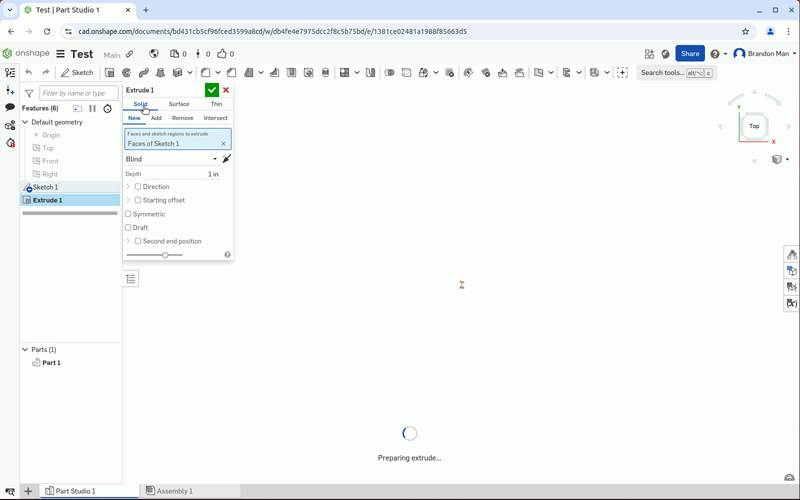
click(143, 106)
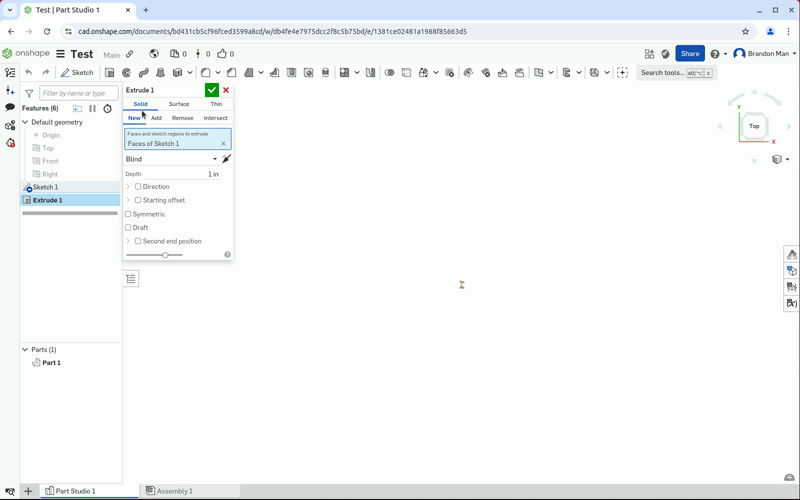
mouse_move(137, 120)
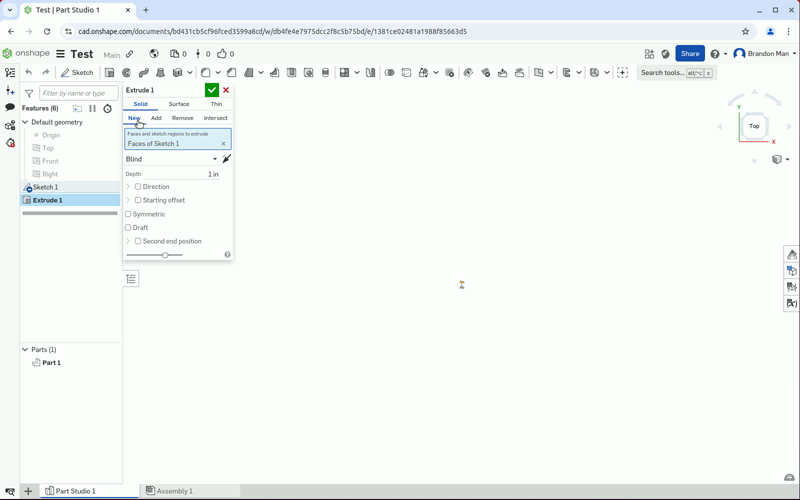
click(137, 120)
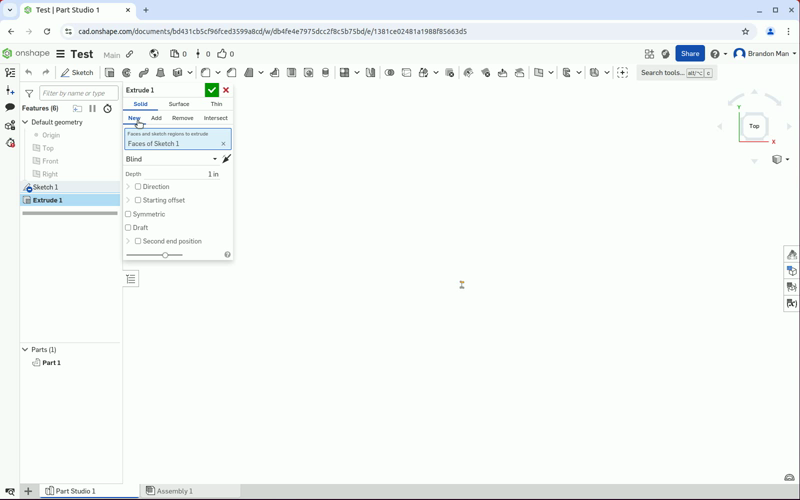
key(tab, 4)
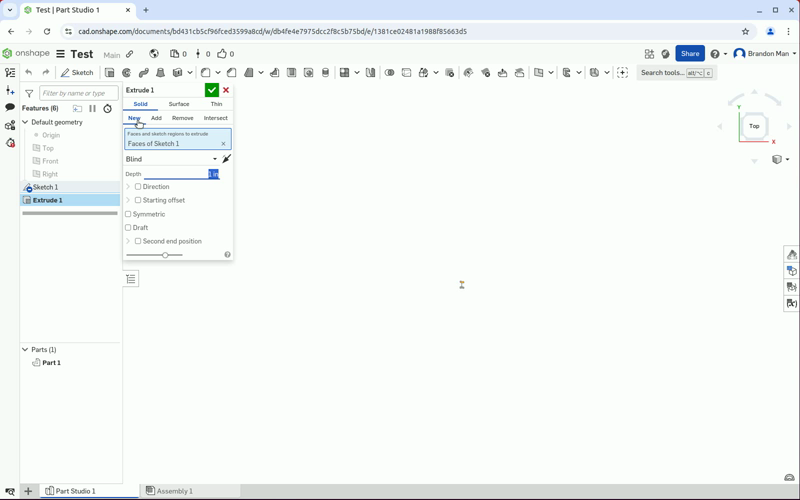
text(23.108)
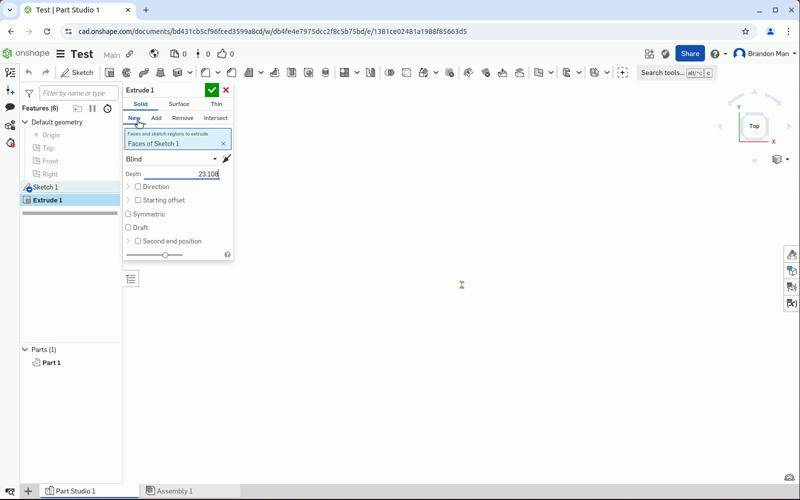
key(enter)
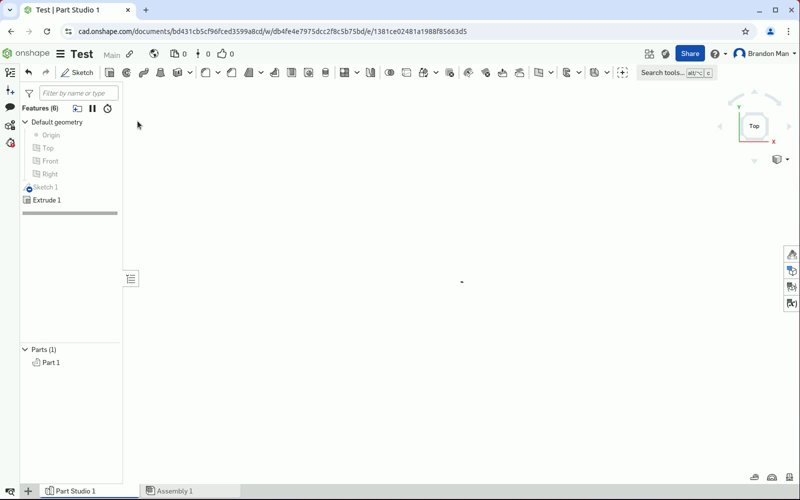
key(shift+h)
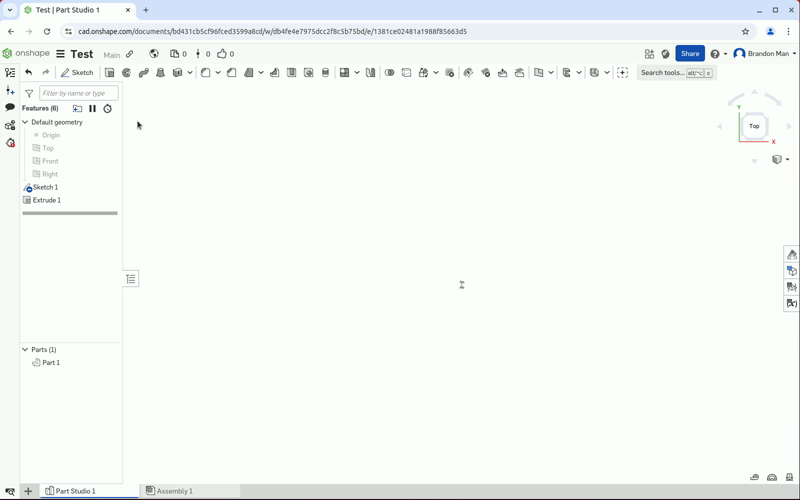
key(shift+h)
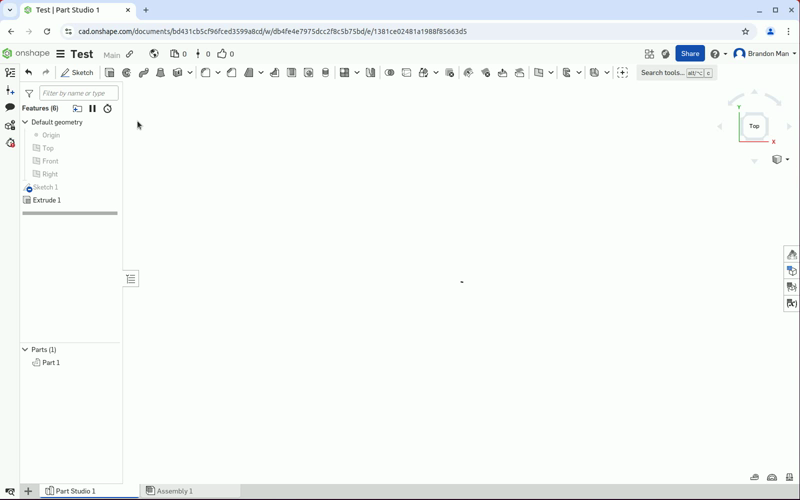
mouse_move(73, 189)
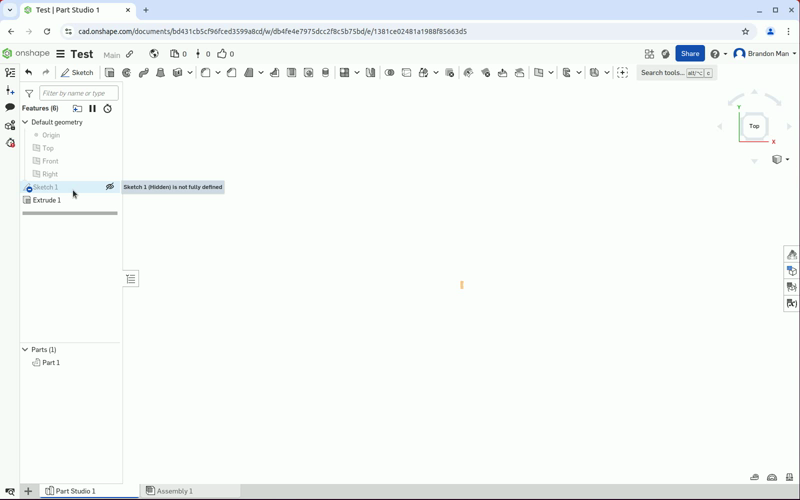
click(73, 189)
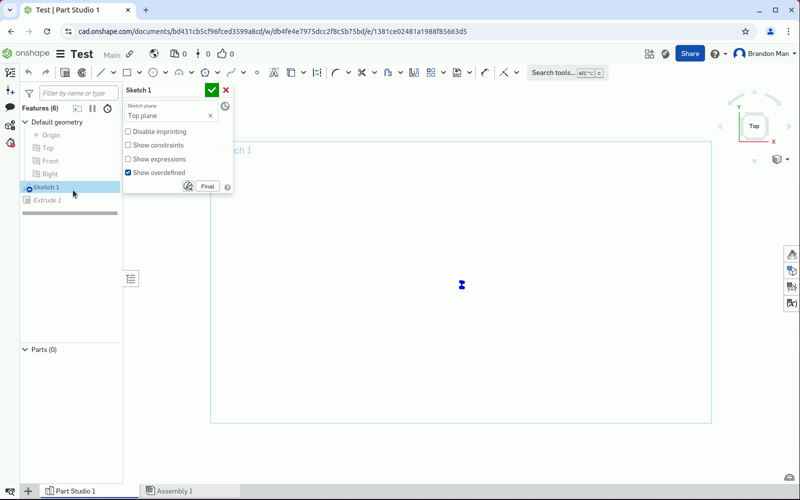
mouse_move(229, 92)
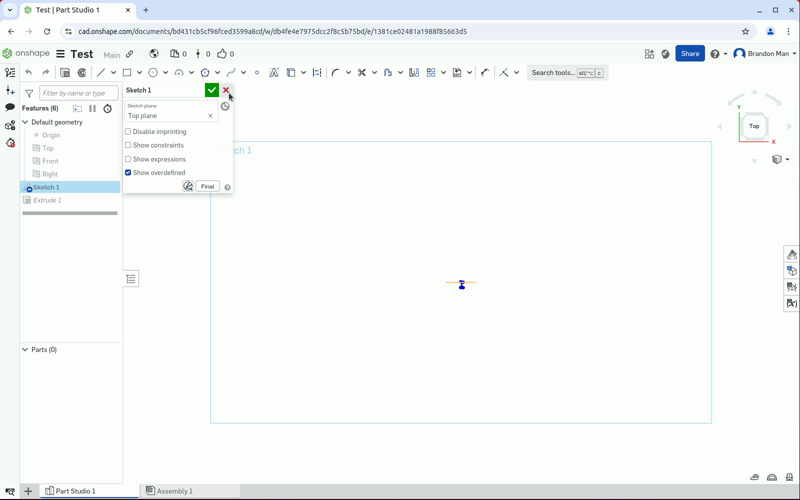
click(229, 92)
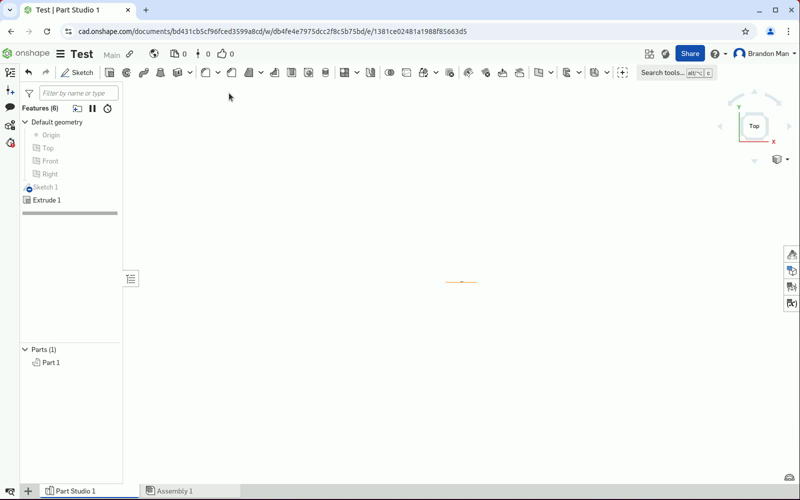
mouse_move(73, 352)
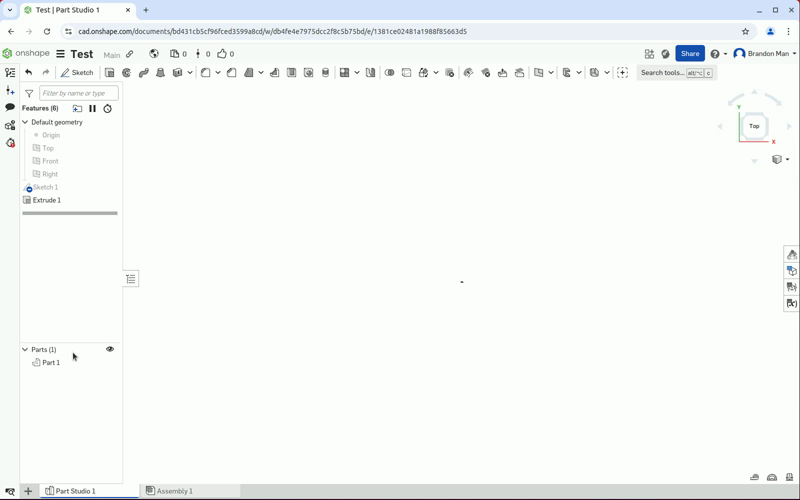
key(y)
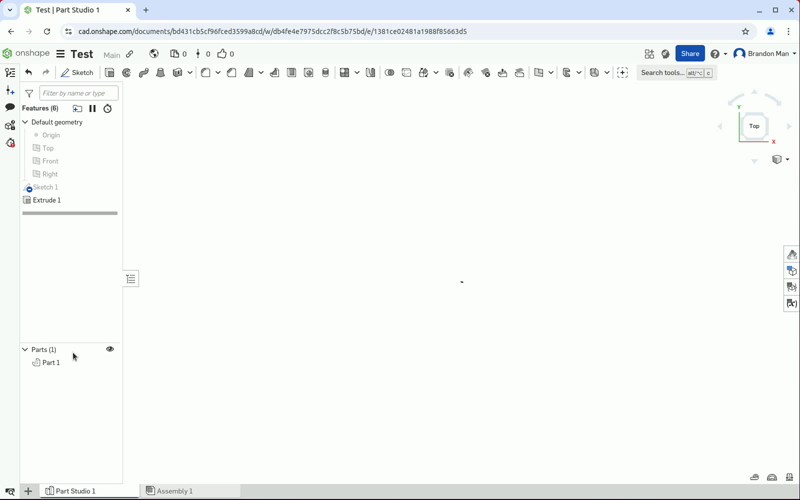
key(shift+p)
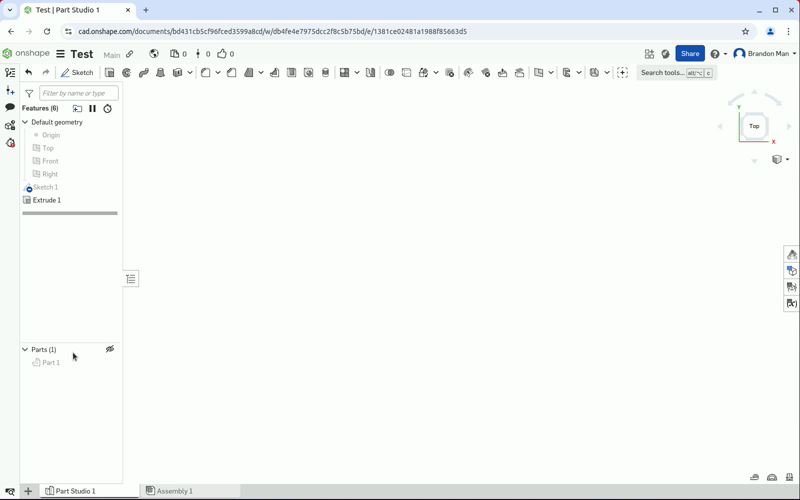
key(space)
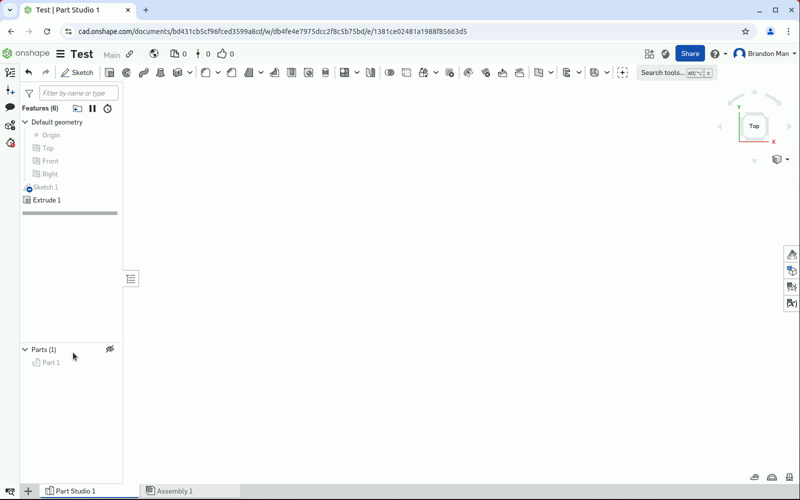
key_down(shift)
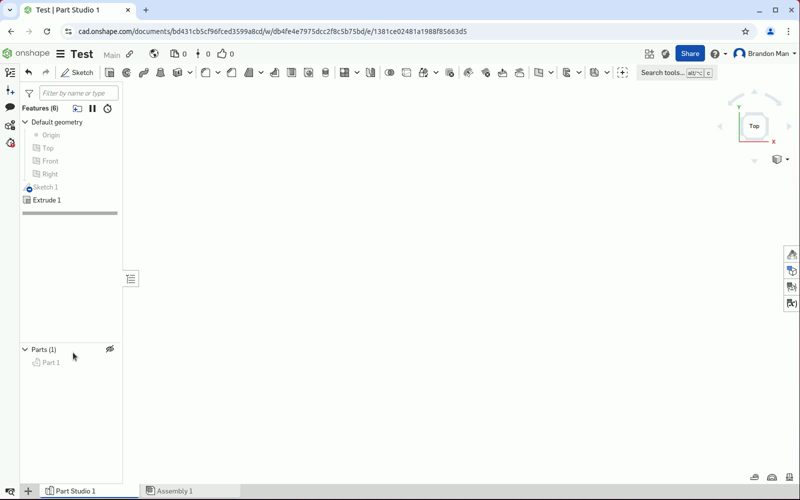
key(up)
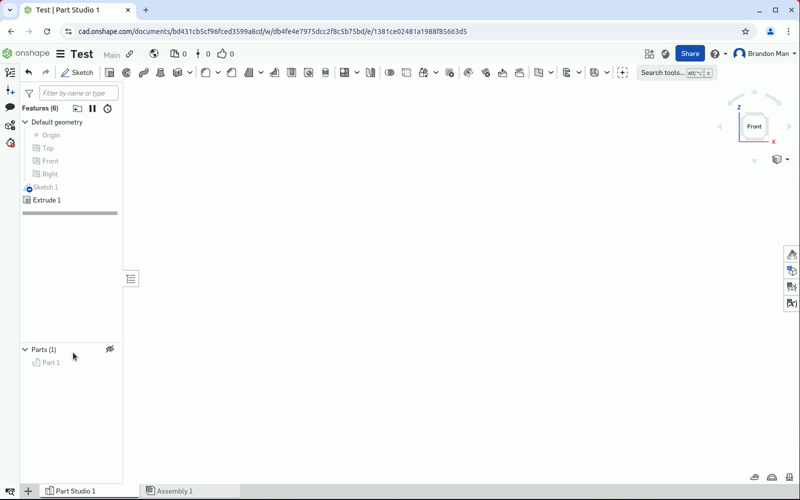
key_up(shift)
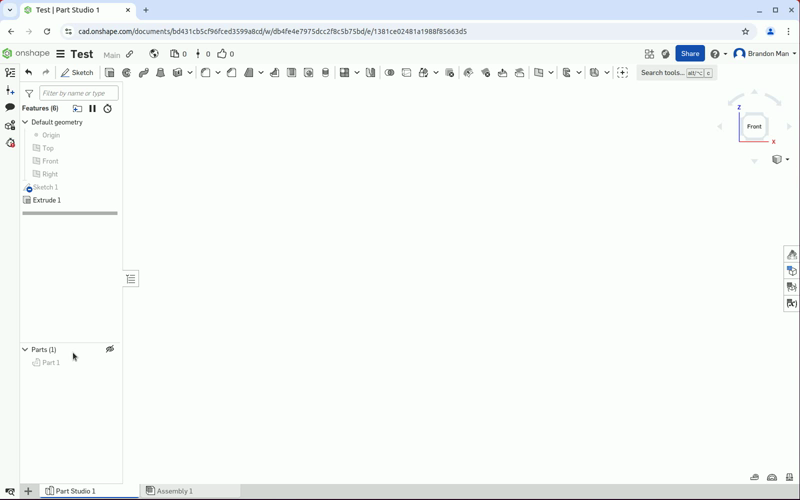
key(space)
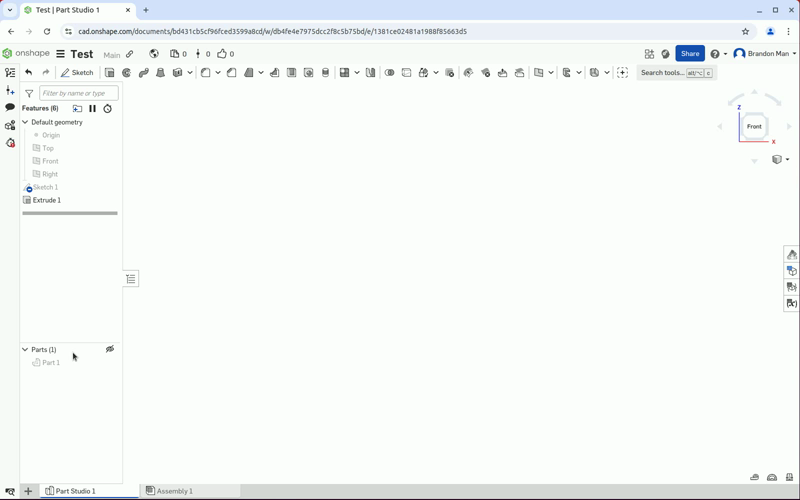
key_down(shift)
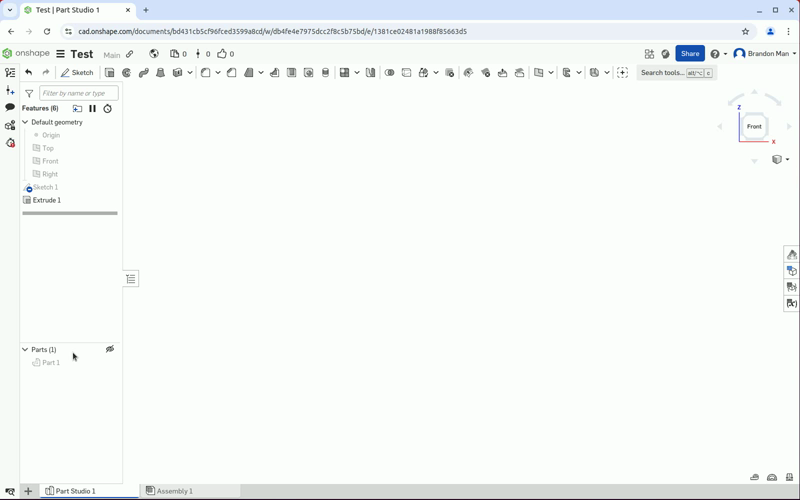
key(left)
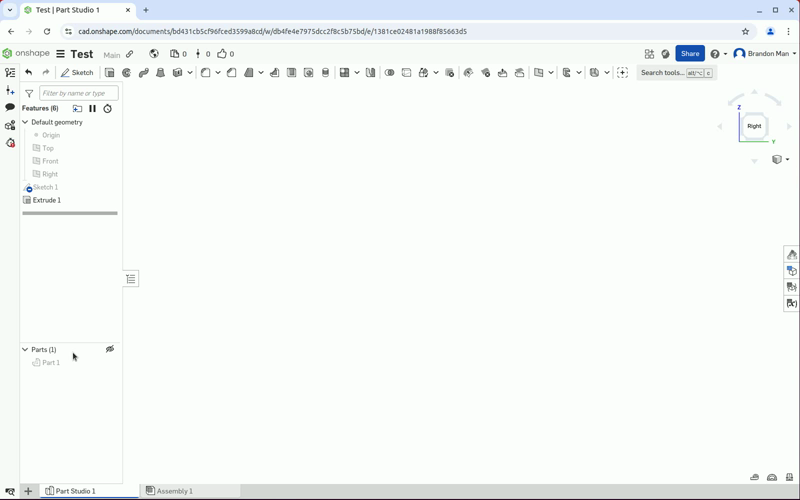
key_up(shift)
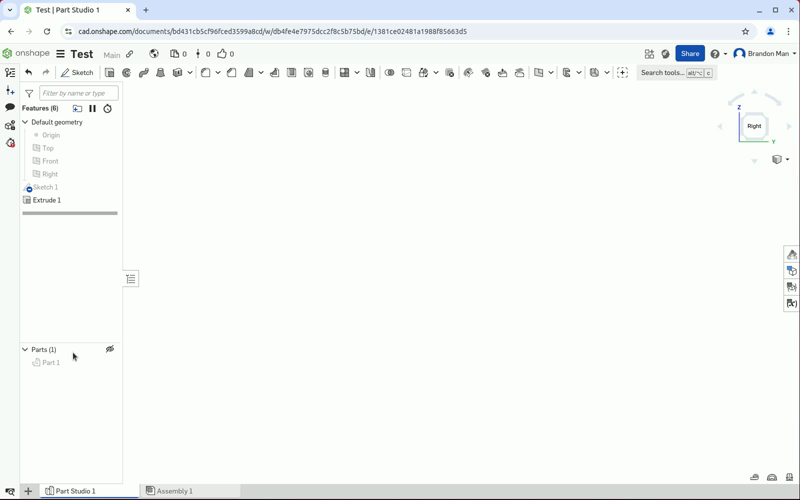
mouse_move(73, 352)
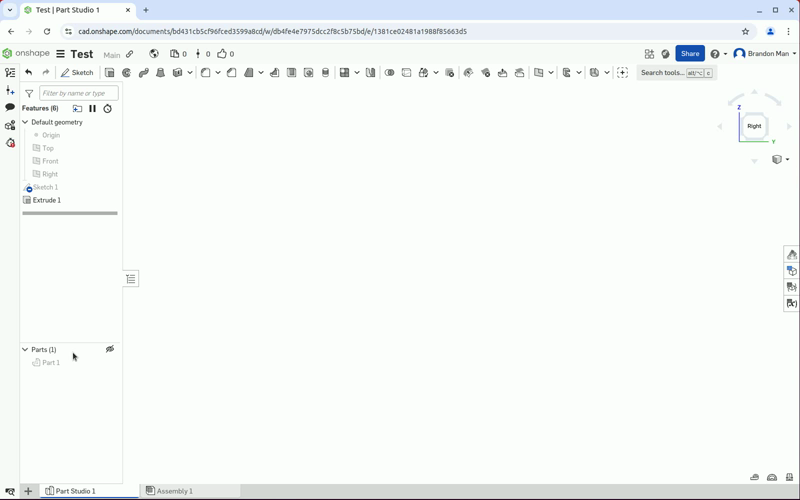
key(shift+y)
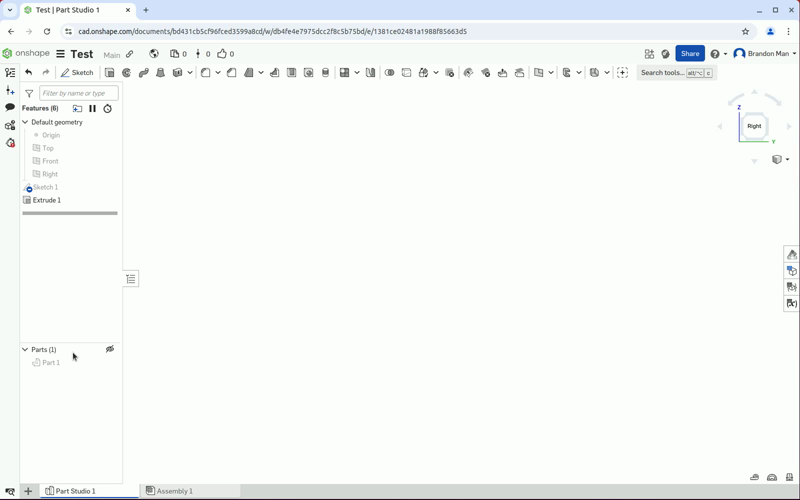
key(shift+s)
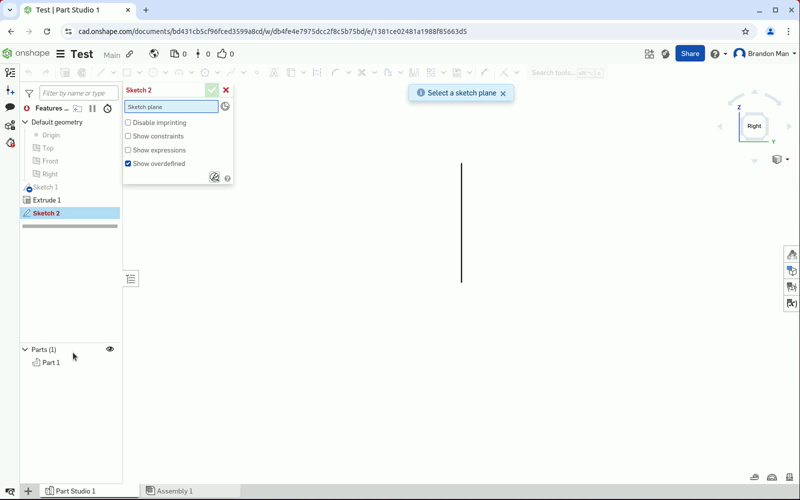
mouse_move(73, 176)
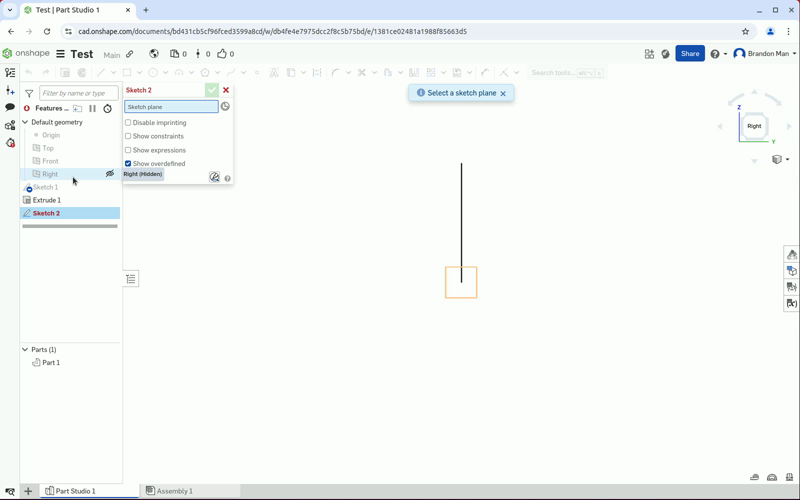
click(73, 176)
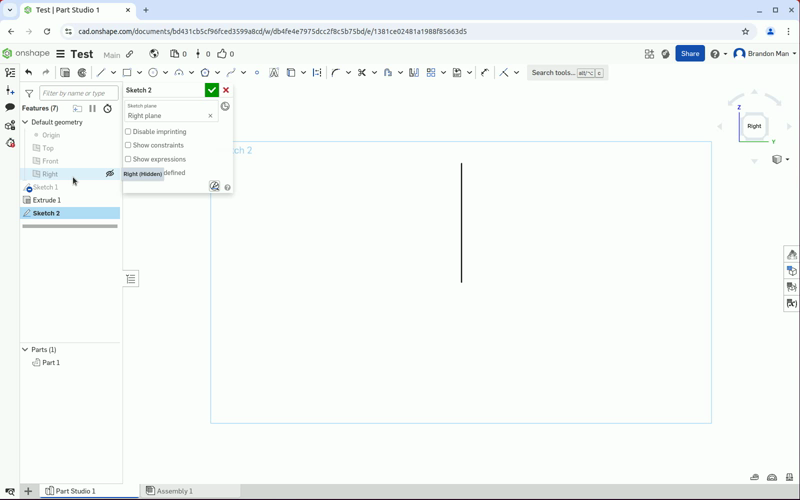
mouse_move(73, 352)
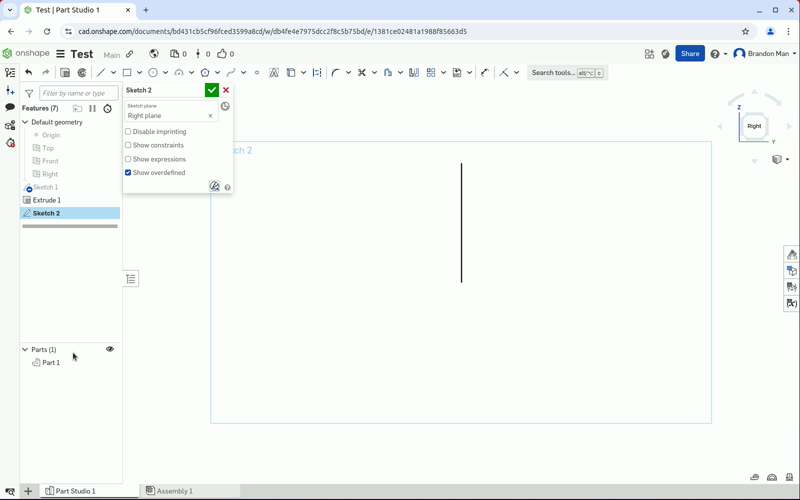
key(y)
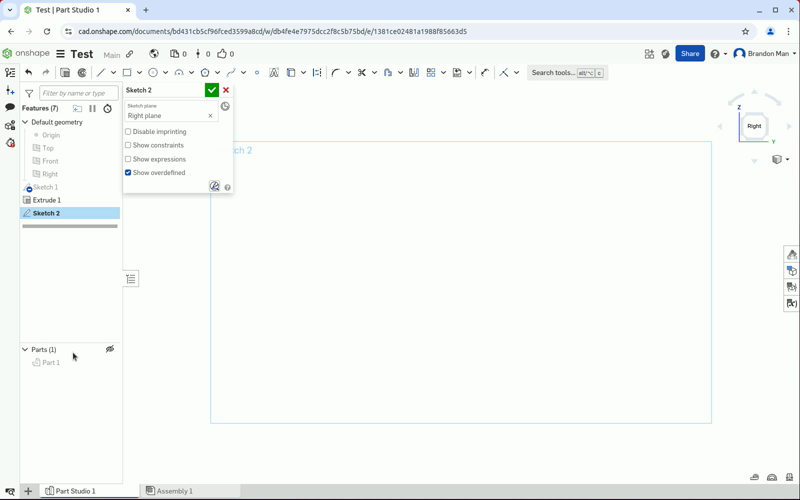
key(l)
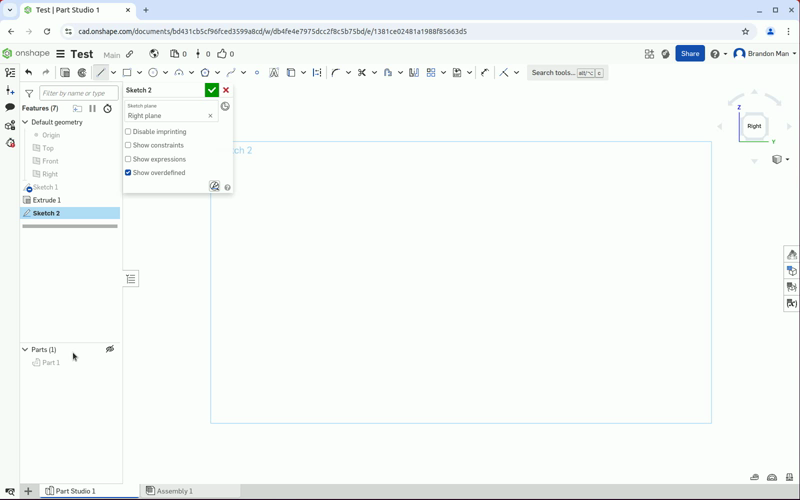
key_down(shift)
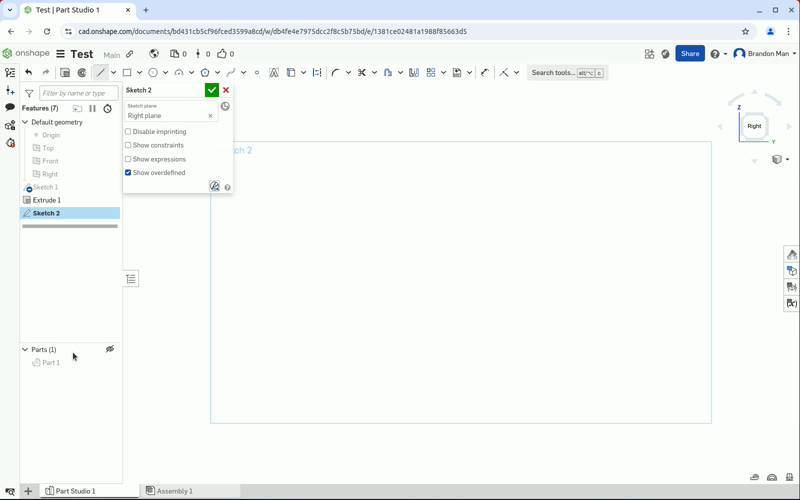
mouse_move(460, 282)
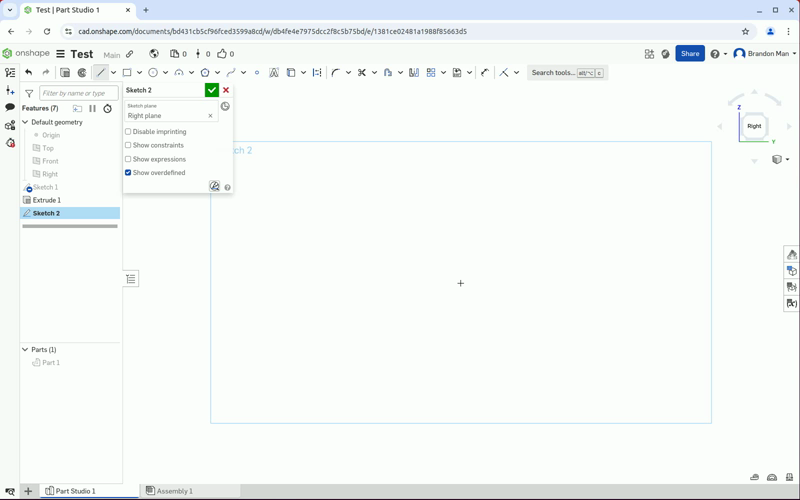
click(460, 282)
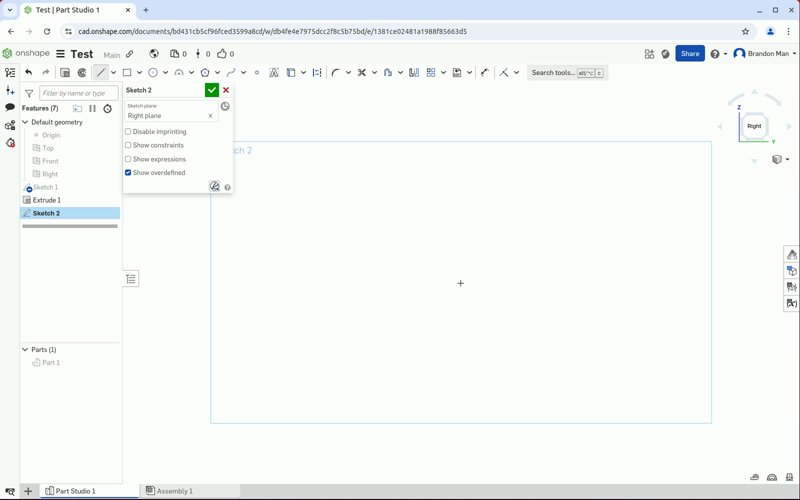
key_up(shift)
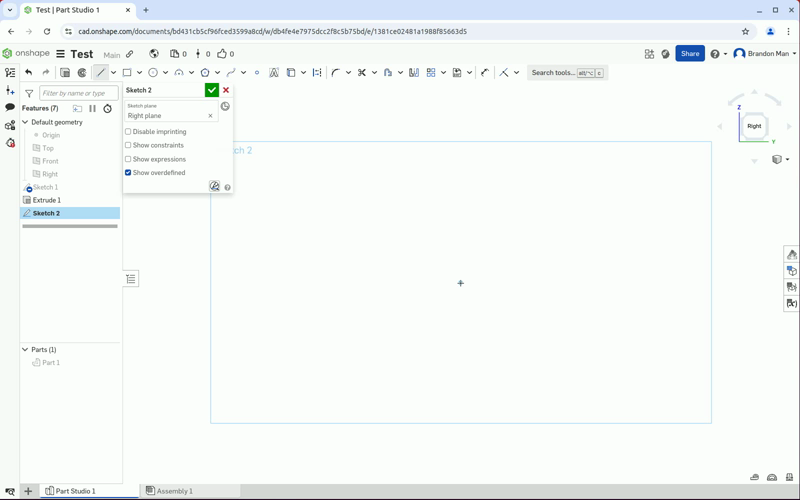
key_down(shift)
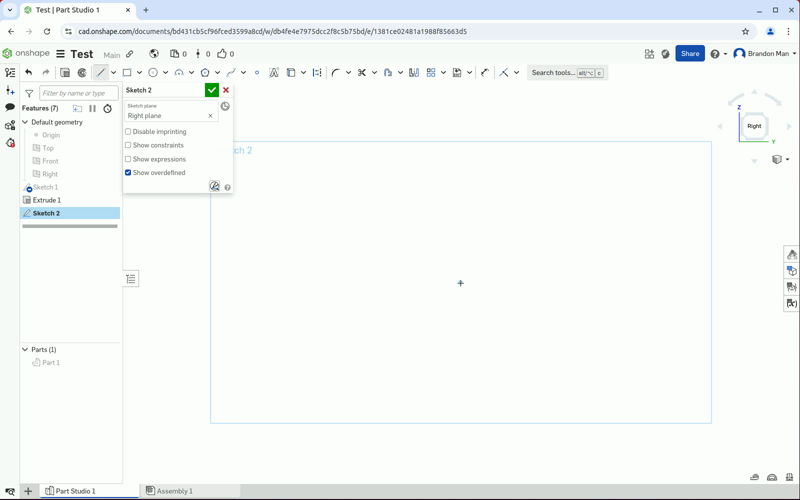
key_up(shift)
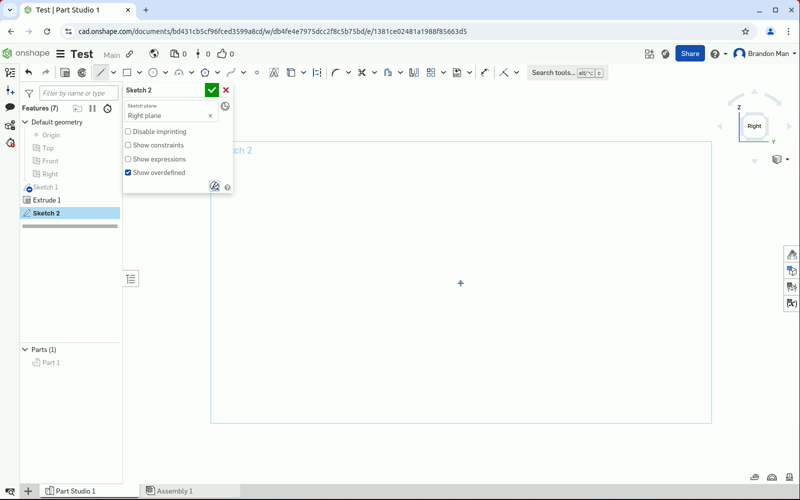
key_down(shift)
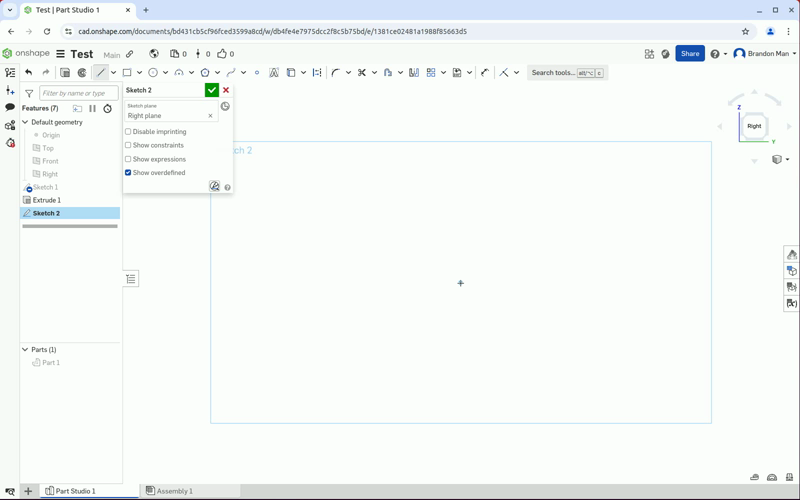
mouse_move(491, 282)
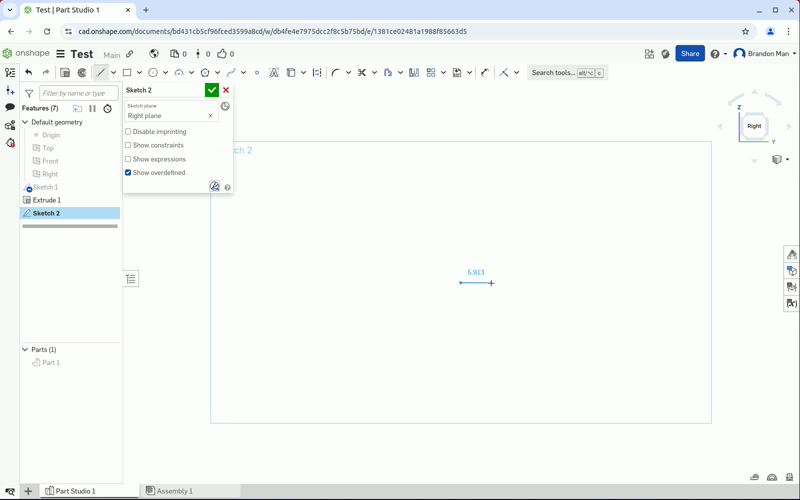
mouse_move(461, 281)
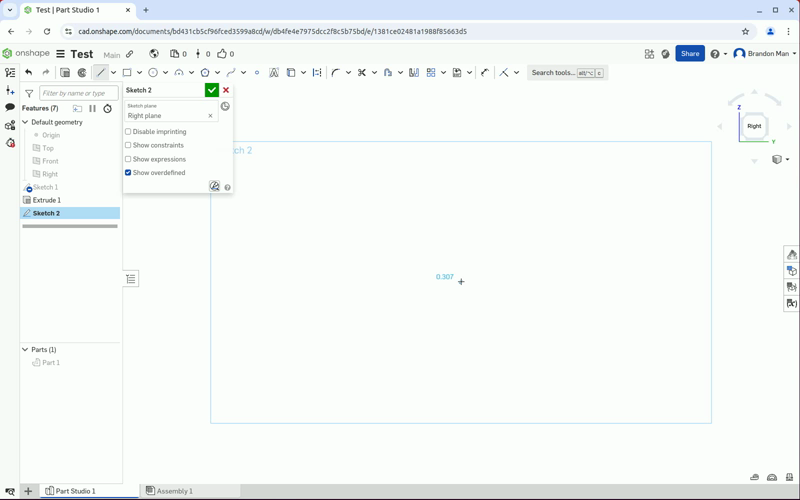
scroll(6)
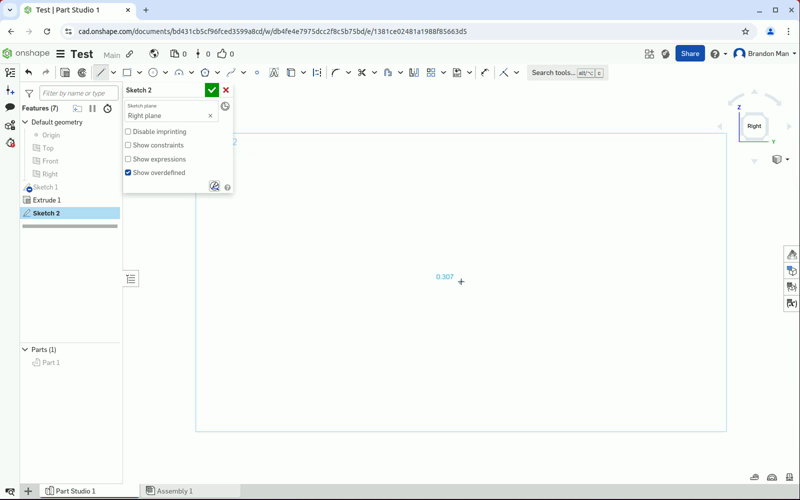
scroll(6)
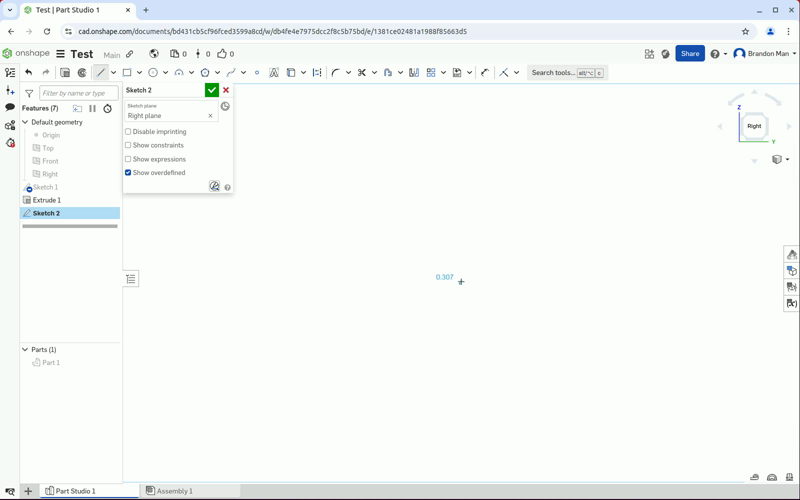
scroll(6)
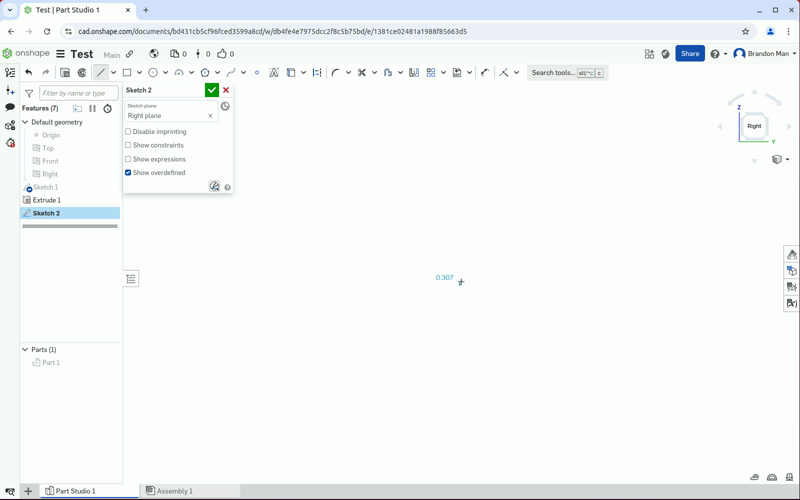
scroll(6)
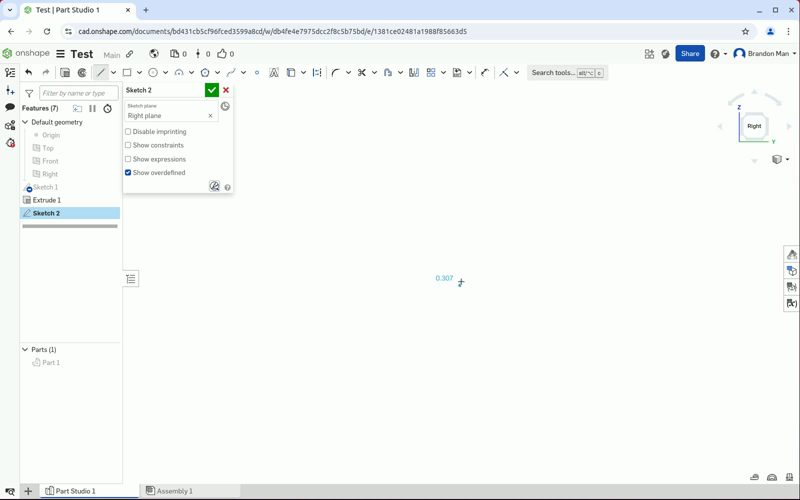
scroll(6)
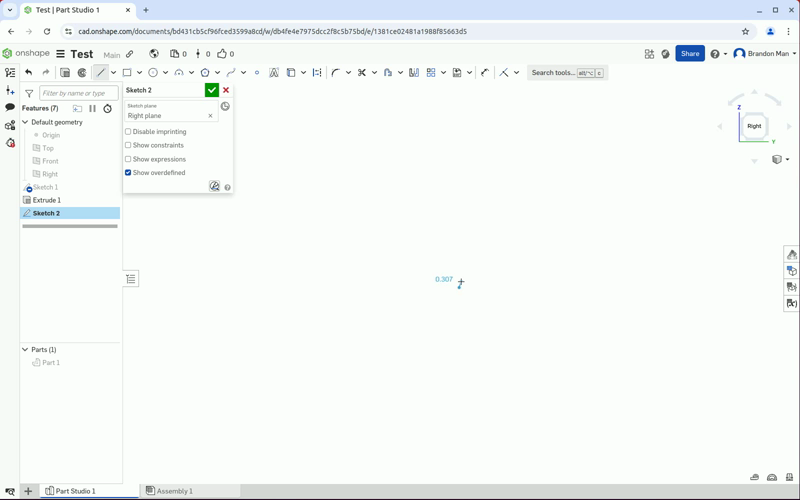
scroll(6)
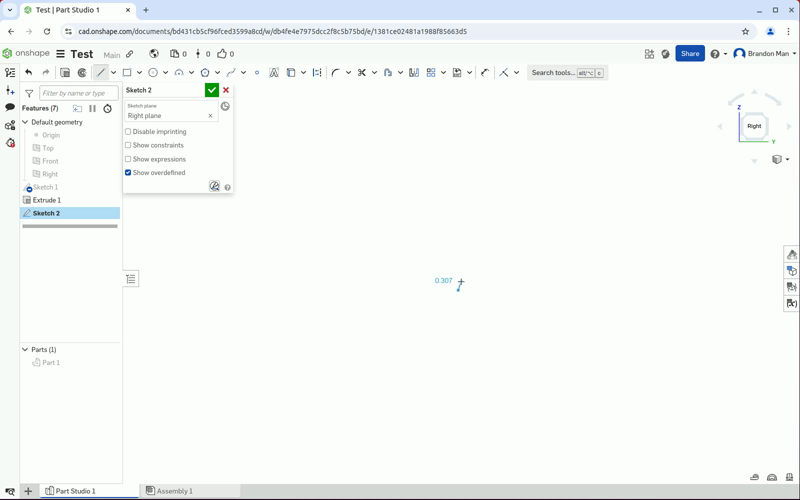
scroll(6)
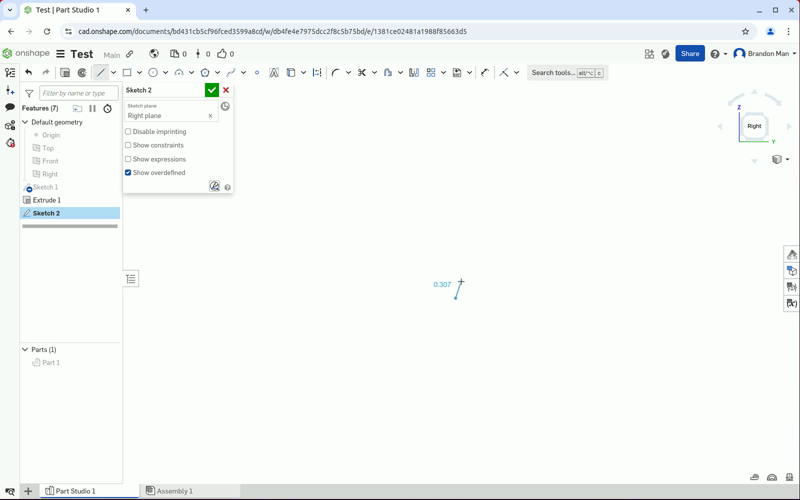
click(461, 281)
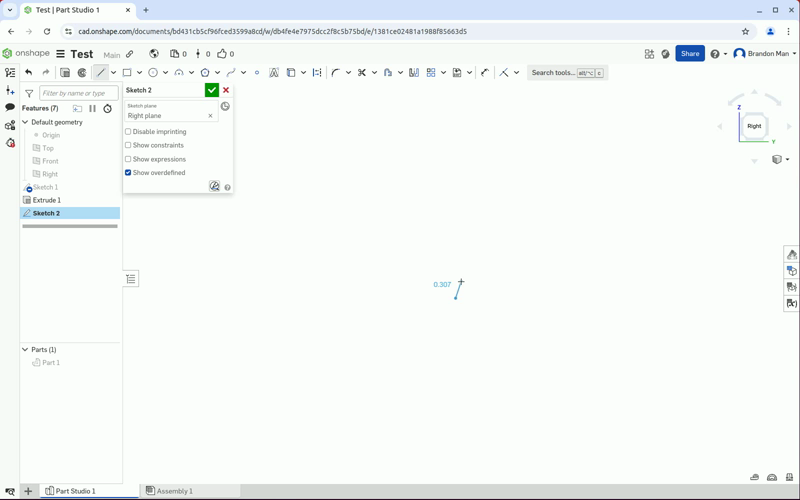
scroll(-6)
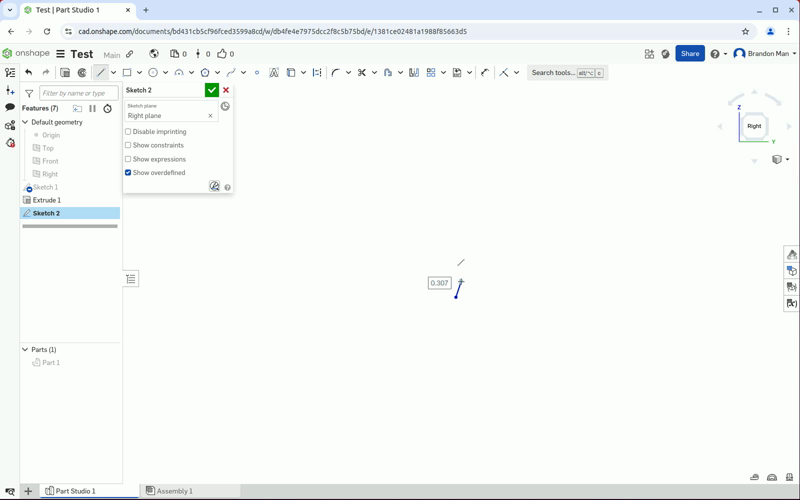
scroll(-6)
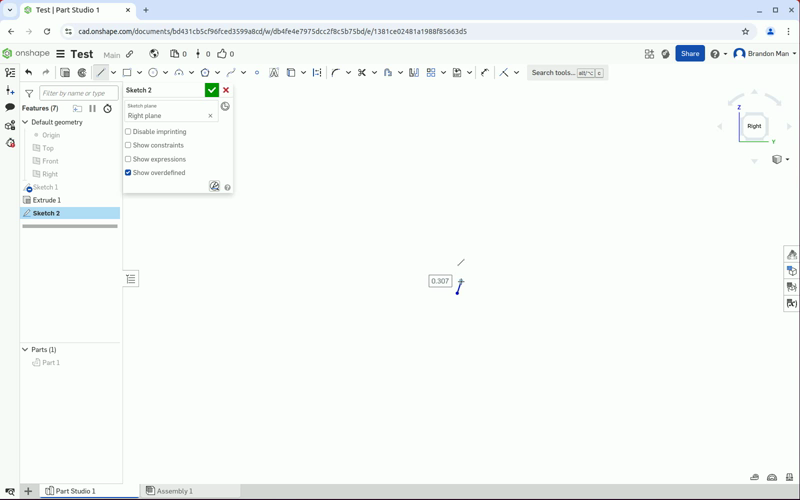
scroll(-6)
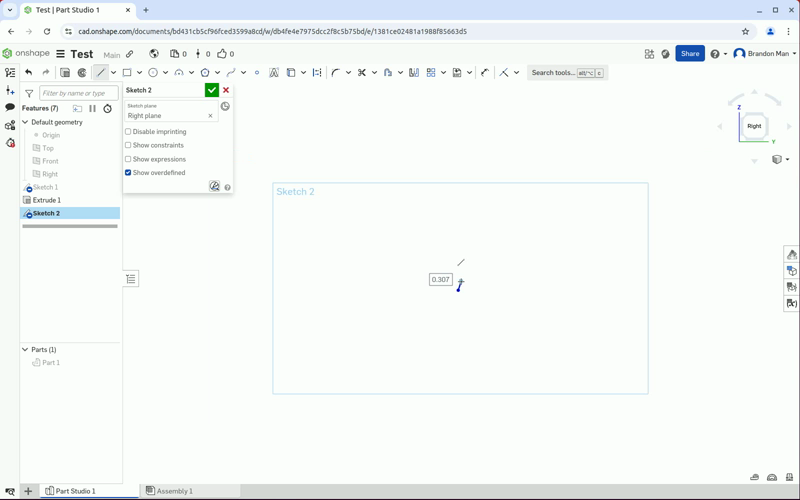
scroll(-6)
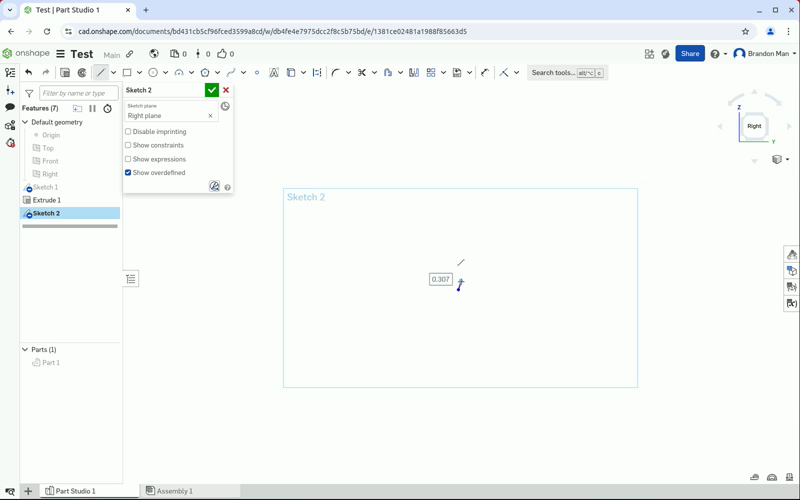
scroll(-6)
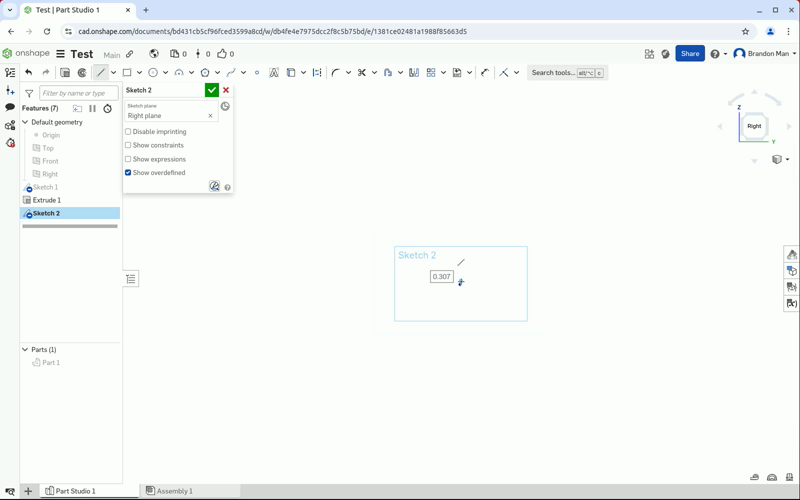
scroll(-6)
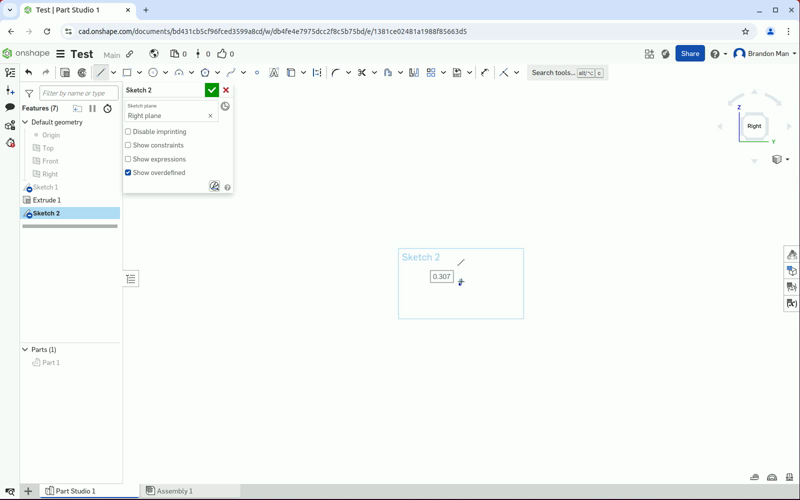
scroll(-6)
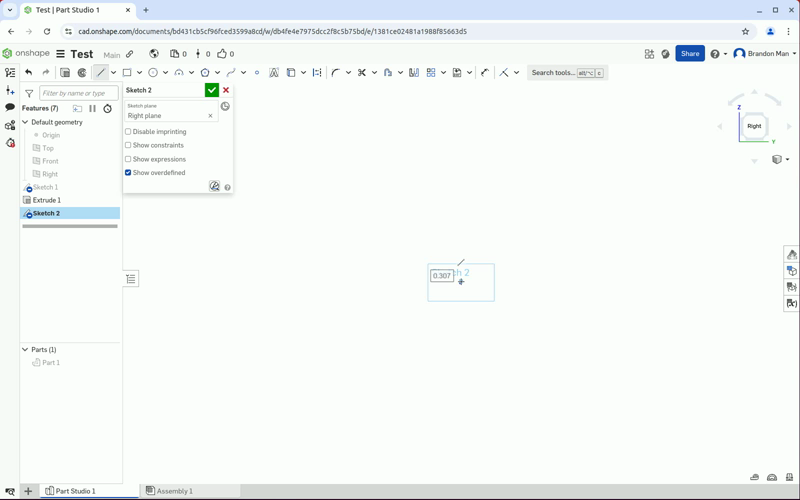
key_up(shift)
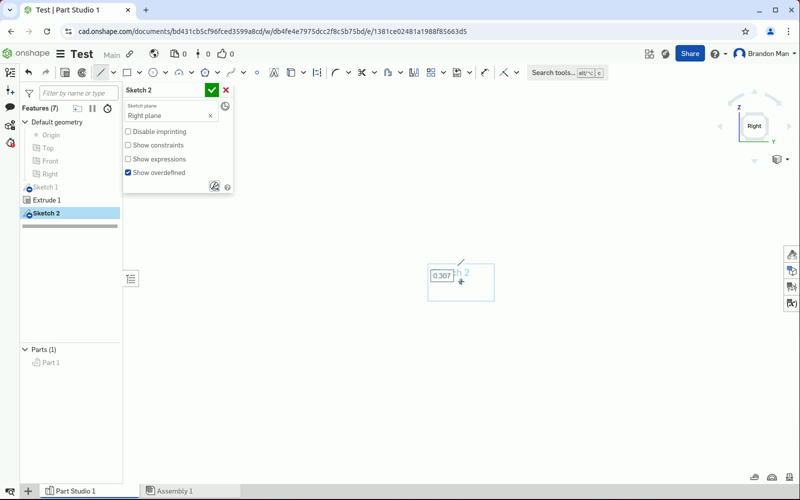
key_down(shift)
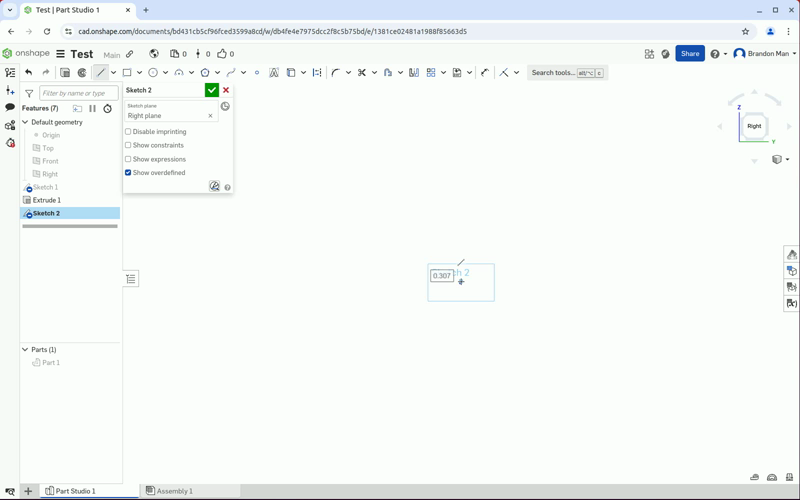
mouse_move(491, 281)
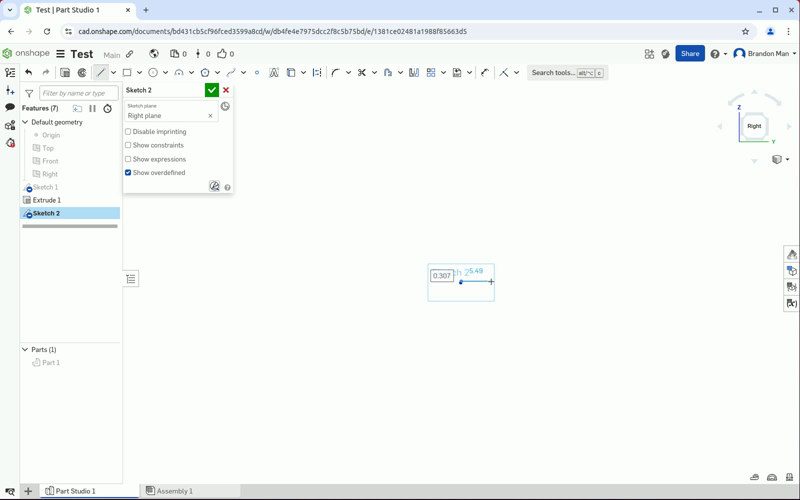
mouse_move(464, 281)
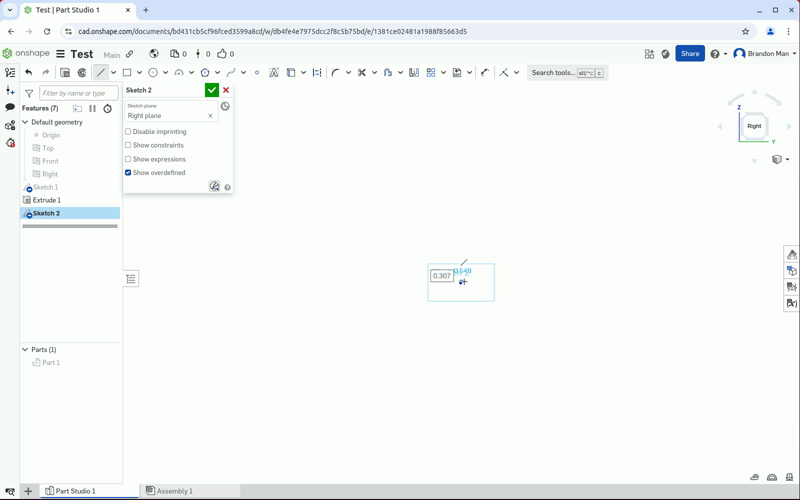
scroll(6)
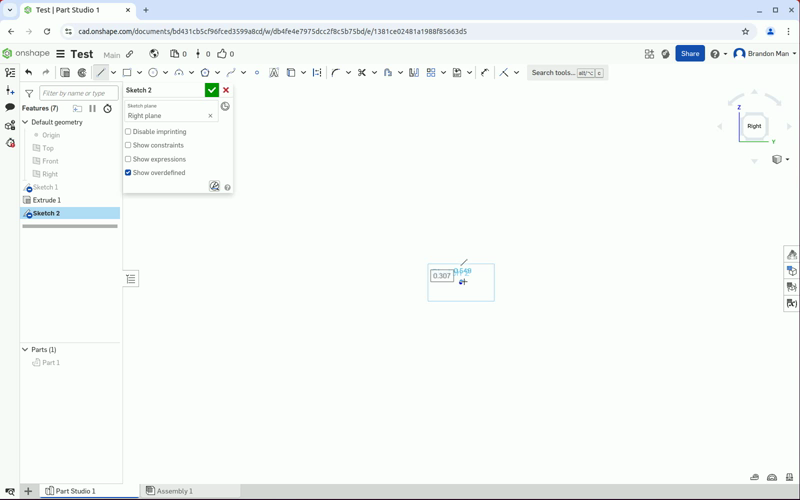
scroll(6)
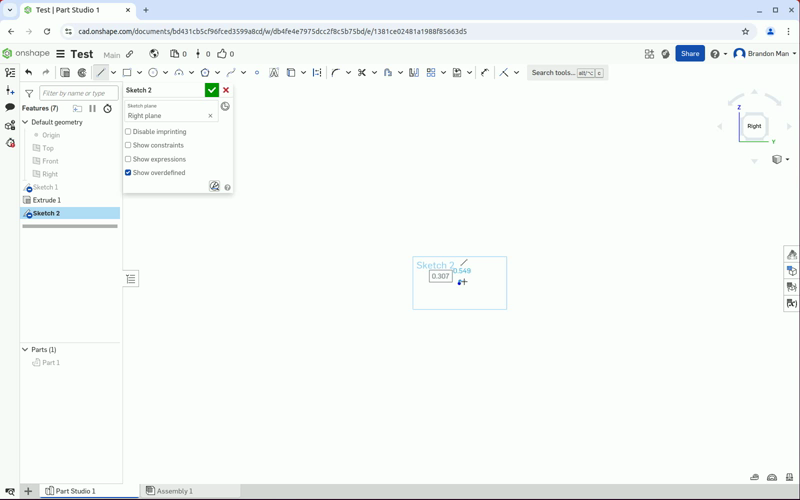
scroll(6)
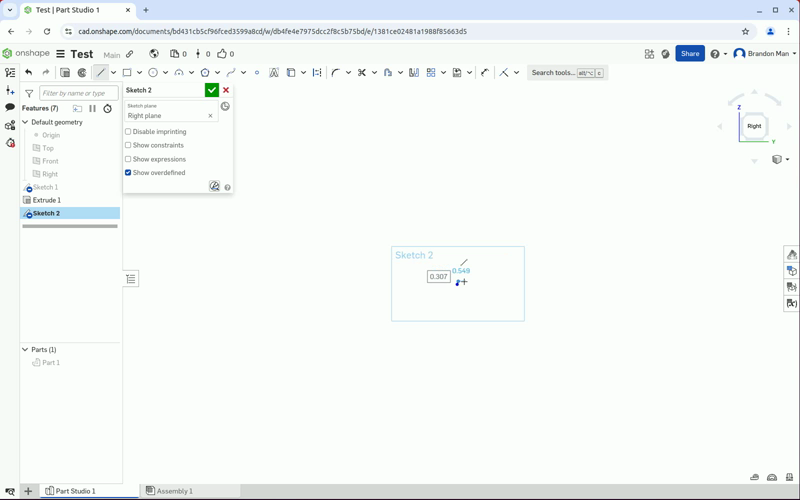
scroll(6)
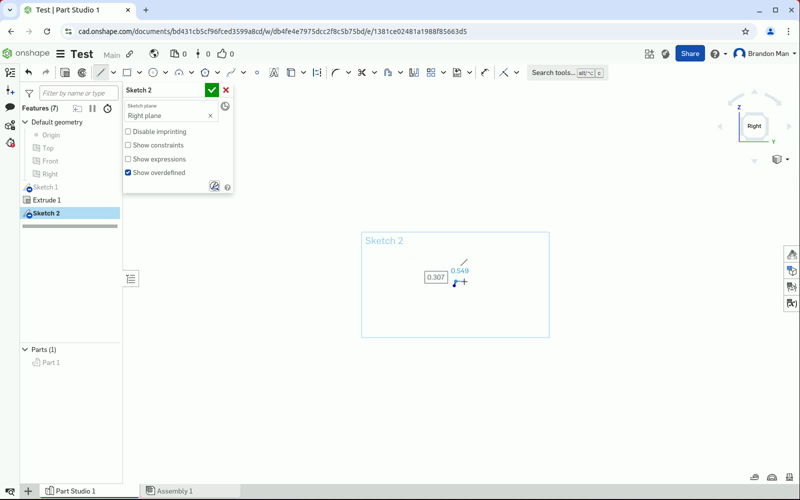
scroll(6)
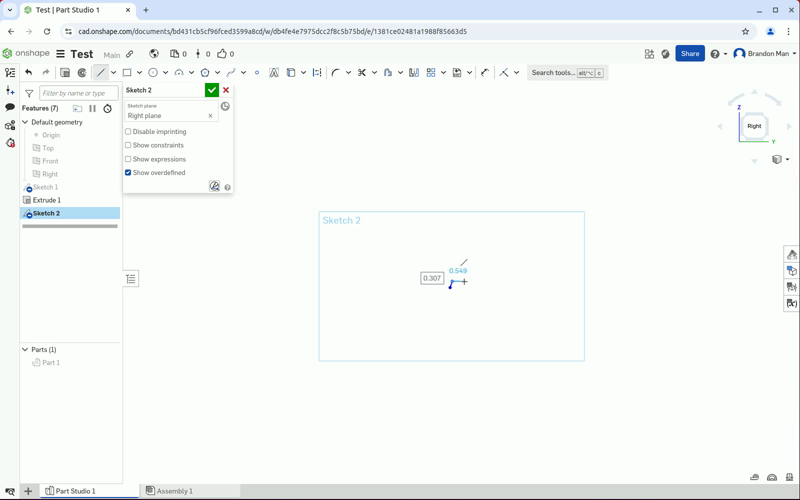
scroll(6)
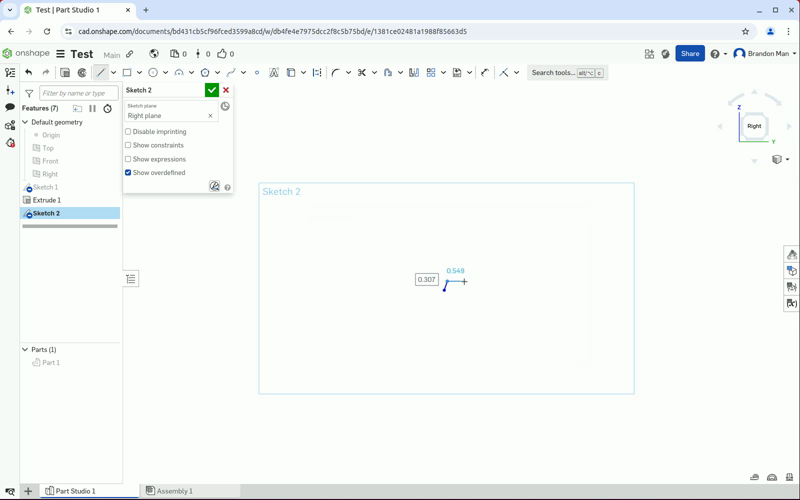
scroll(6)
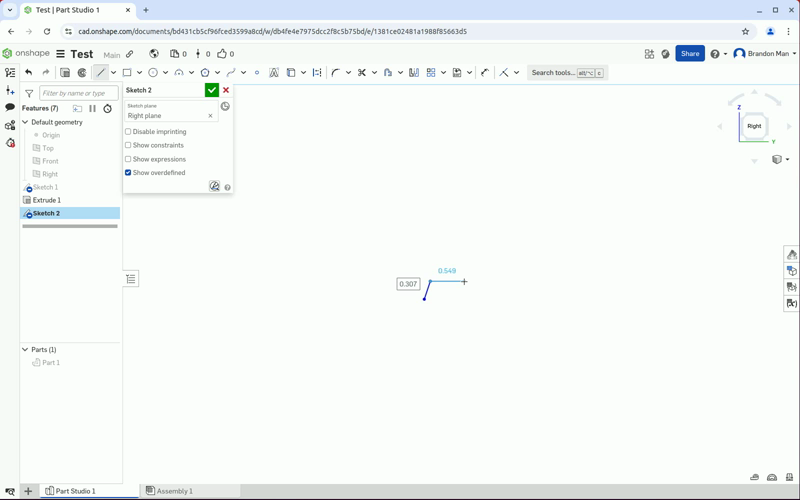
click(464, 281)
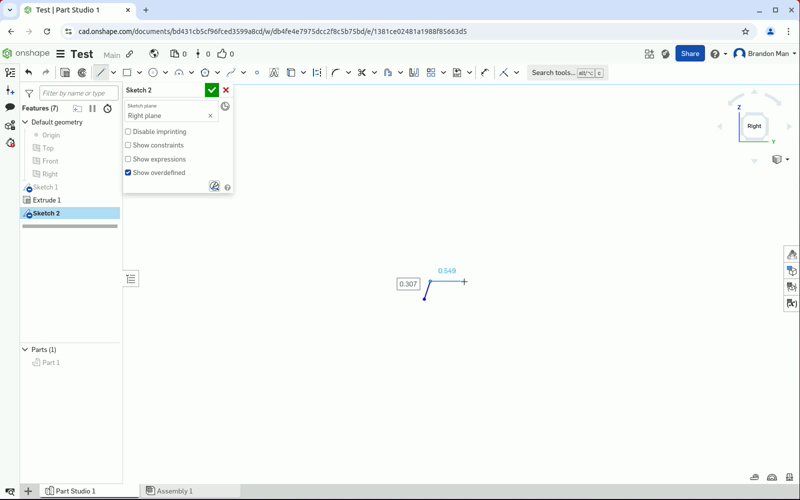
scroll(-6)
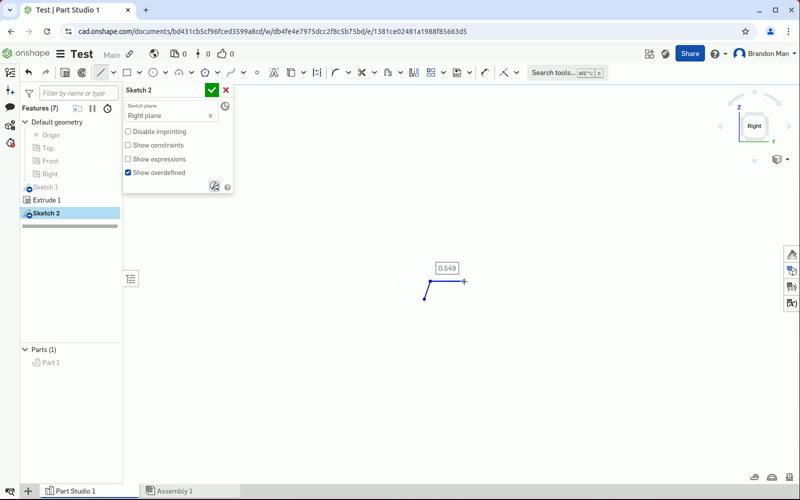
scroll(-6)
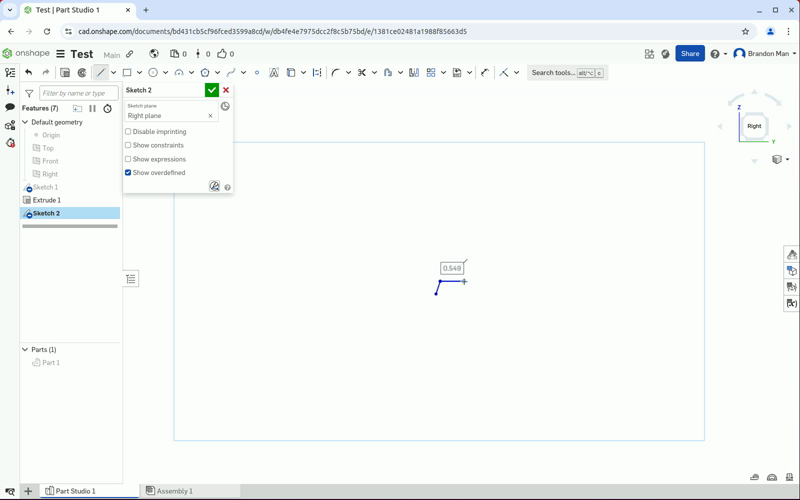
scroll(-6)
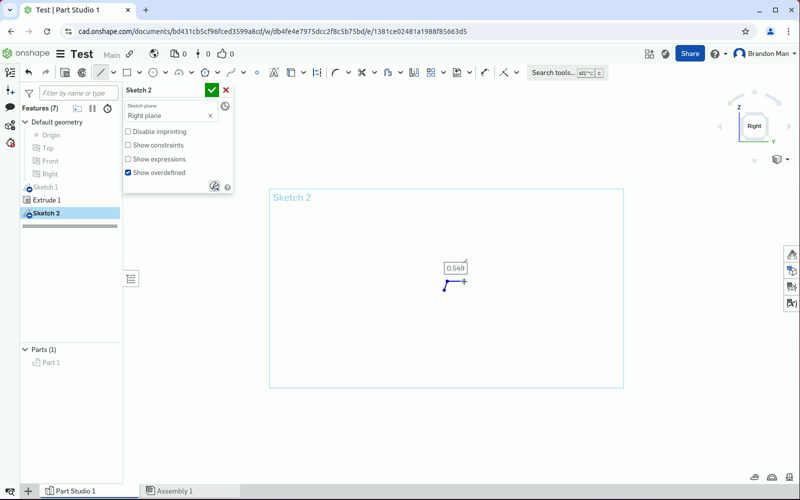
scroll(-6)
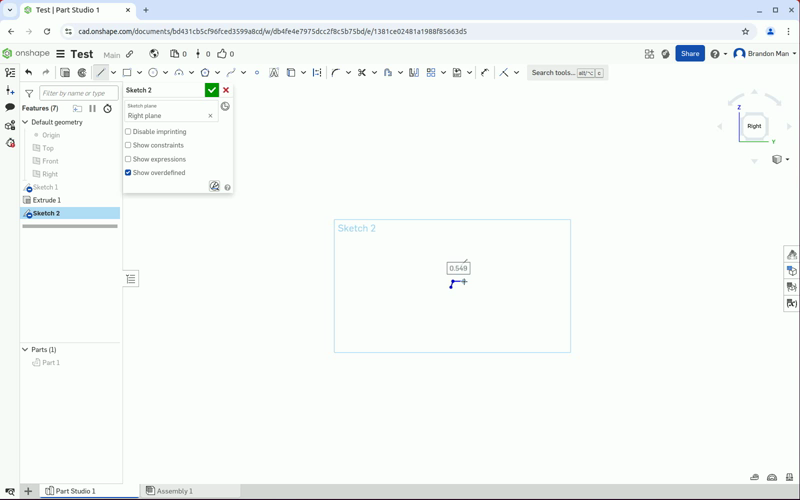
scroll(-6)
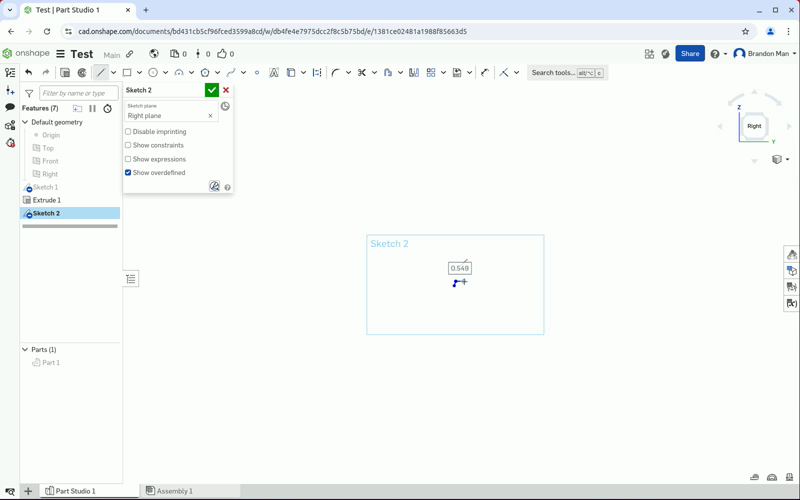
scroll(-6)
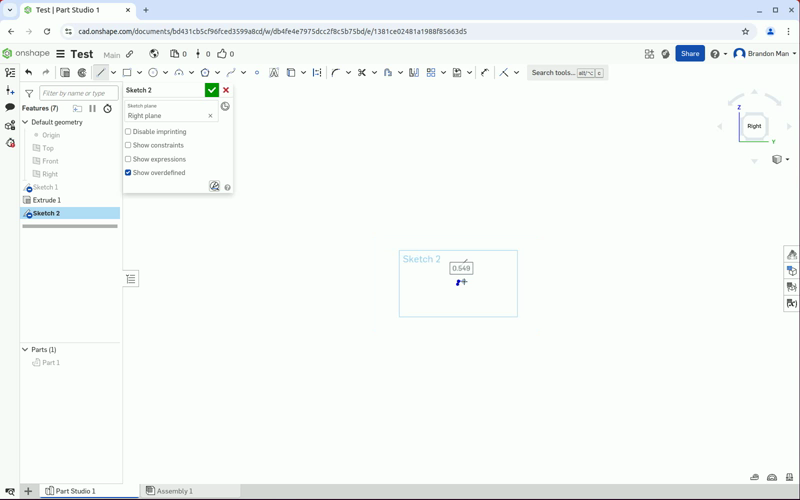
scroll(-6)
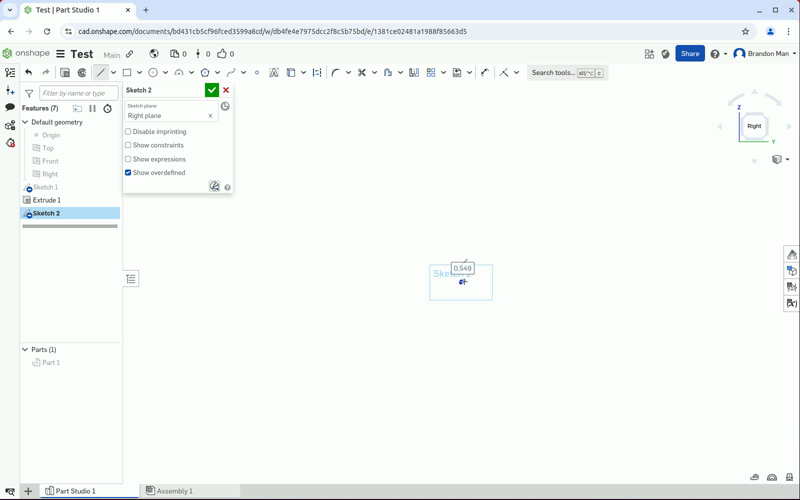
key_up(shift)
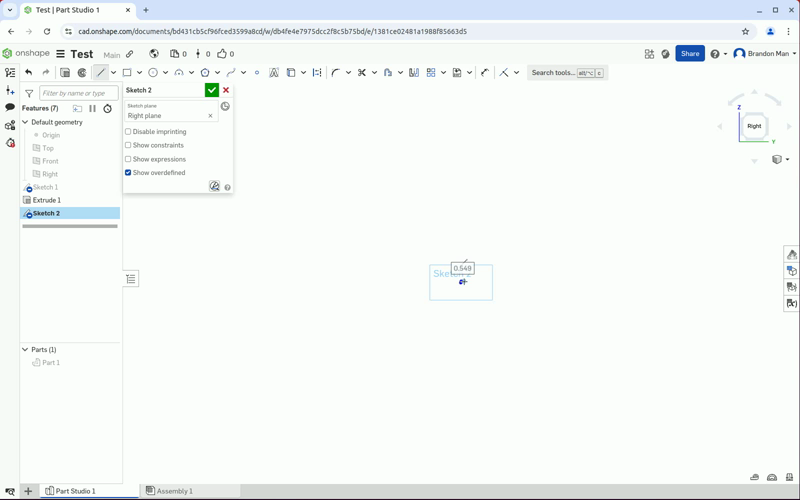
key_down(shift)
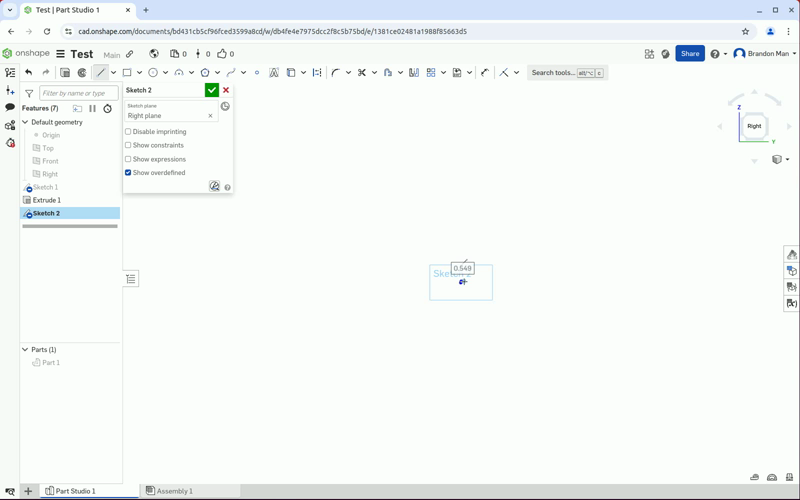
mouse_move(494, 281)
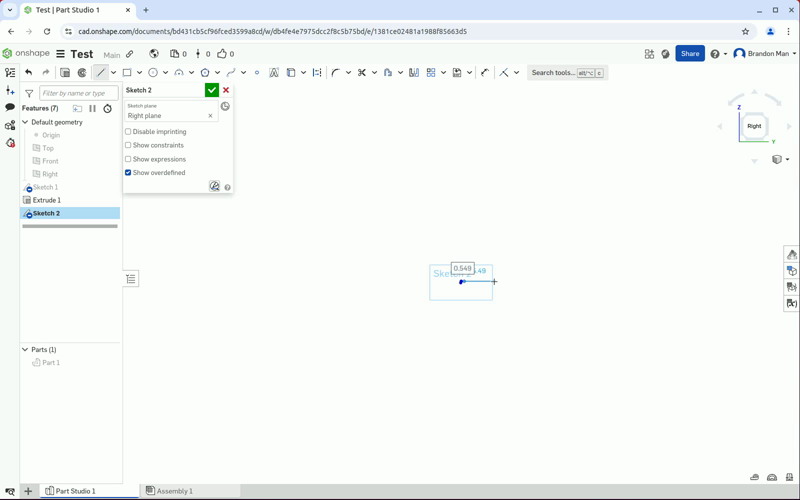
mouse_move(464, 282)
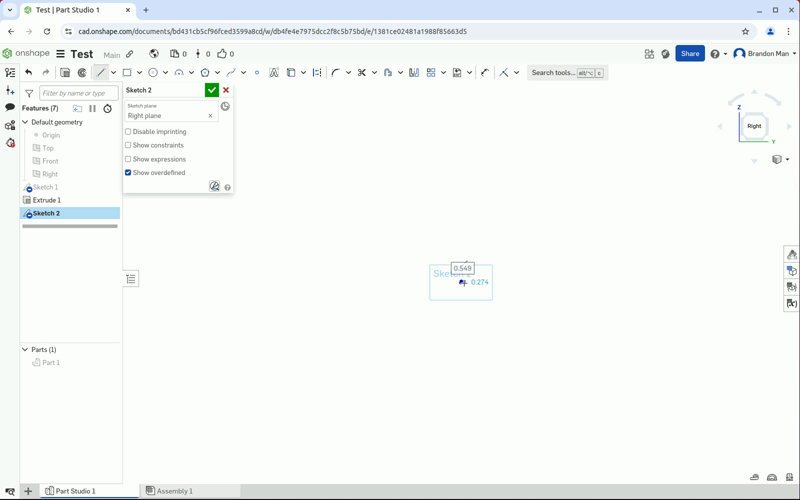
scroll(6)
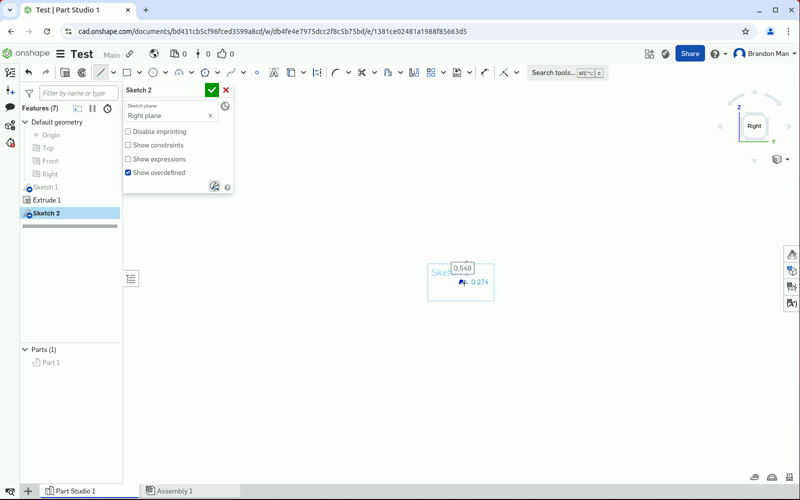
scroll(6)
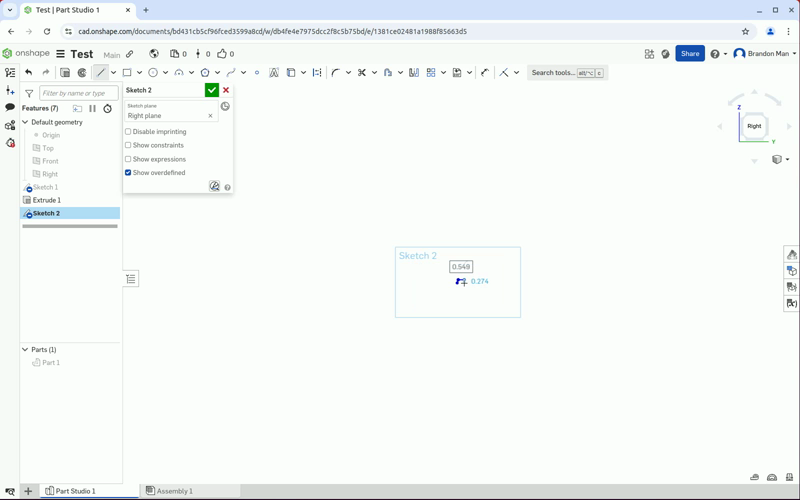
scroll(6)
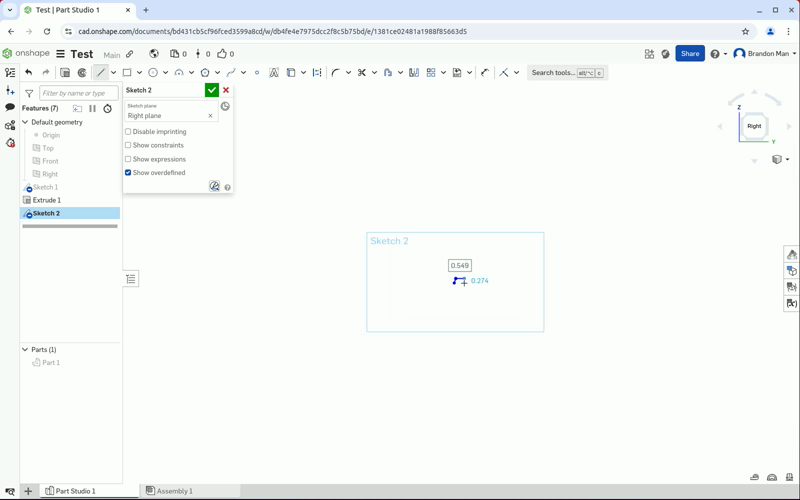
scroll(6)
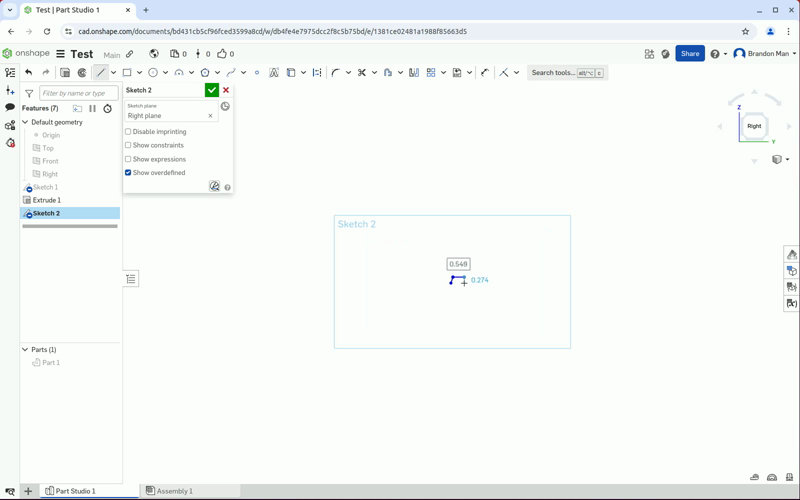
scroll(6)
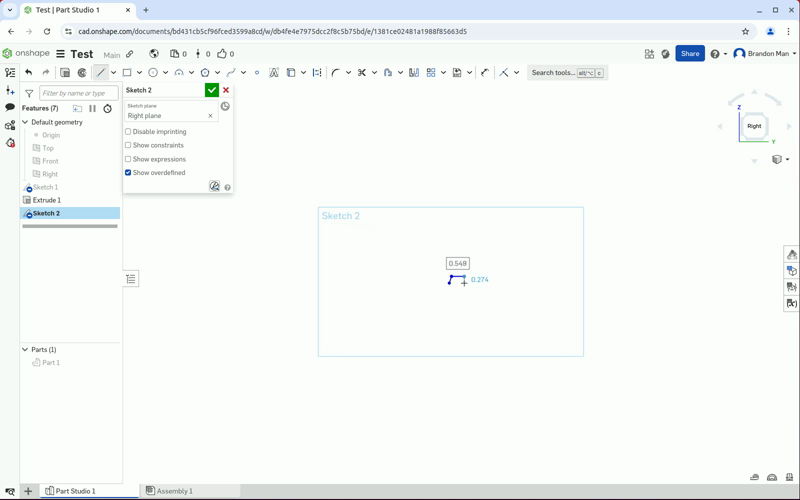
scroll(6)
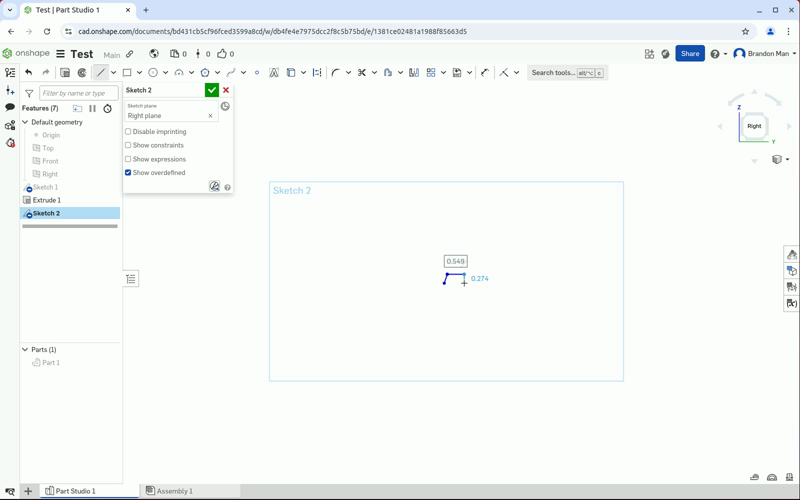
scroll(6)
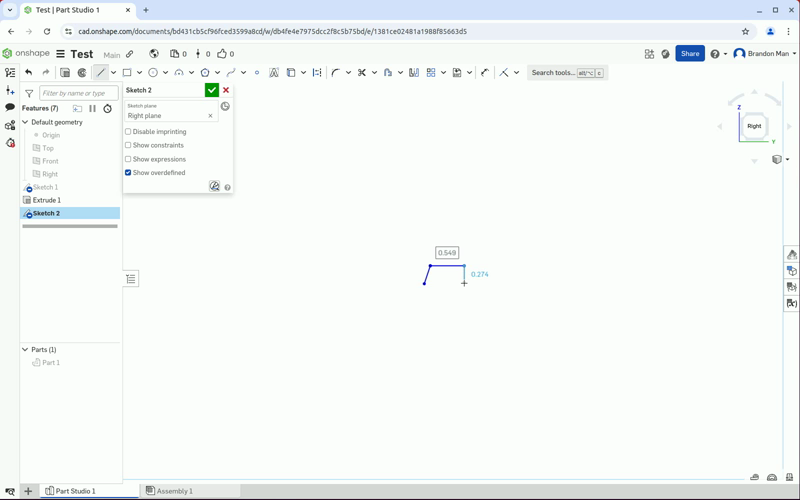
click(464, 282)
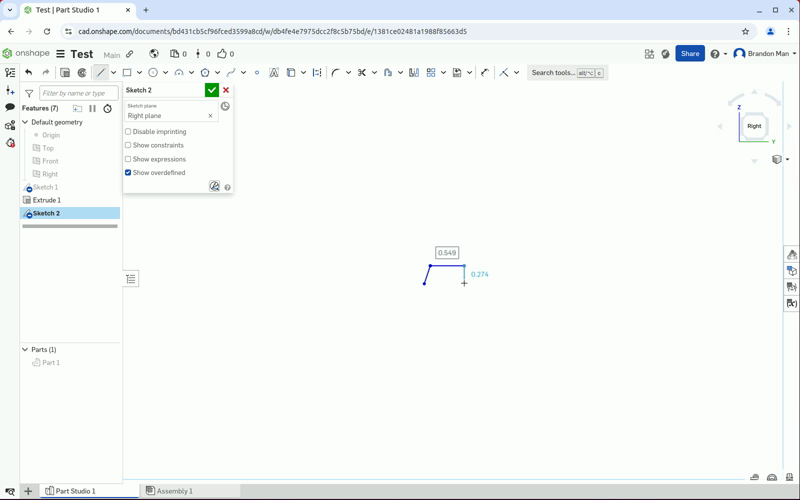
scroll(-6)
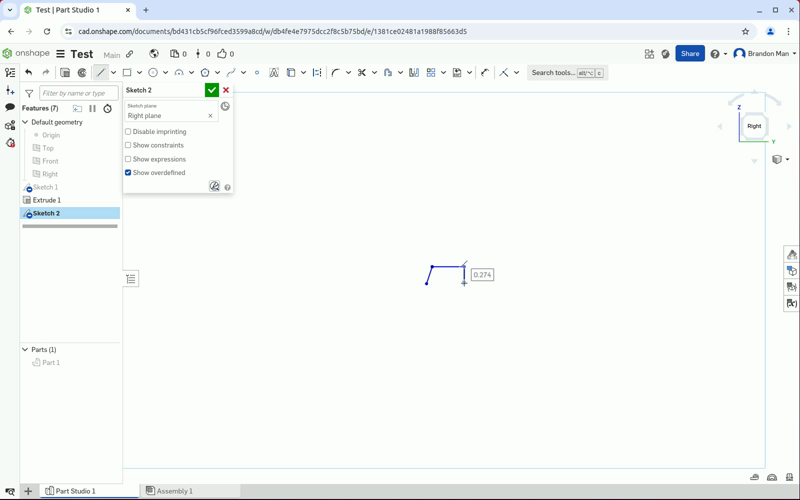
scroll(-6)
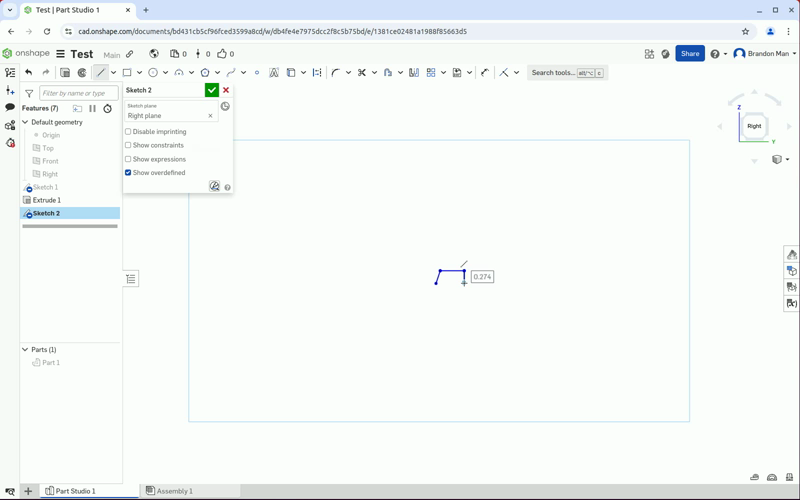
scroll(-6)
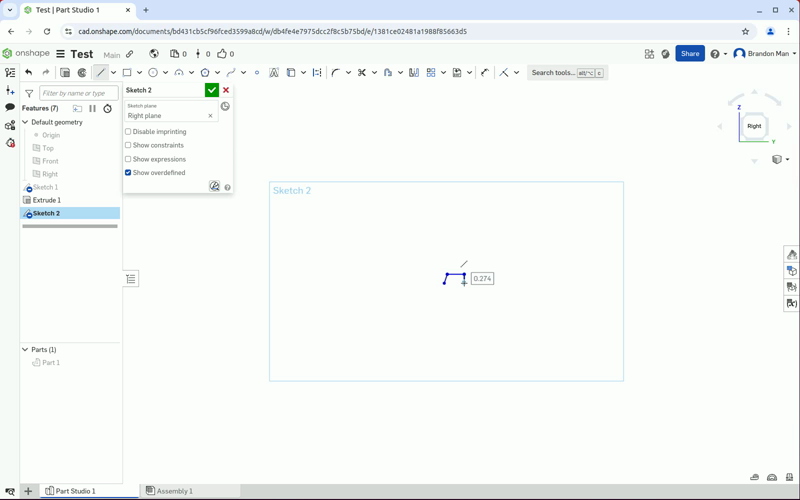
scroll(-6)
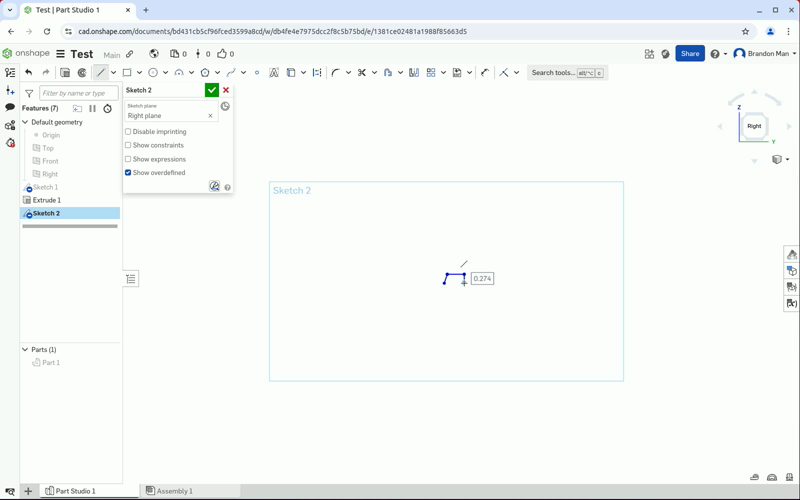
scroll(-6)
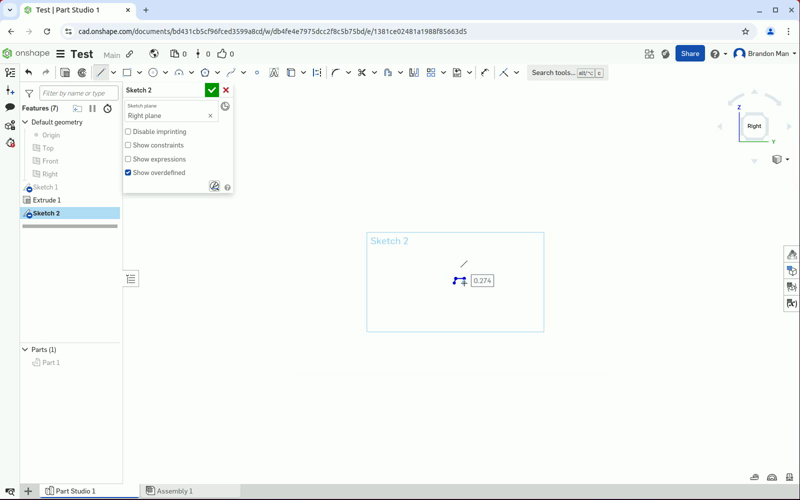
scroll(-6)
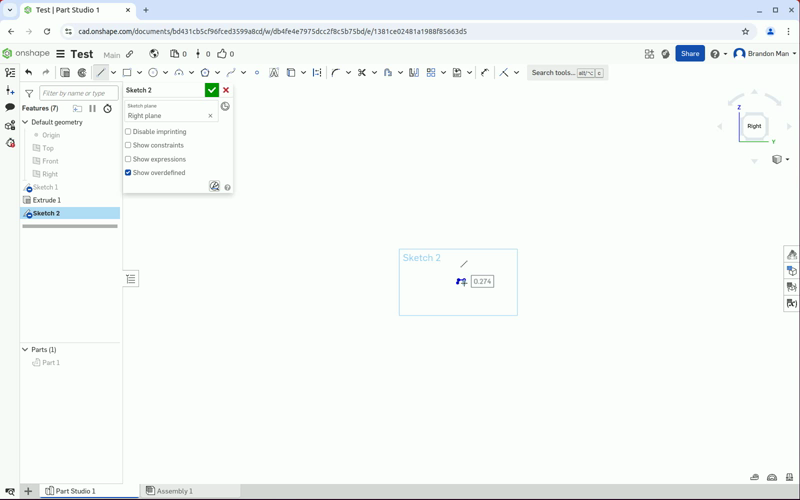
scroll(-6)
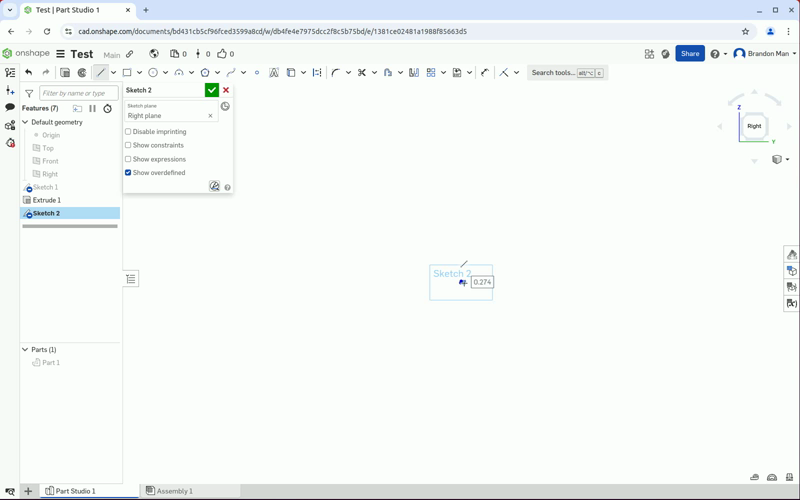
key_up(shift)
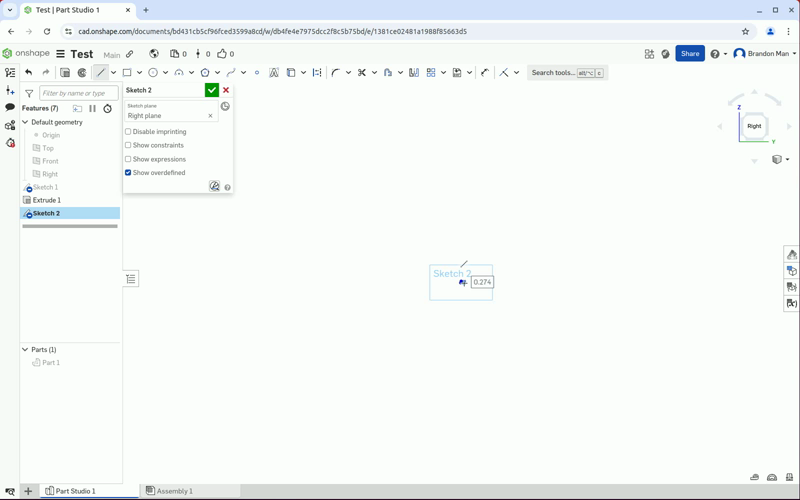
key_down(shift)
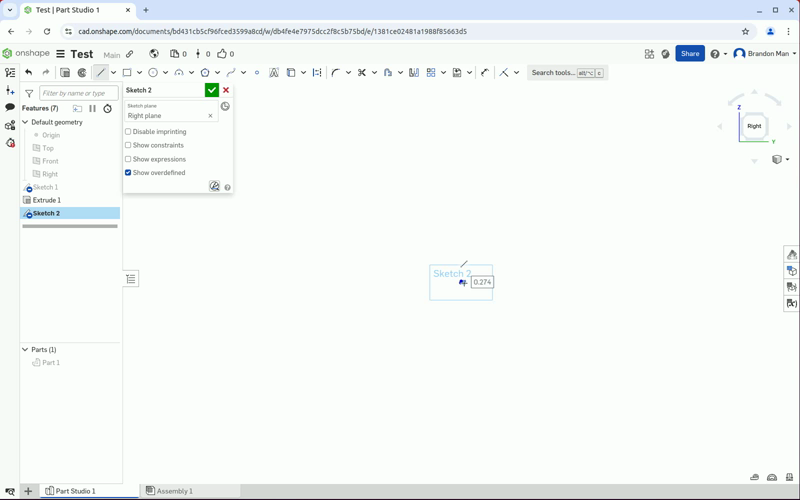
key_up(shift)
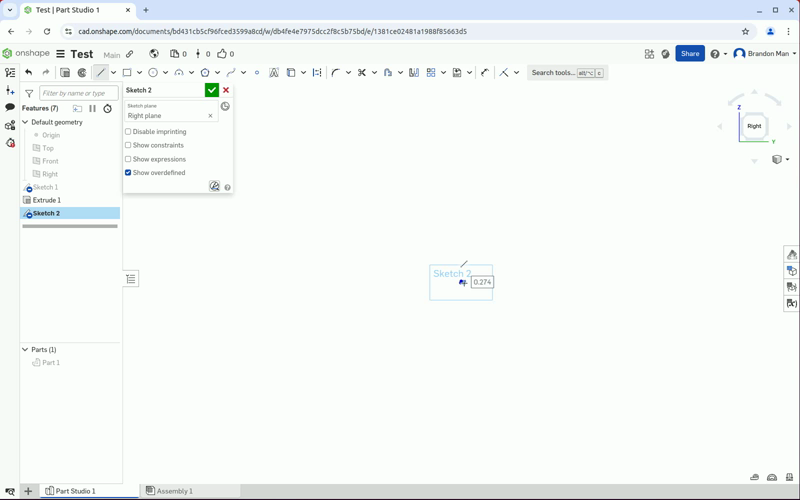
key_down(shift)
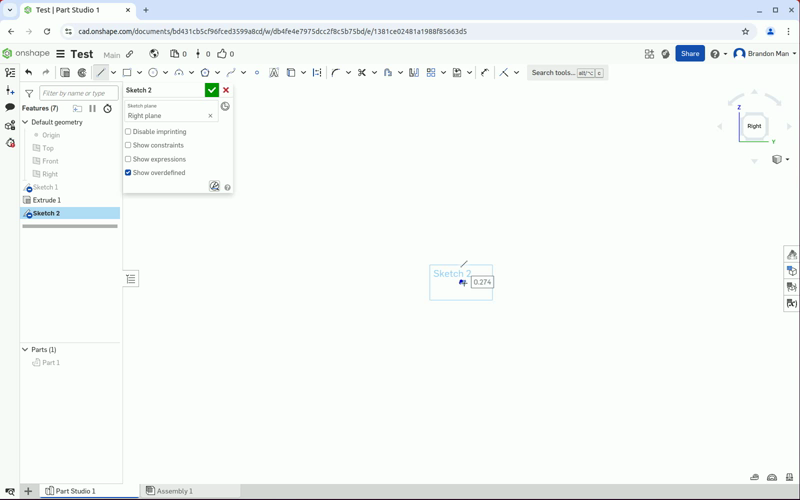
mouse_move(494, 282)
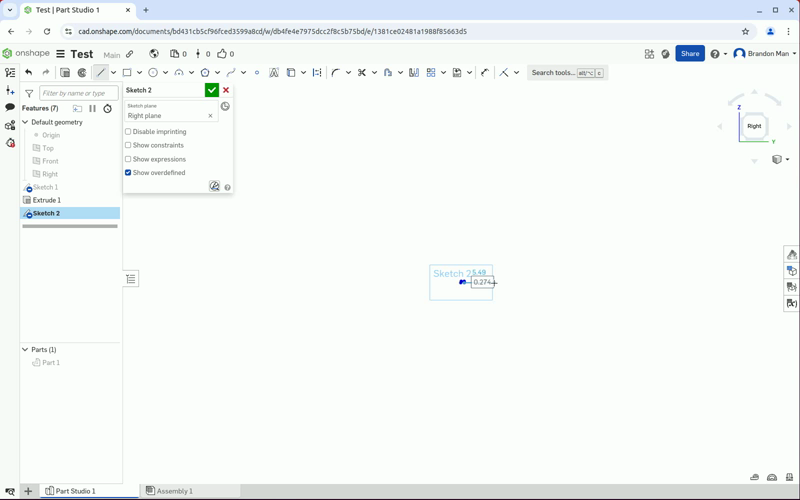
mouse_move(464, 279)
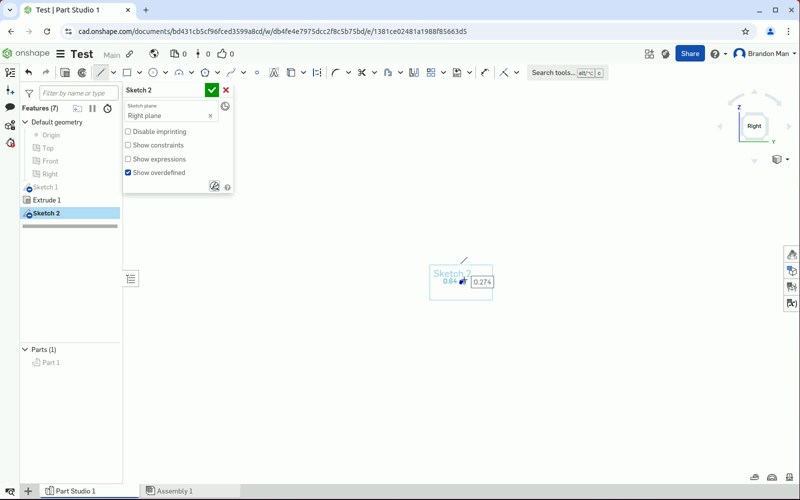
scroll(6)
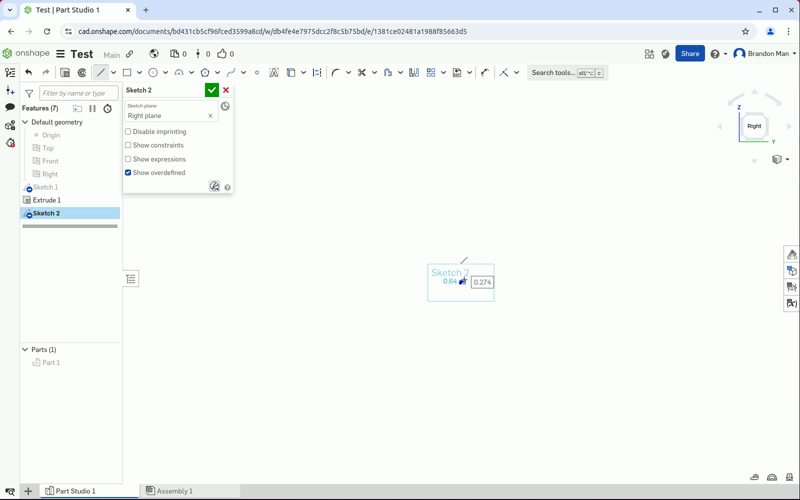
scroll(6)
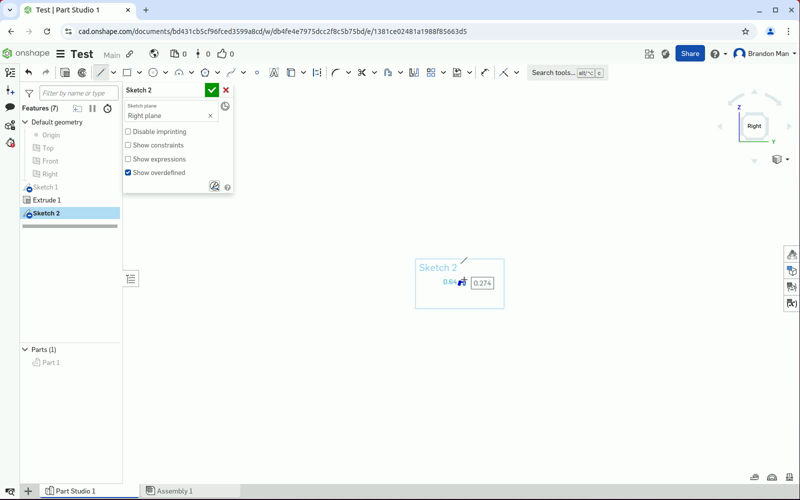
scroll(6)
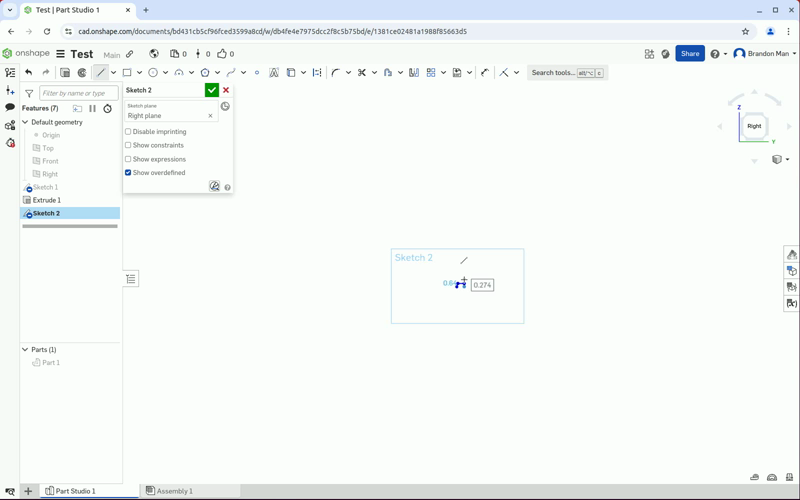
scroll(6)
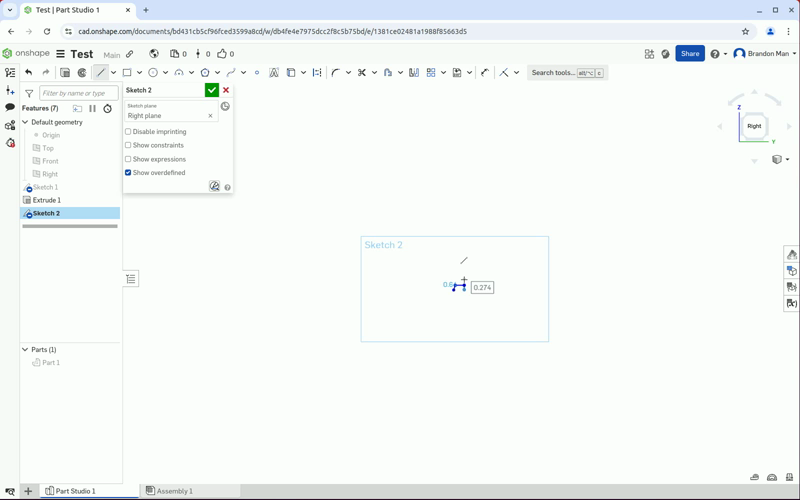
scroll(6)
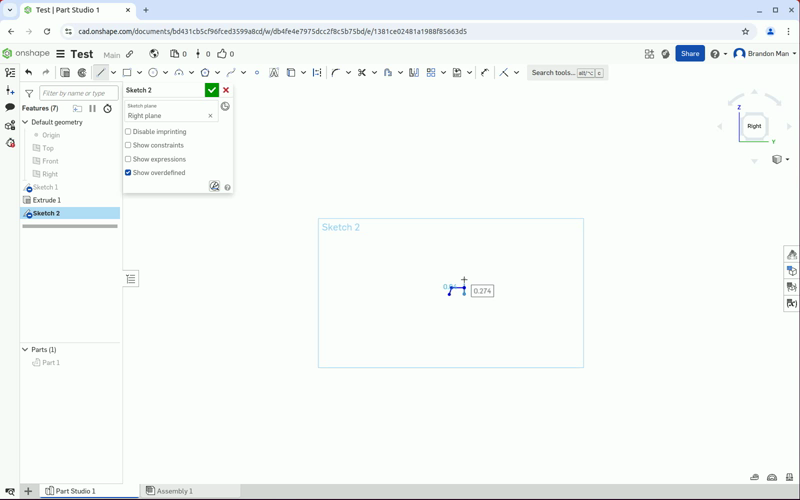
scroll(6)
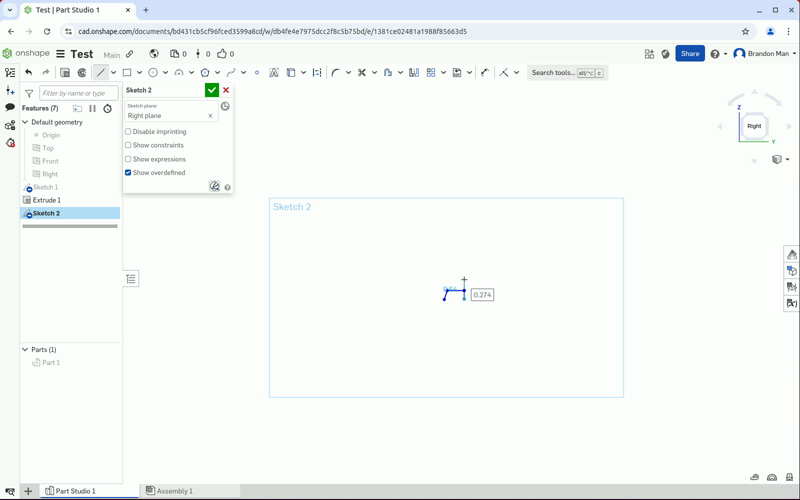
scroll(6)
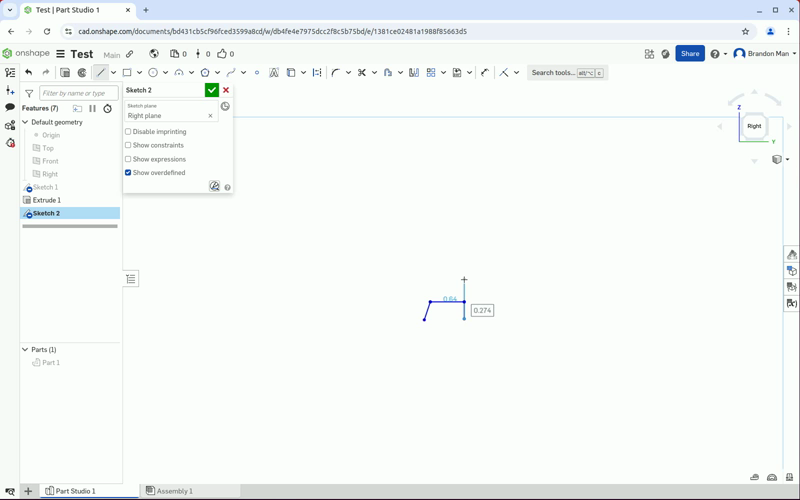
click(464, 279)
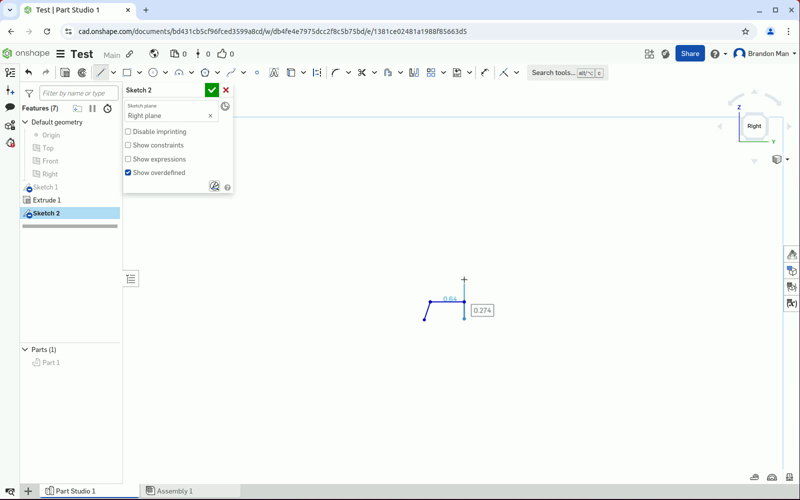
scroll(-6)
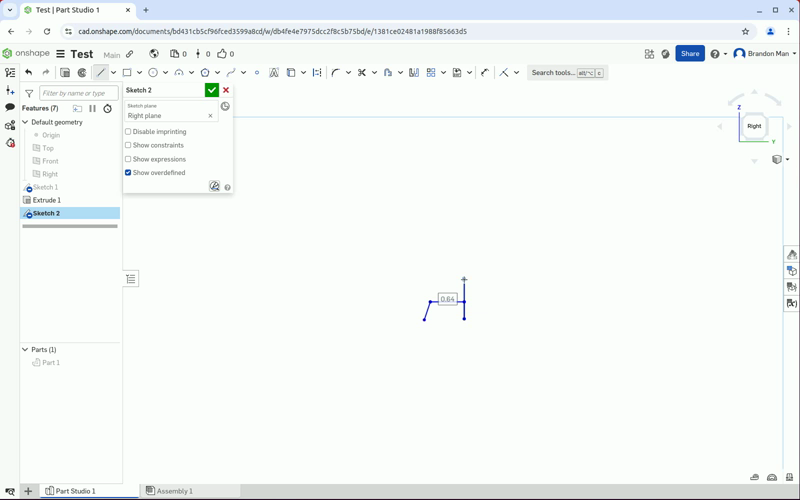
scroll(-6)
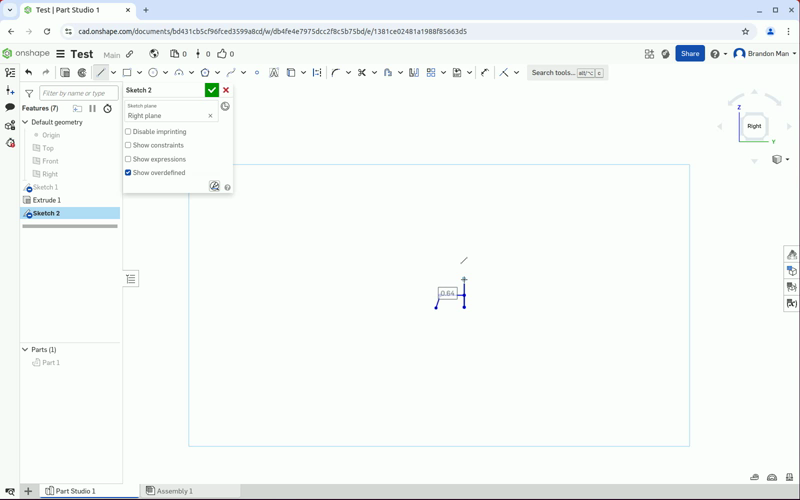
scroll(-6)
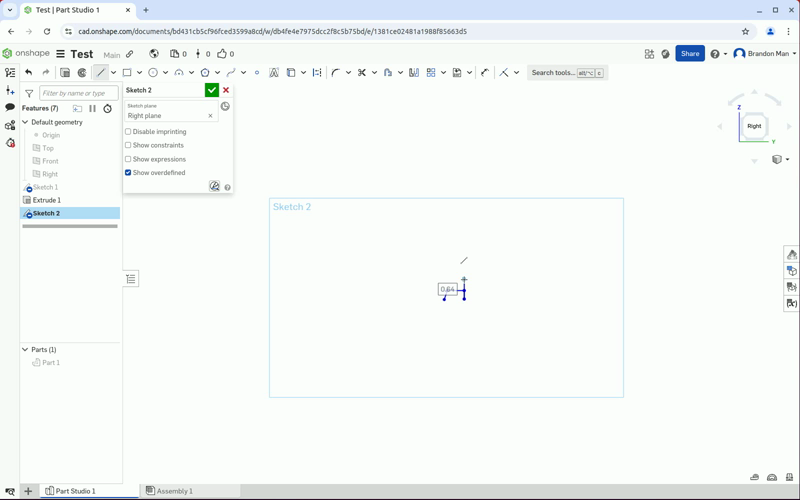
scroll(-6)
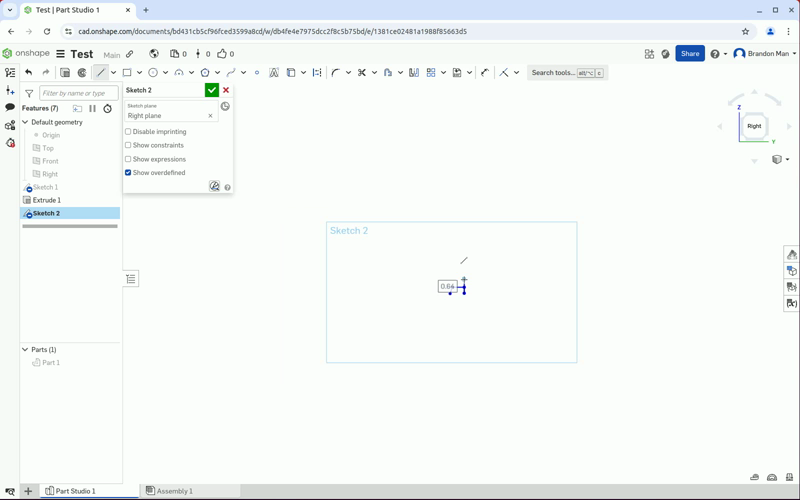
scroll(-6)
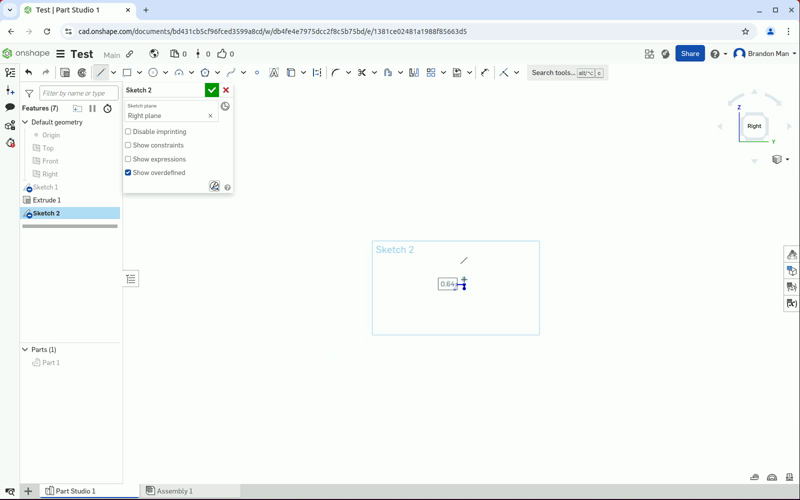
scroll(-6)
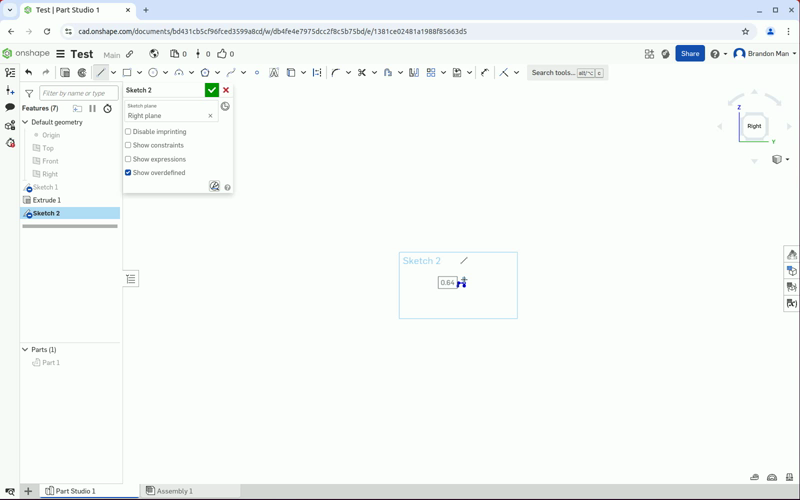
scroll(-6)
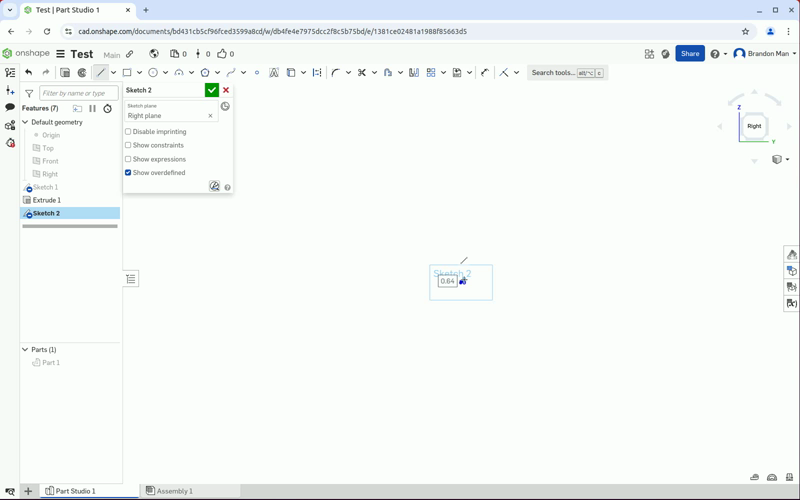
key_up(shift)
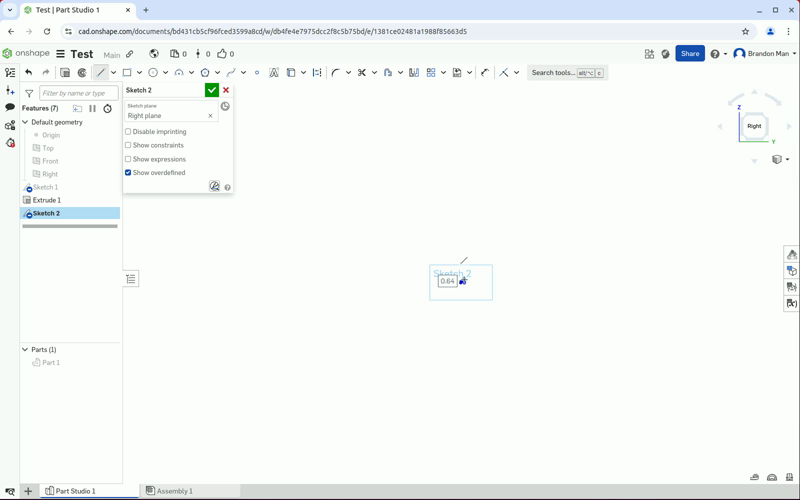
key_down(shift)
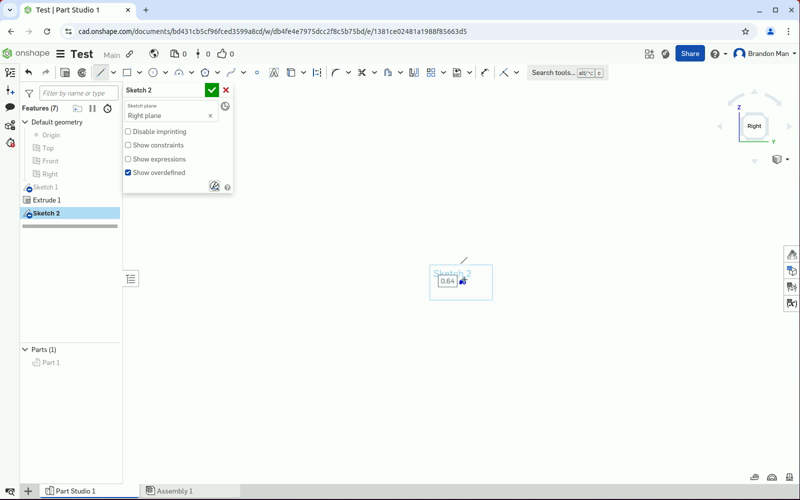
key_up(shift)
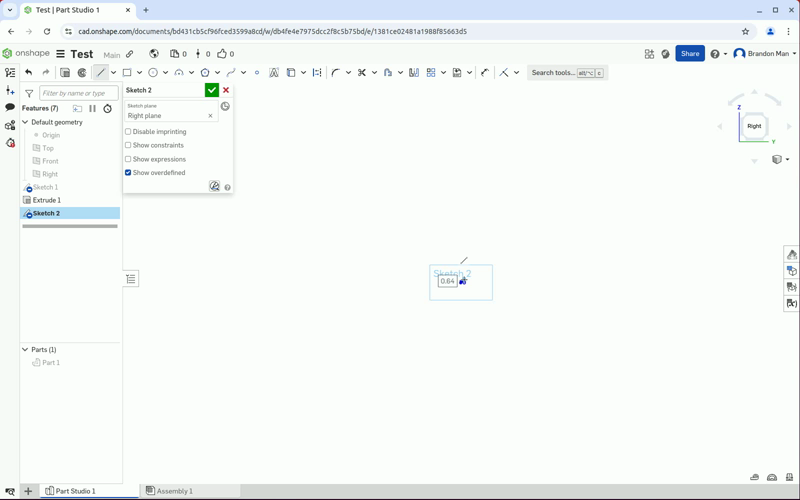
key_down(shift)
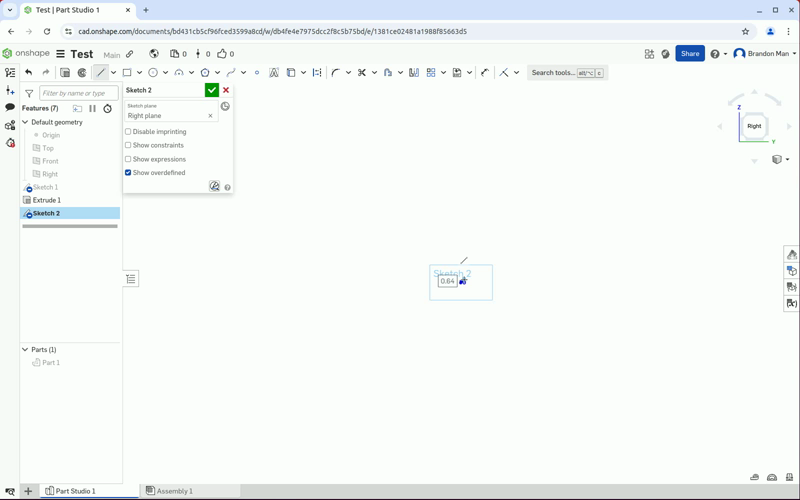
mouse_move(494, 279)
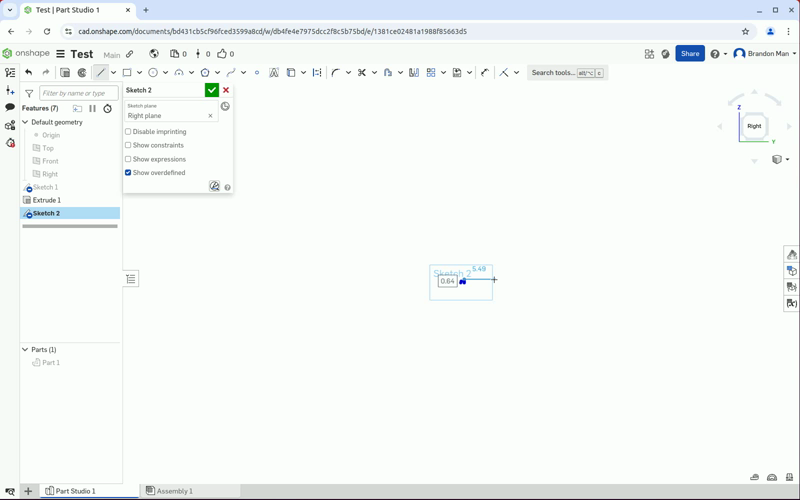
mouse_move(464, 281)
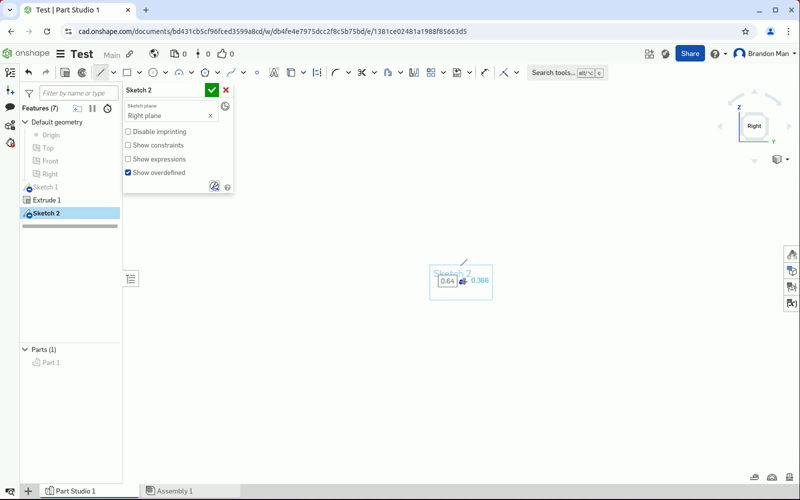
scroll(6)
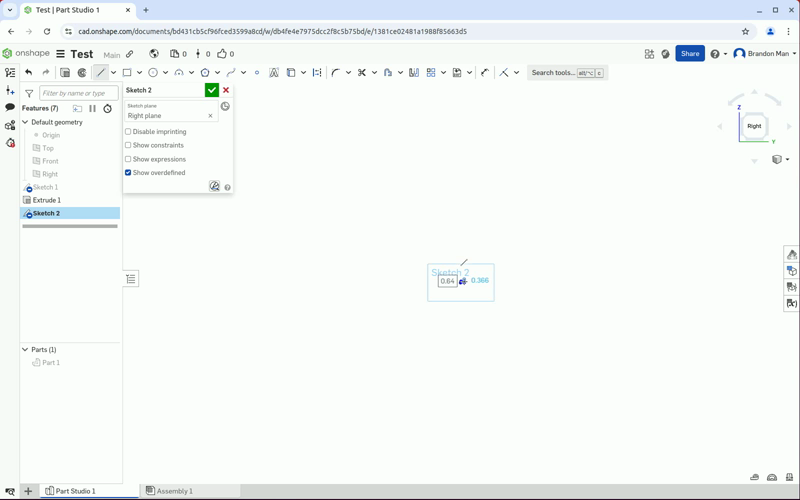
scroll(6)
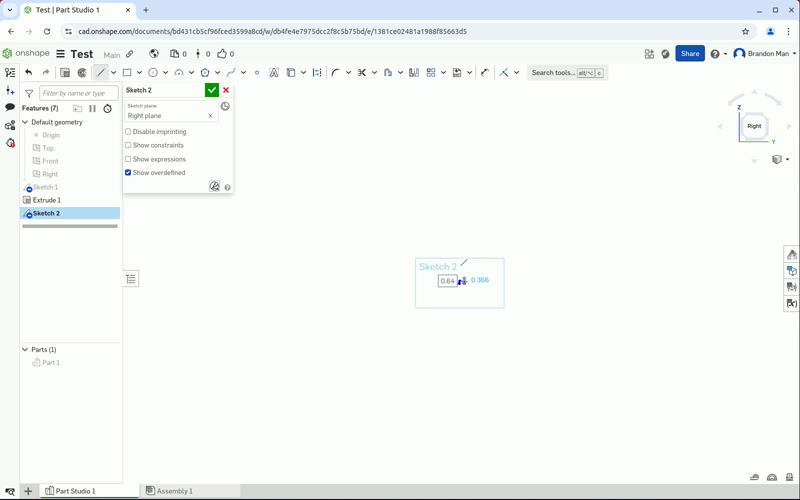
scroll(6)
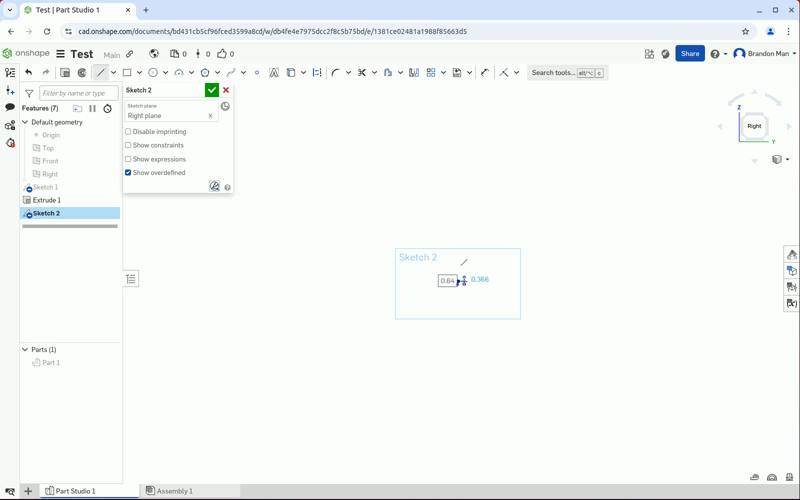
scroll(6)
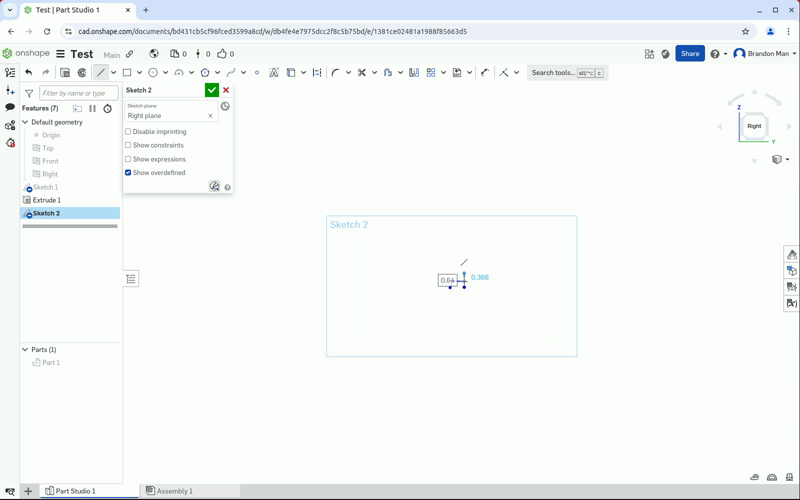
scroll(6)
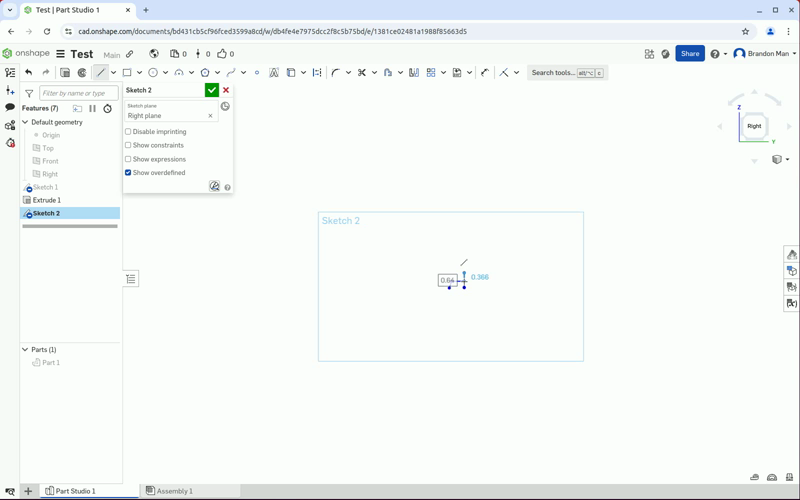
scroll(6)
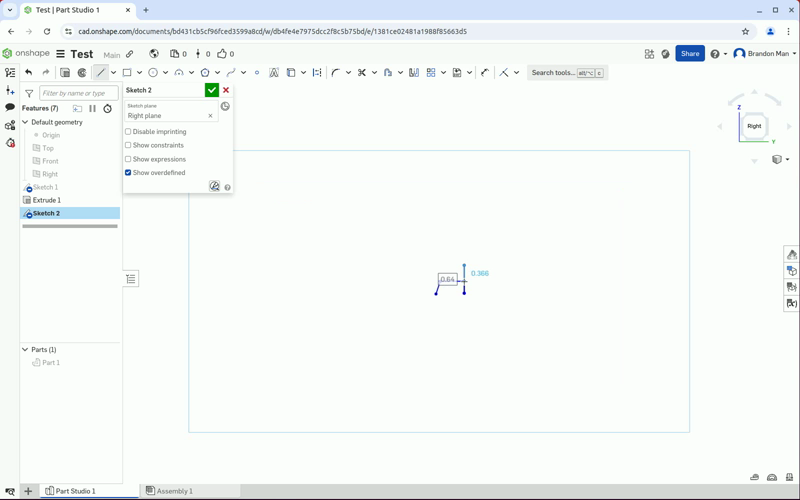
scroll(6)
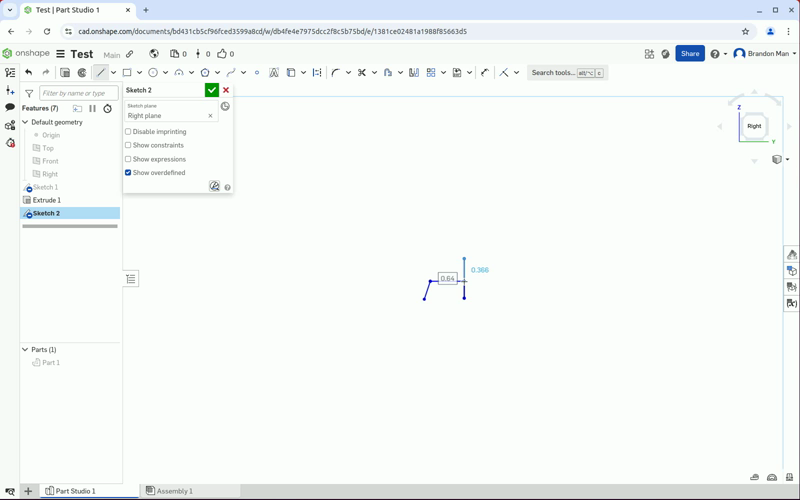
click(464, 281)
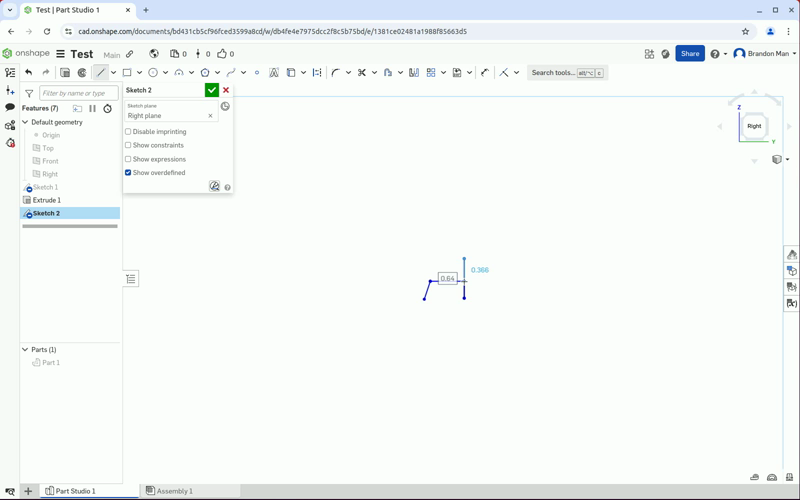
scroll(-6)
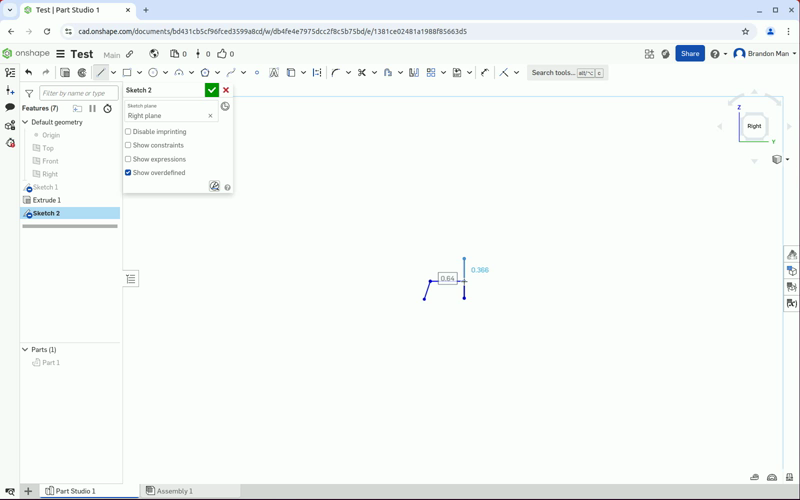
scroll(-6)
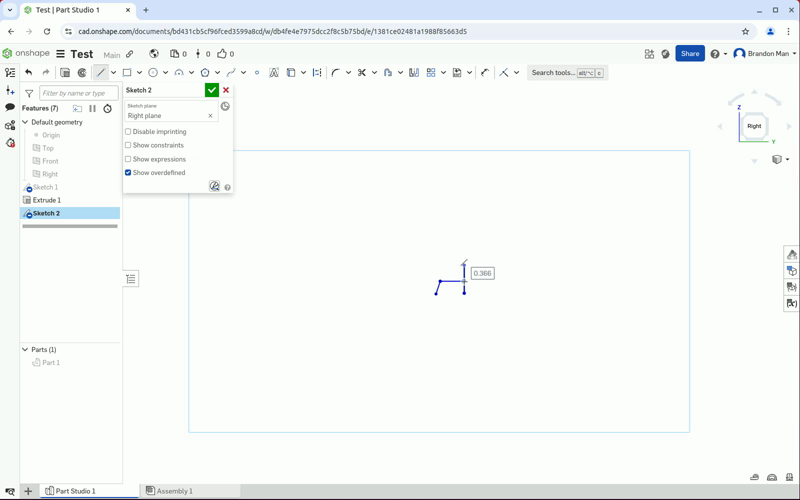
scroll(-6)
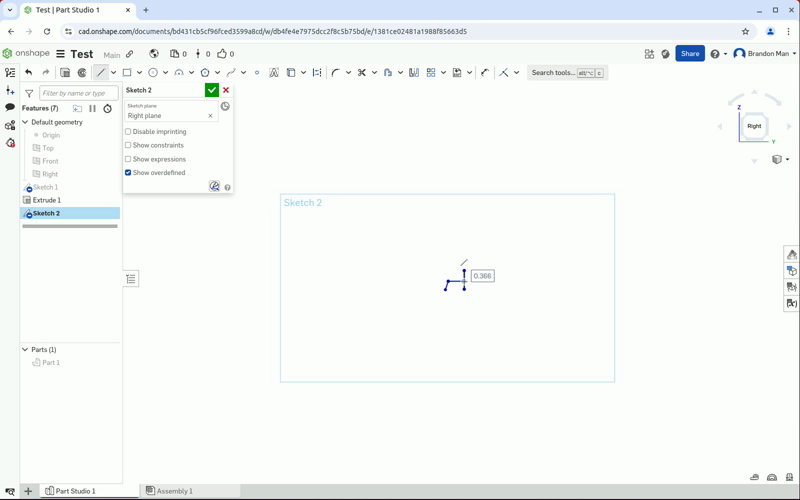
scroll(-6)
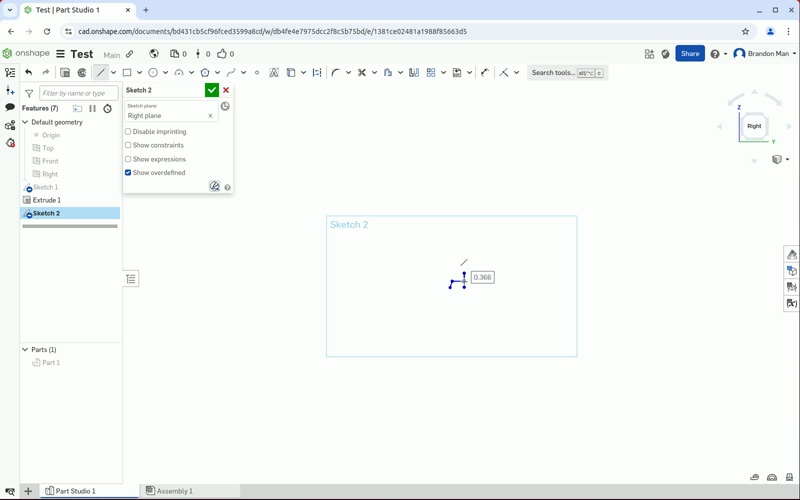
scroll(-6)
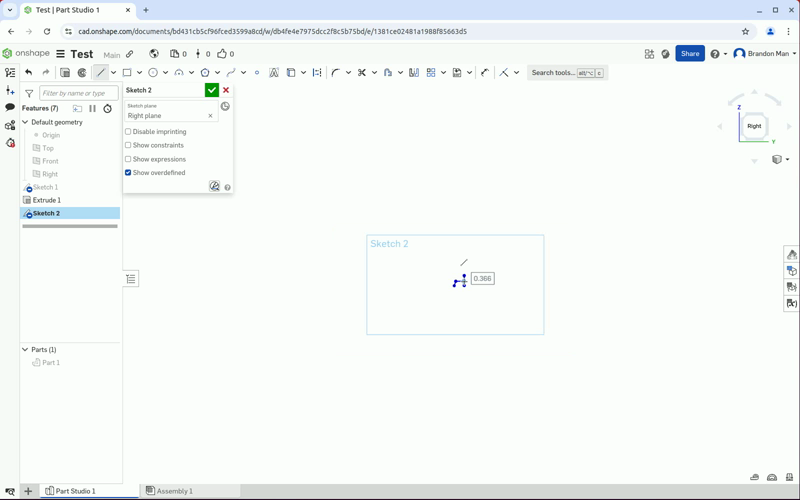
scroll(-6)
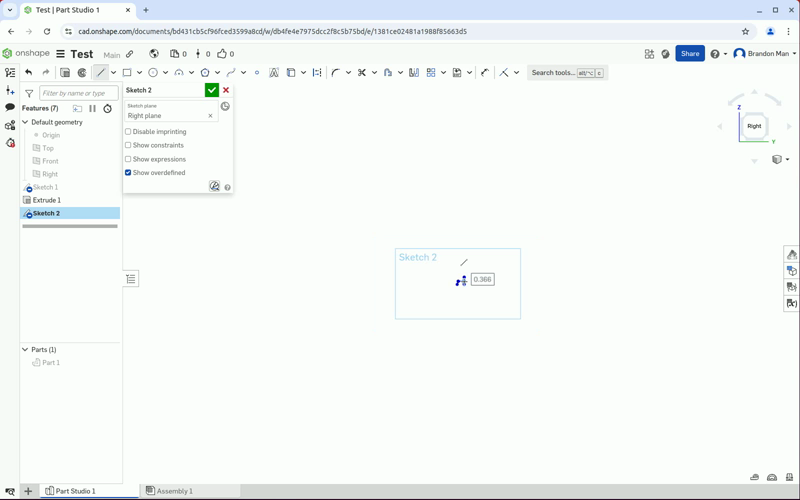
scroll(-6)
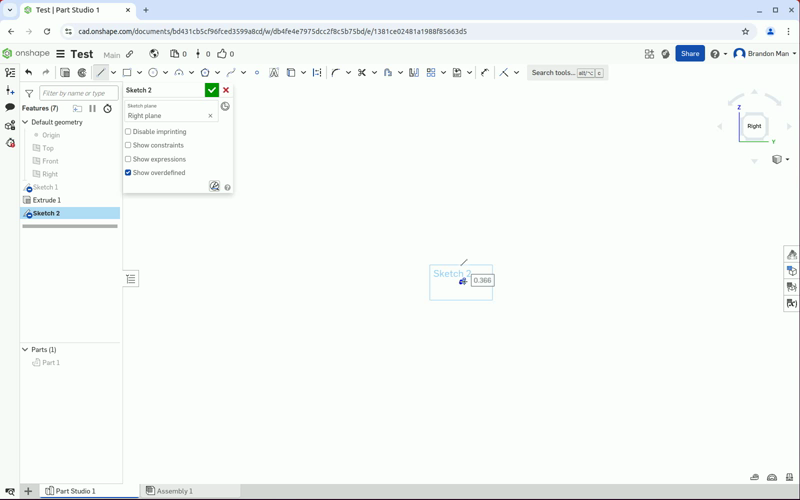
key_up(shift)
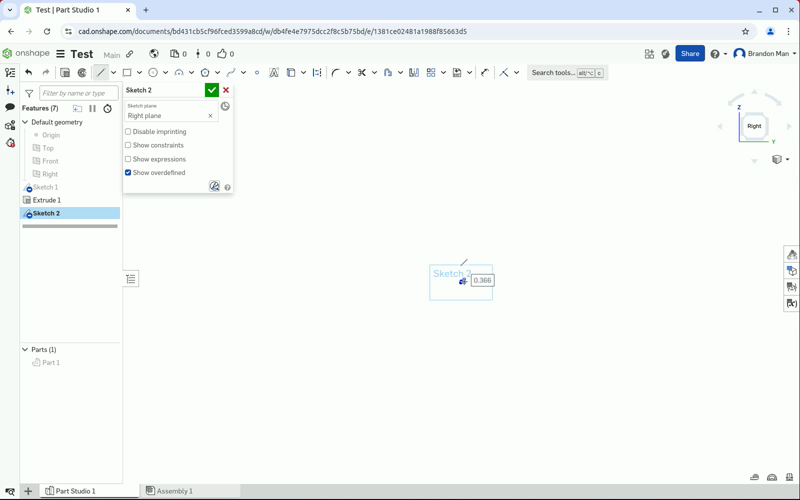
key_down(shift)
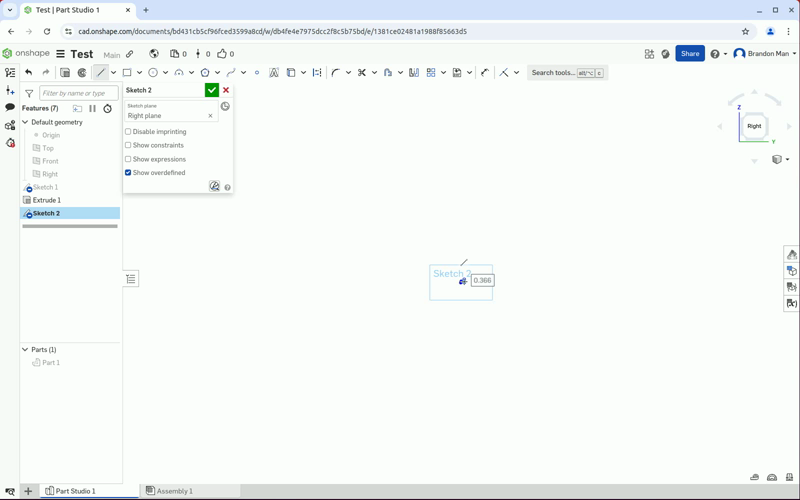
mouse_move(494, 281)
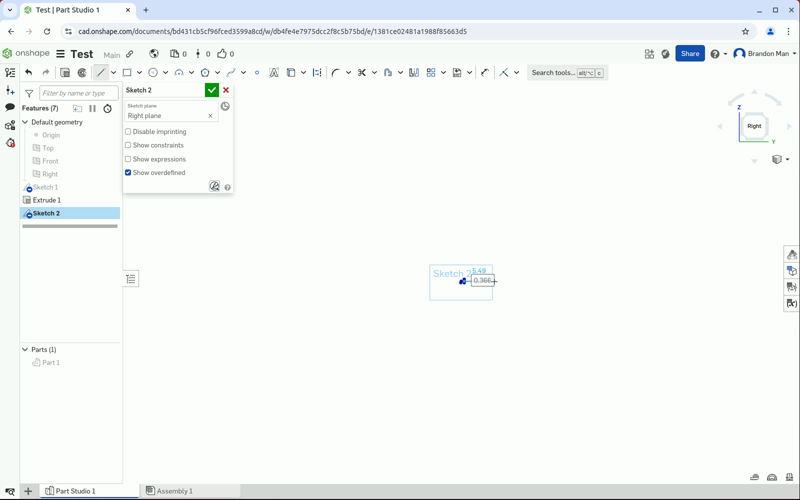
mouse_move(461, 281)
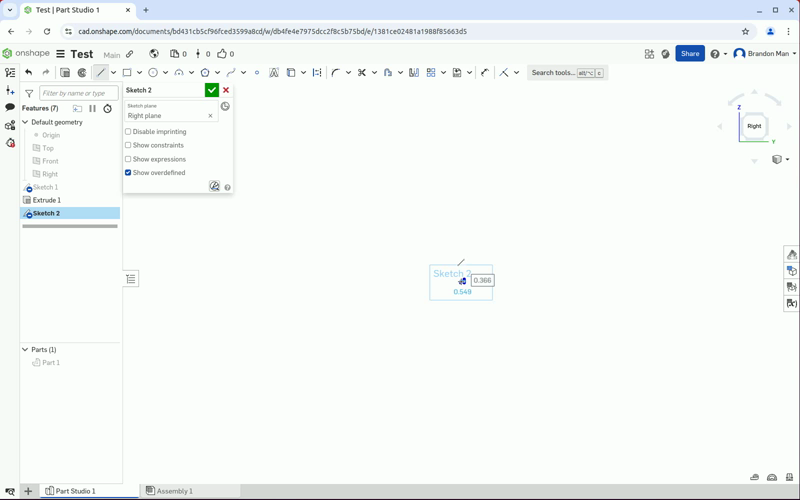
scroll(6)
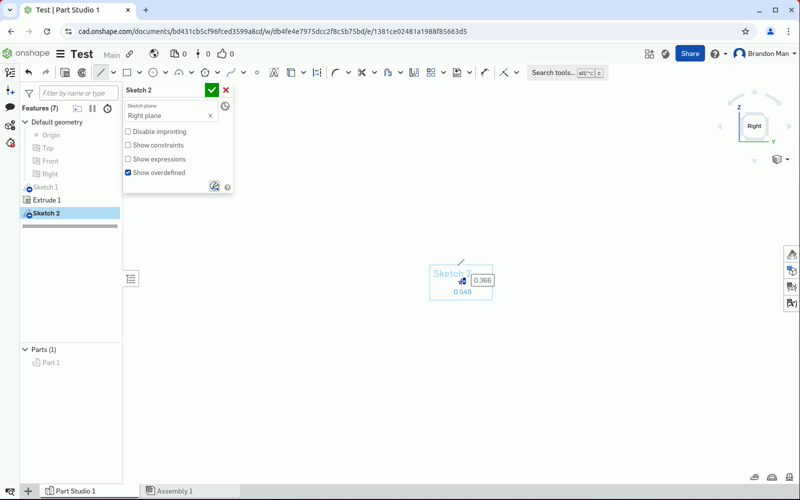
scroll(6)
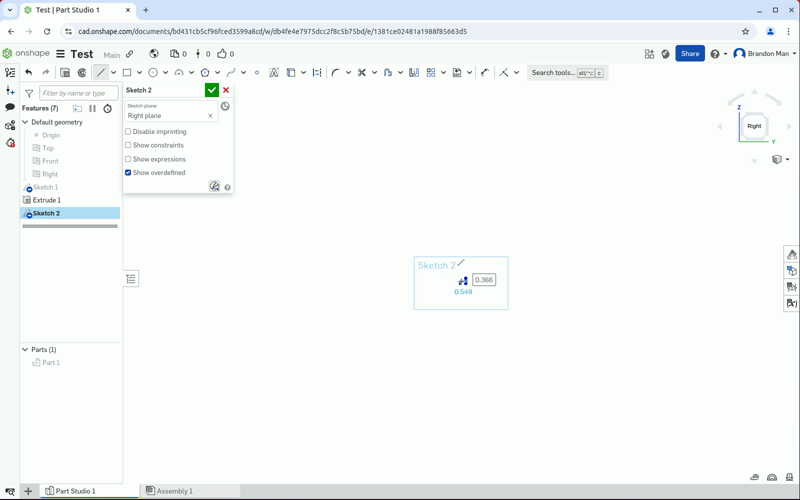
scroll(6)
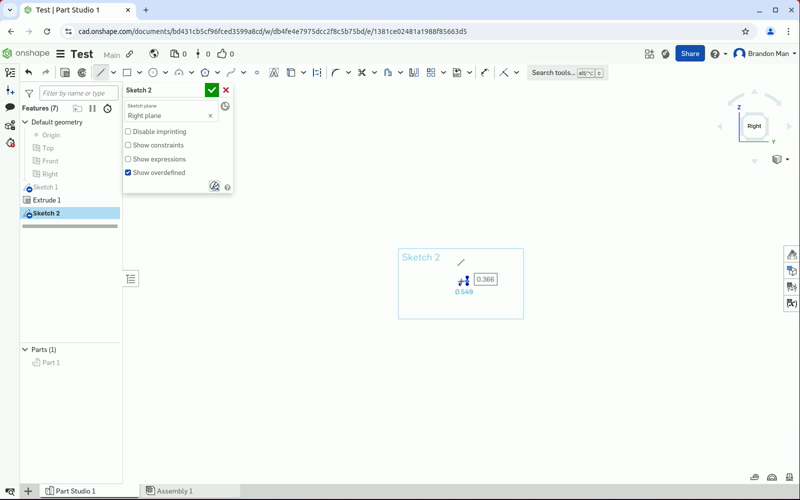
scroll(6)
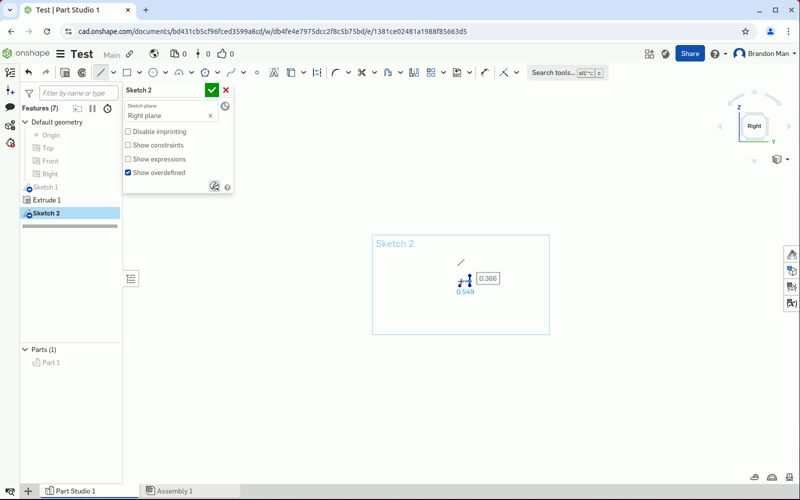
scroll(6)
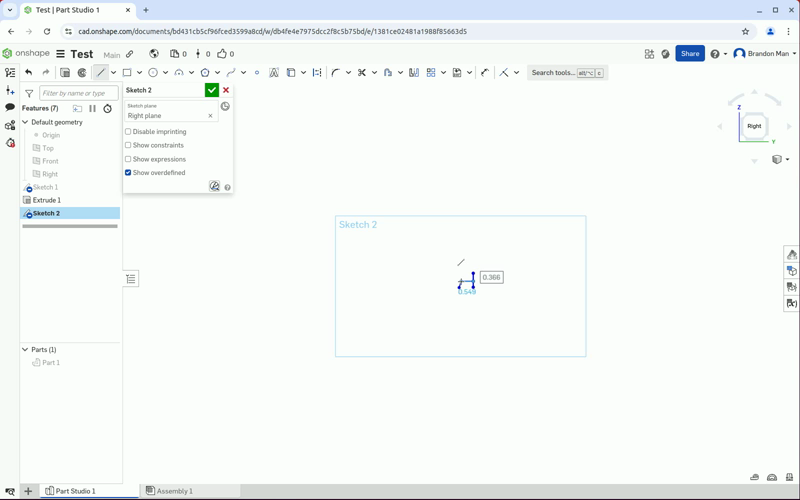
scroll(6)
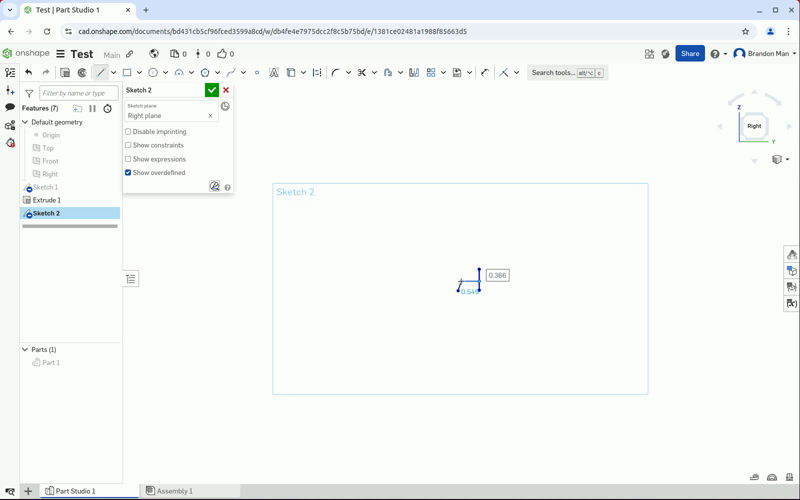
scroll(6)
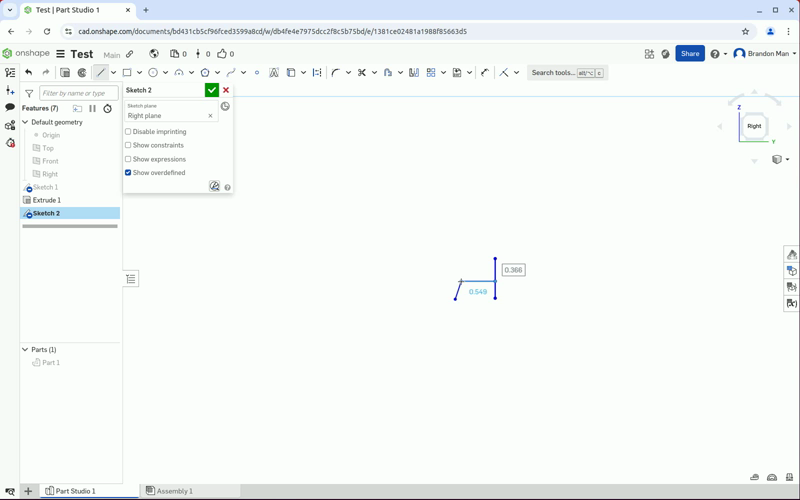
click(461, 281)
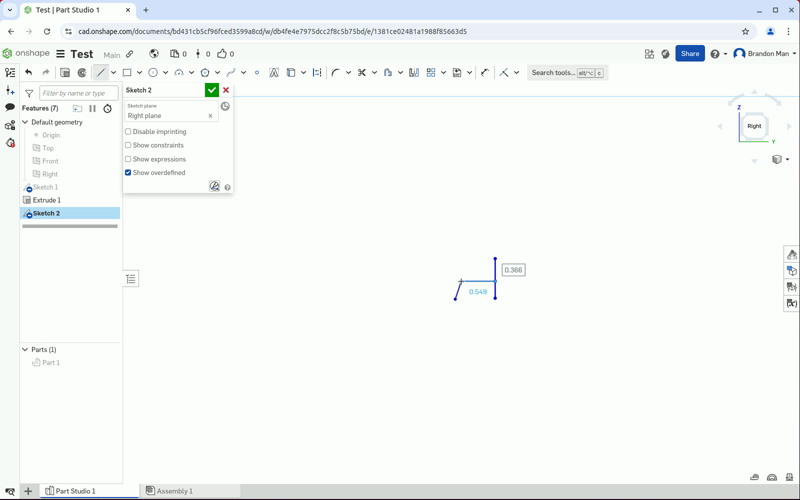
scroll(-6)
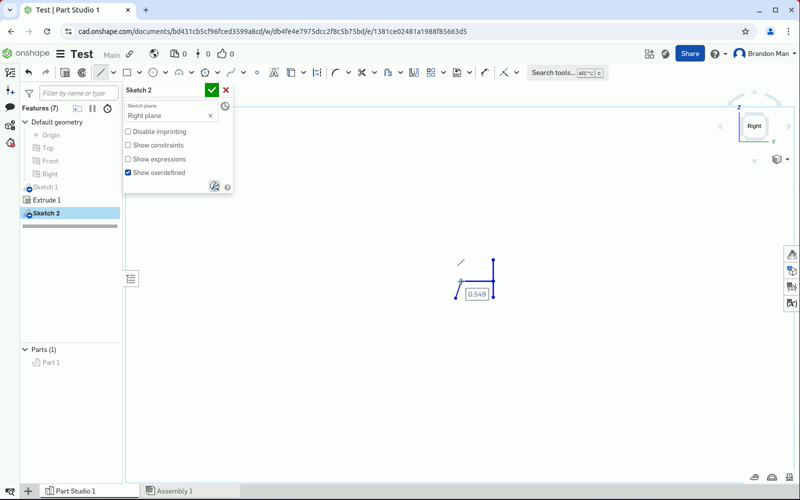
scroll(-6)
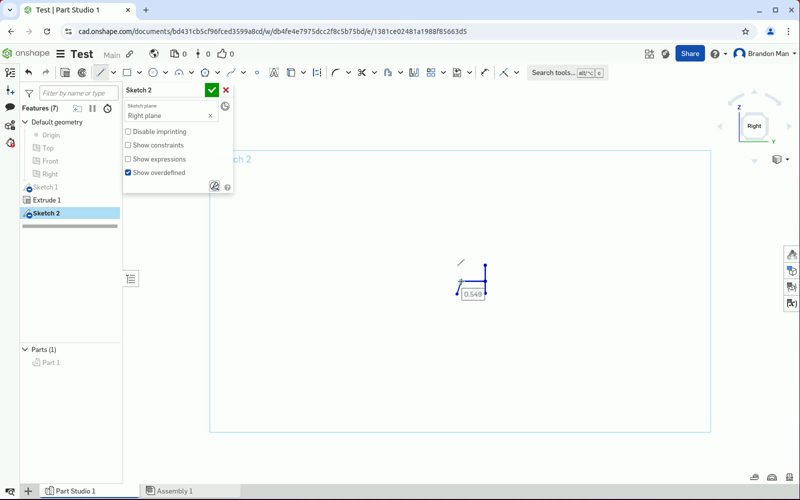
scroll(-6)
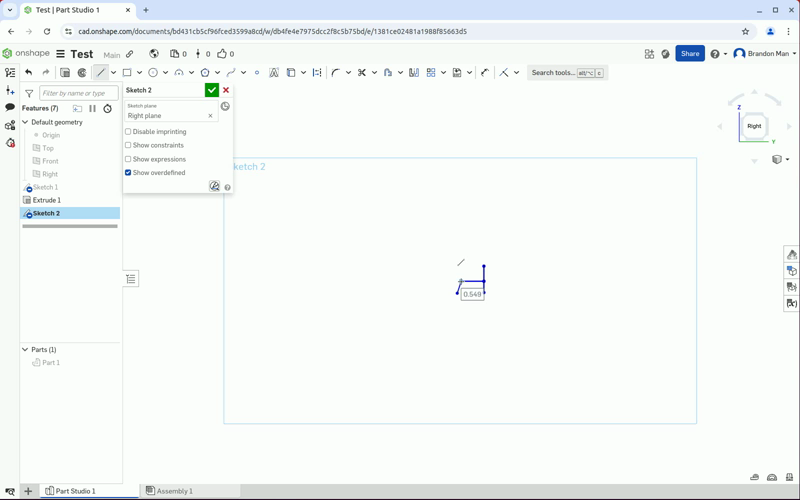
scroll(-6)
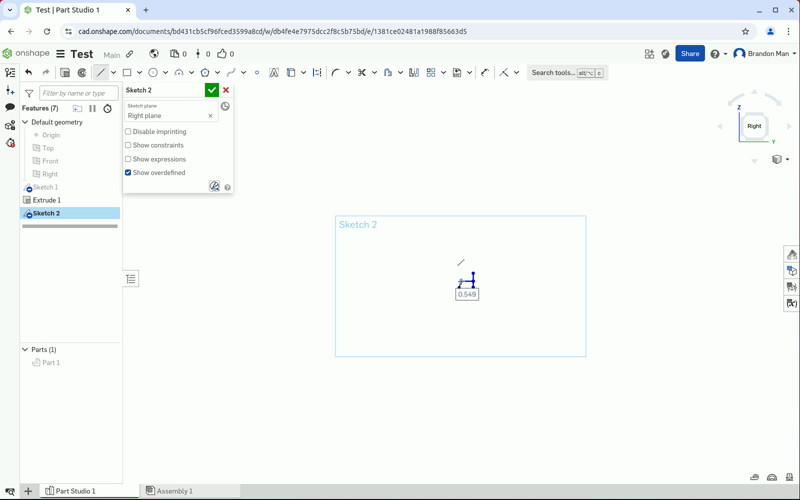
scroll(-6)
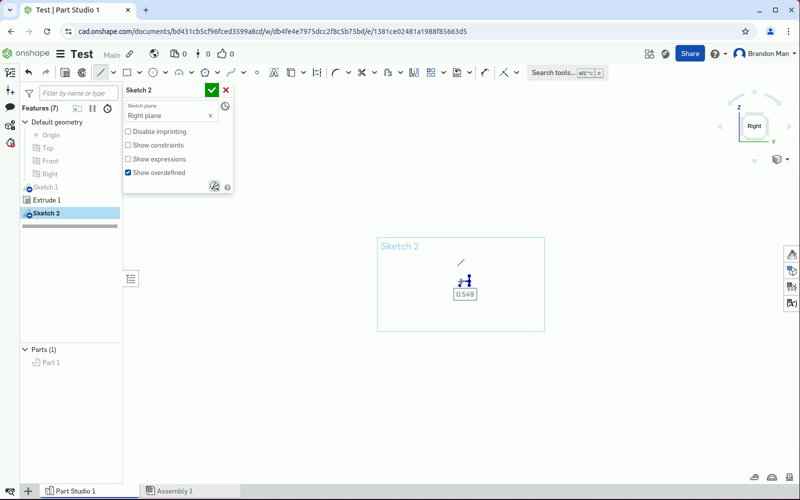
scroll(-6)
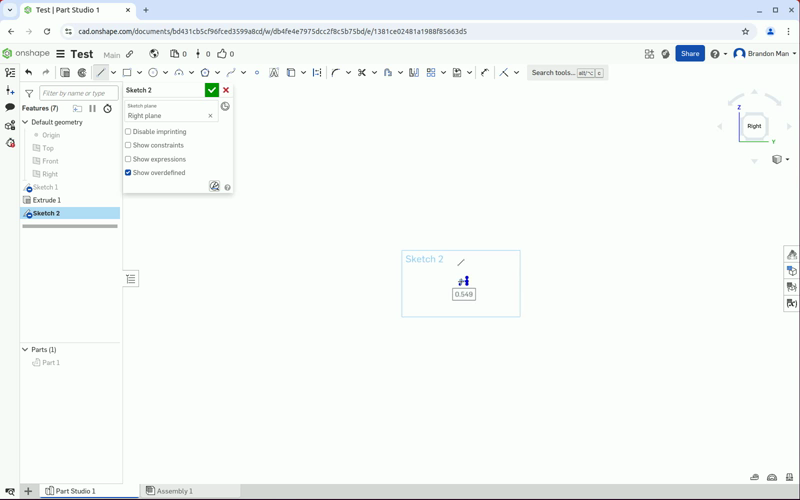
scroll(-6)
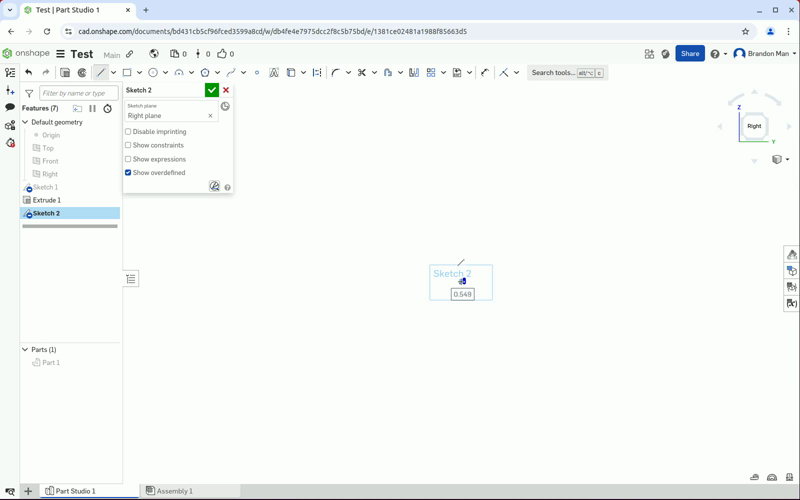
key_up(shift)
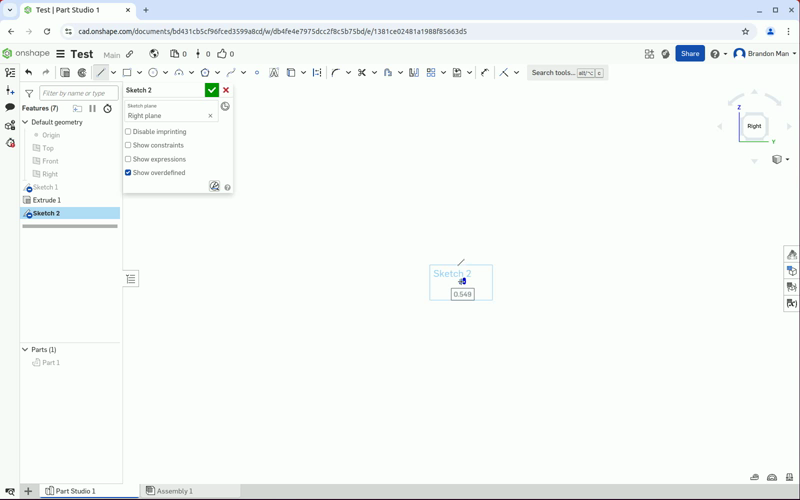
key_down(shift)
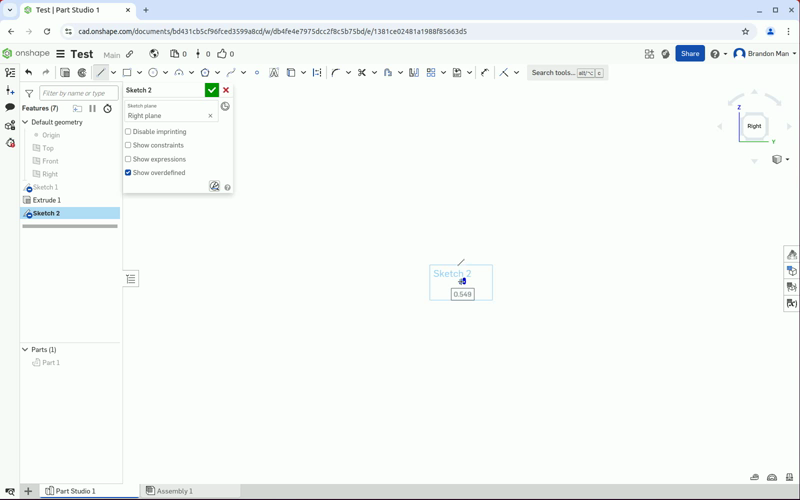
mouse_move(491, 281)
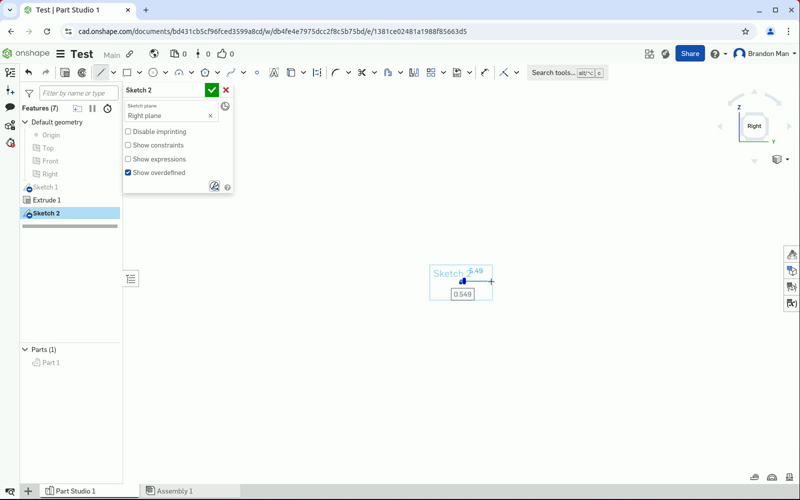
mouse_move(461, 279)
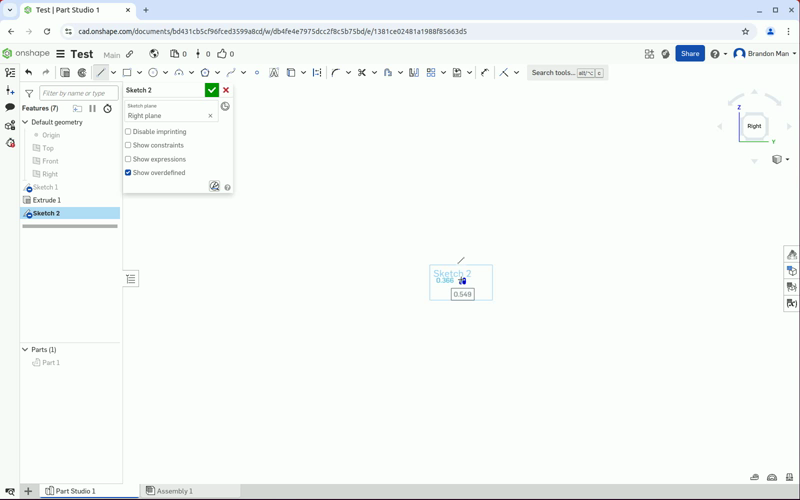
scroll(6)
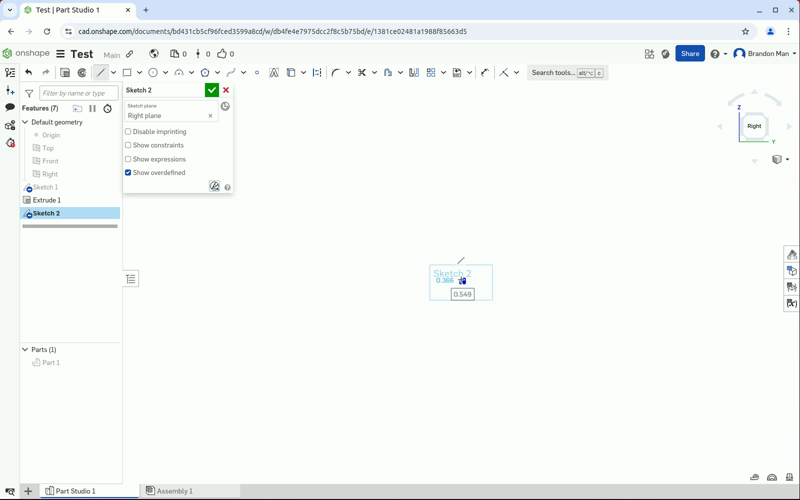
scroll(6)
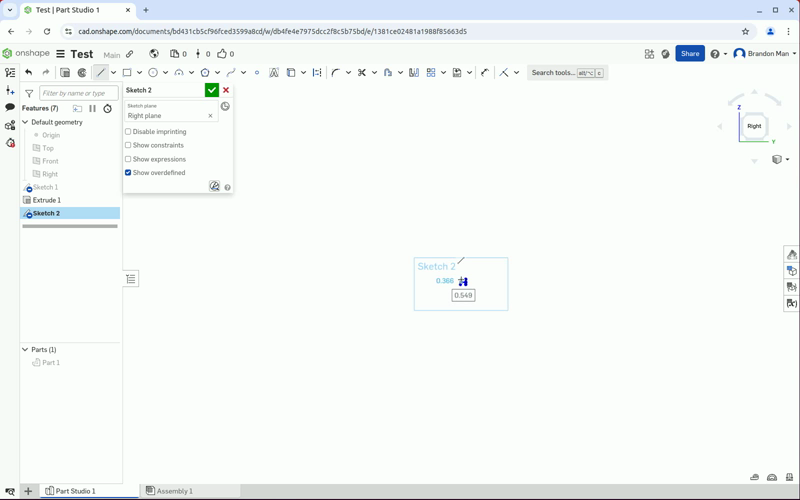
scroll(6)
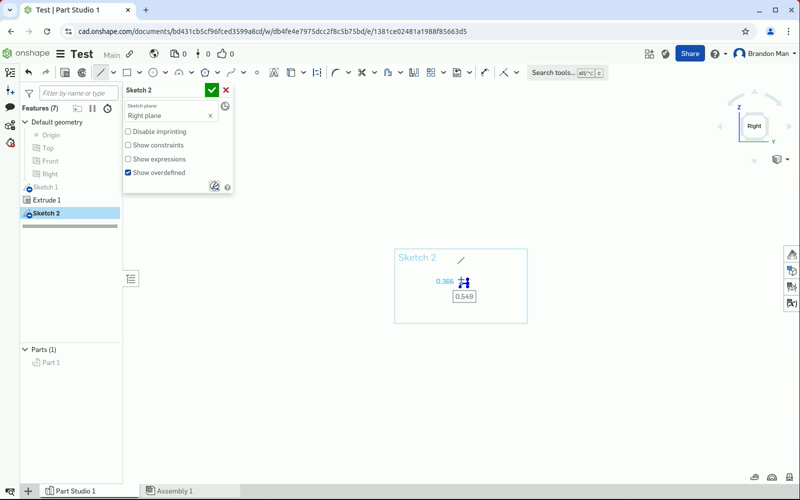
scroll(6)
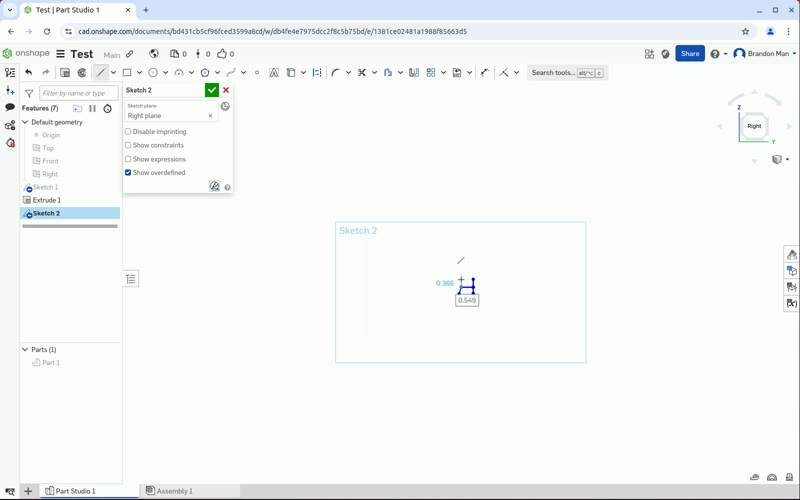
scroll(6)
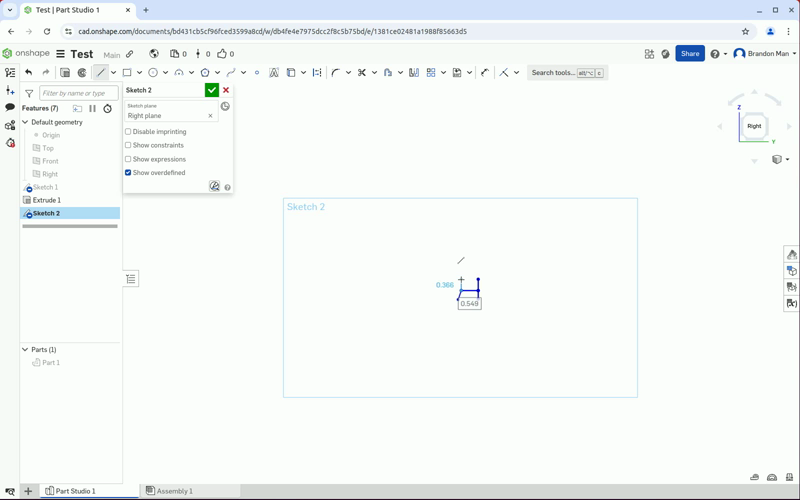
scroll(6)
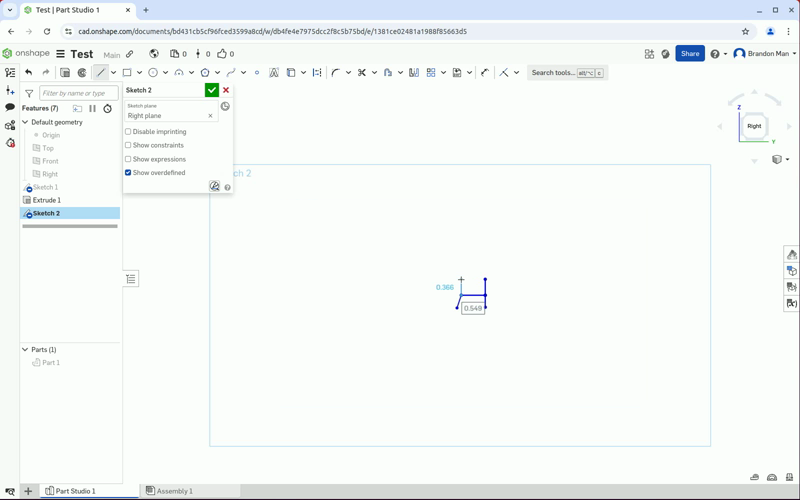
scroll(6)
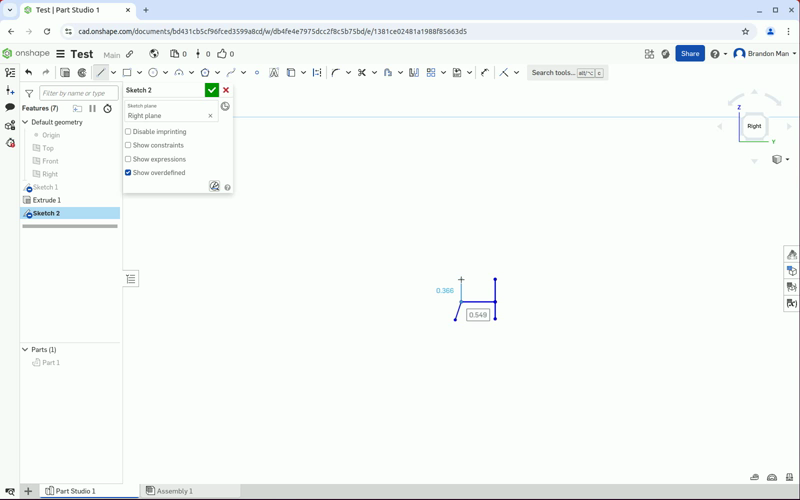
click(461, 279)
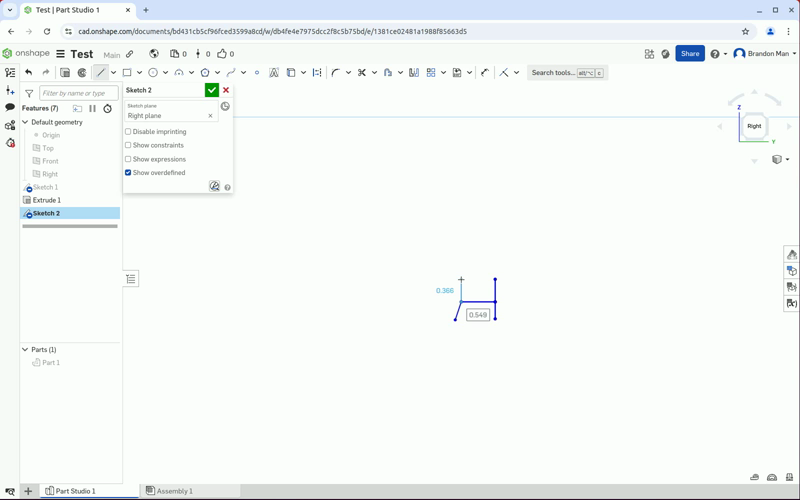
scroll(-6)
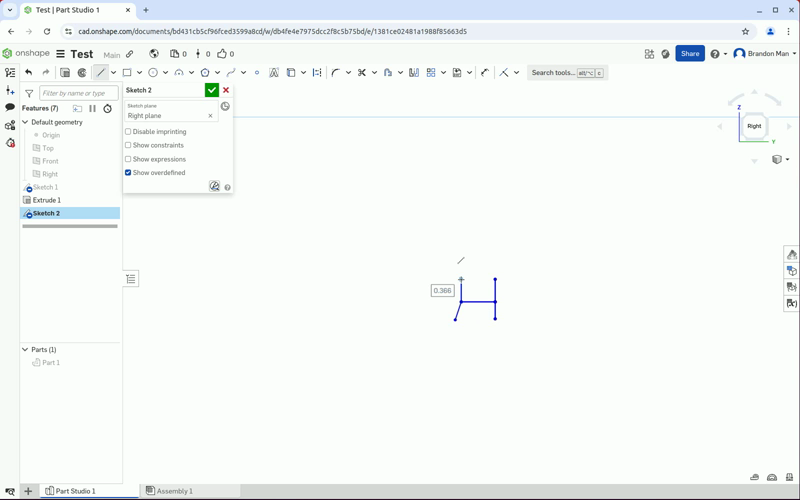
scroll(-6)
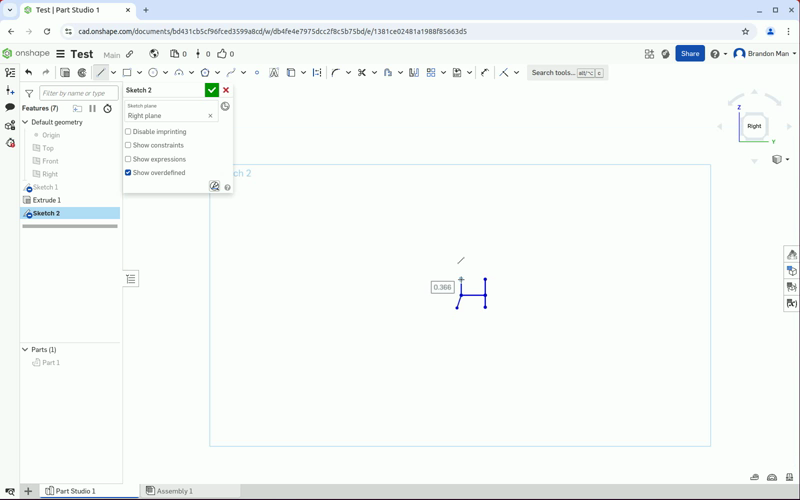
scroll(-6)
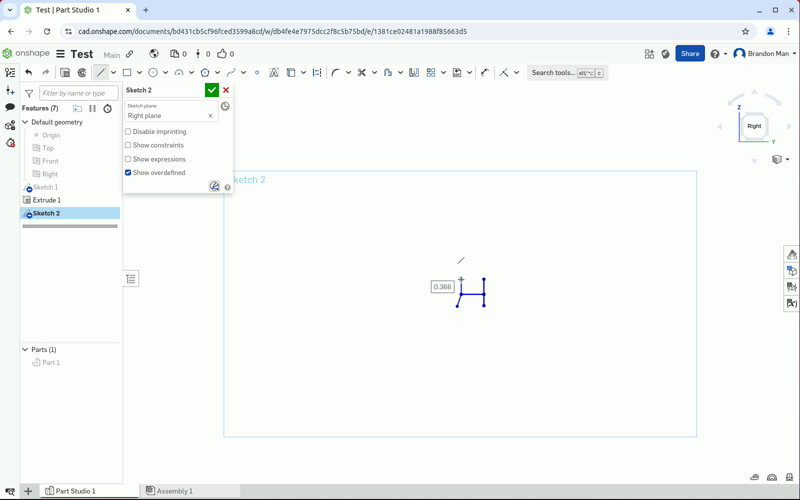
scroll(-6)
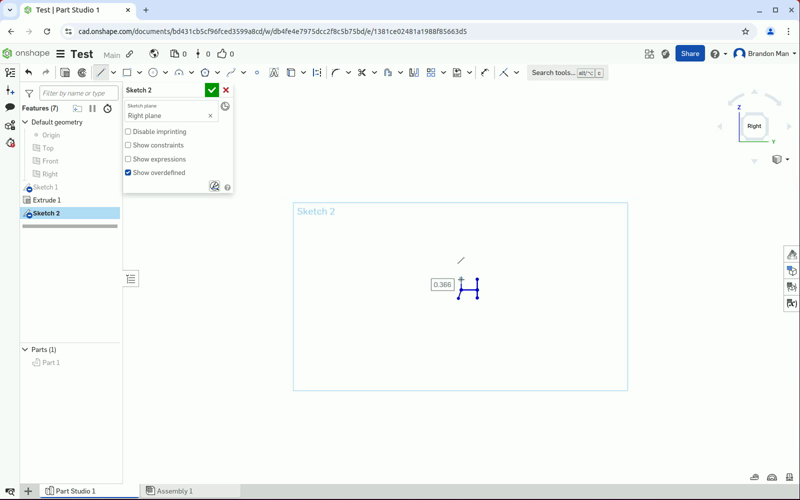
scroll(-6)
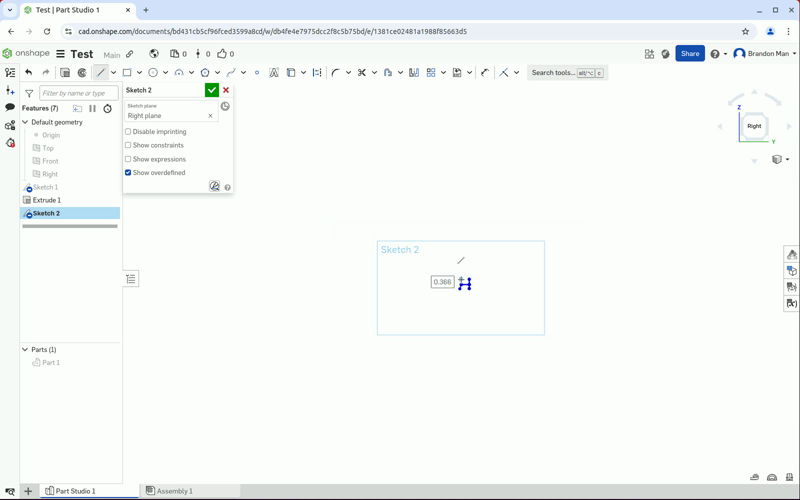
scroll(-6)
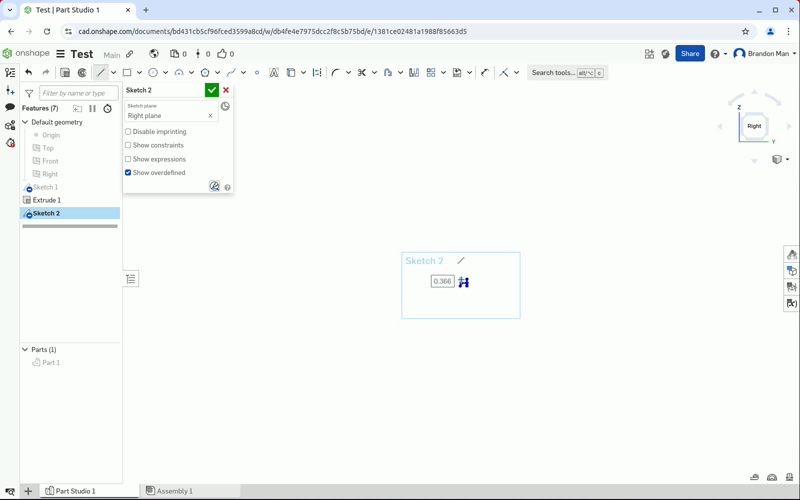
scroll(-6)
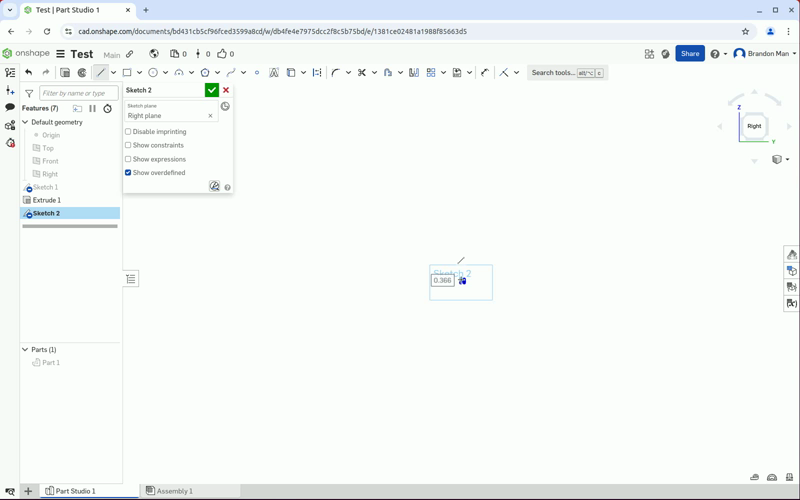
key_up(shift)
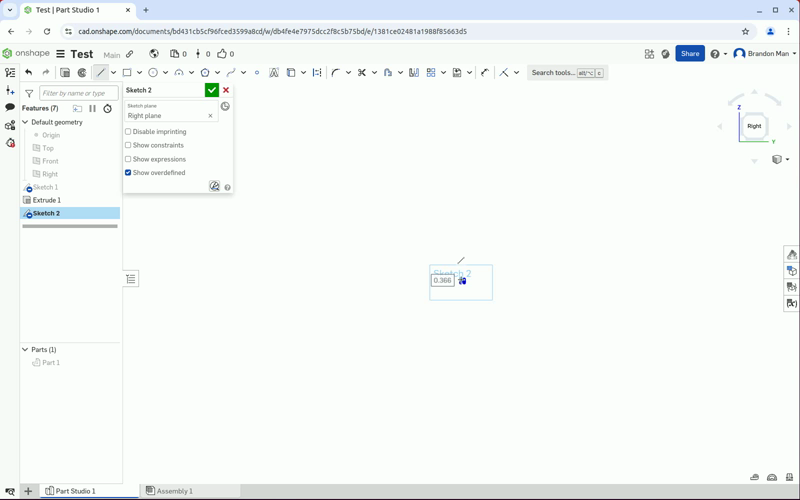
key_down(shift)
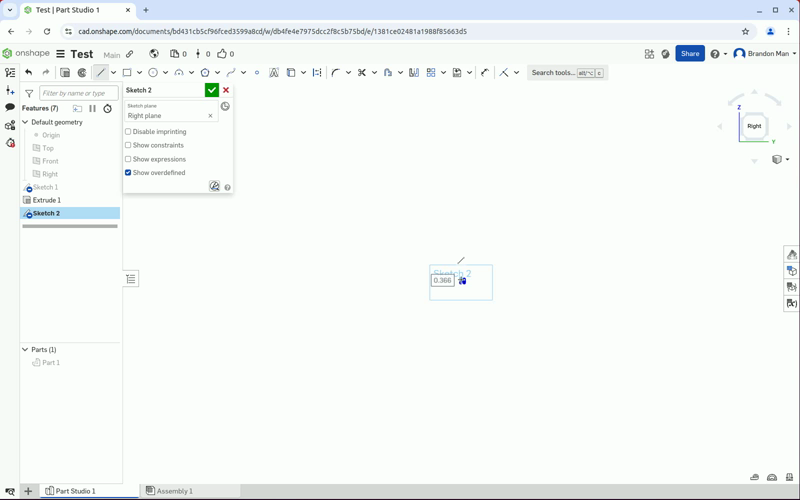
key_up(shift)
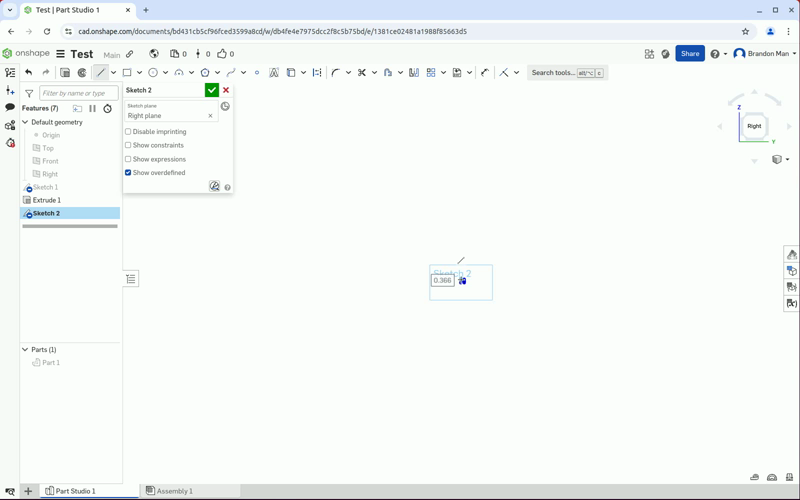
mouse_move(490, 279)
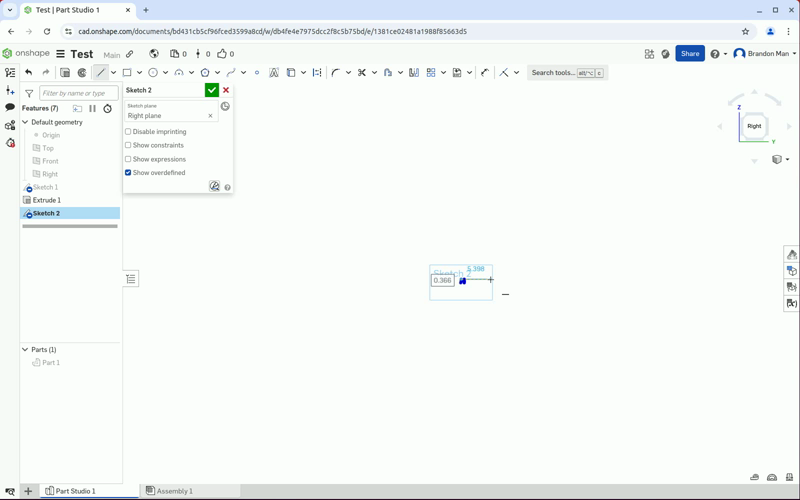
key_down(shift)
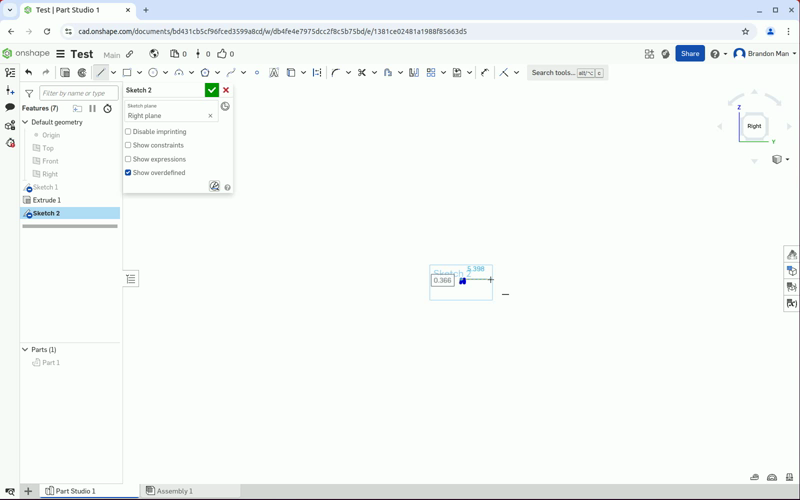
mouse_move(460, 282)
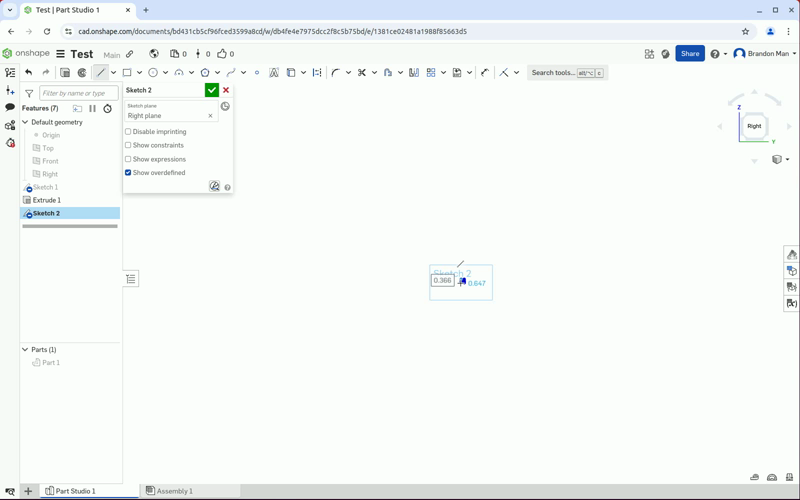
scroll(6)
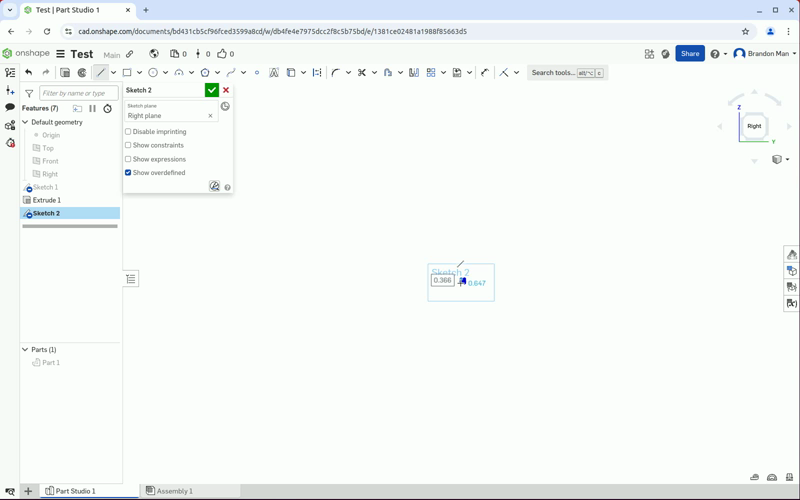
scroll(6)
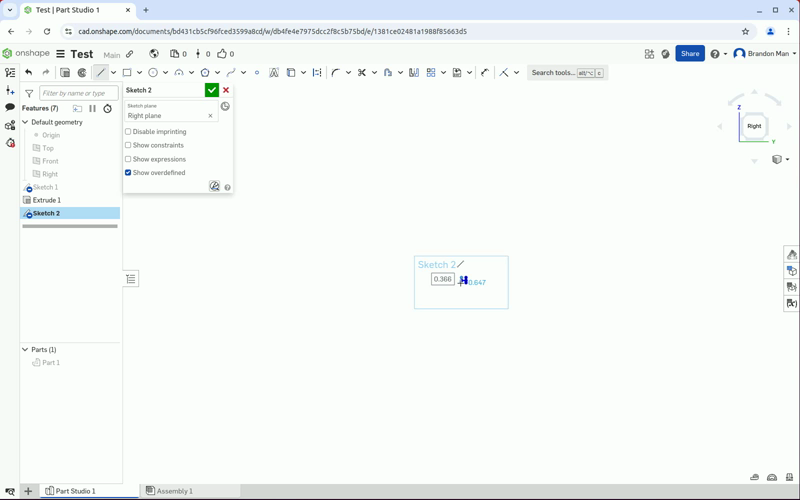
scroll(6)
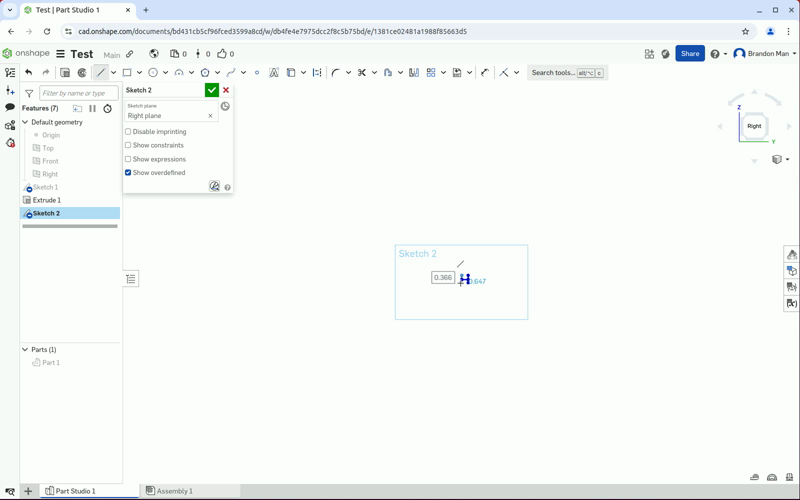
scroll(6)
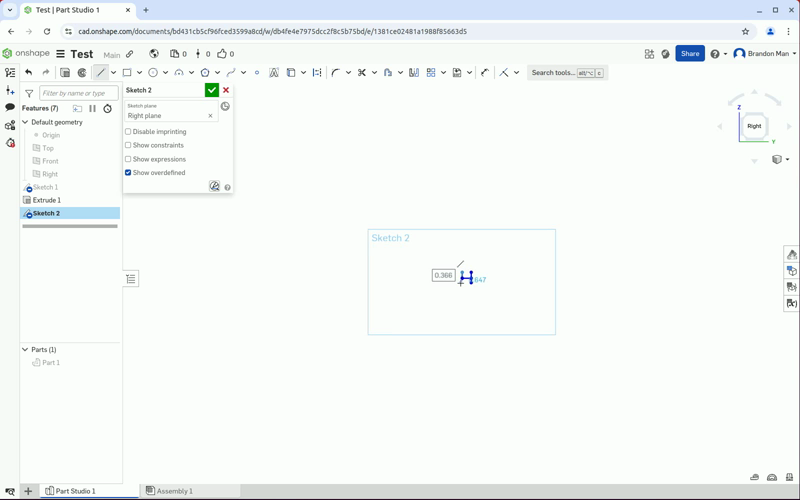
scroll(6)
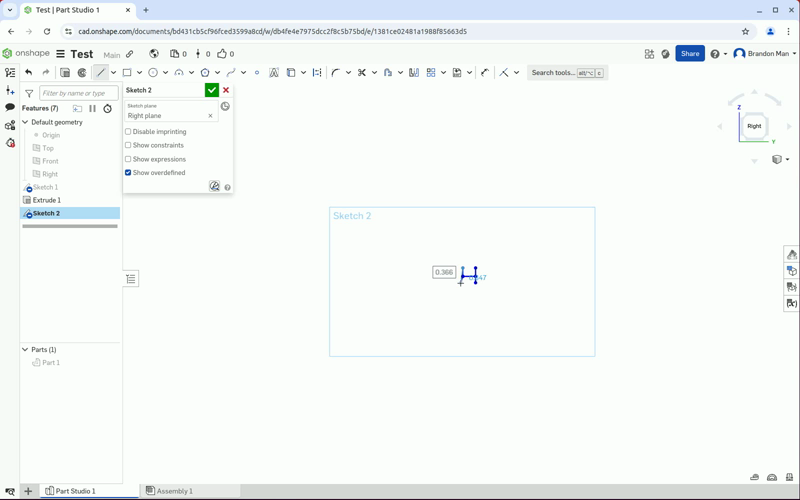
scroll(6)
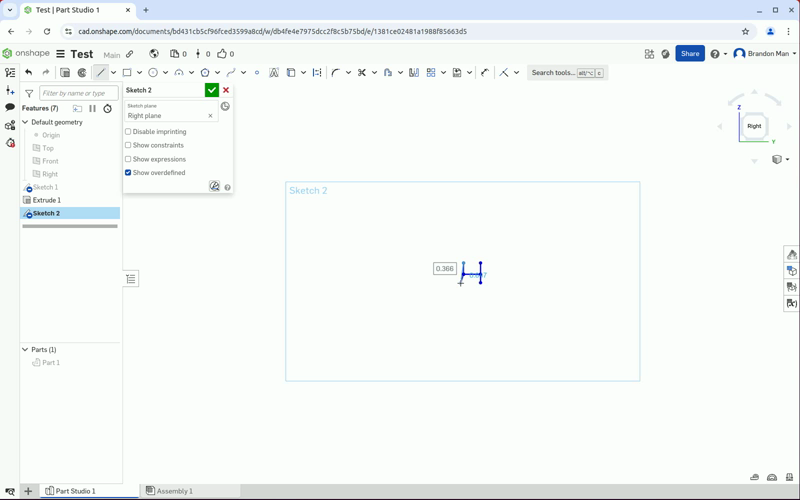
scroll(6)
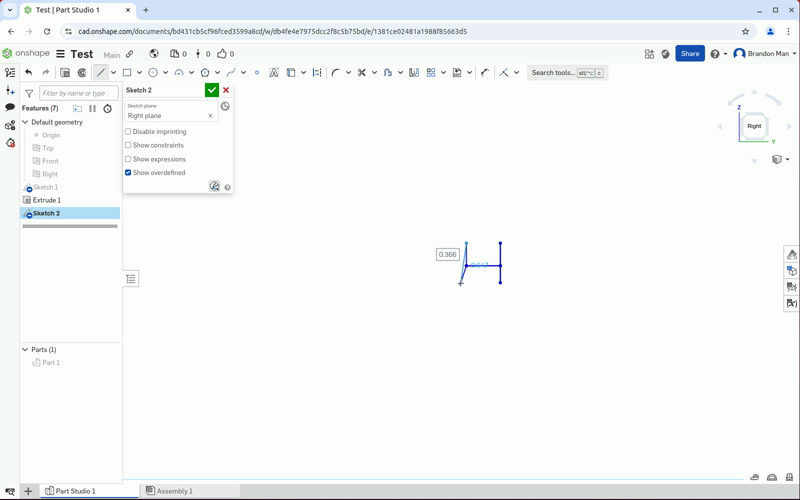
key_up(shift)
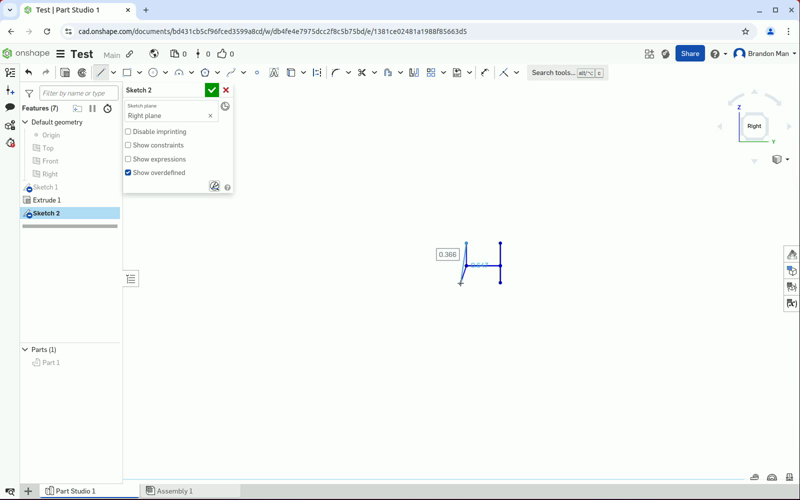
click(460, 282)
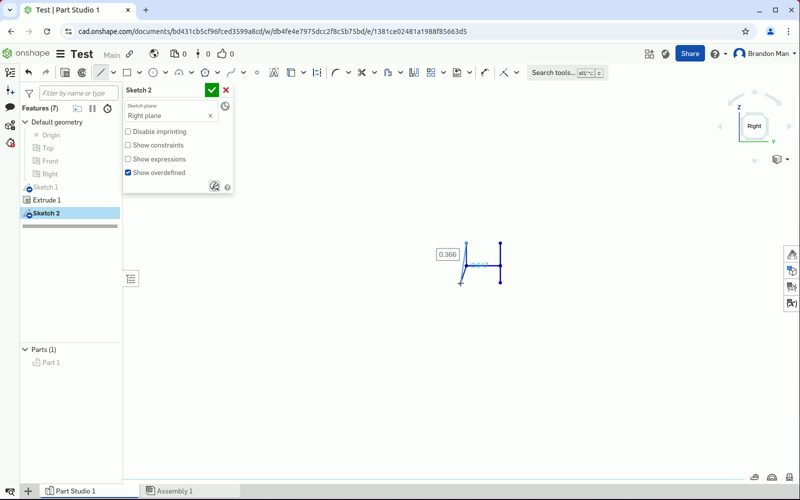
scroll(-6)
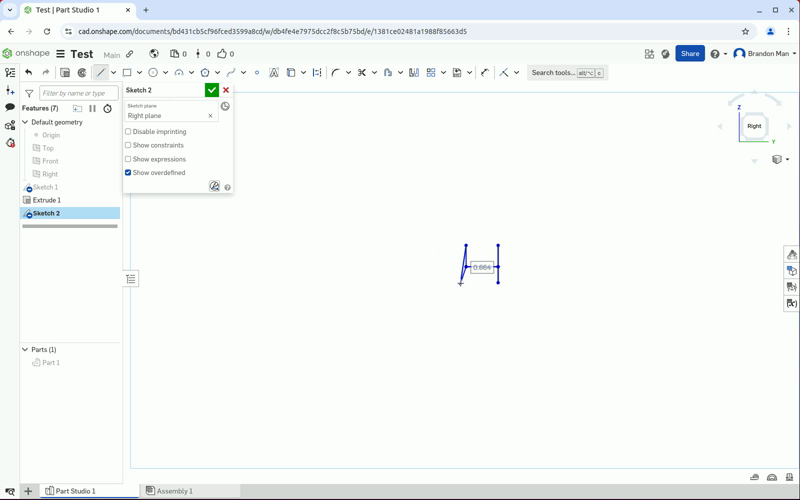
scroll(-6)
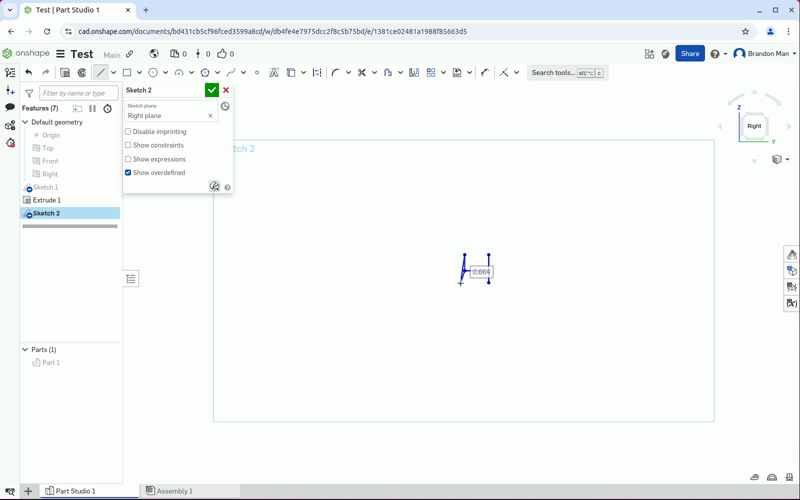
scroll(-6)
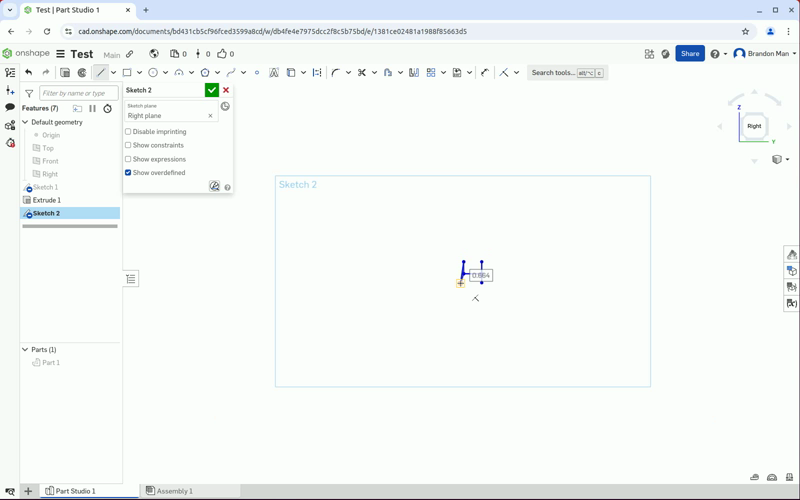
scroll(-6)
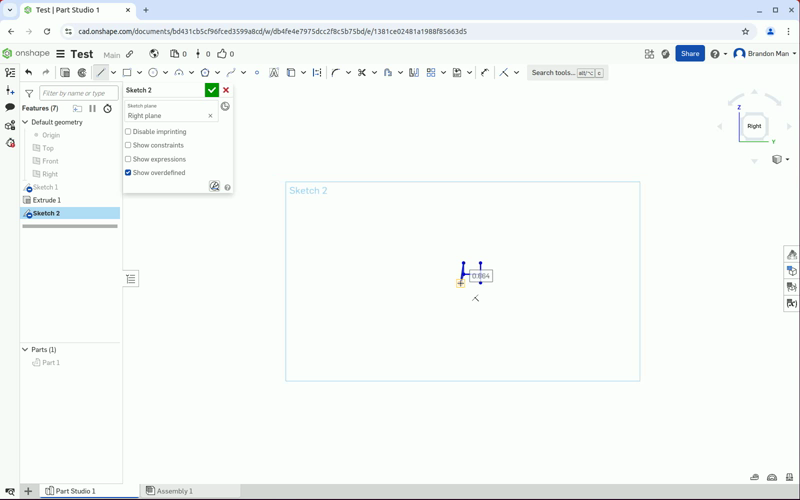
scroll(-6)
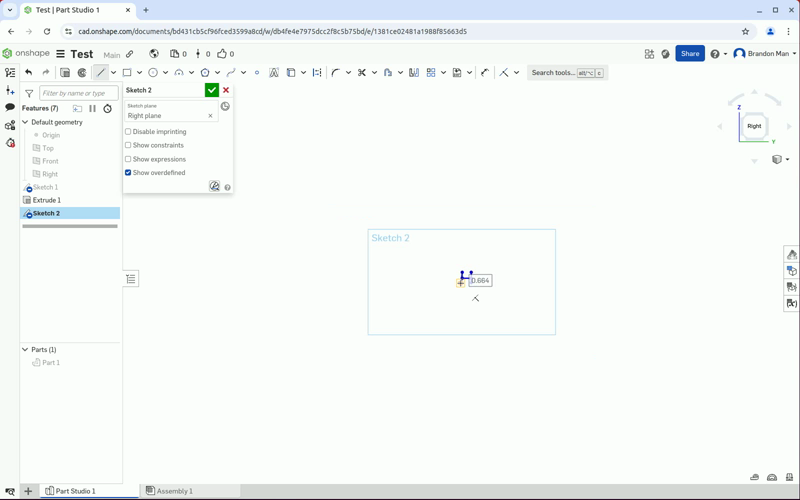
scroll(-6)
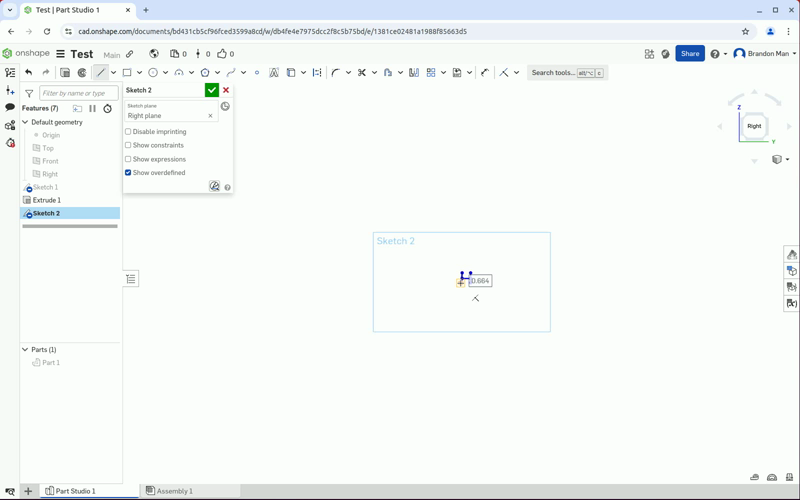
scroll(-6)
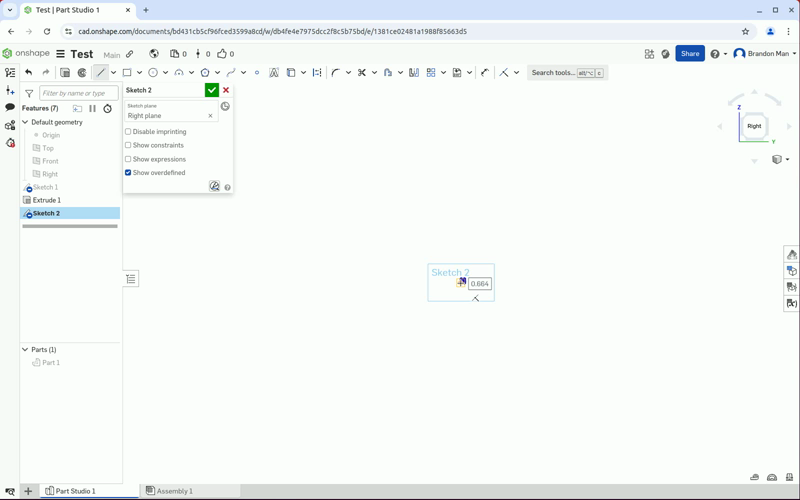
key(esc)
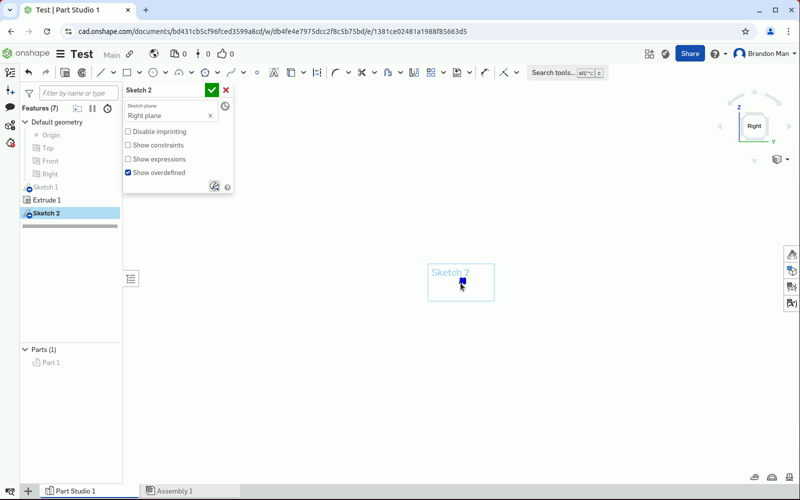
mouse_move(462, 281)
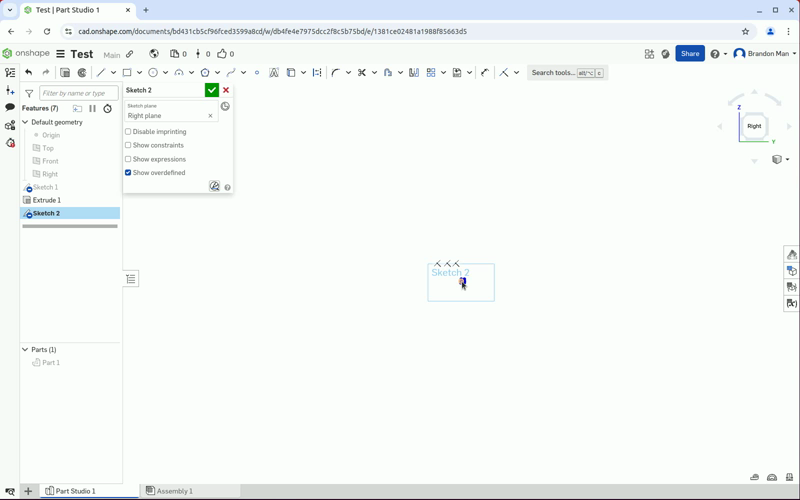
scroll(6)
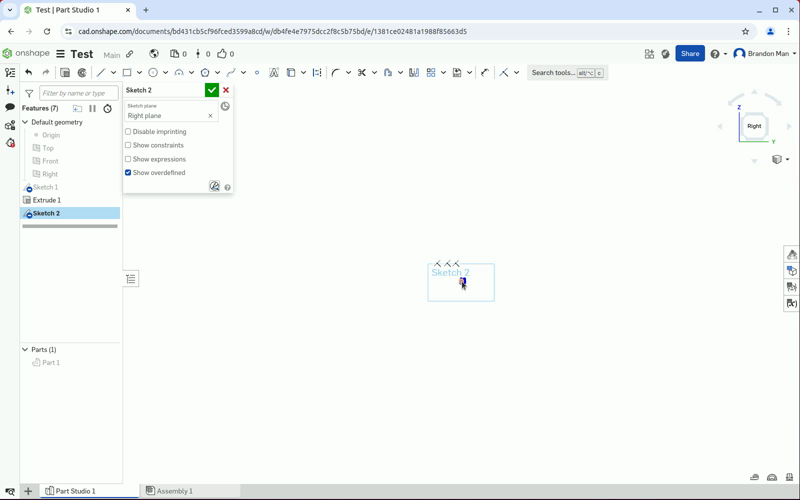
scroll(6)
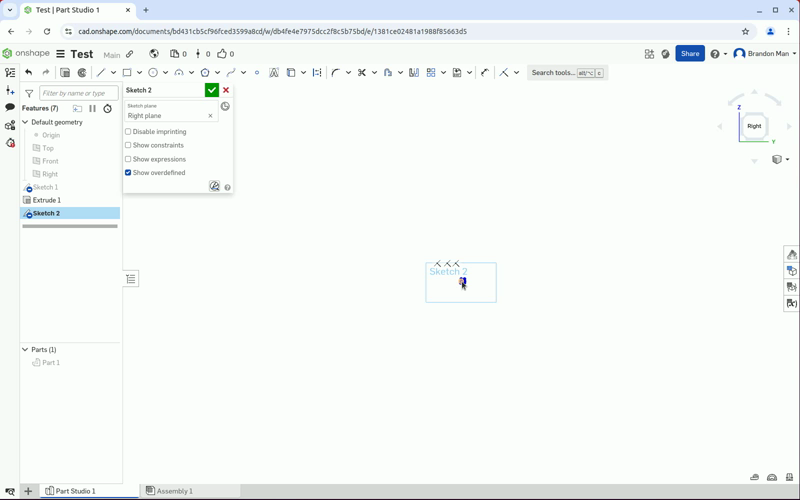
scroll(6)
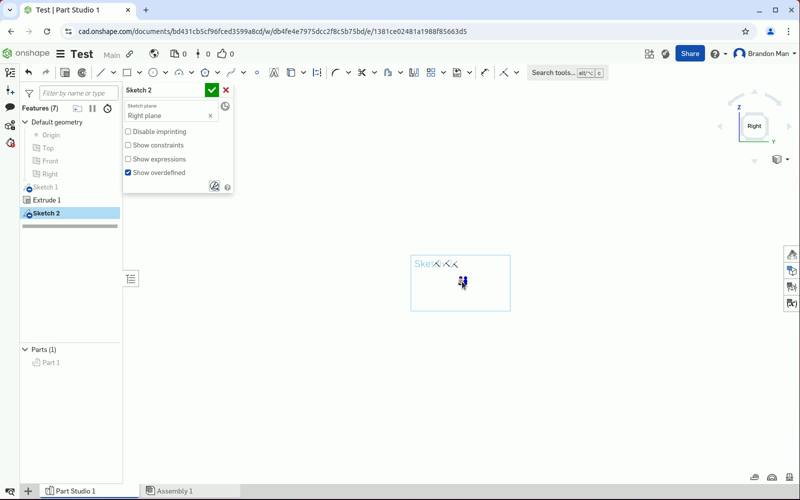
scroll(6)
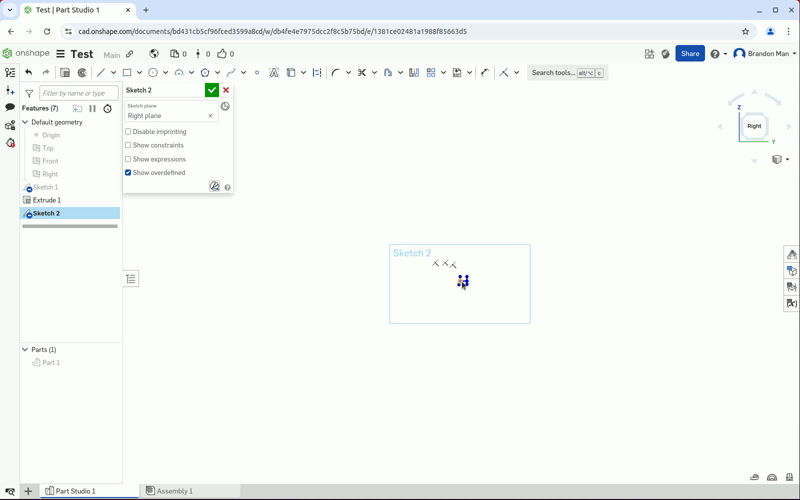
scroll(6)
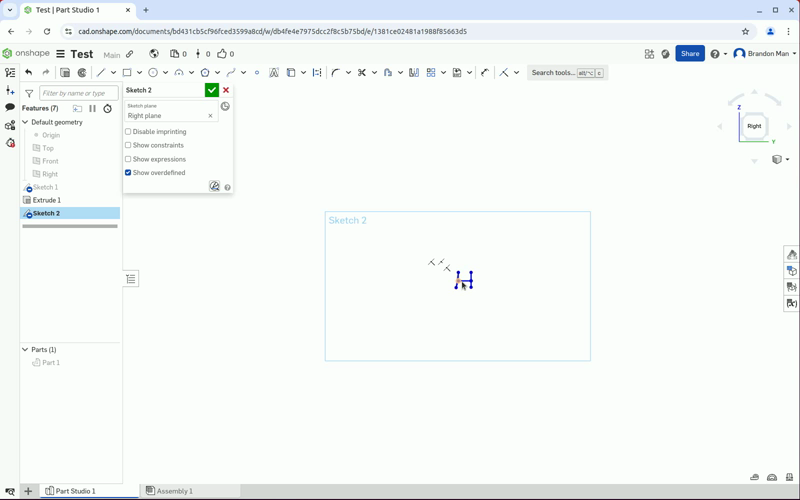
scroll(6)
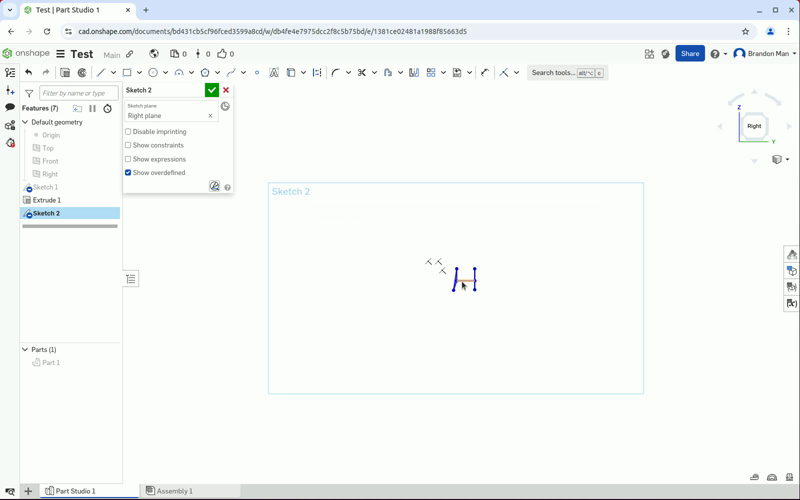
scroll(6)
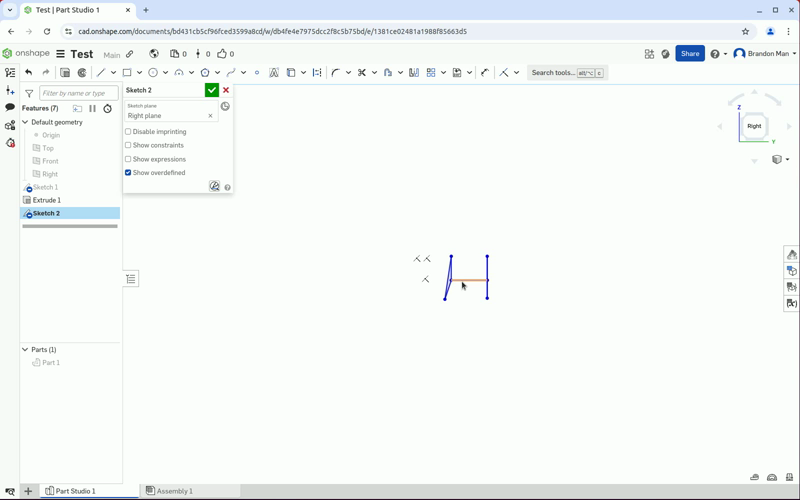
click(462, 281)
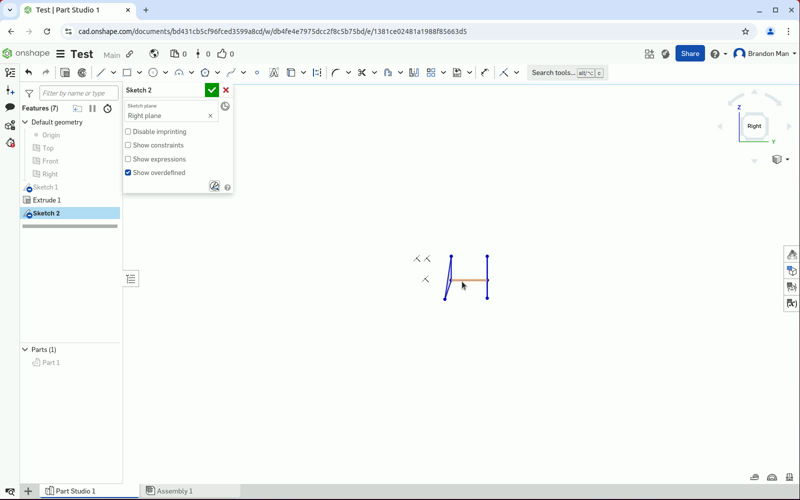
scroll(-6)
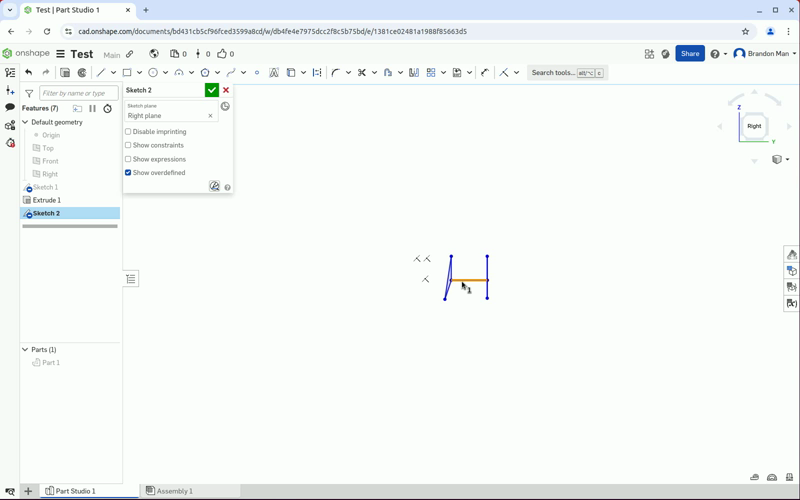
scroll(-6)
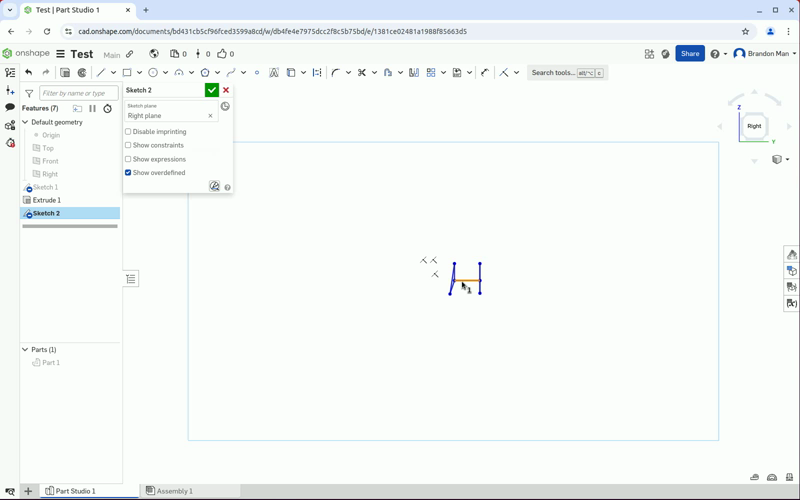
scroll(-6)
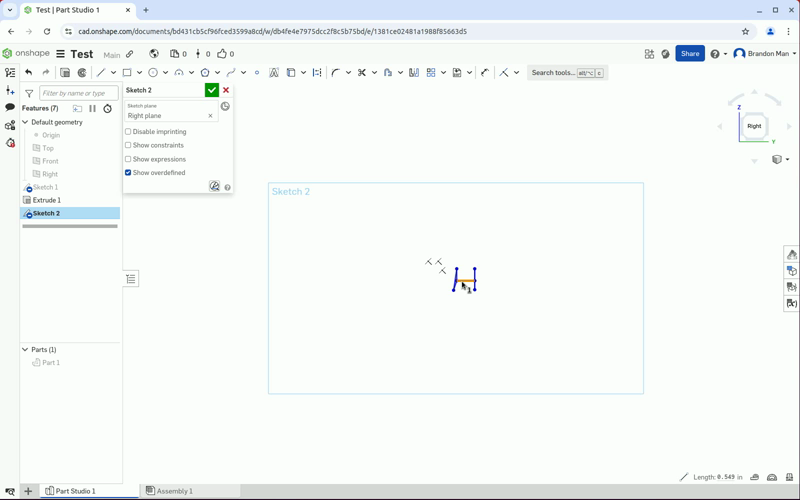
scroll(-6)
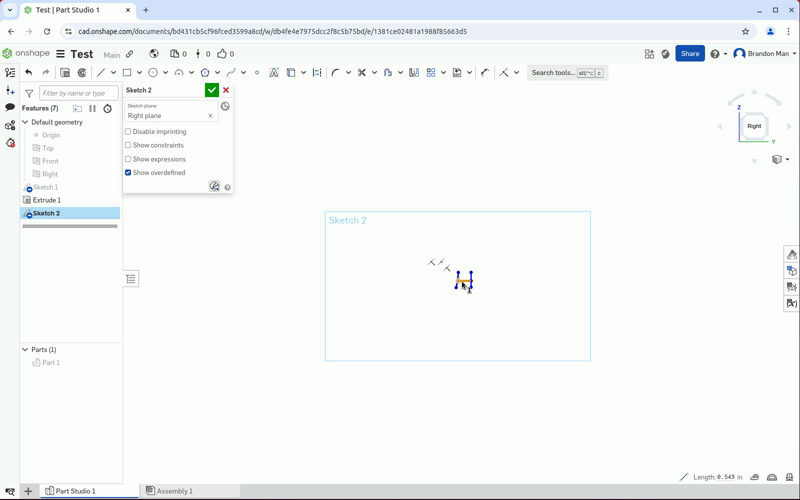
scroll(-6)
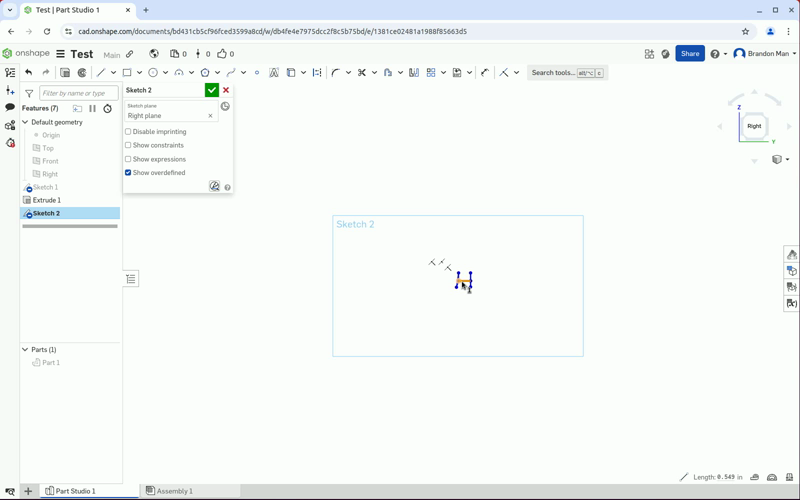
scroll(-6)
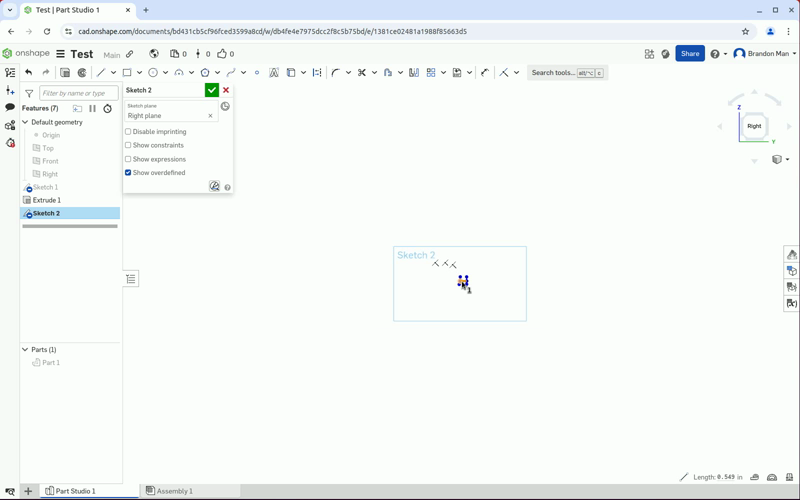
scroll(-6)
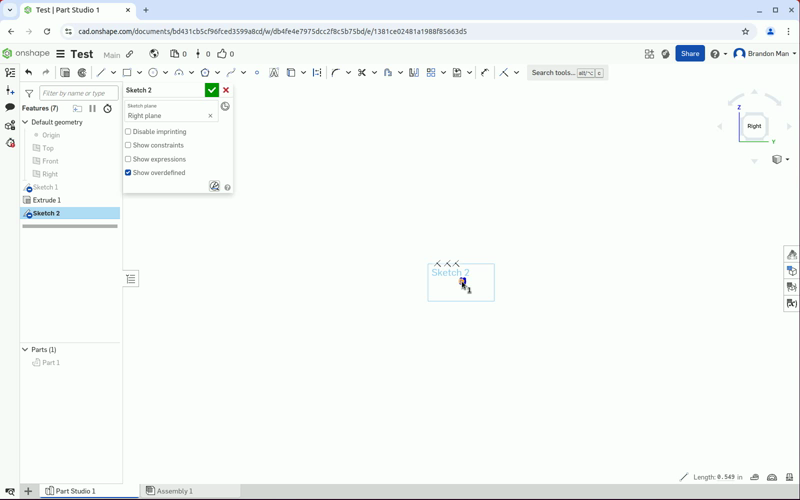
mouse_move(73, 352)
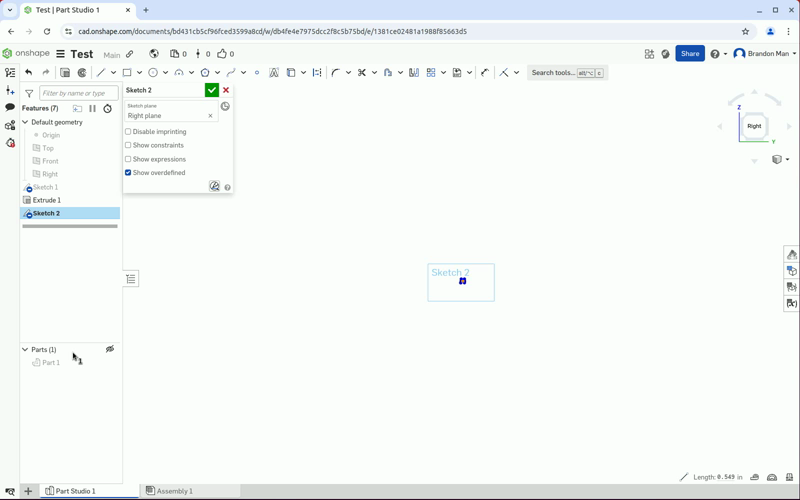
key(shift+y)
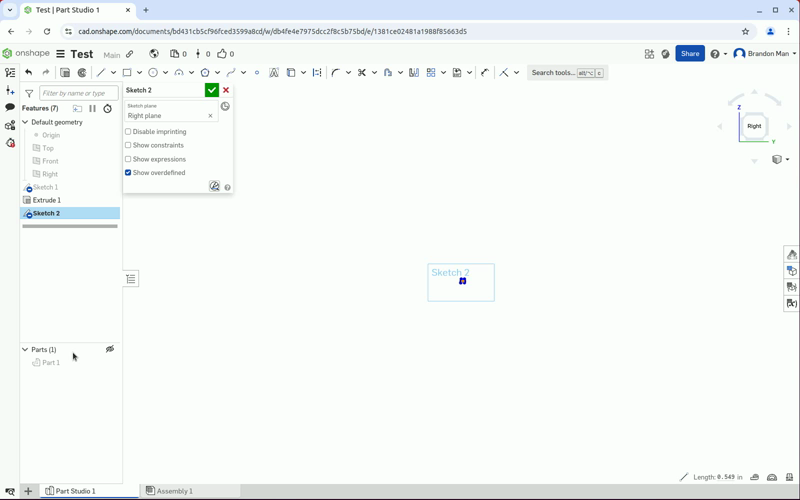
key(shift+e)
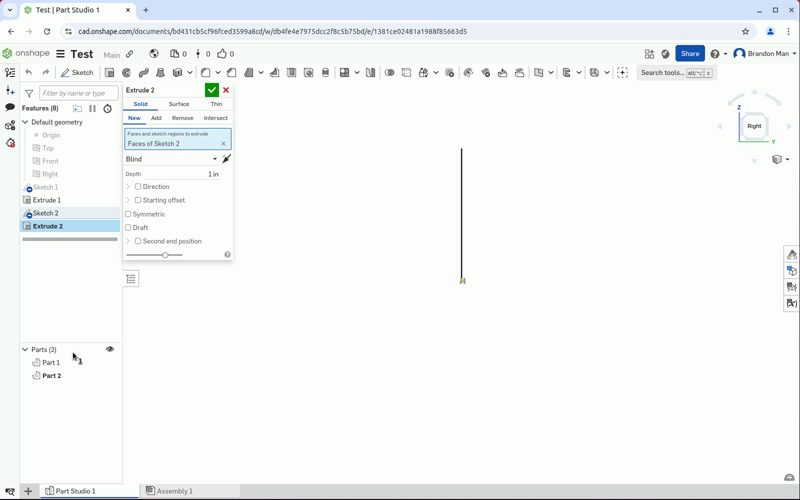
mouse_move(143, 106)
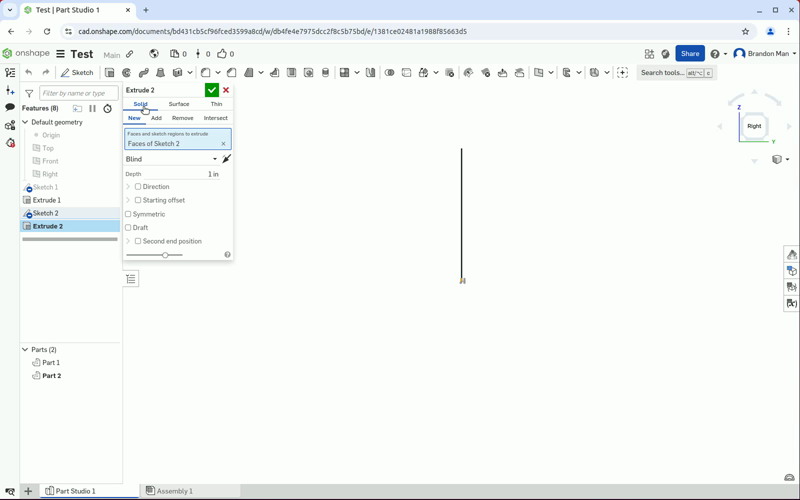
click(143, 106)
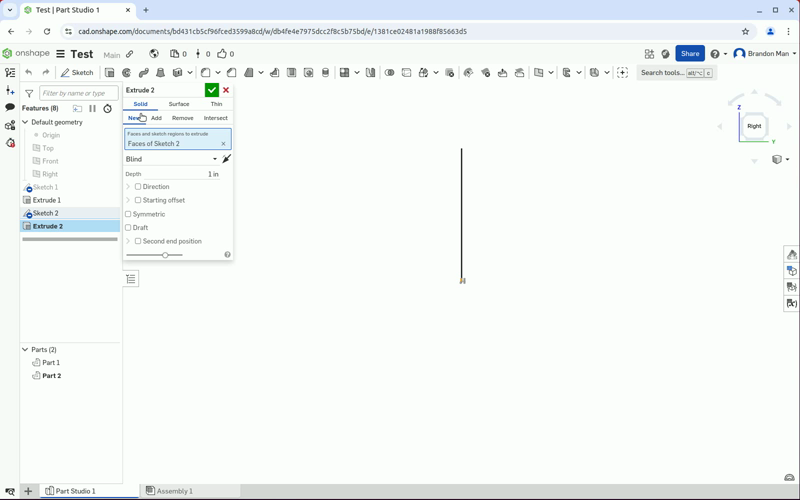
mouse_move(137, 120)
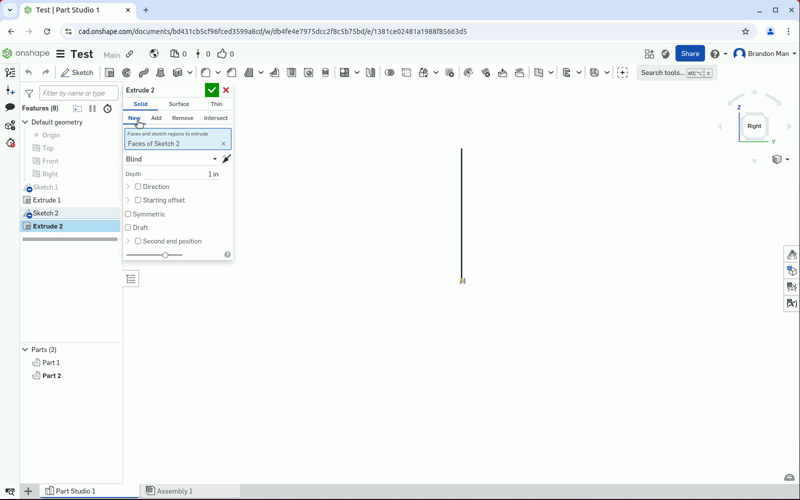
click(137, 120)
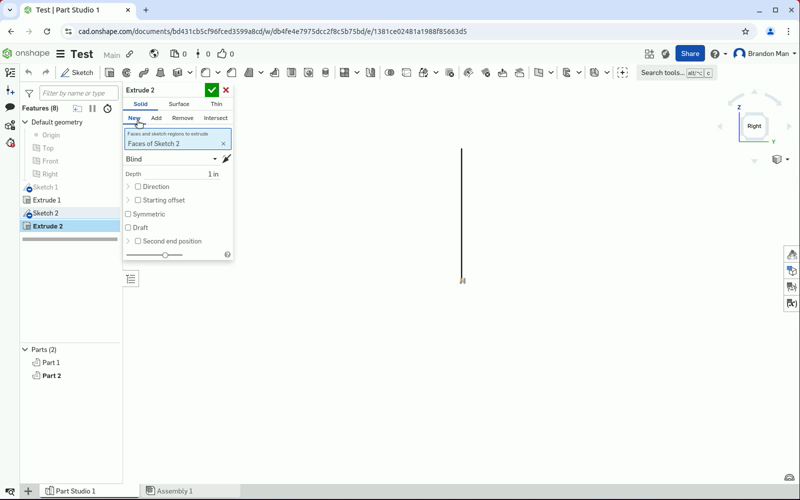
key(tab, 4)
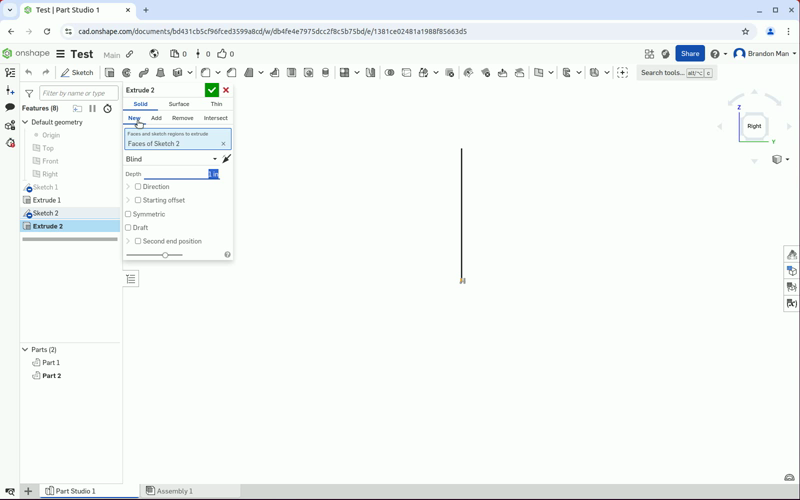
text(20.22)
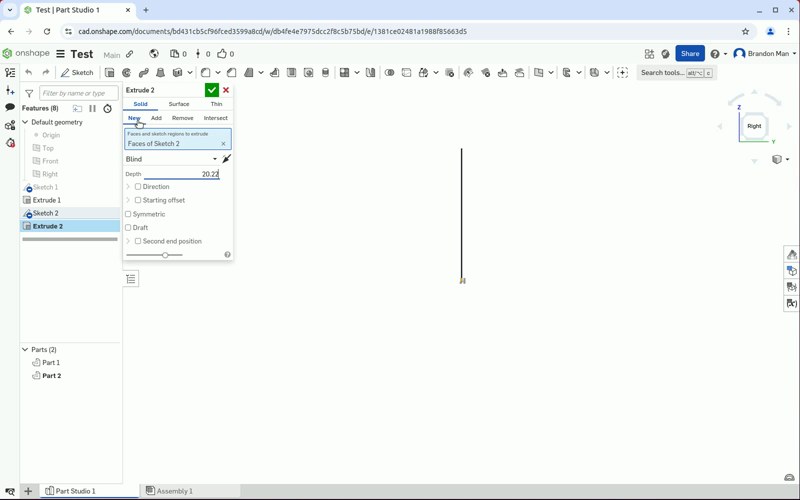
key(enter)
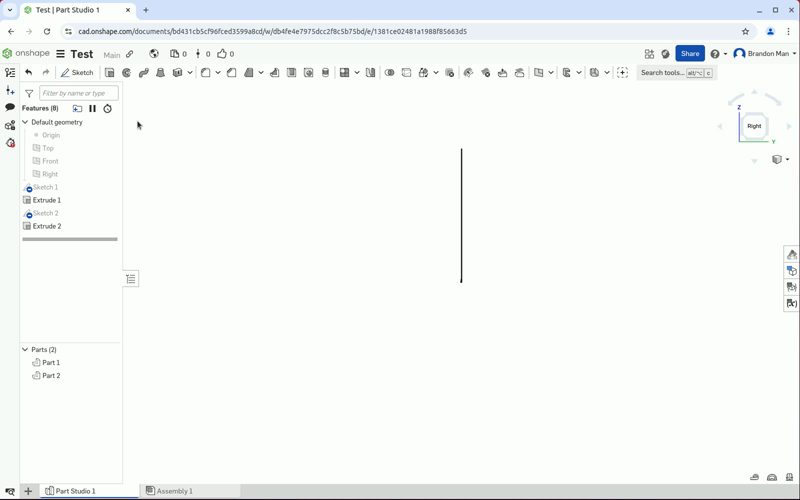
key(shift+h)
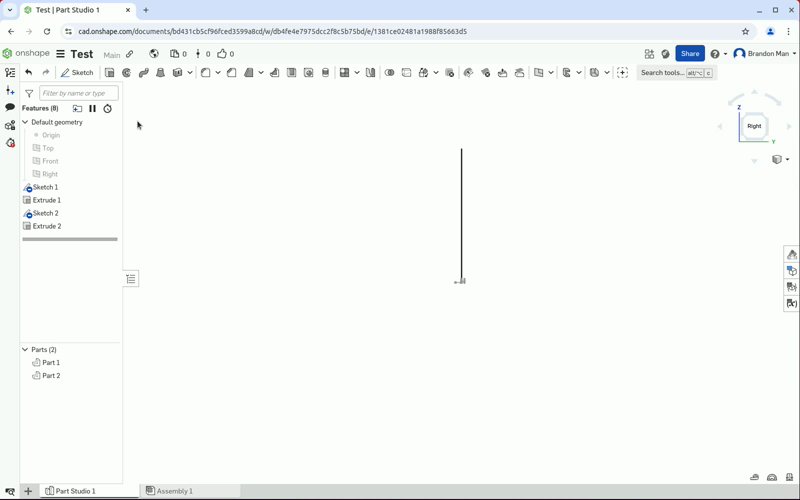
key(shift+h)
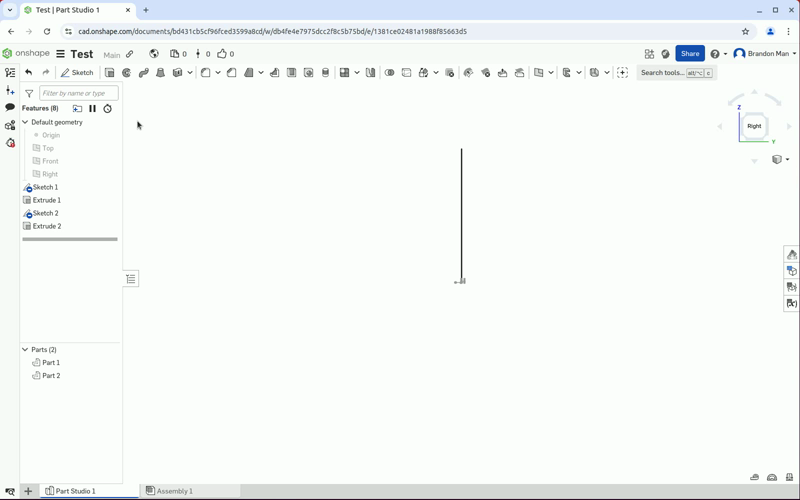
key(shift+7)
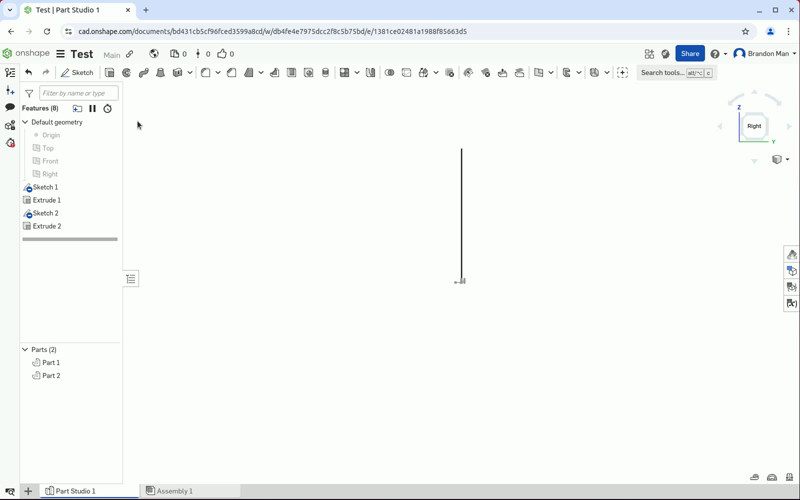
key(right, 2)
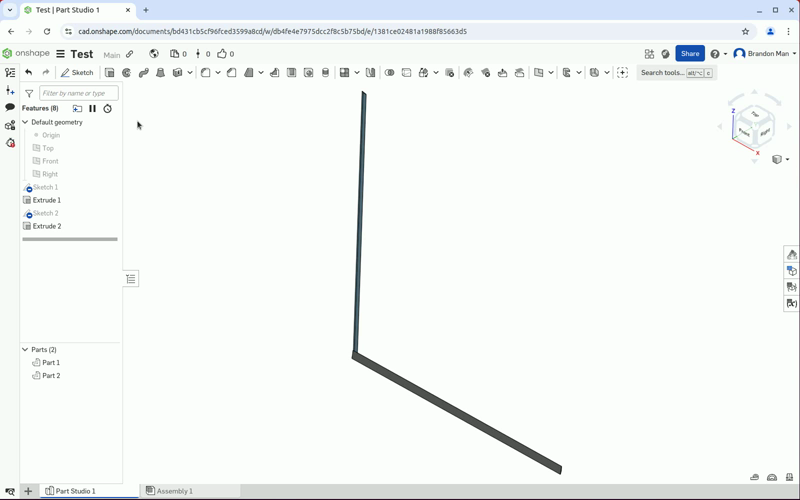
key(down, 2)
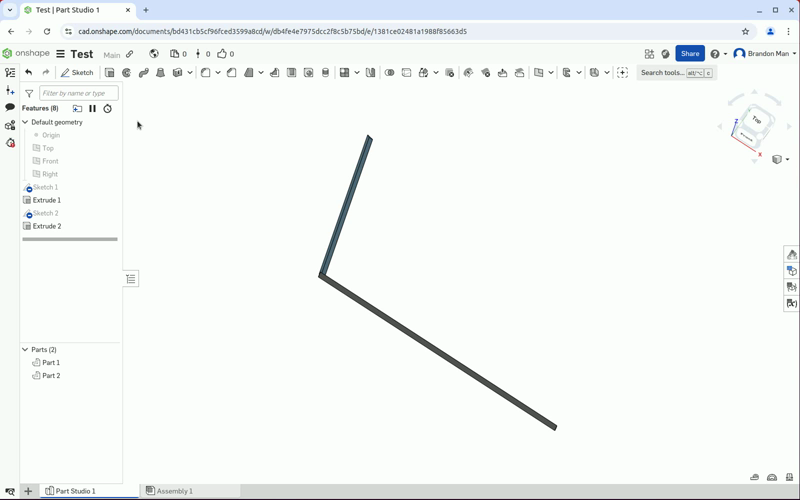
key(up, 2)
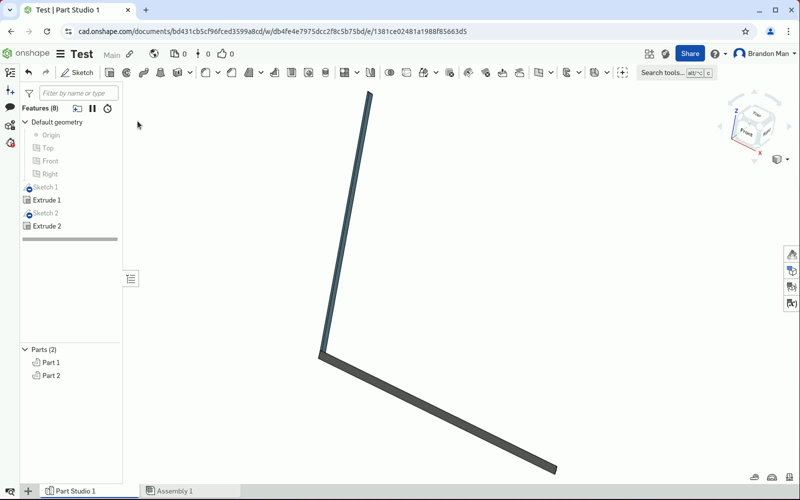
key(left, 2)
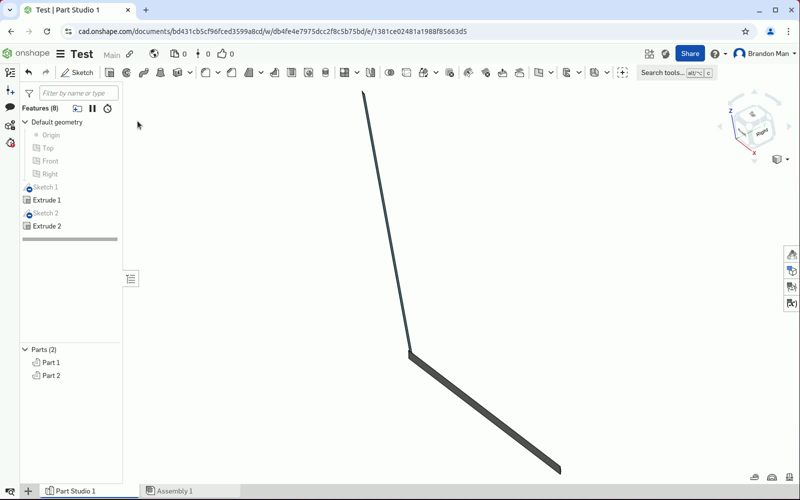
mouse_move(73, 189)
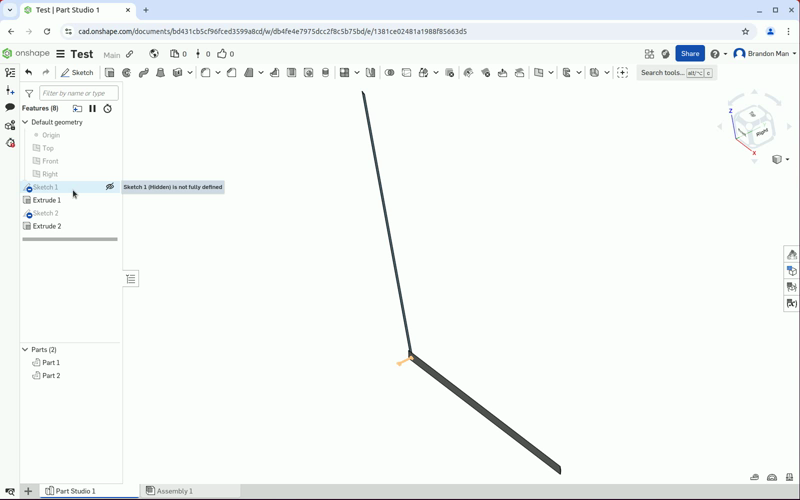
click(73, 189)